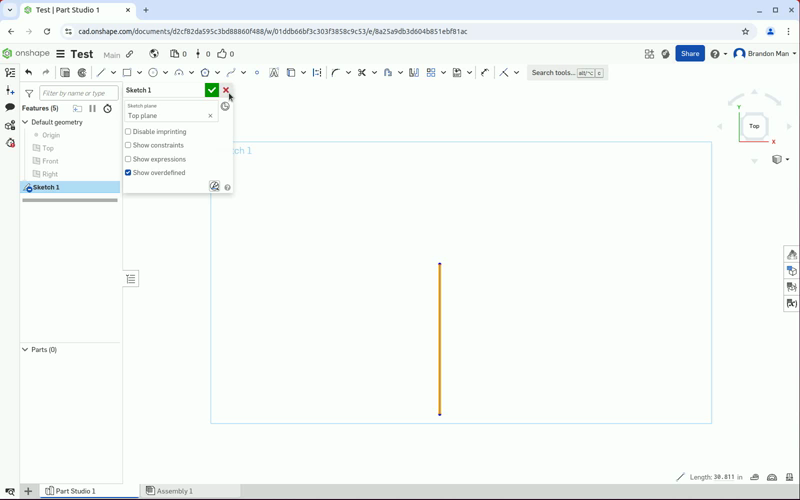
key(shift+h)
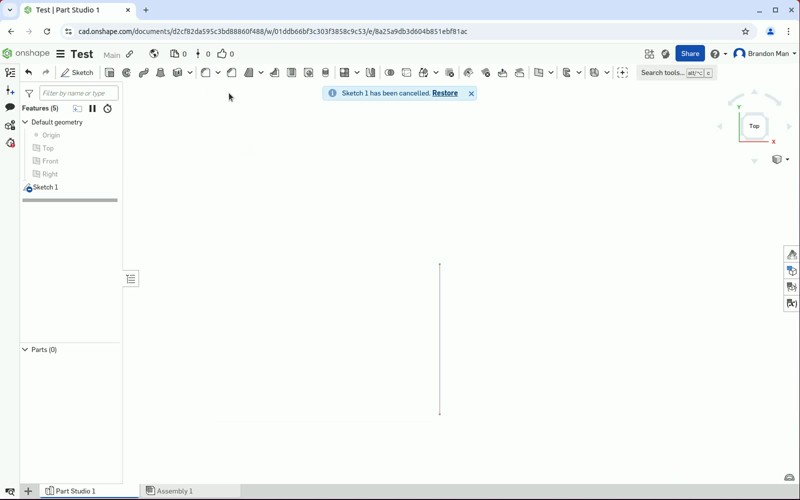
key(shift+s)
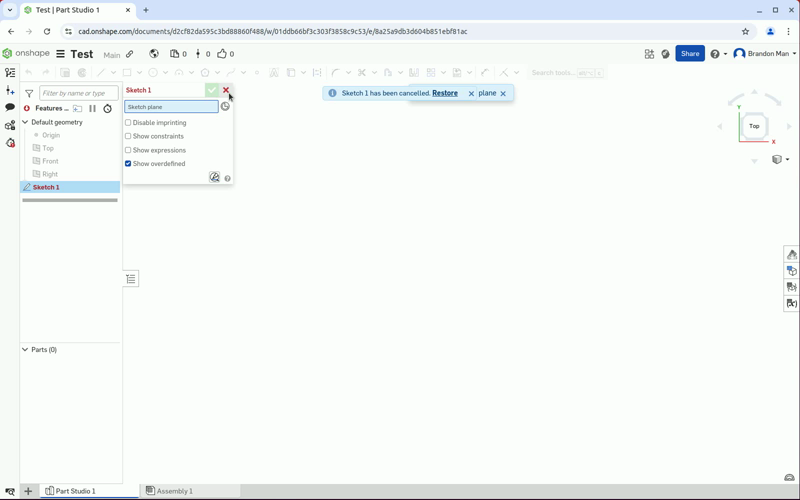
mouse_move(73, 150)
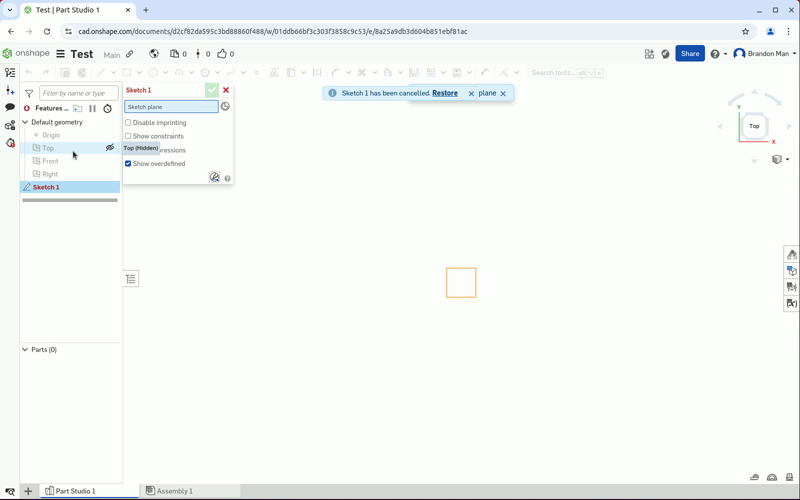
click(73, 150)
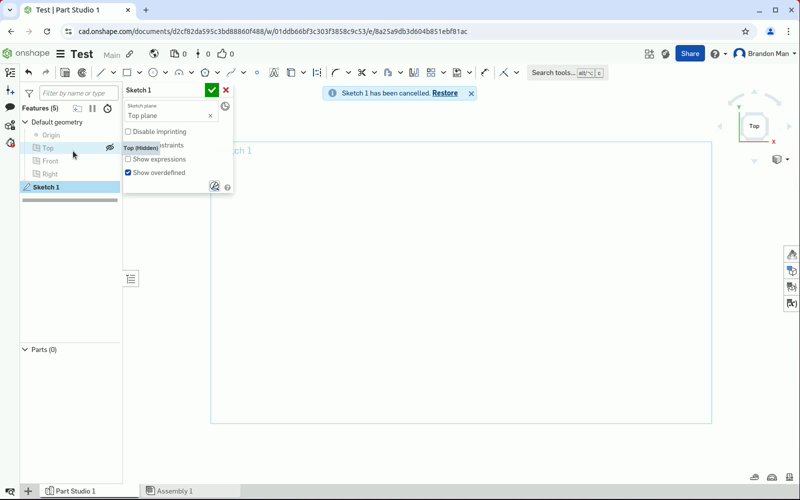
mouse_move(73, 352)
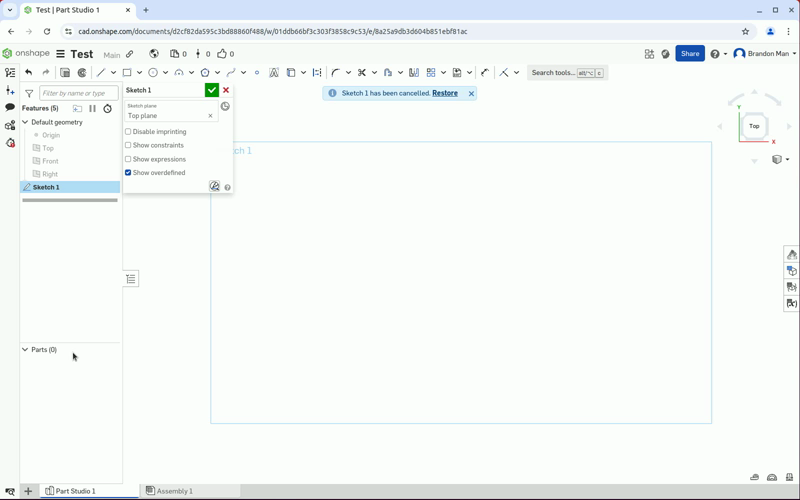
key(y)
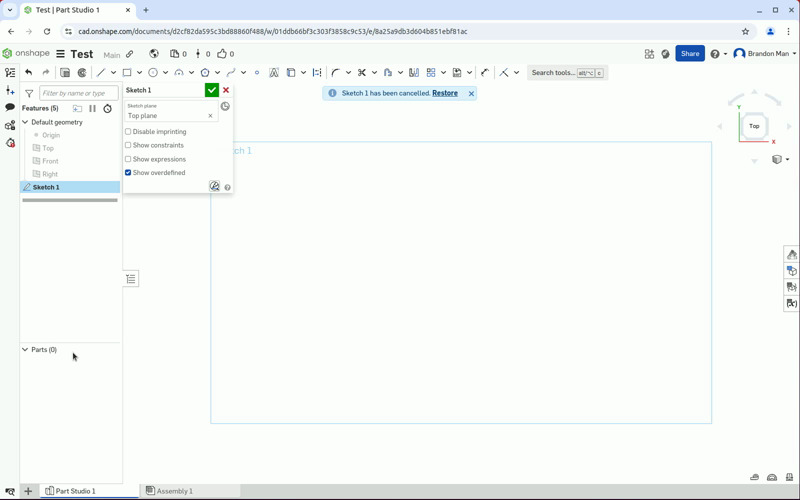
key(l)
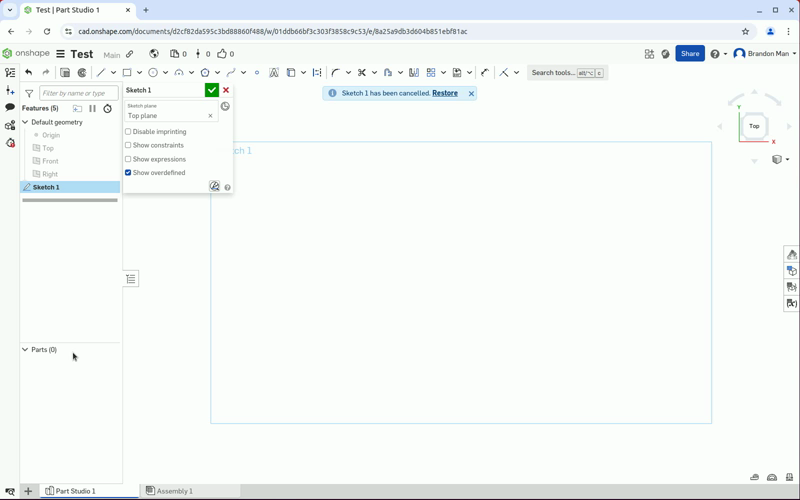
key_down(shift)
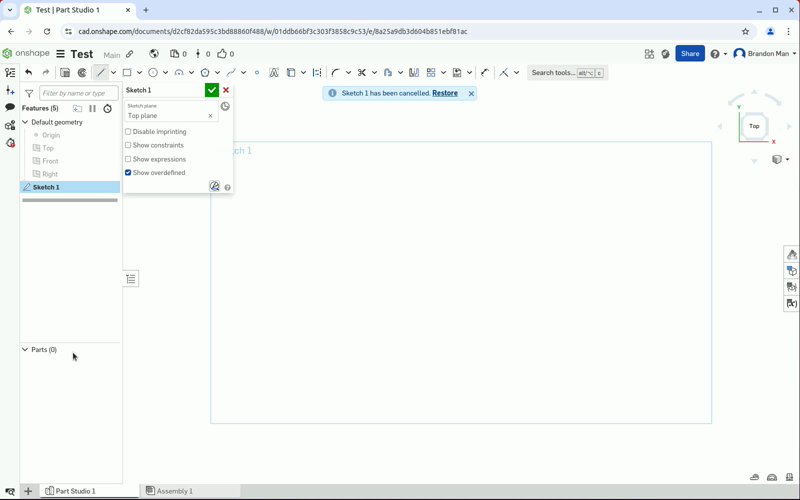
mouse_move(531, 287)
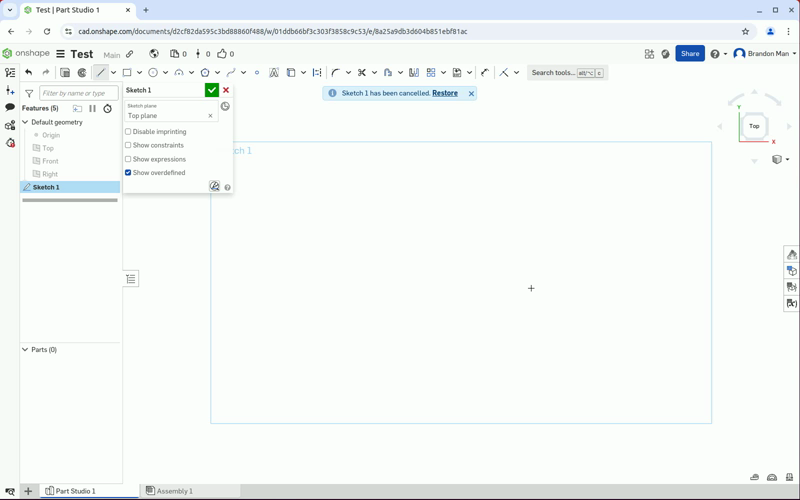
click(531, 287)
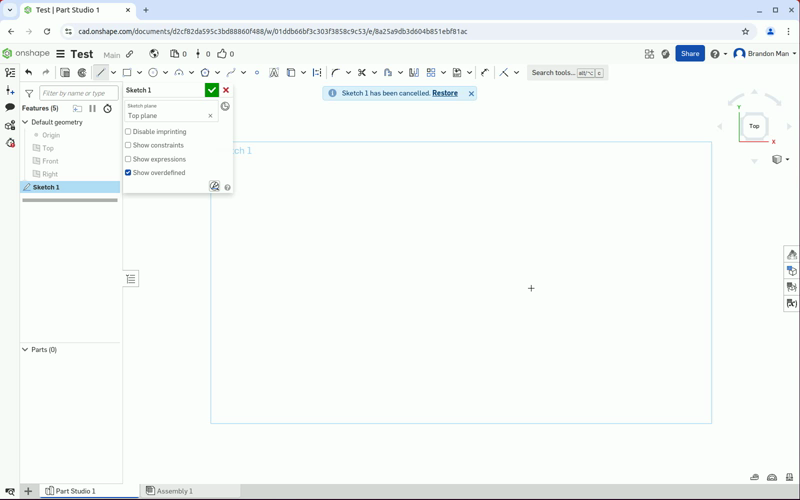
key_up(shift)
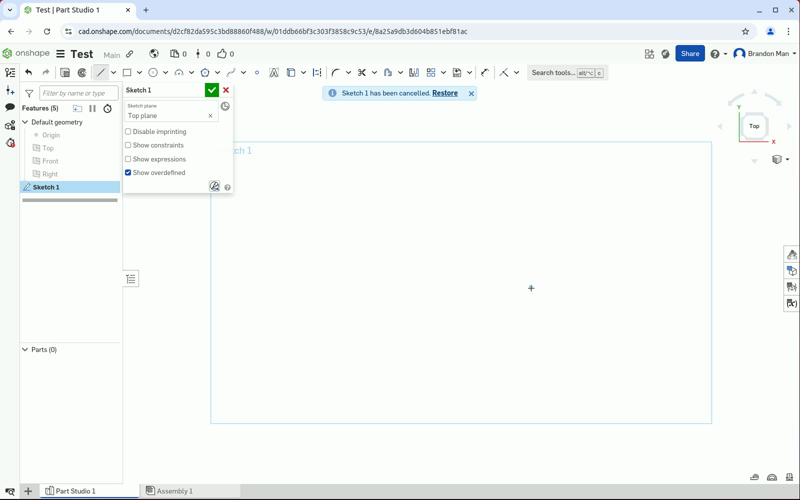
key_down(shift)
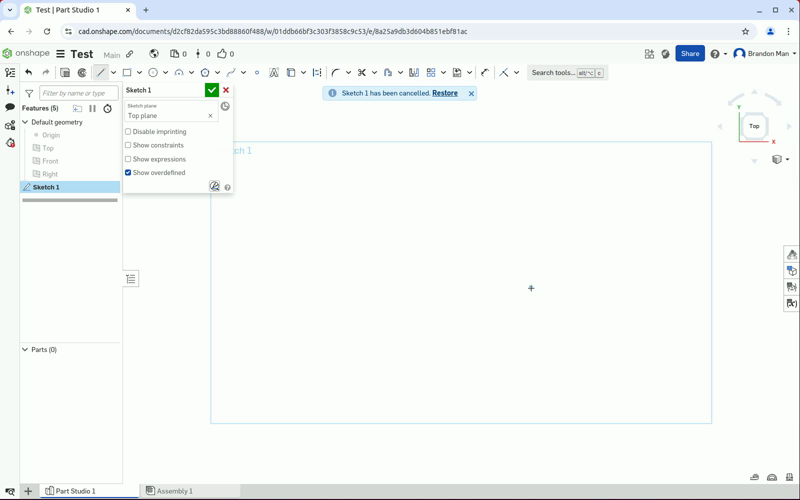
mouse_move(561, 287)
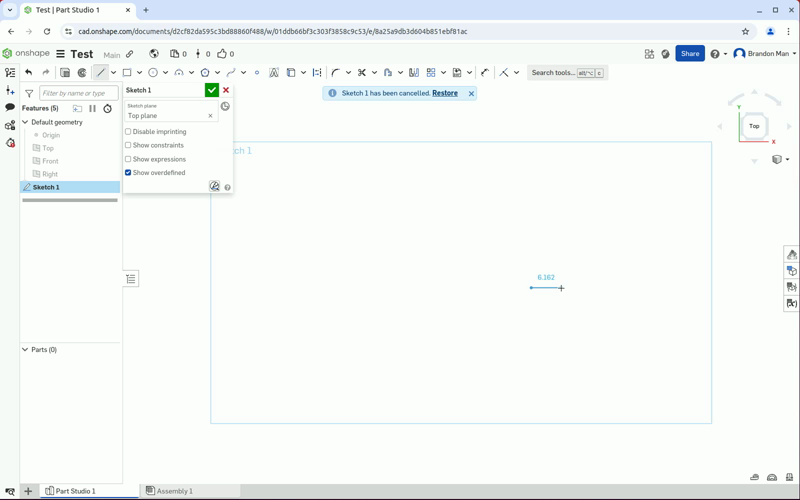
mouse_move(574, 287)
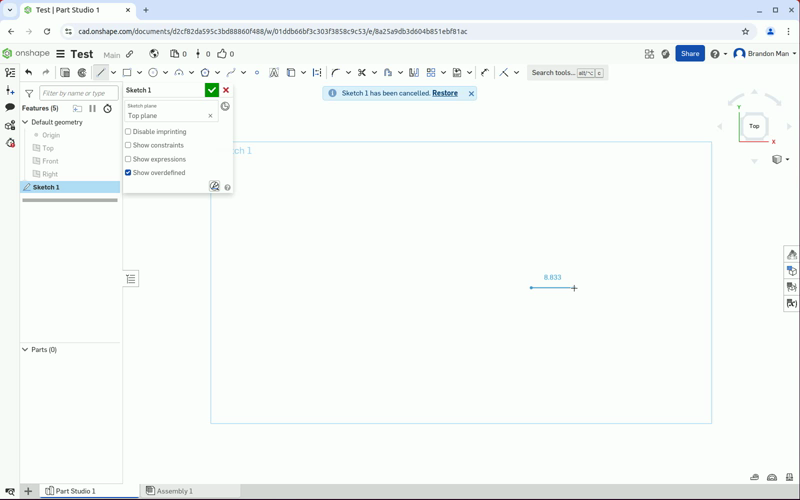
click(574, 287)
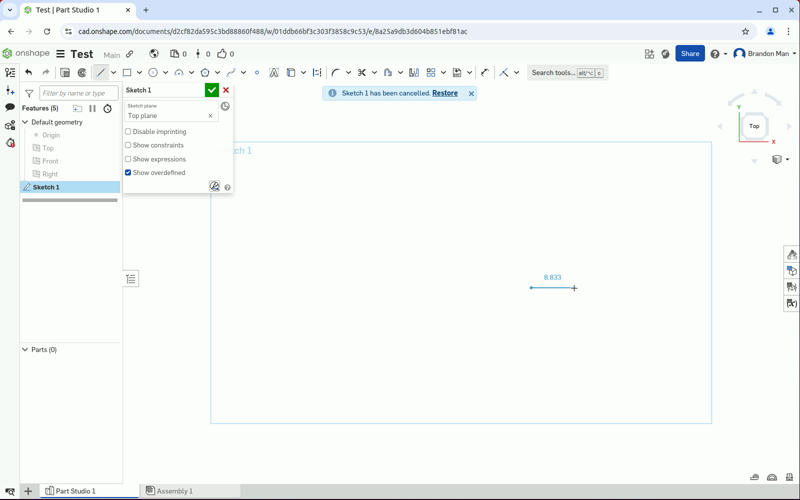
key_up(shift)
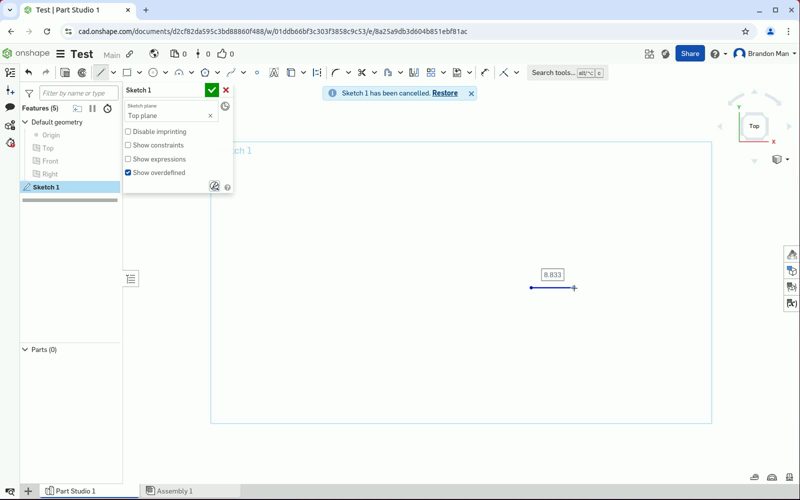
key_down(shift)
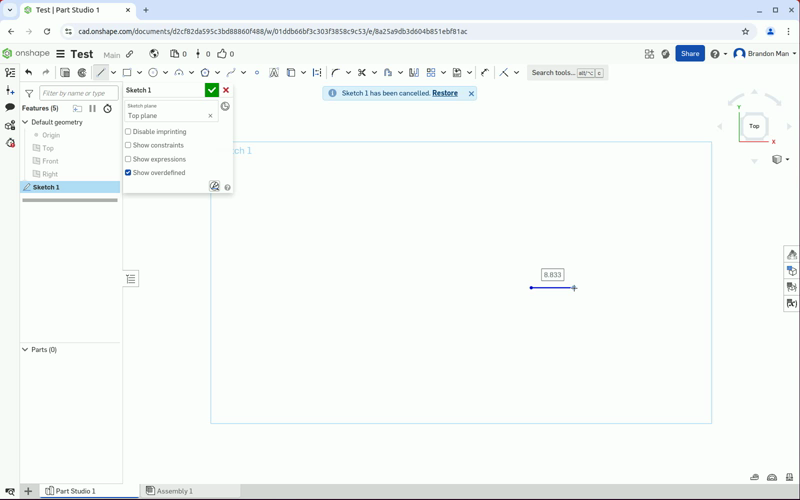
mouse_move(589, 287)
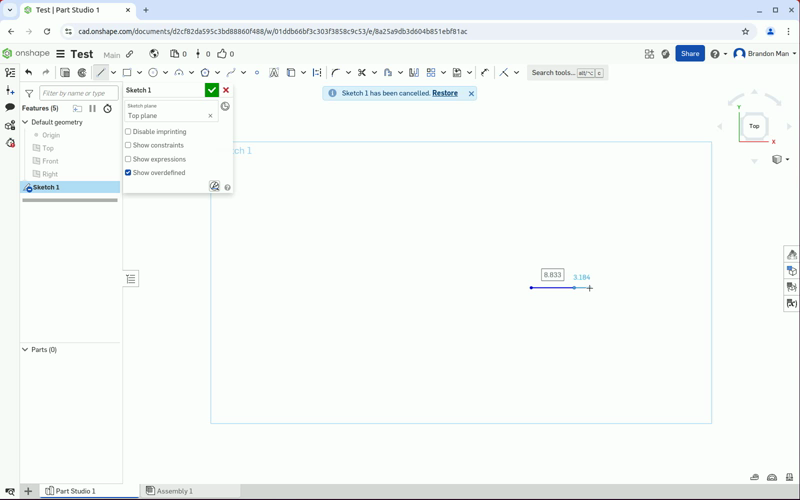
mouse_move(574, 279)
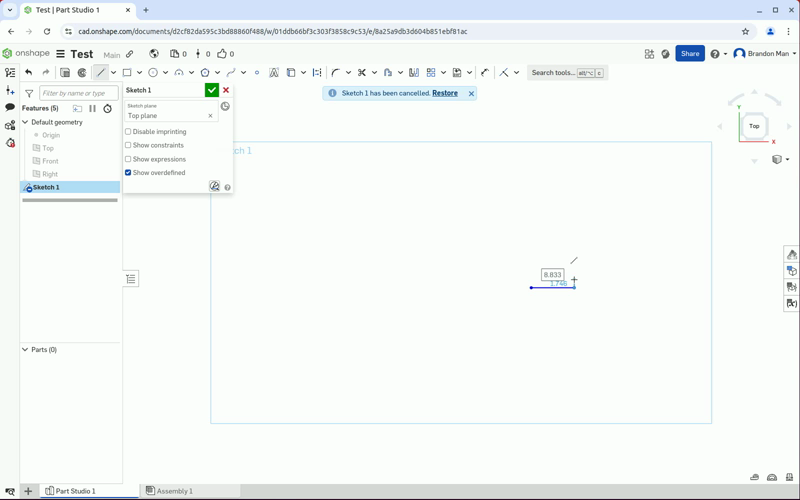
click(574, 279)
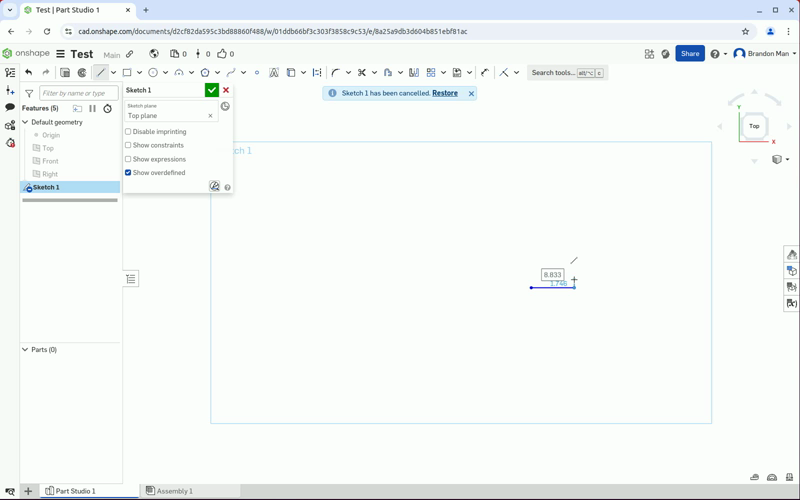
key_up(shift)
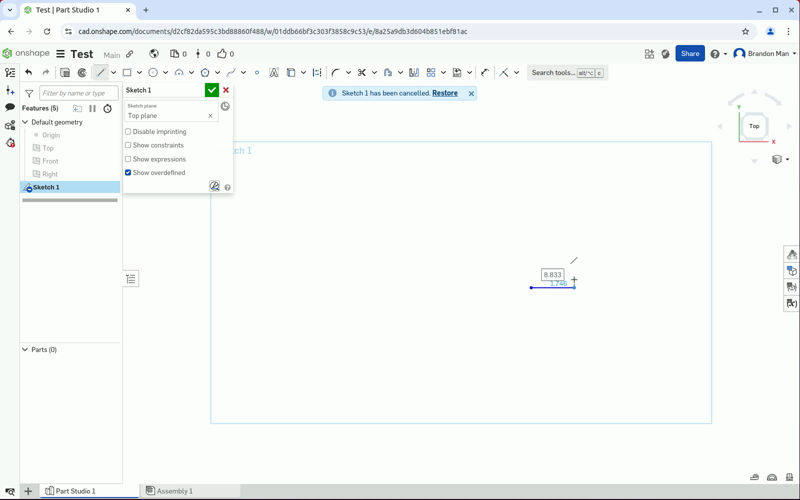
key_down(shift)
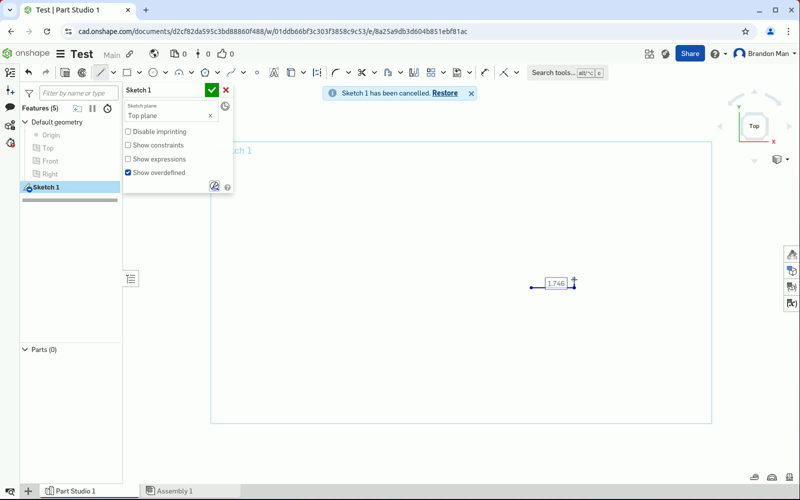
mouse_move(589, 279)
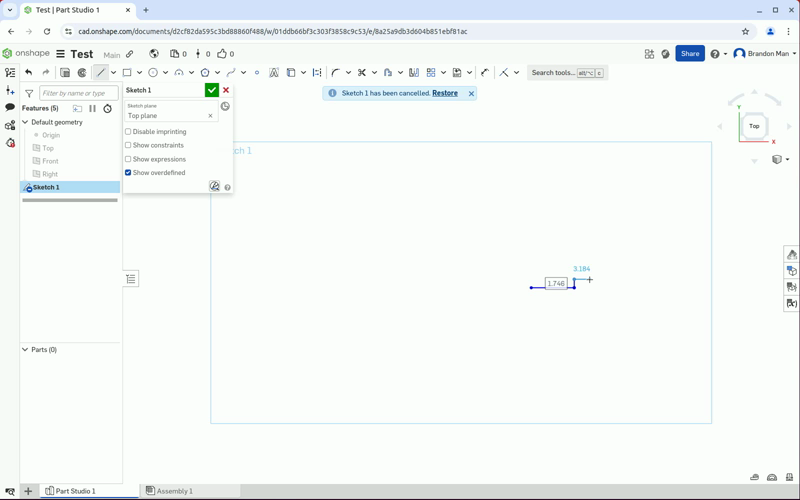
mouse_move(531, 279)
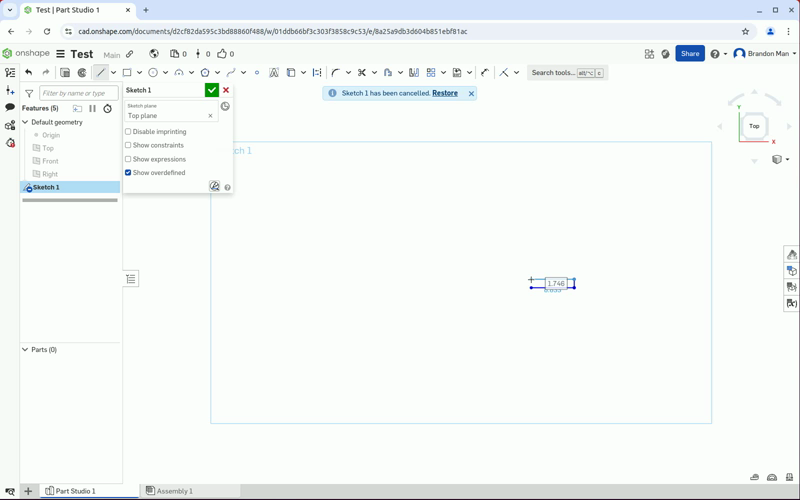
click(531, 279)
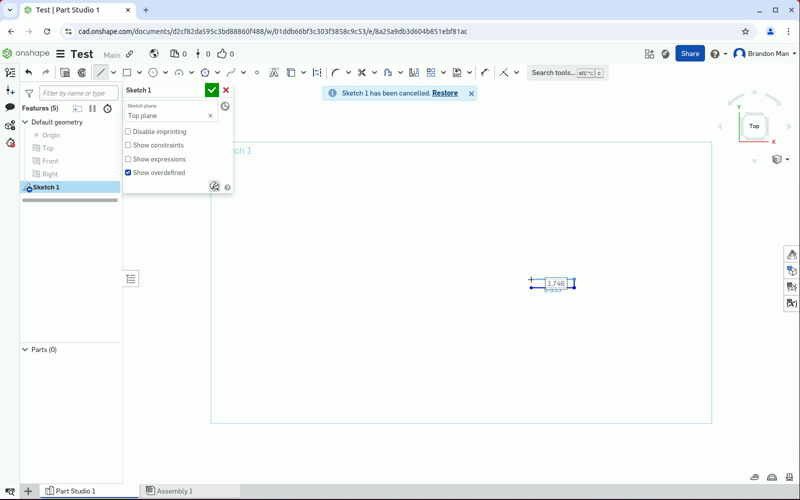
key_up(shift)
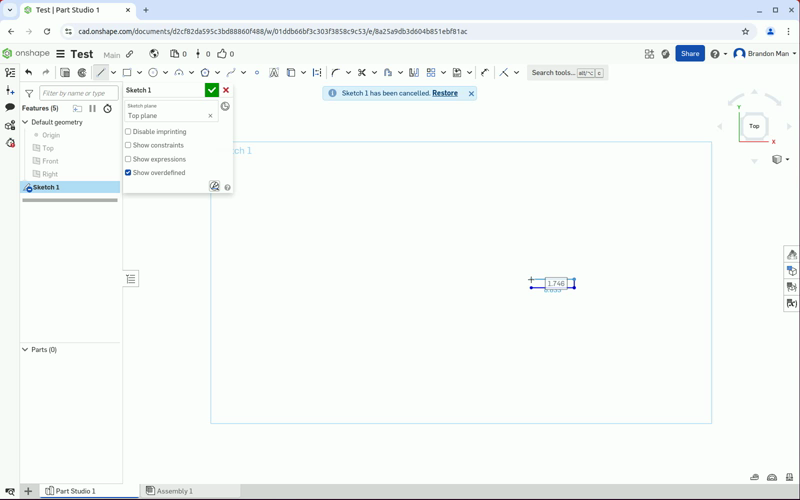
mouse_move(561, 279)
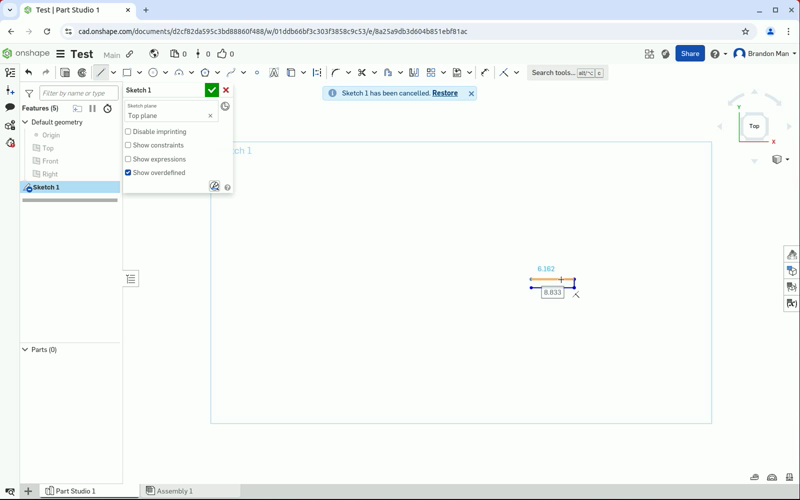
key_down(shift)
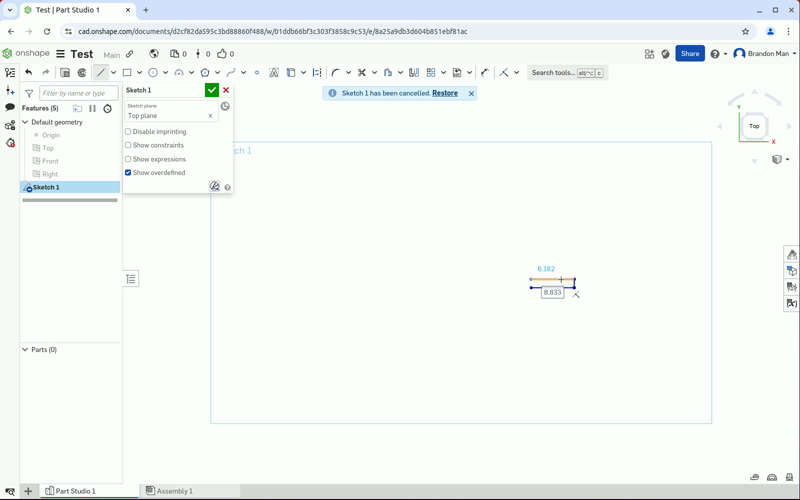
mouse_move(531, 287)
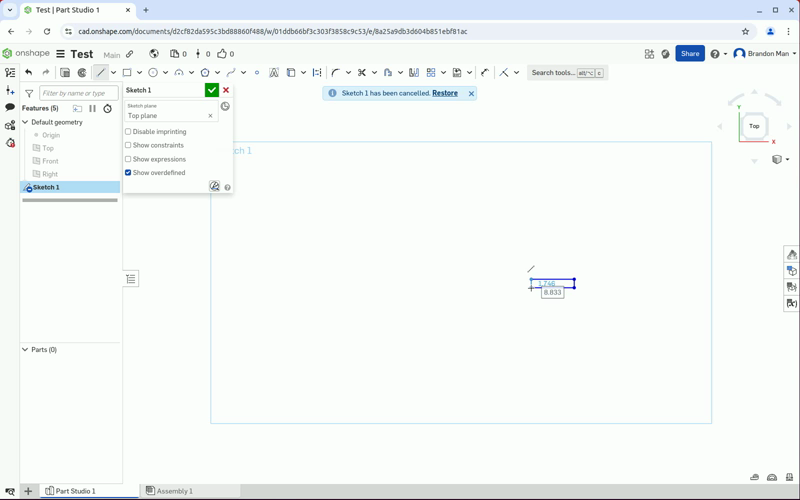
key_up(shift)
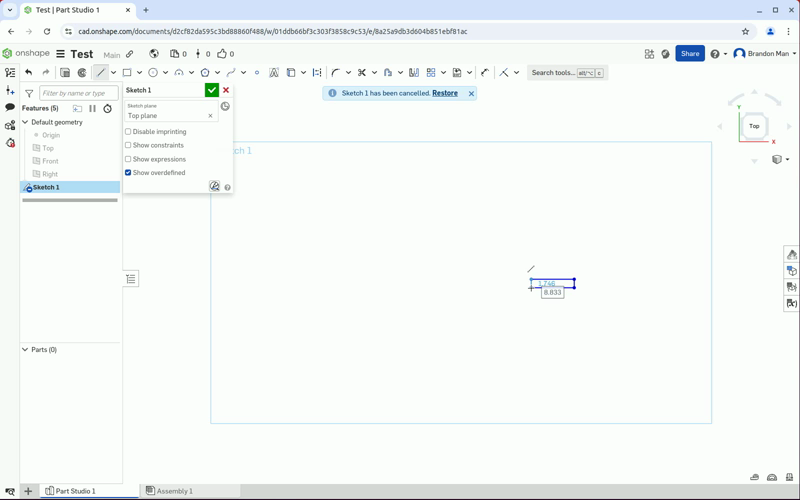
click(531, 287)
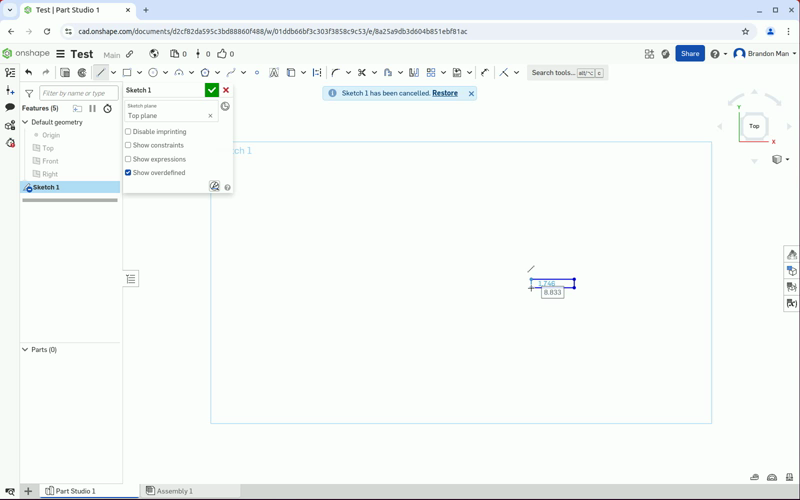
key(esc)
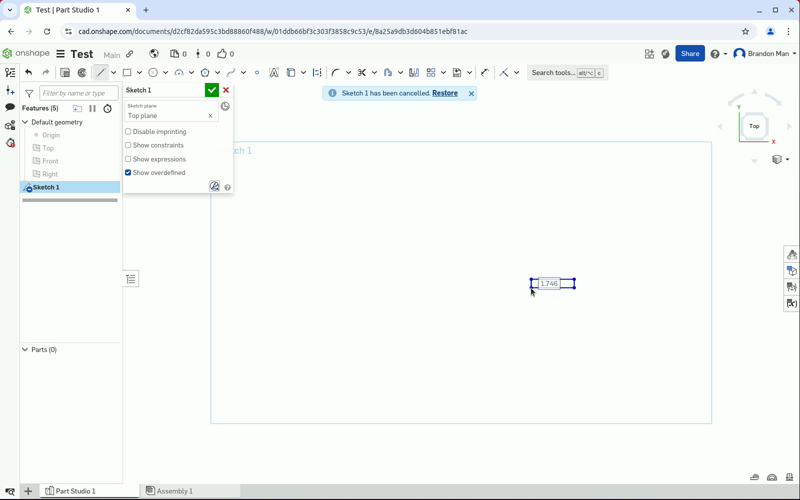
key(c)
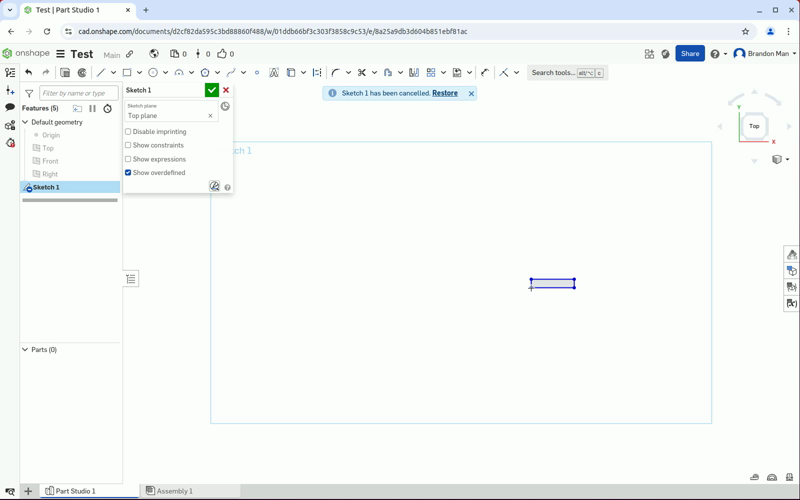
key_down(shift)
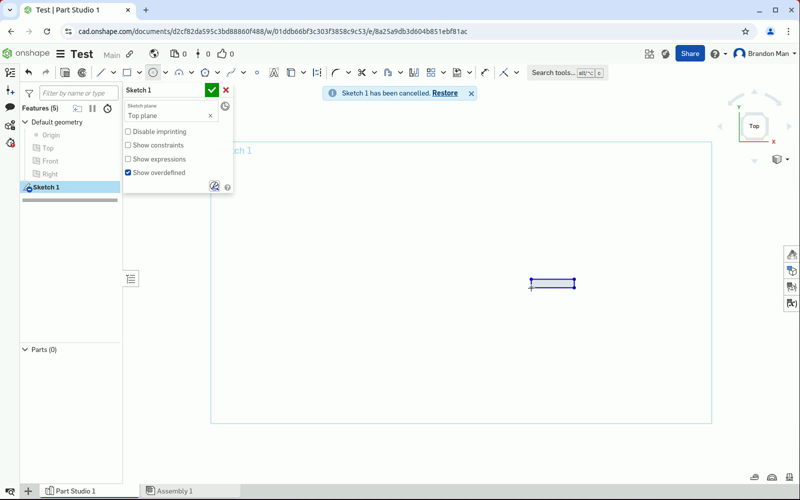
mouse_move(546, 282)
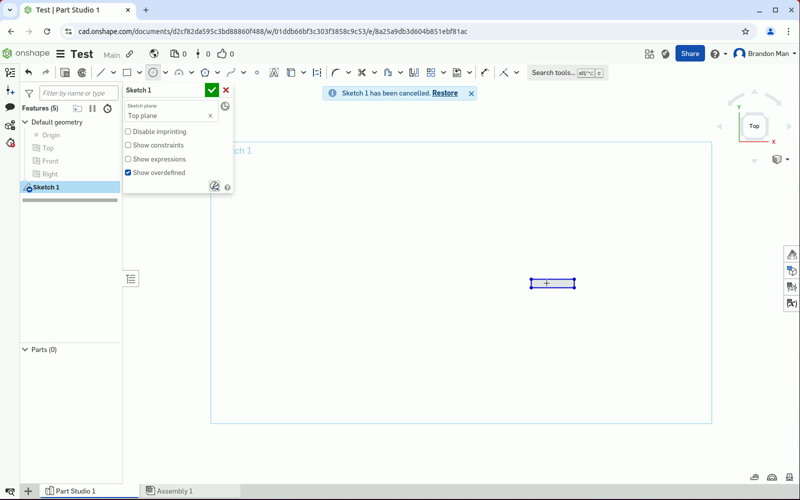
click(546, 282)
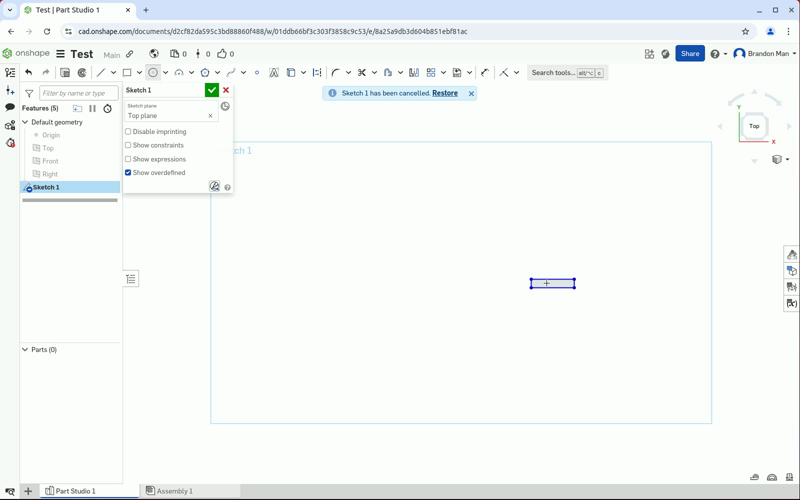
key_up(shift)
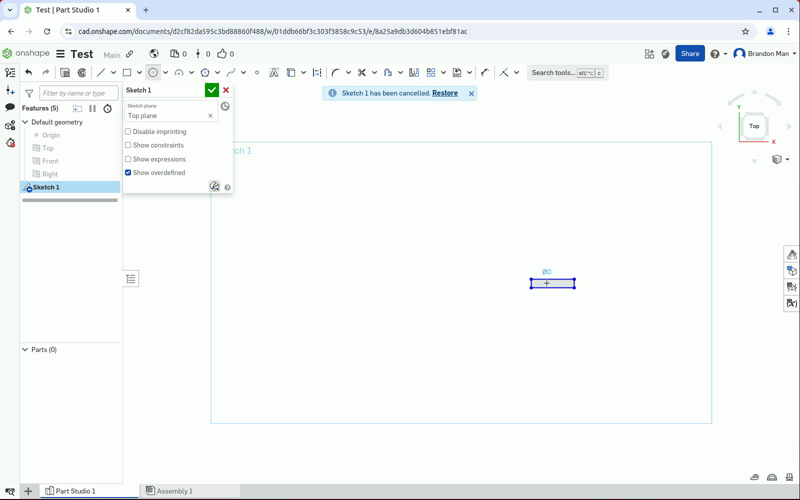
mouse_move(547, 282)
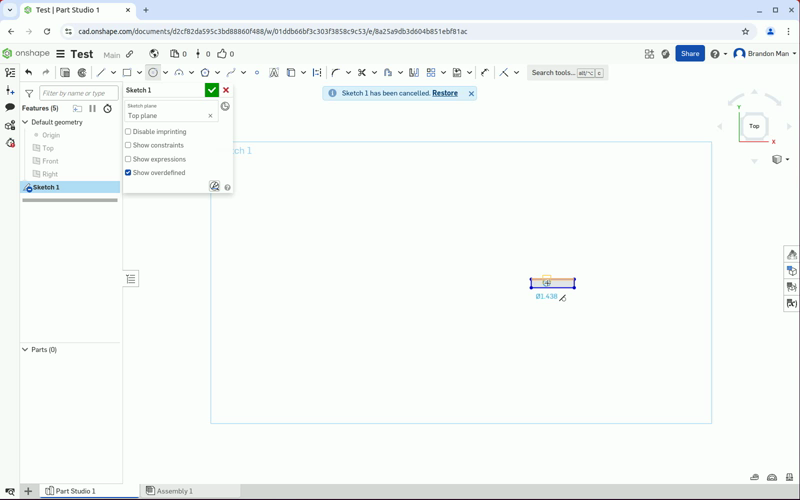
scroll(6)
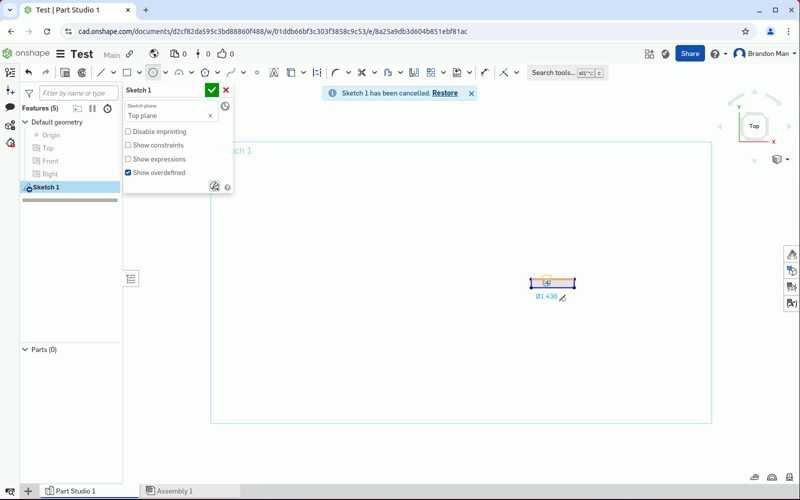
scroll(6)
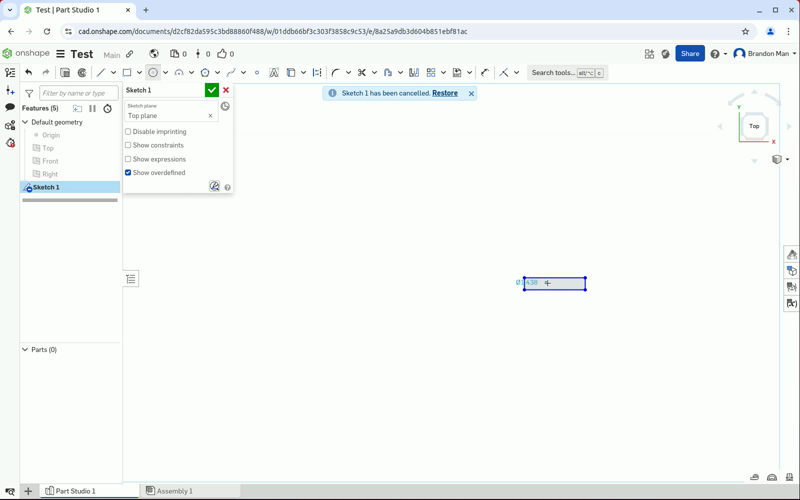
scroll(6)
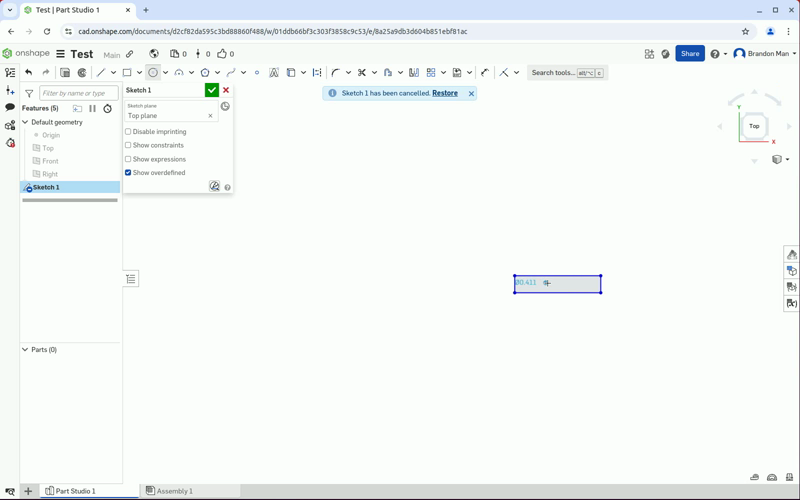
scroll(6)
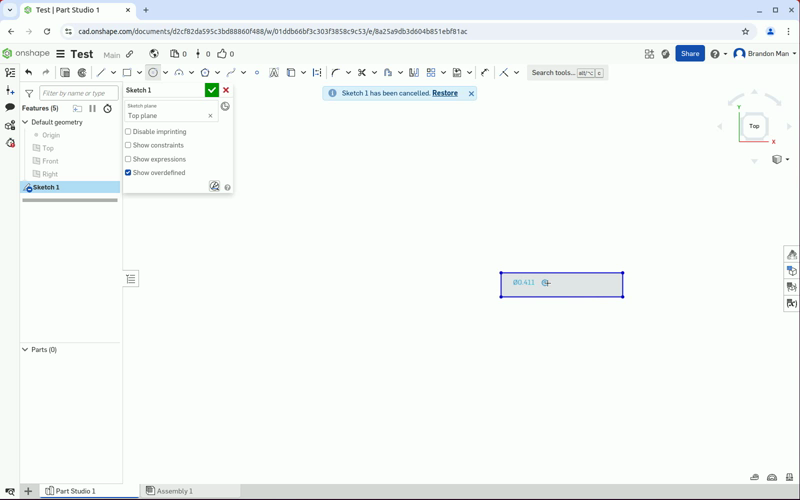
scroll(6)
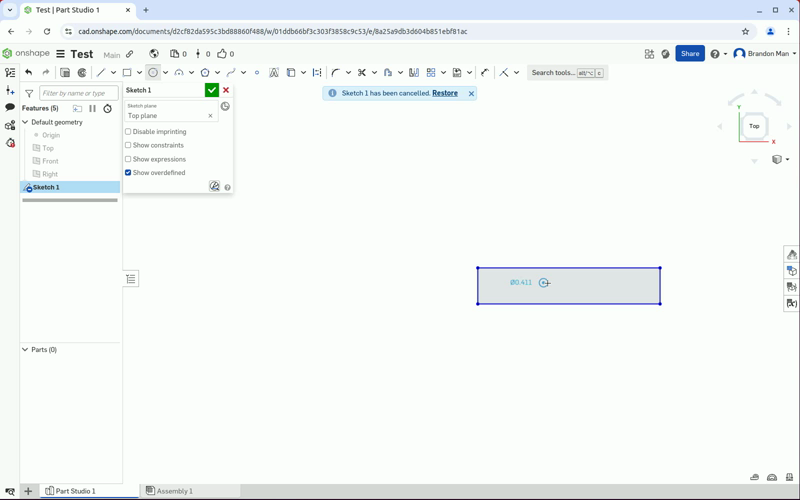
scroll(6)
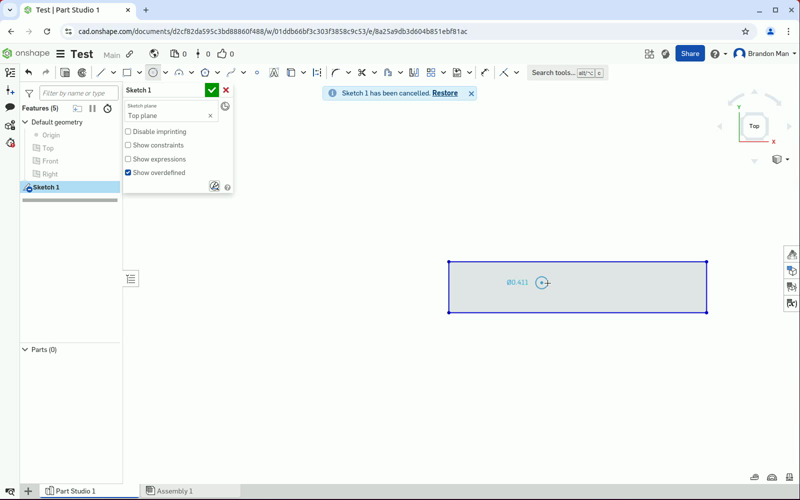
scroll(6)
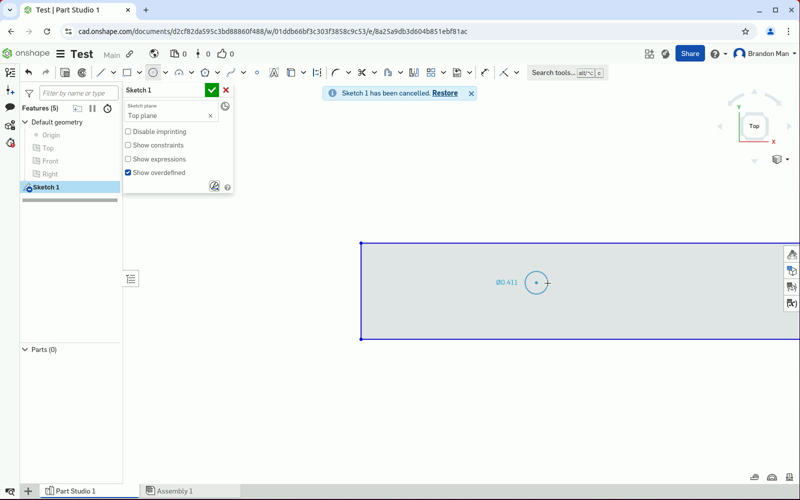
click(547, 282)
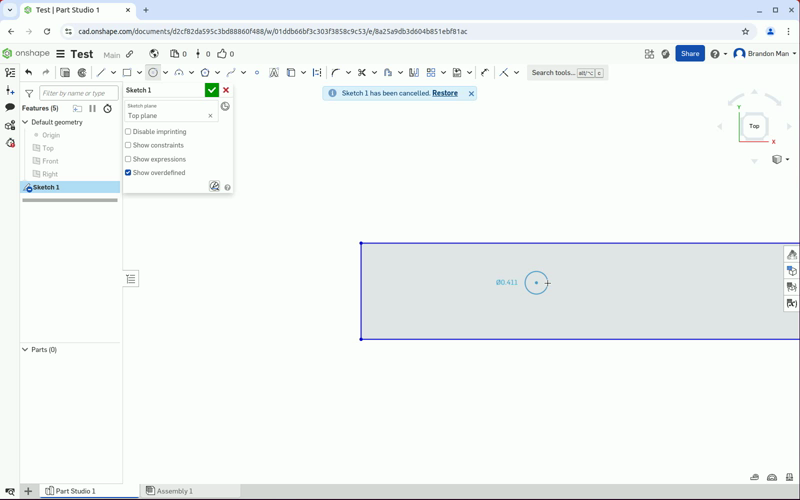
scroll(-6)
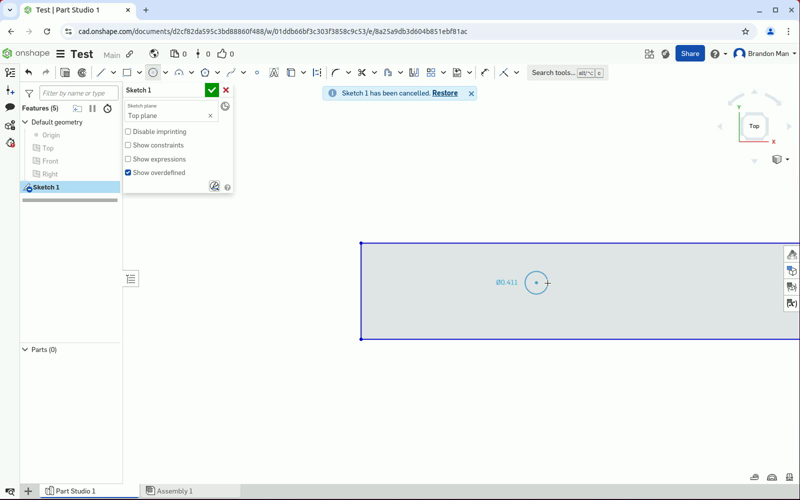
scroll(-6)
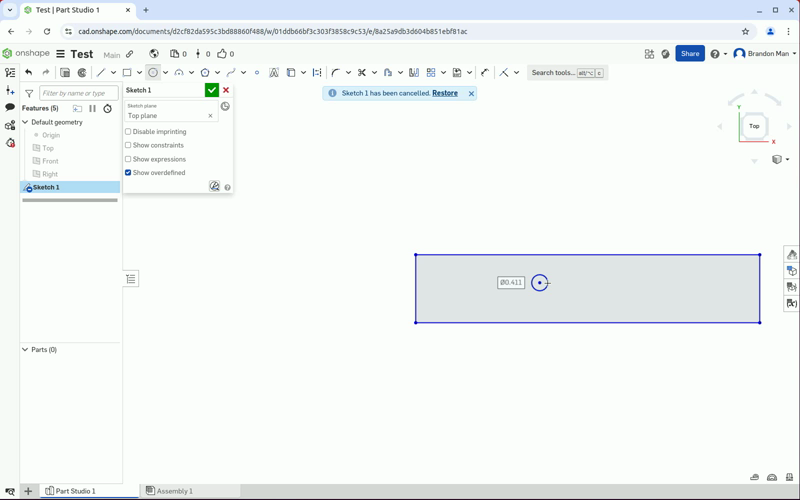
scroll(-6)
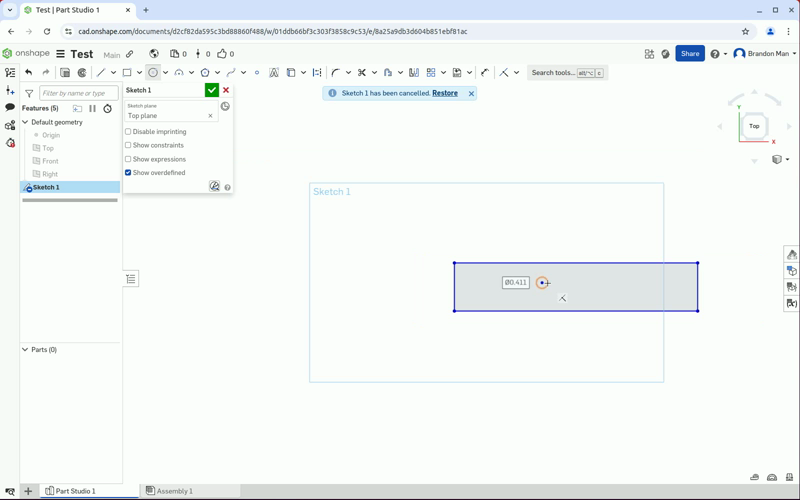
scroll(-6)
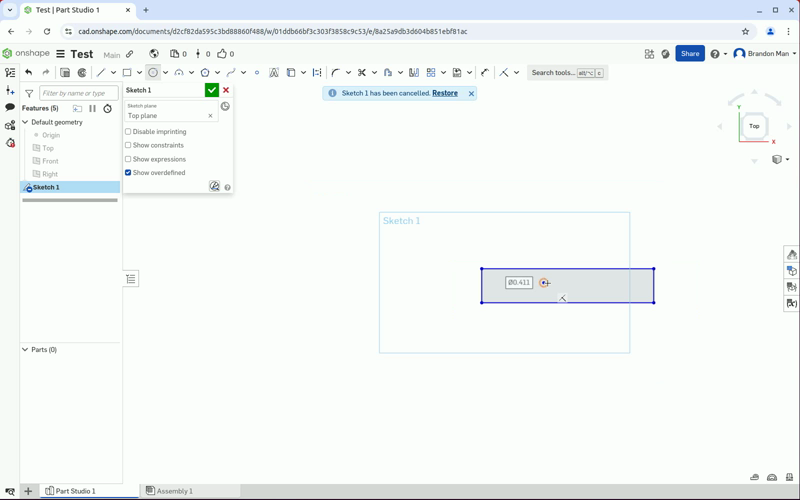
scroll(-6)
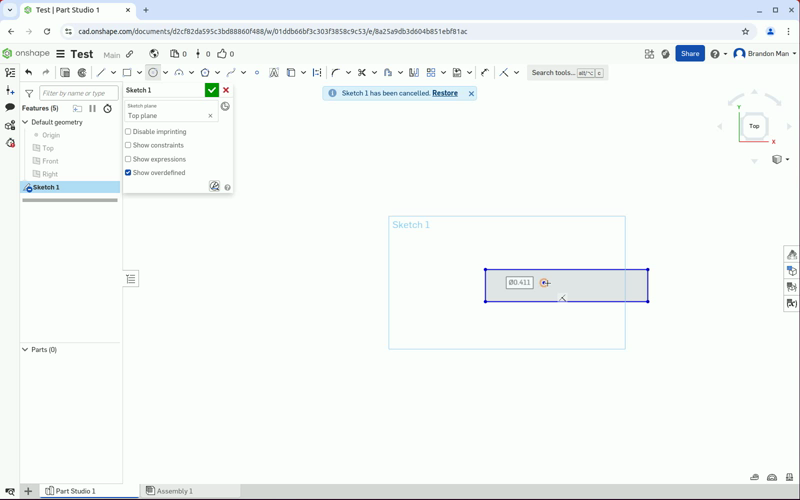
scroll(-6)
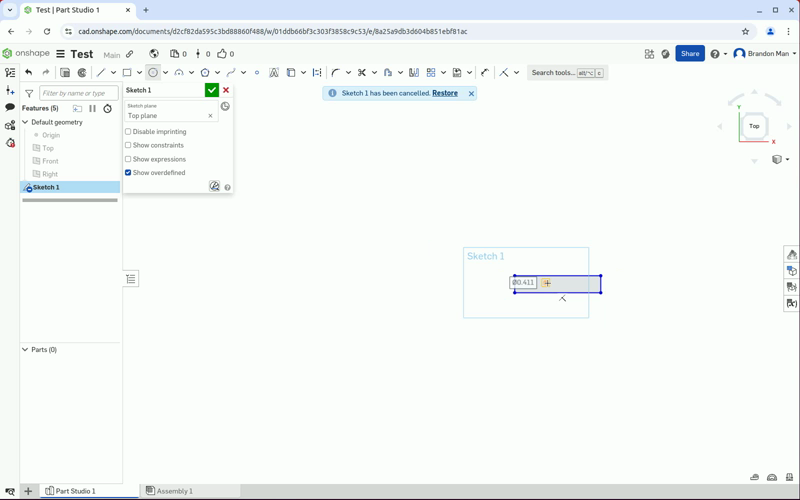
scroll(-6)
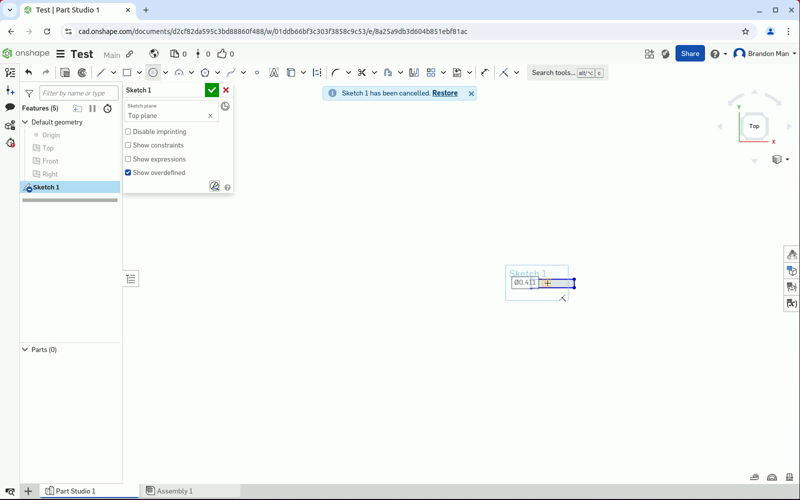
key(esc)
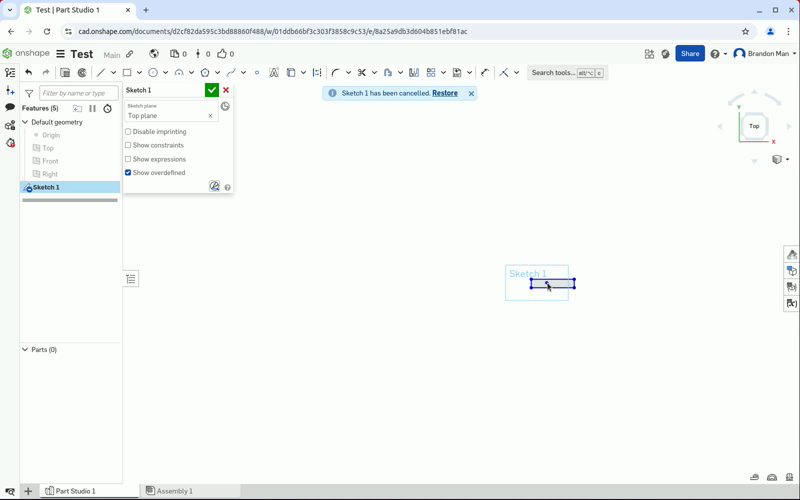
key(l)
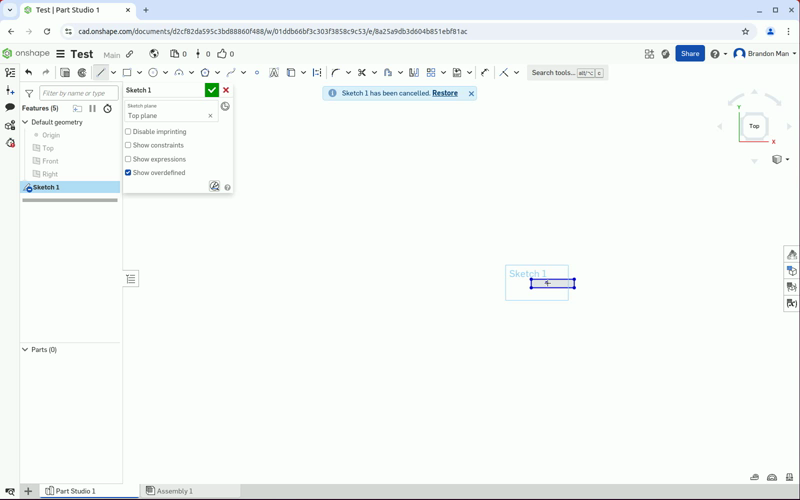
key_down(shift)
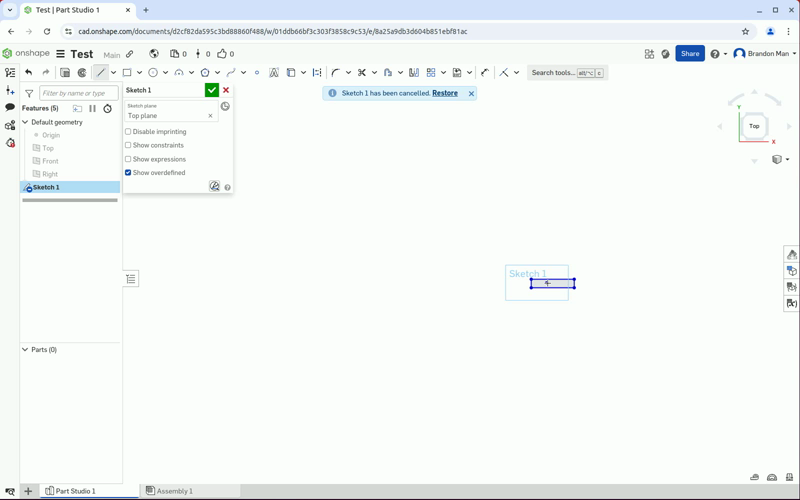
mouse_move(566, 284)
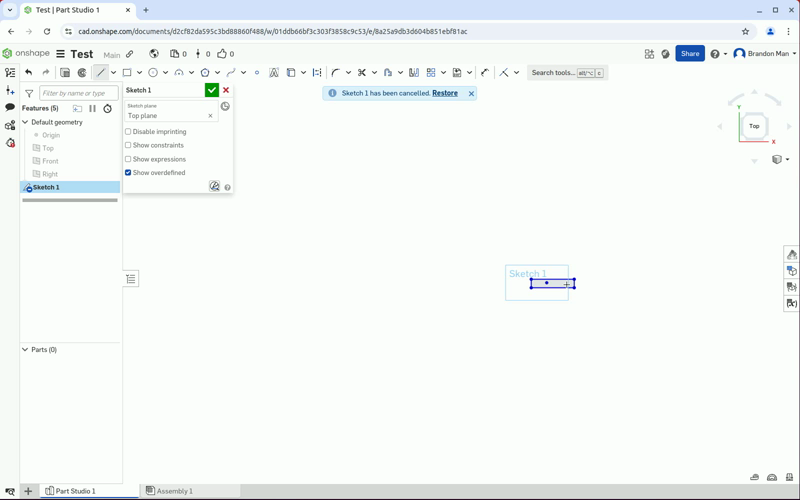
click(566, 284)
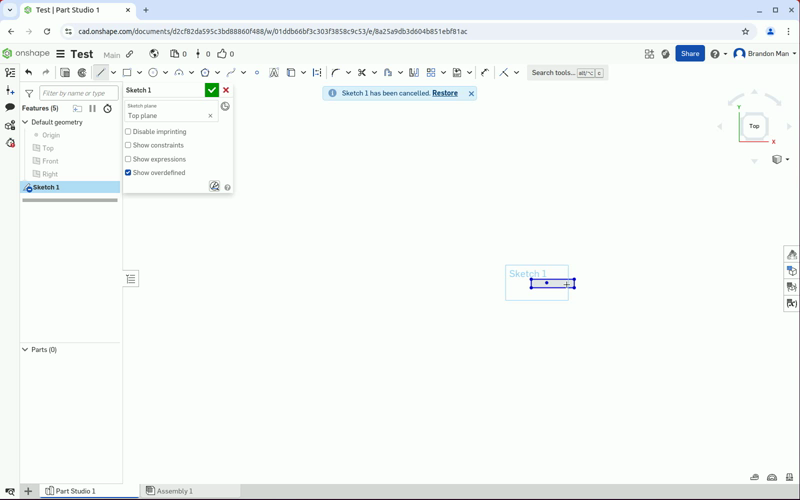
key_up(shift)
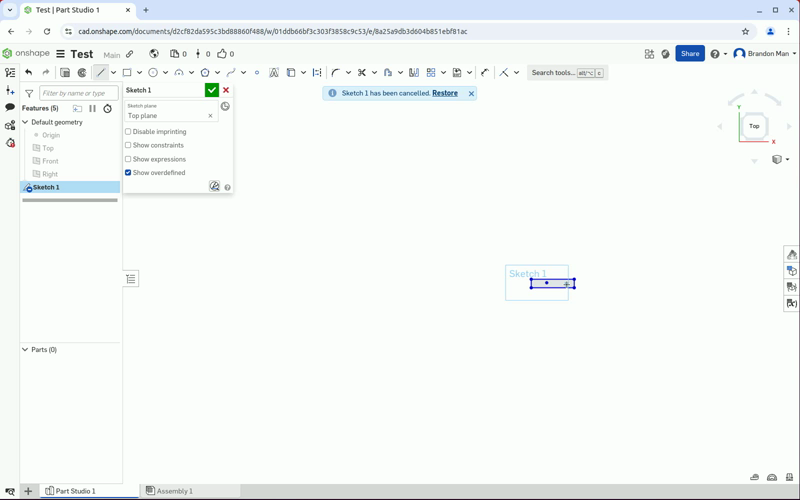
key_down(shift)
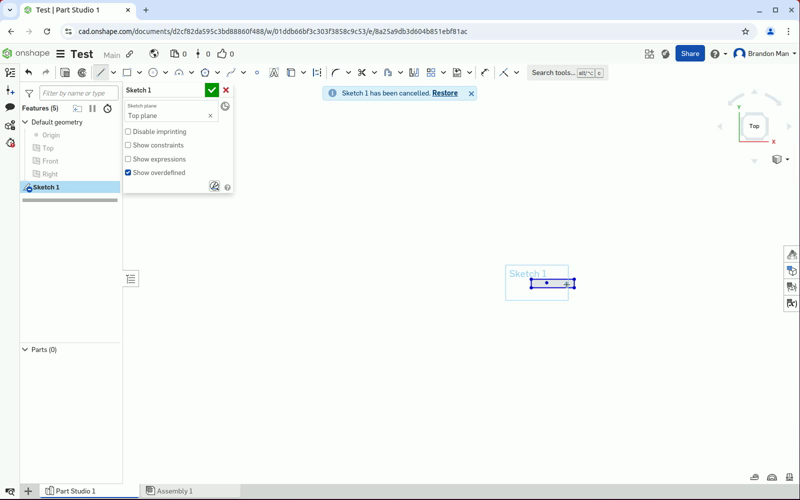
mouse_move(589, 284)
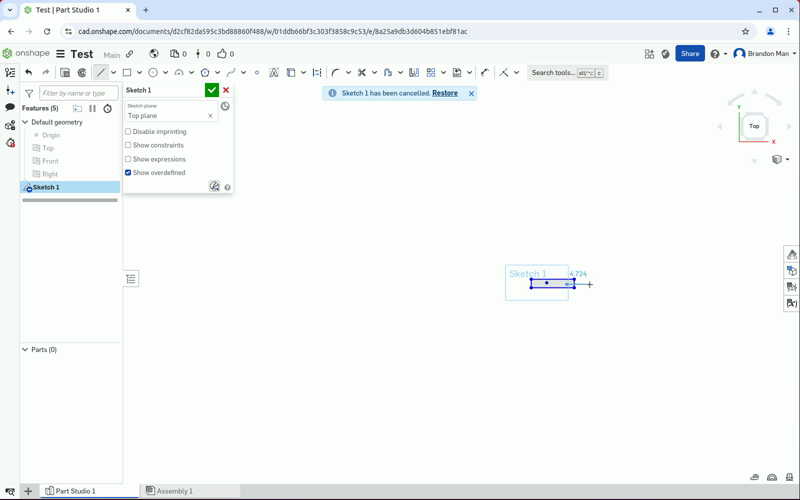
mouse_move(570, 284)
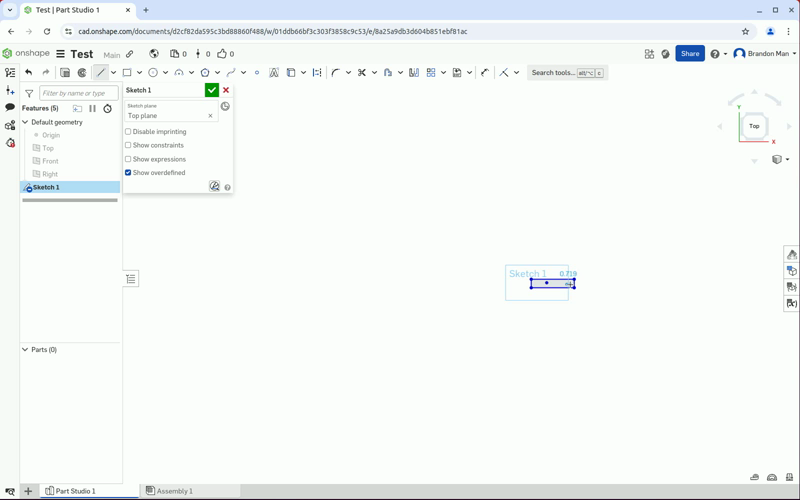
scroll(6)
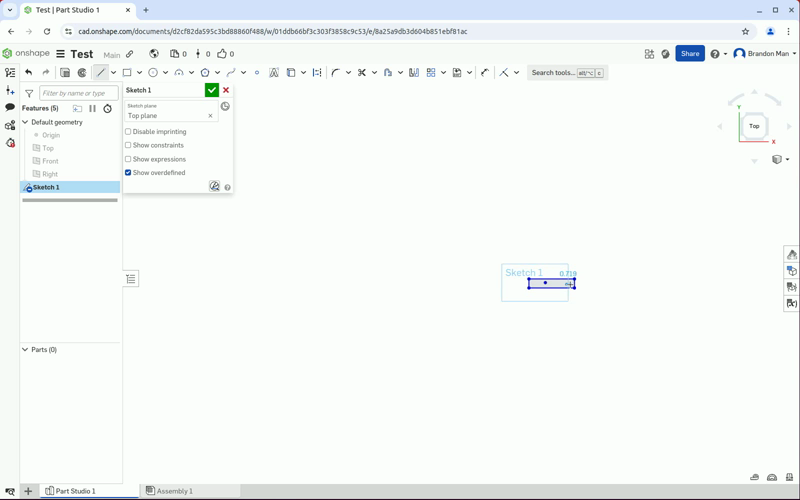
scroll(6)
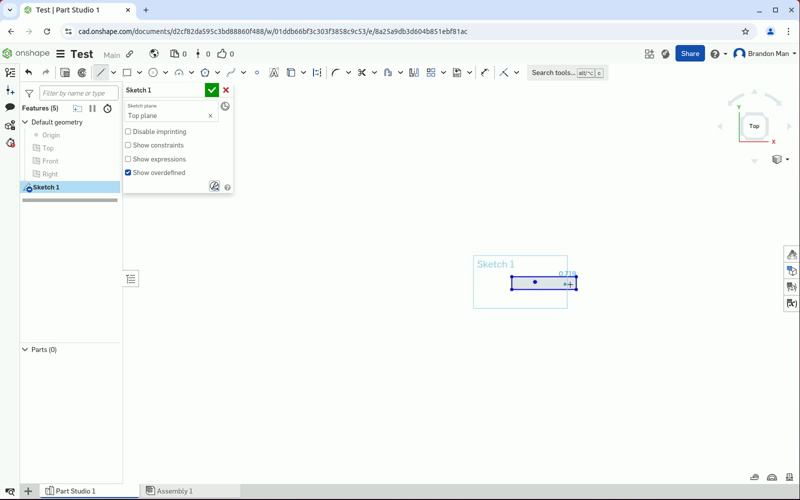
scroll(6)
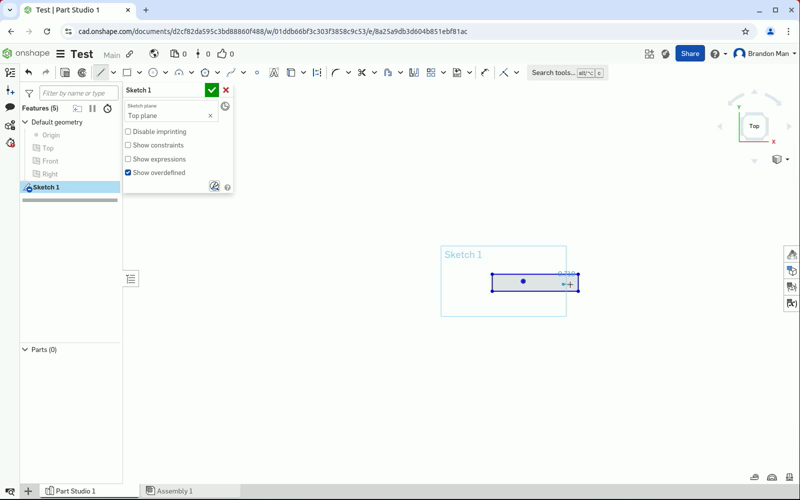
scroll(6)
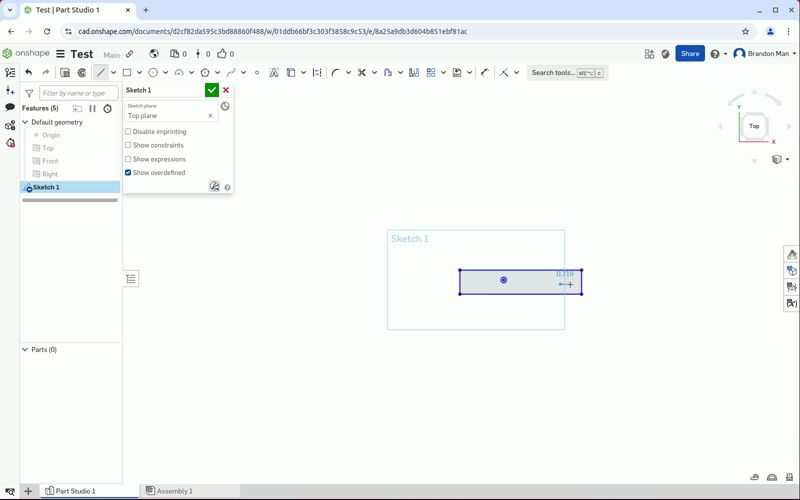
scroll(6)
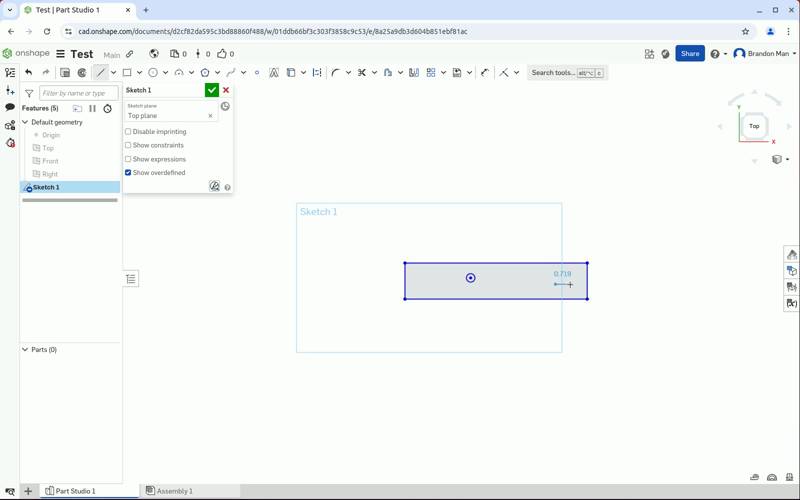
scroll(6)
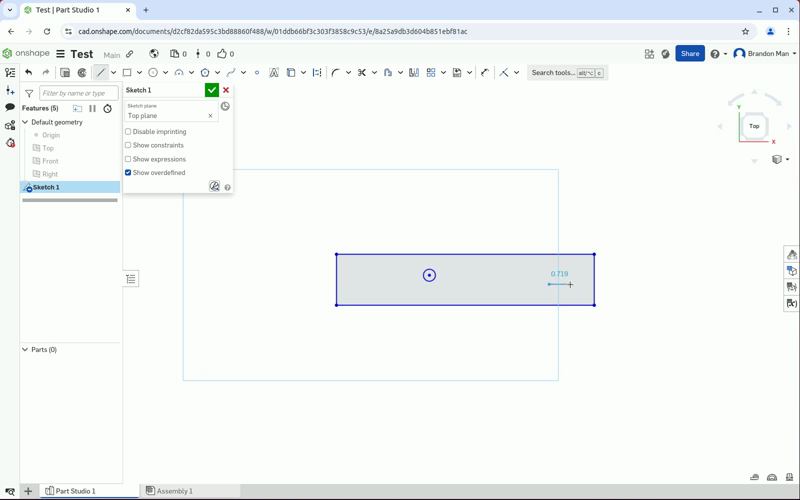
scroll(6)
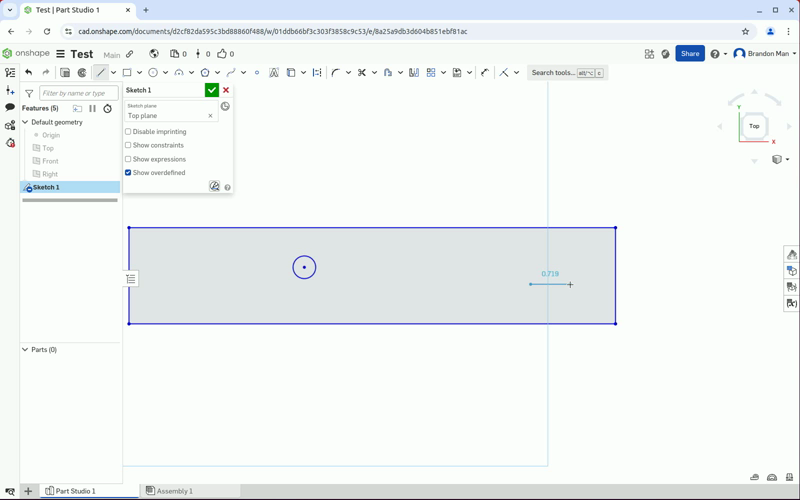
click(570, 284)
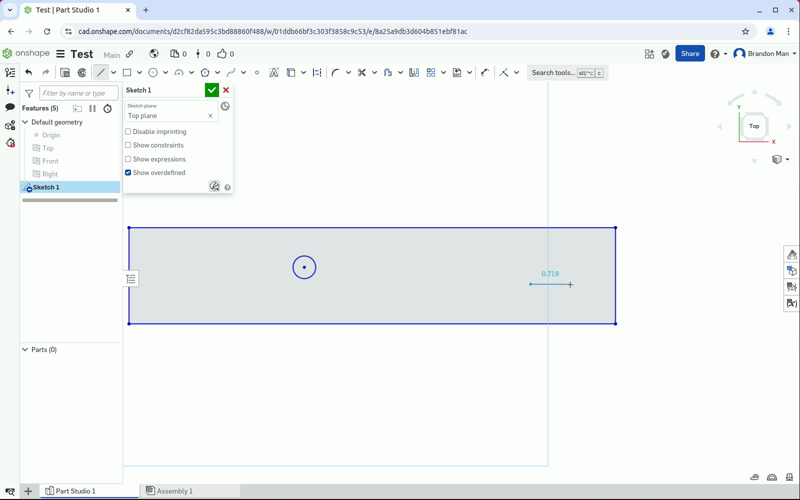
scroll(-6)
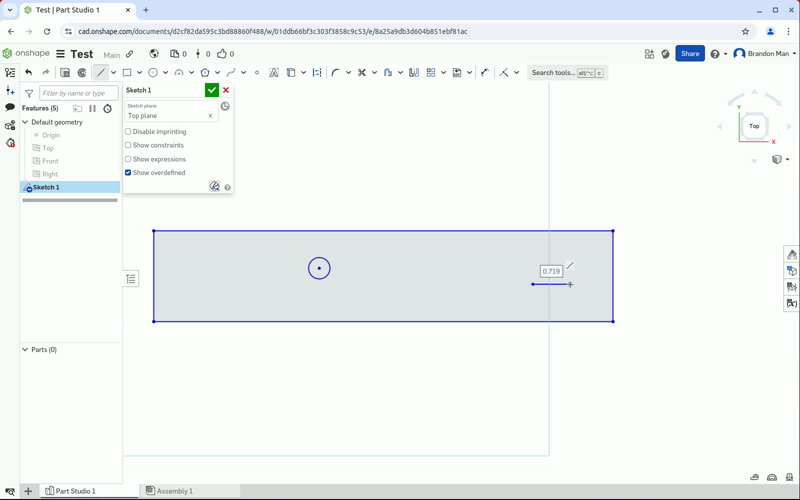
scroll(-6)
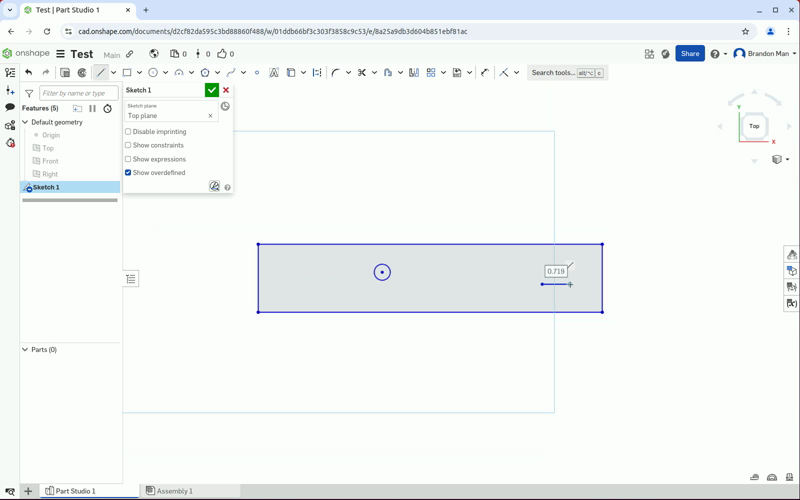
scroll(-6)
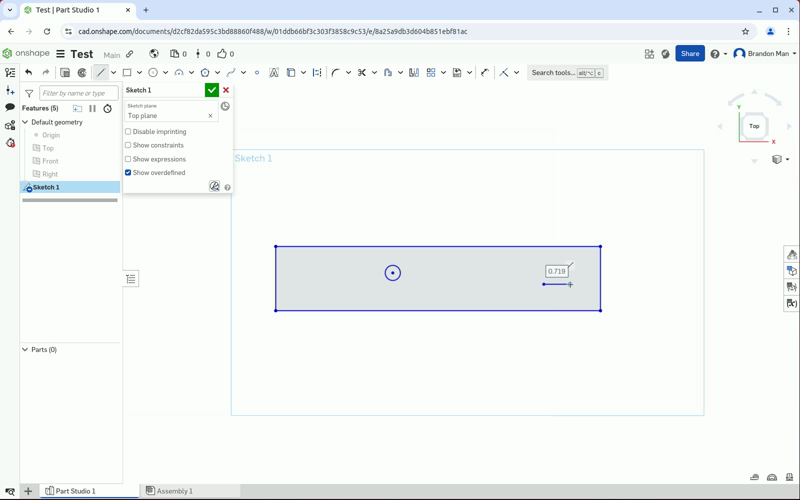
scroll(-6)
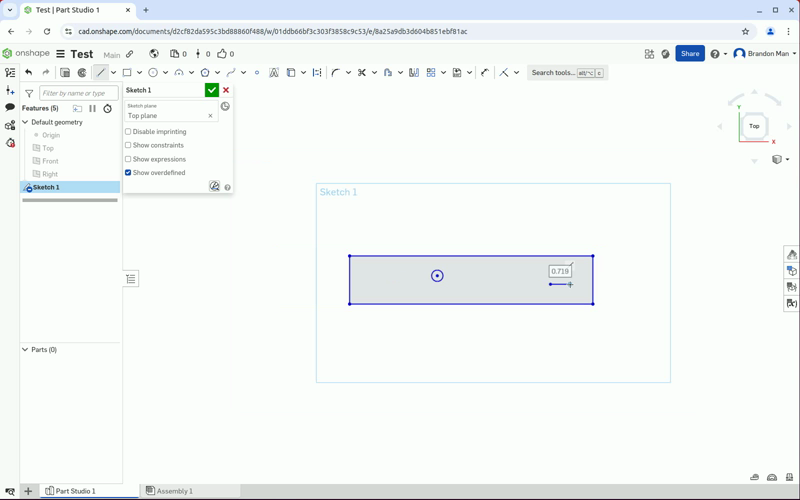
scroll(-6)
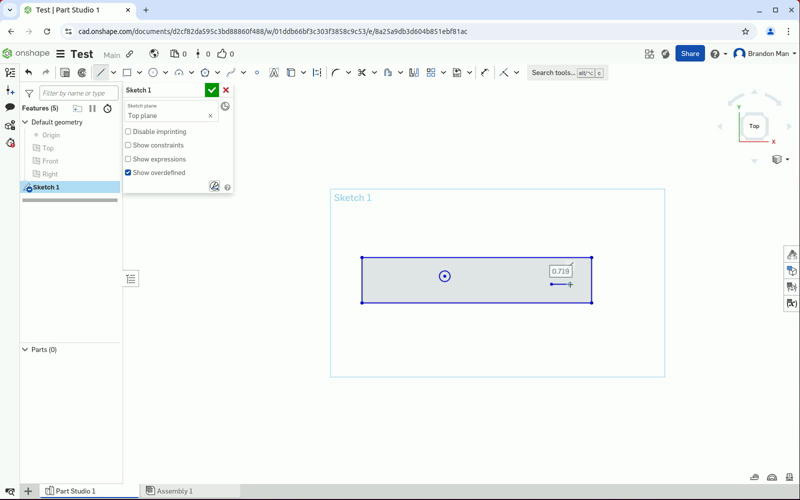
scroll(-6)
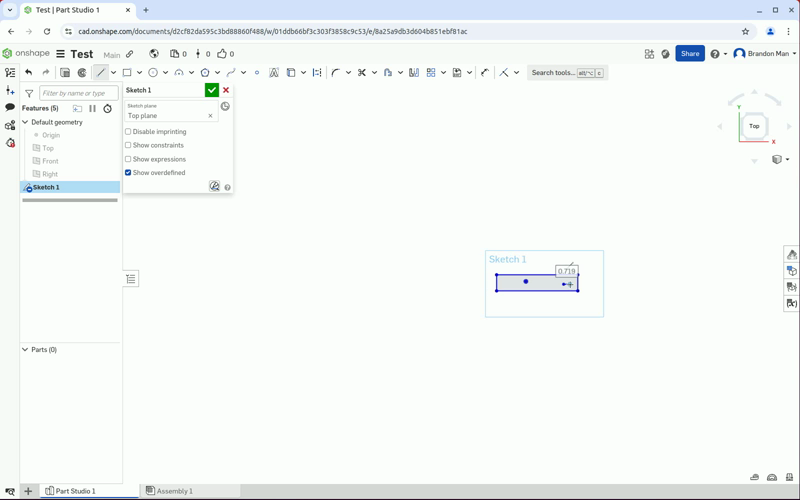
scroll(-6)
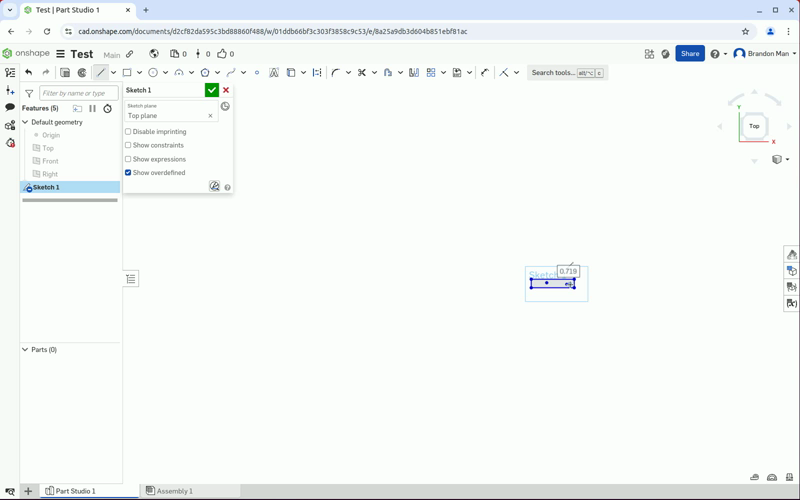
key_up(shift)
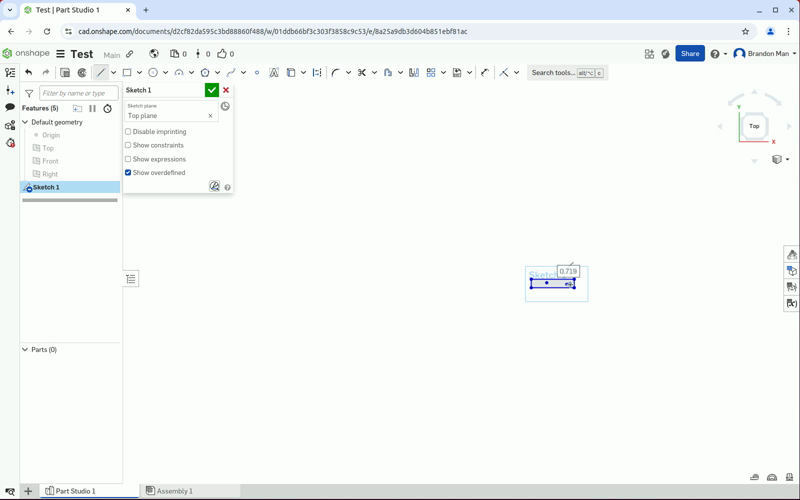
key(esc)
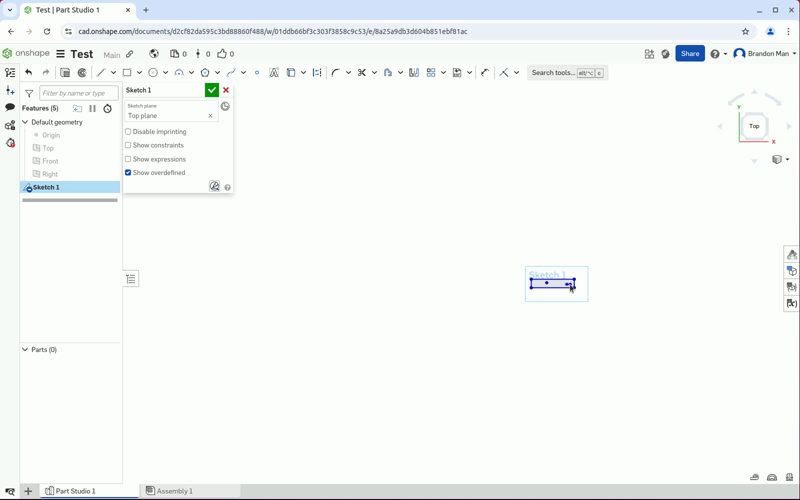
key(a)
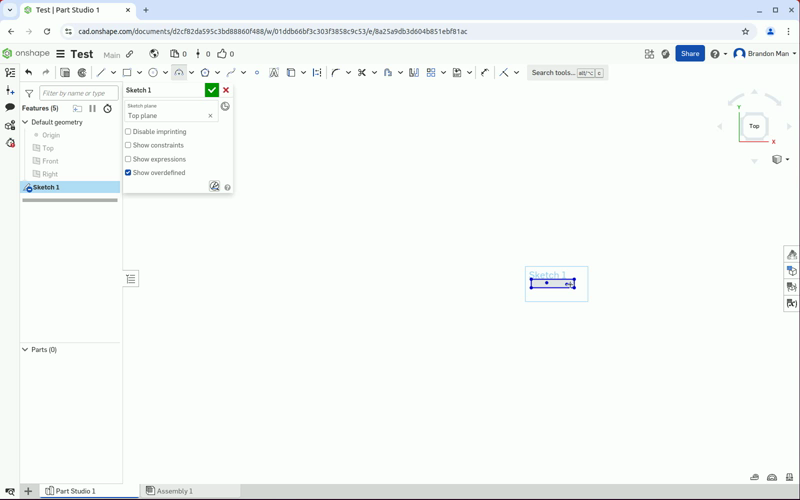
mouse_move(570, 284)
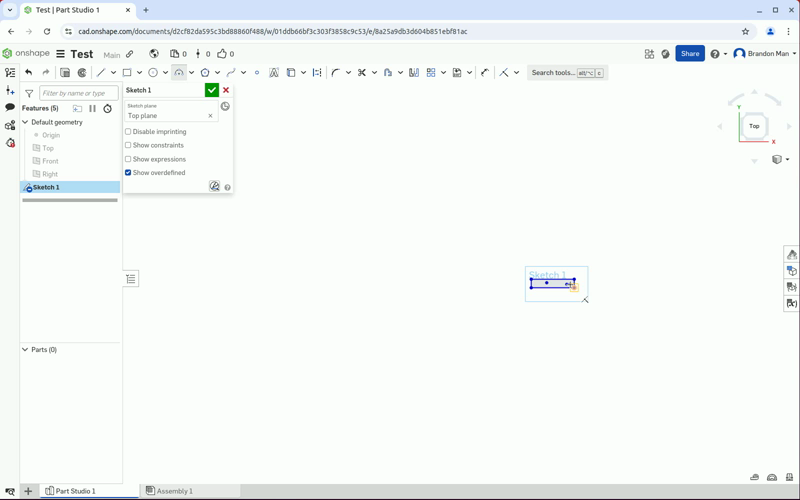
scroll(6)
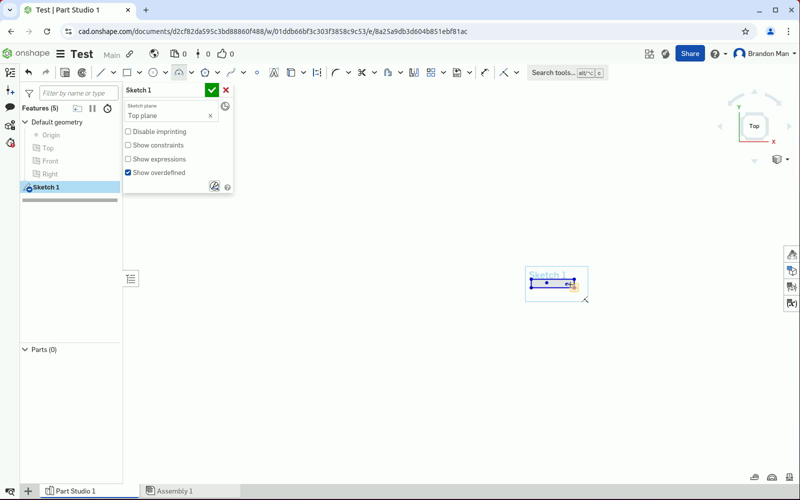
scroll(6)
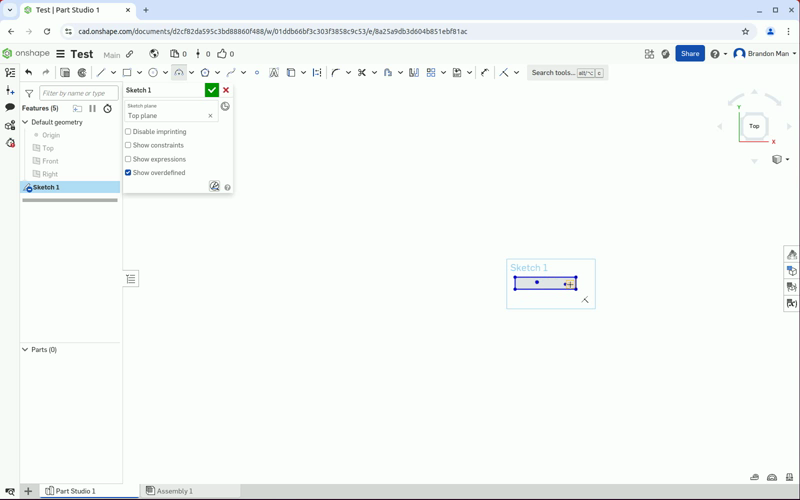
scroll(6)
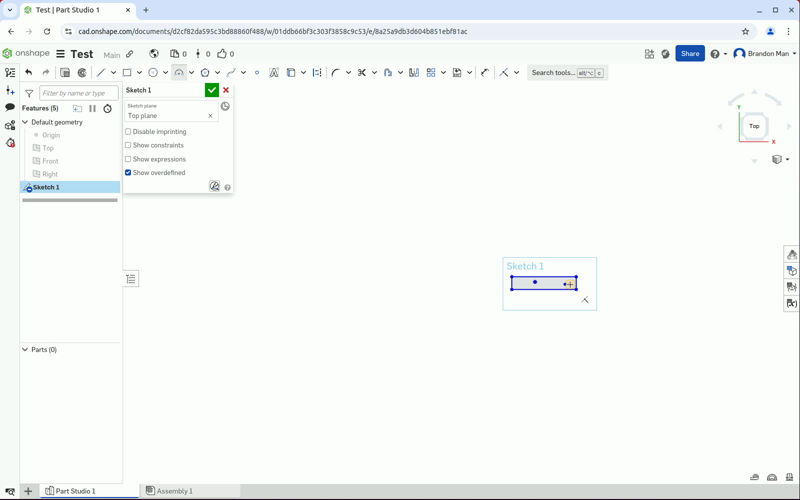
scroll(6)
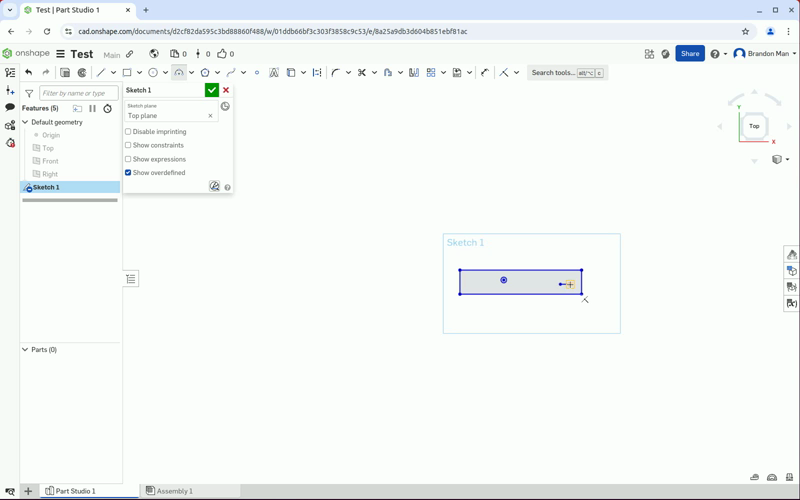
scroll(6)
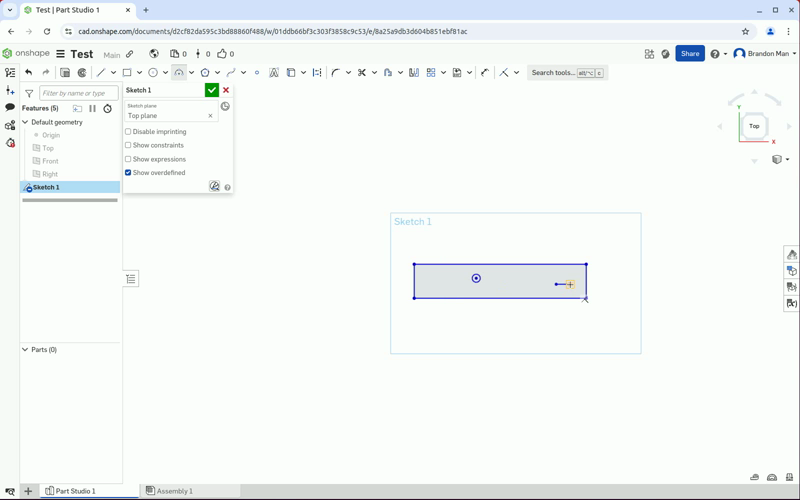
scroll(6)
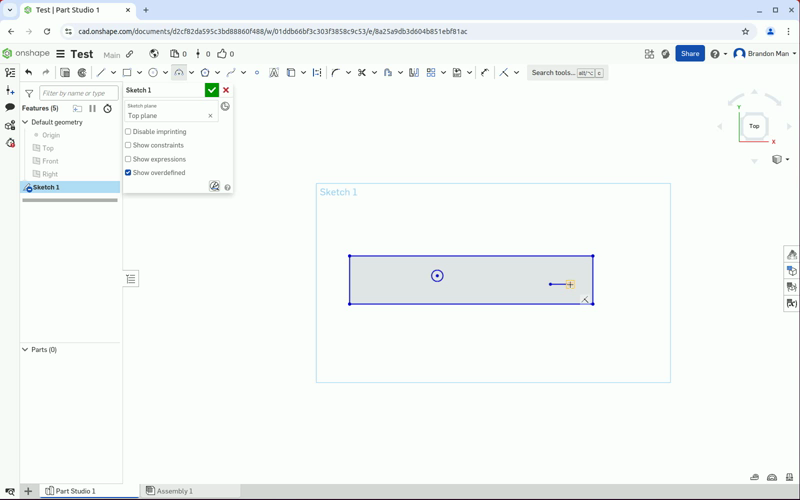
scroll(6)
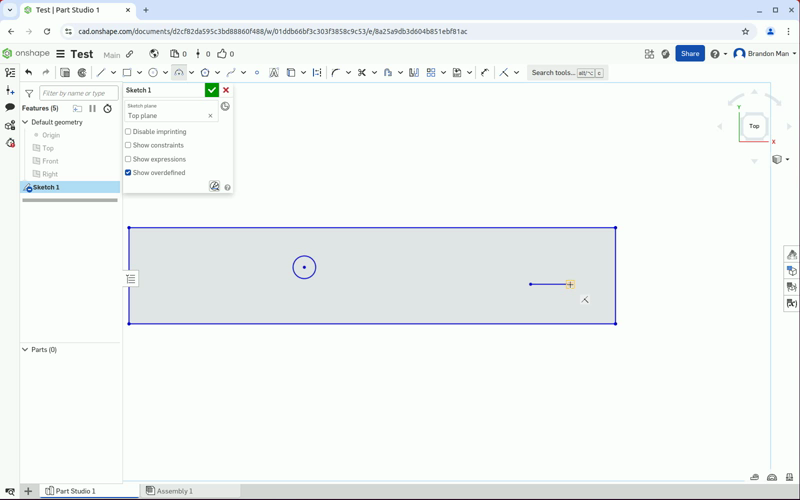
click(570, 284)
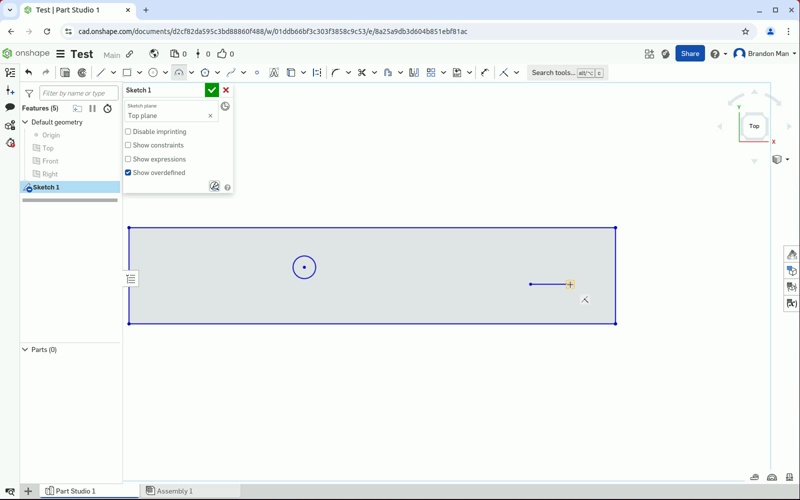
scroll(-6)
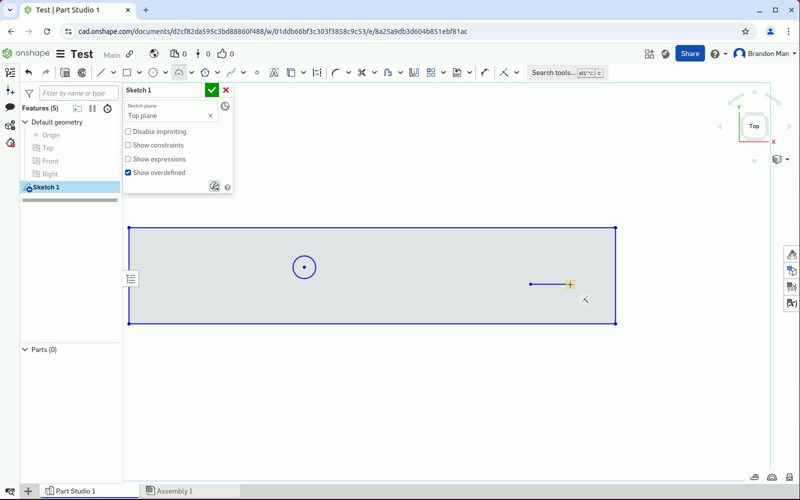
scroll(-6)
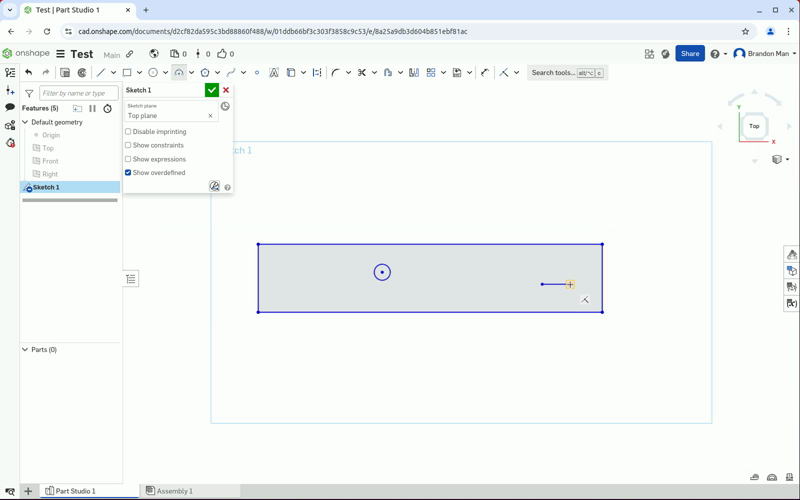
scroll(-6)
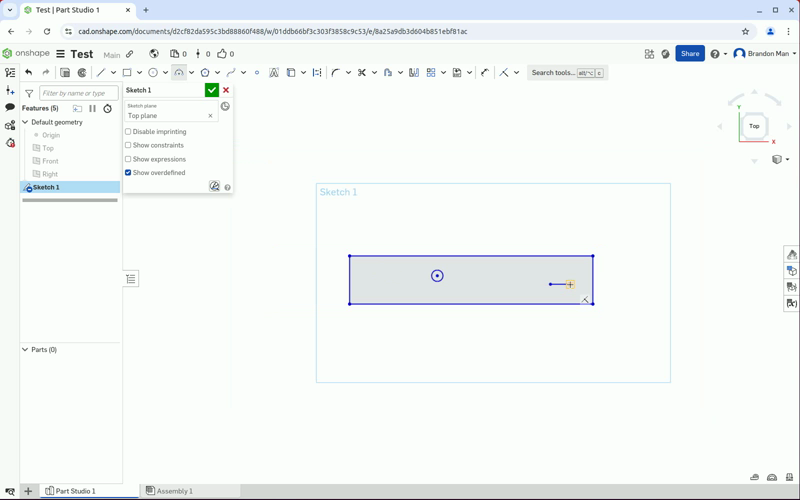
scroll(-6)
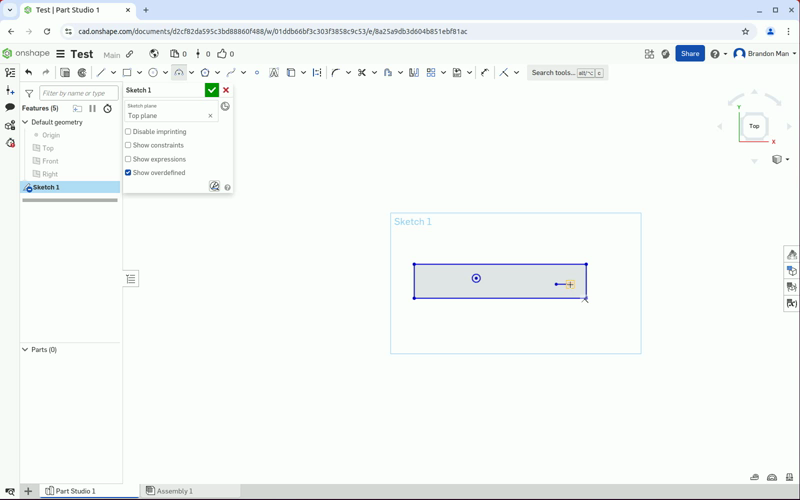
scroll(-6)
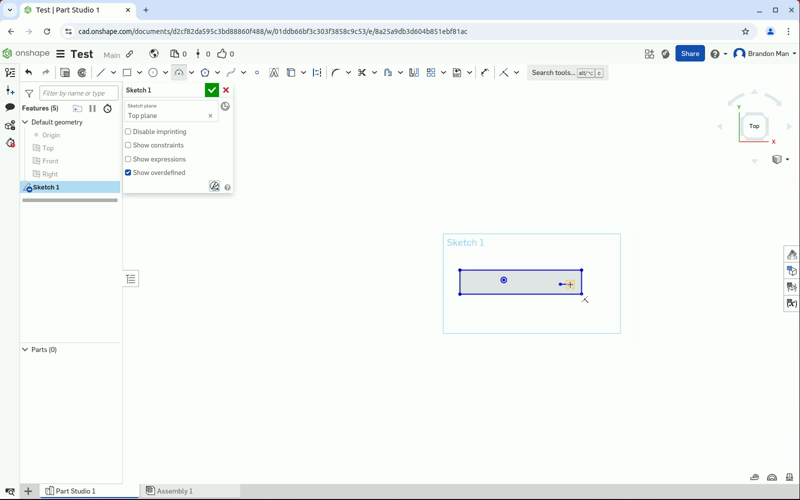
scroll(-6)
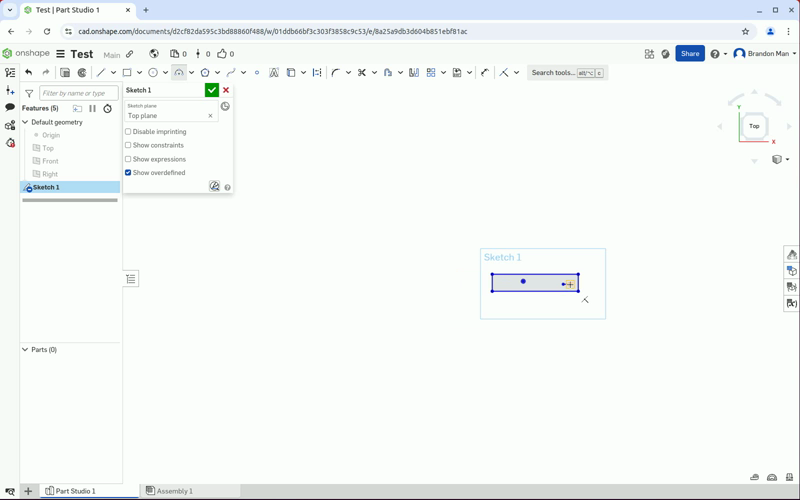
scroll(-6)
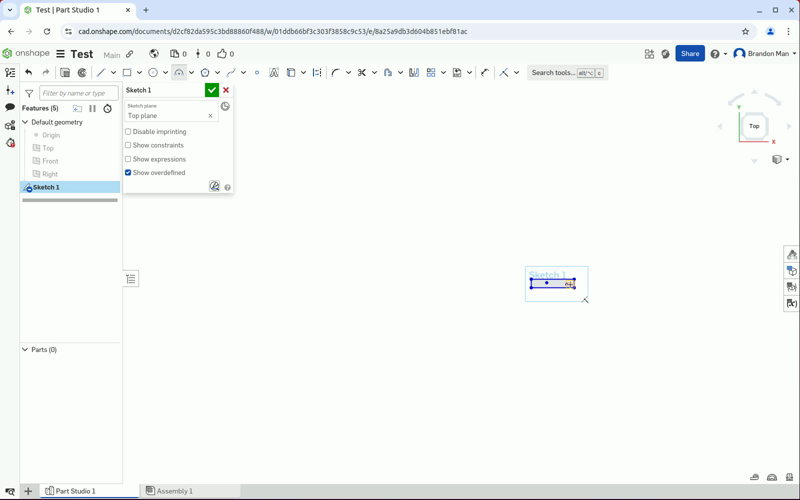
key_down(shift)
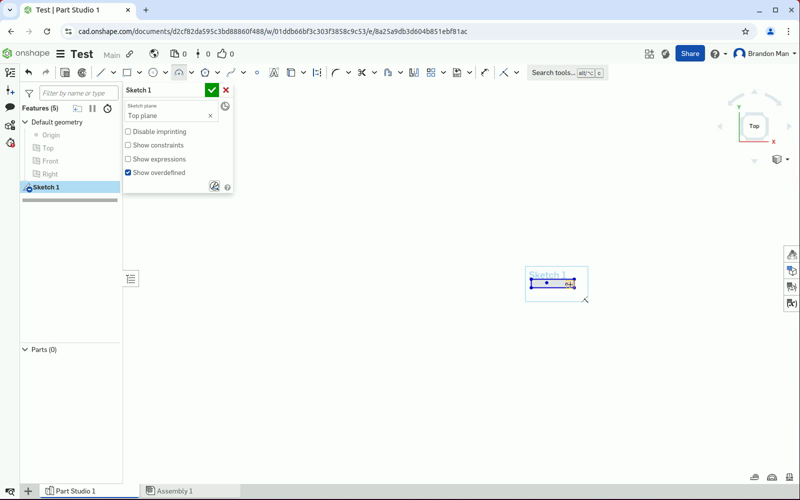
mouse_move(570, 282)
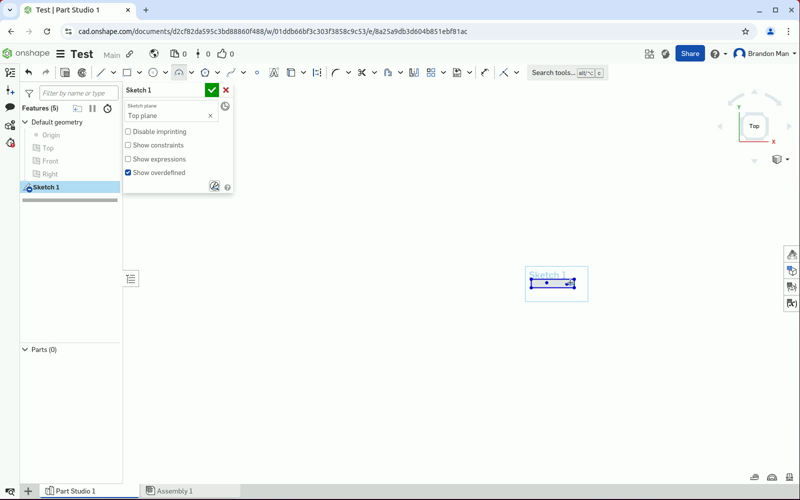
scroll(6)
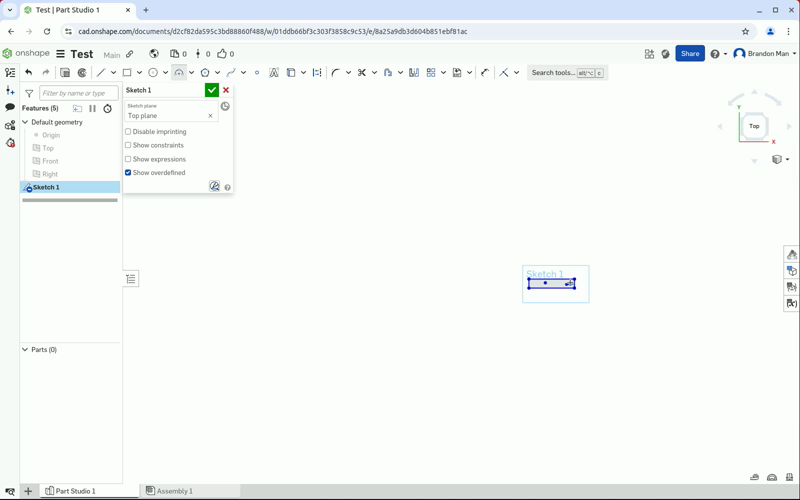
scroll(6)
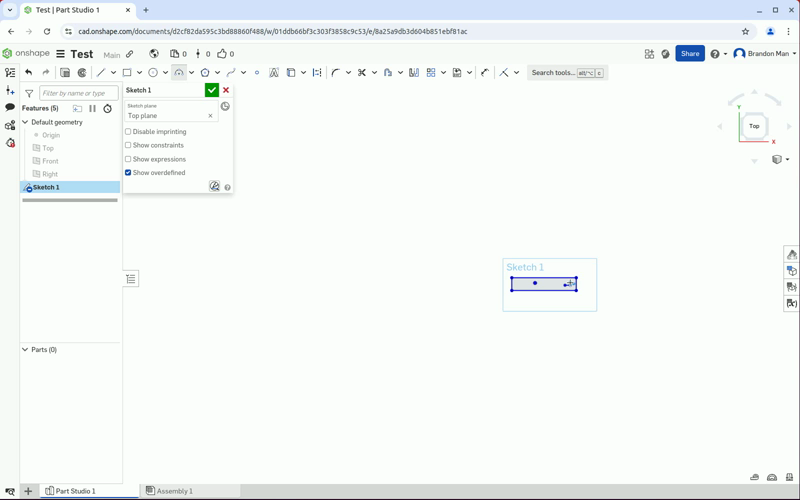
scroll(6)
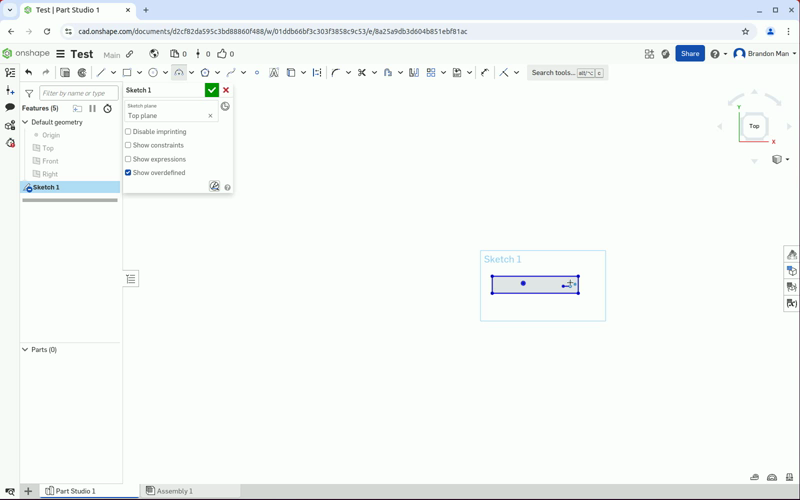
scroll(6)
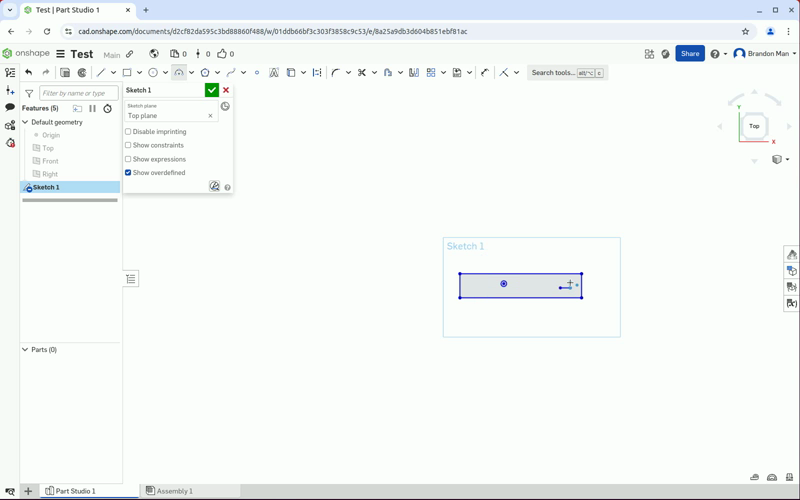
scroll(6)
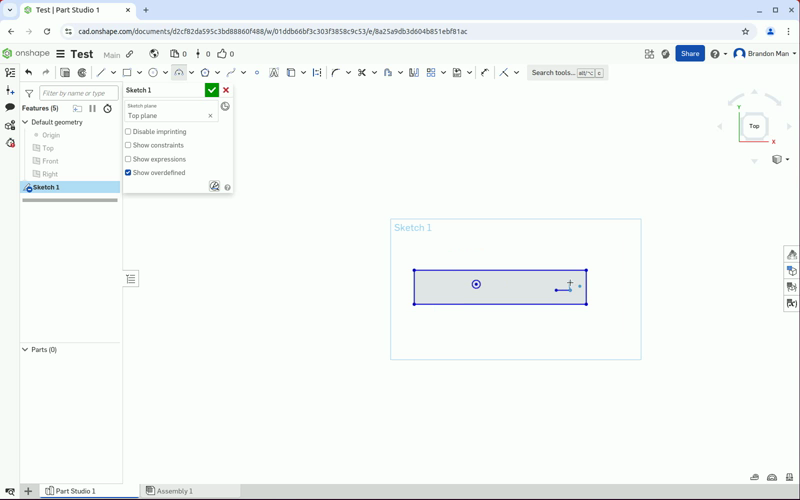
scroll(6)
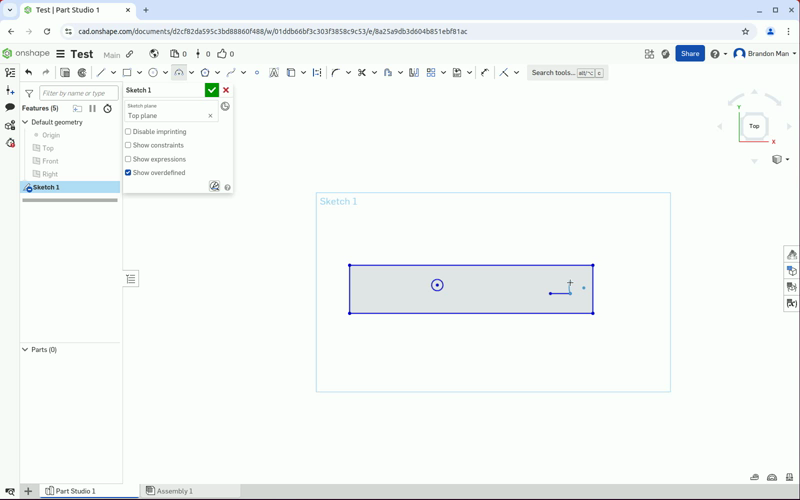
scroll(6)
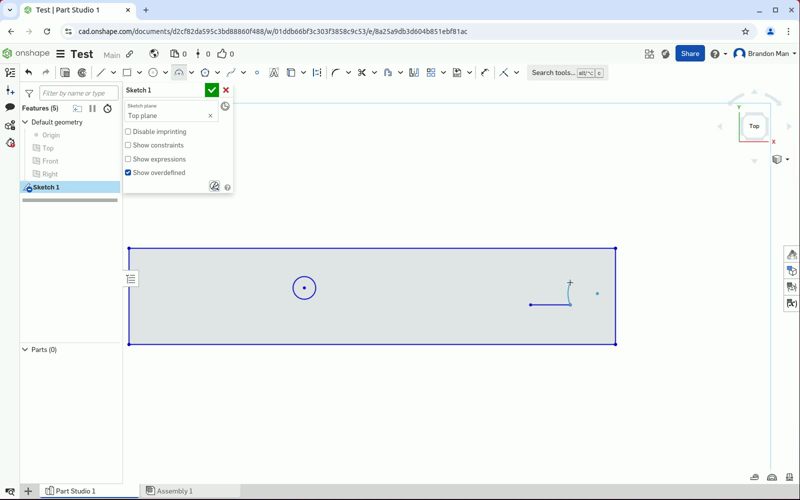
click(570, 282)
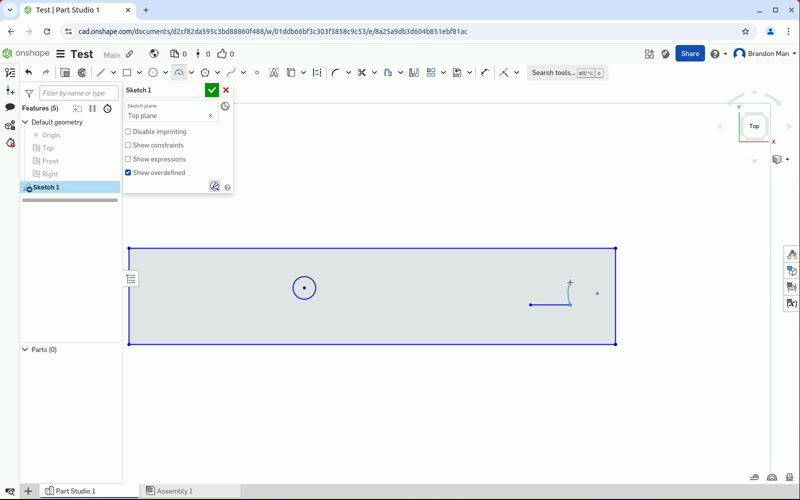
scroll(-6)
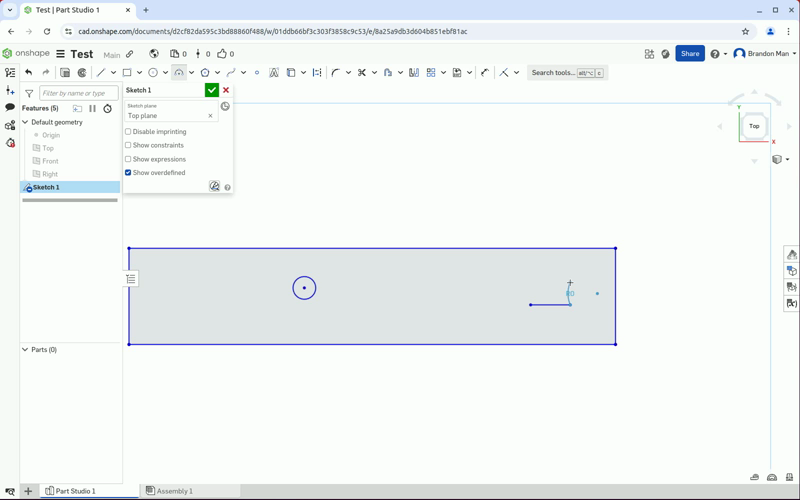
scroll(-6)
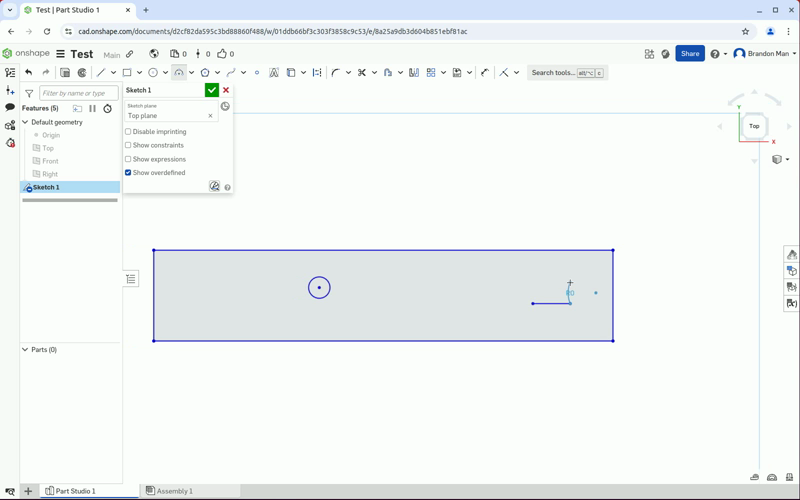
scroll(-6)
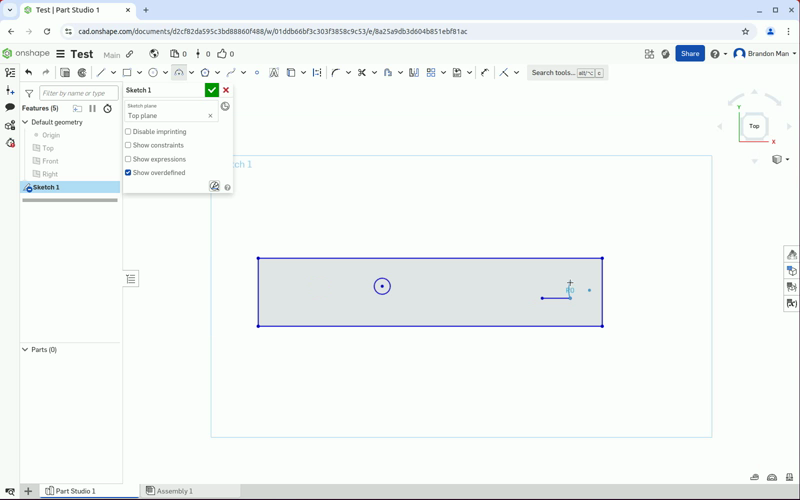
scroll(-6)
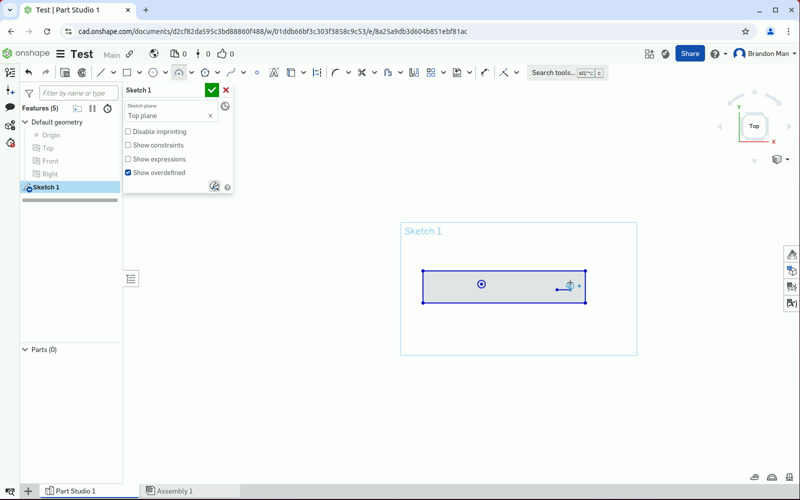
scroll(-6)
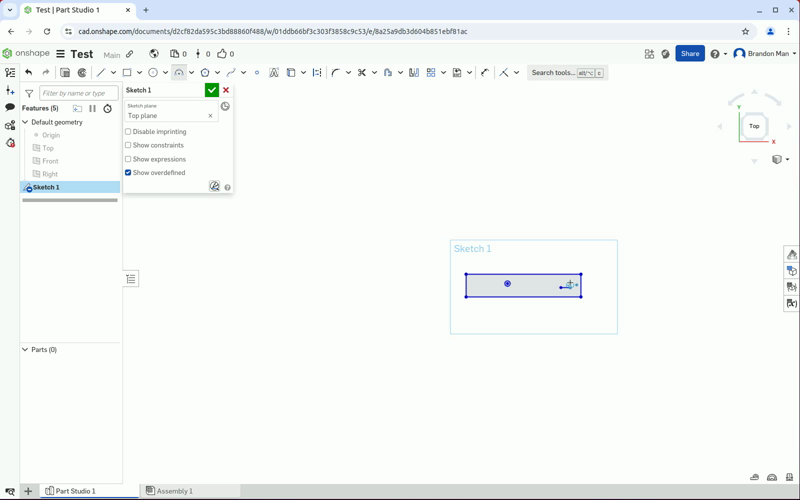
scroll(-6)
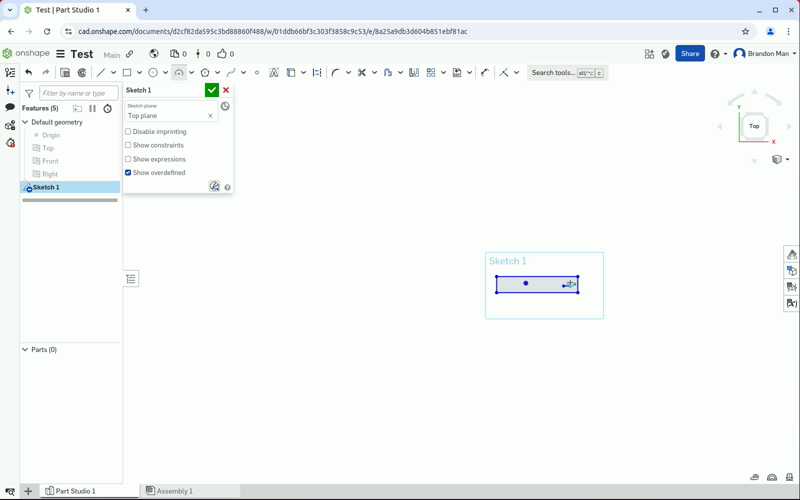
scroll(-6)
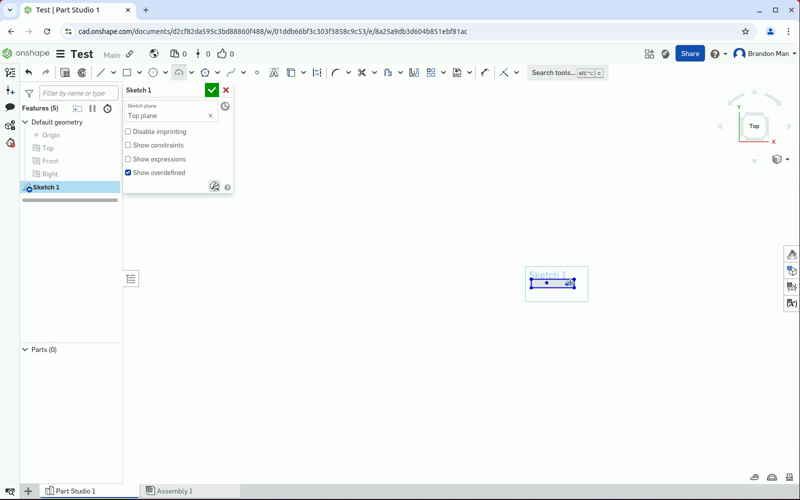
mouse_move(571, 283)
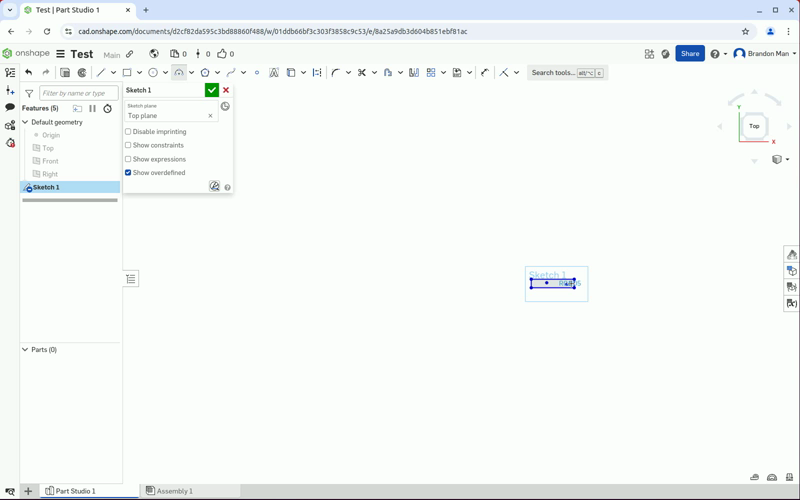
scroll(6)
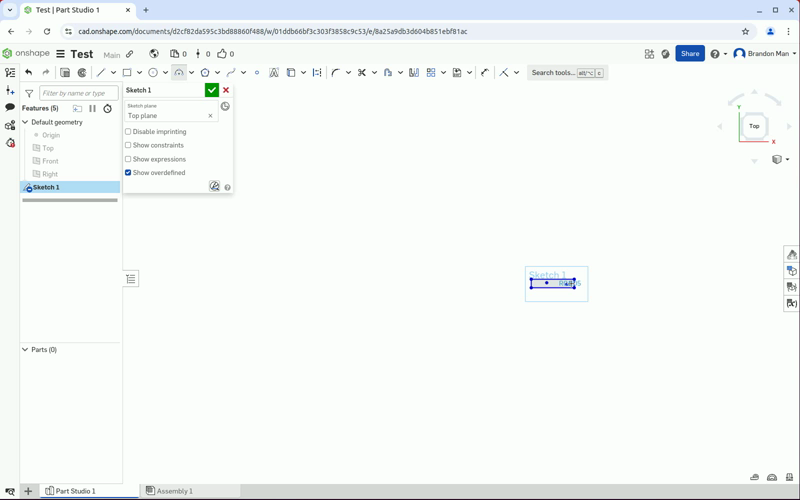
scroll(6)
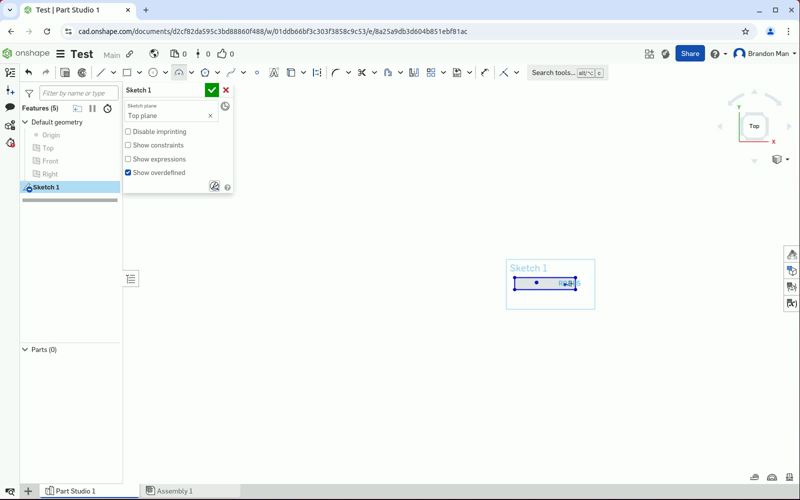
scroll(6)
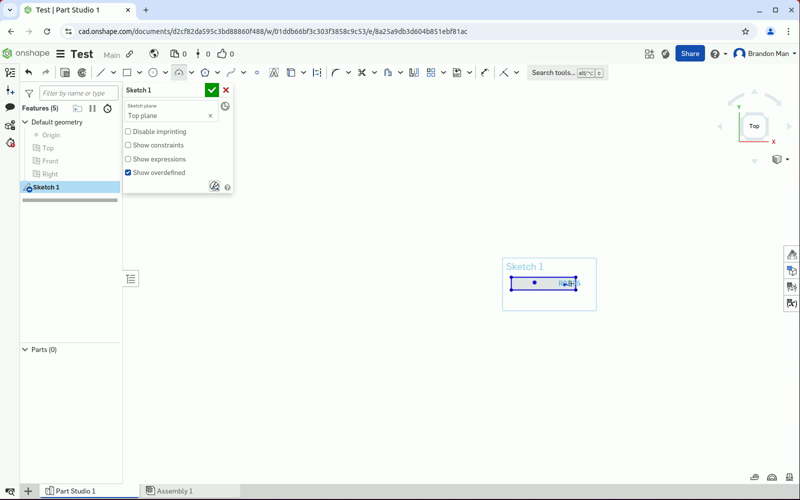
scroll(6)
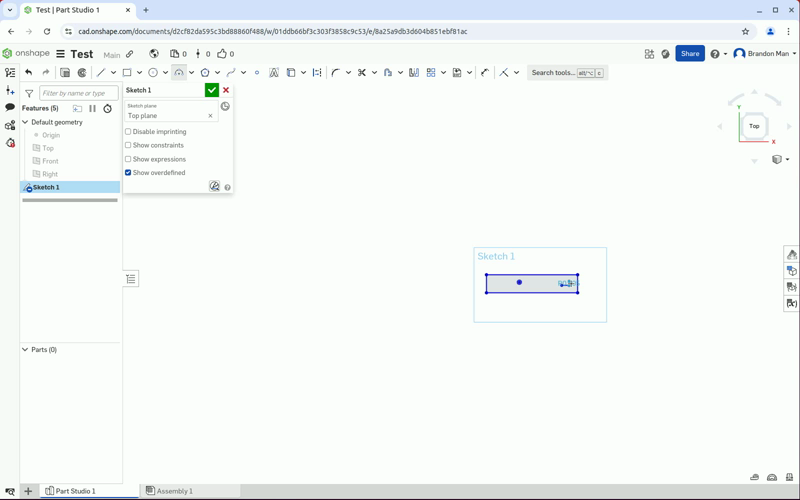
scroll(6)
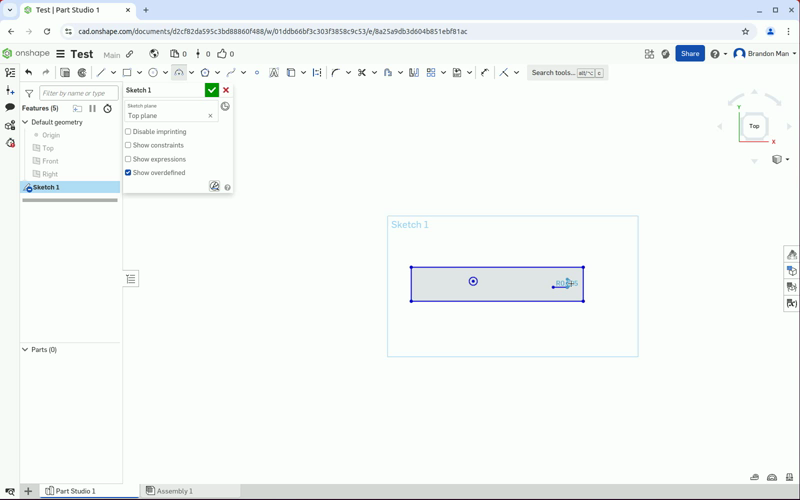
scroll(6)
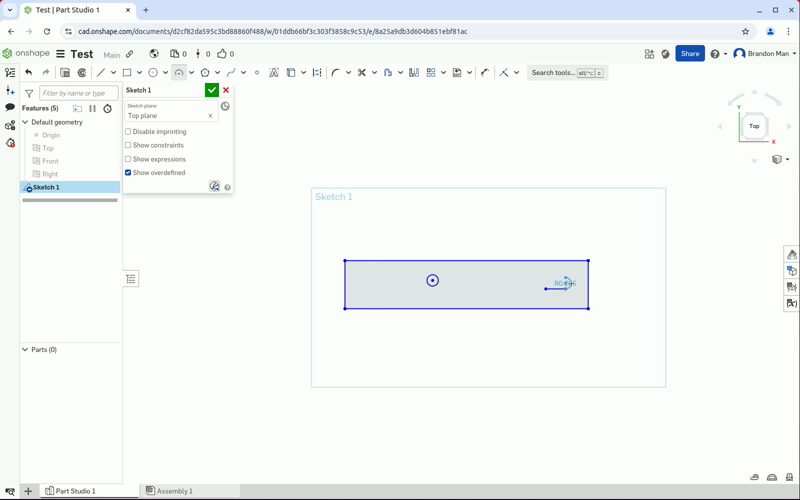
scroll(6)
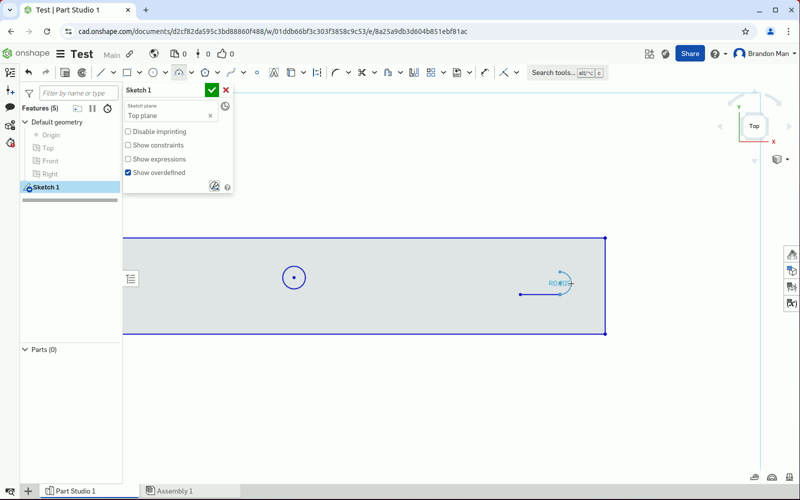
click(571, 283)
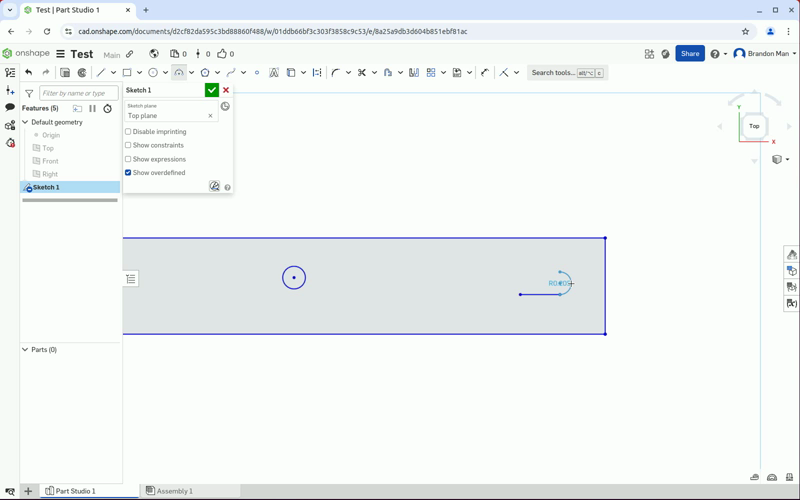
scroll(-6)
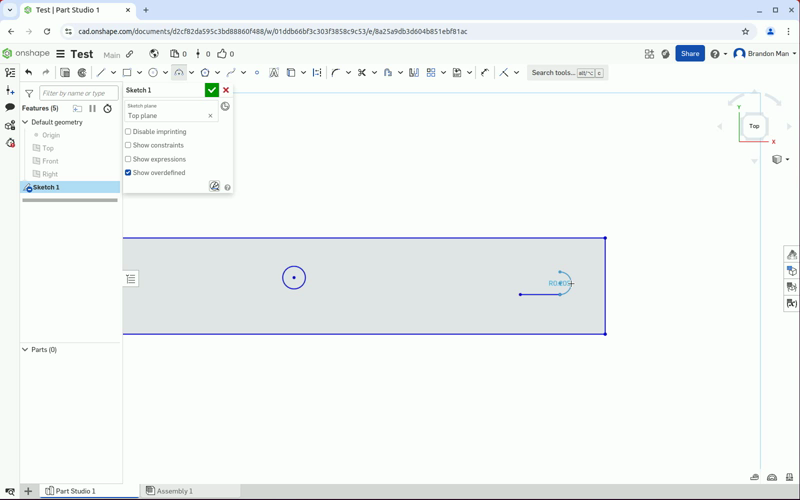
scroll(-6)
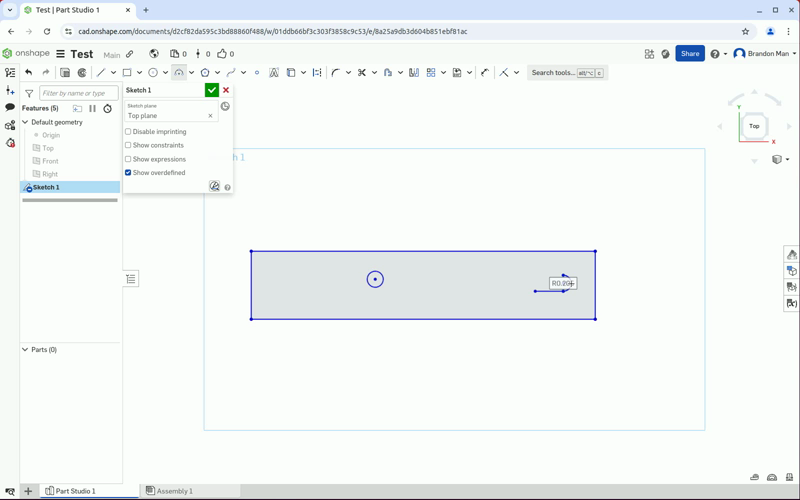
scroll(-6)
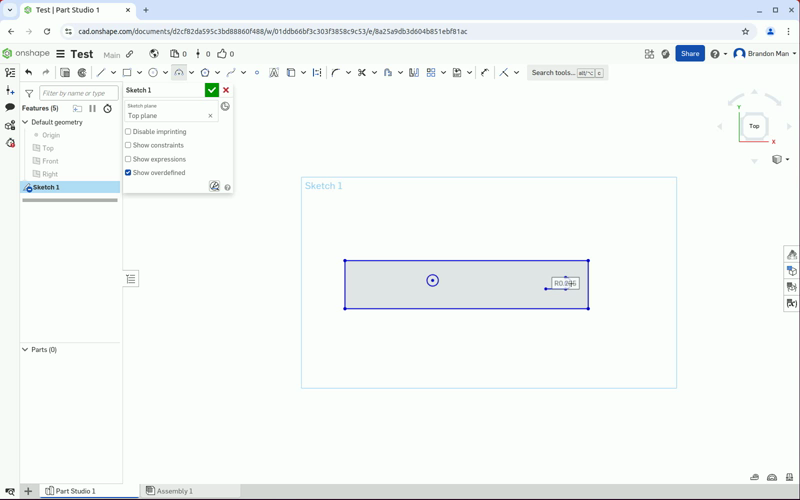
scroll(-6)
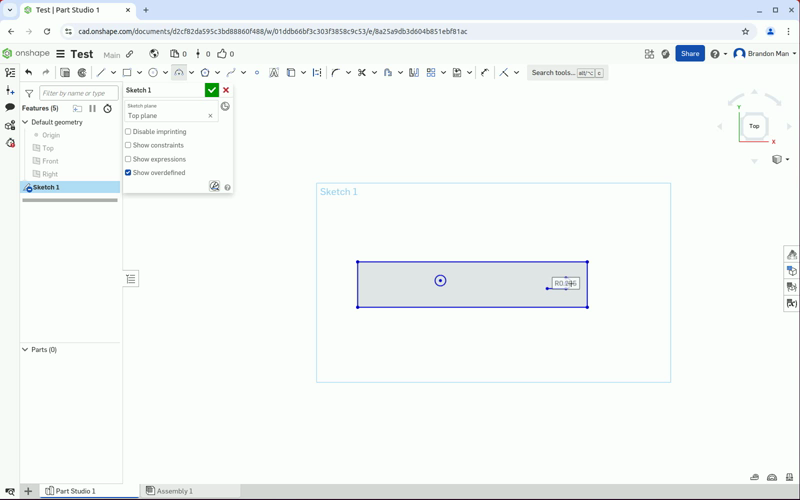
scroll(-6)
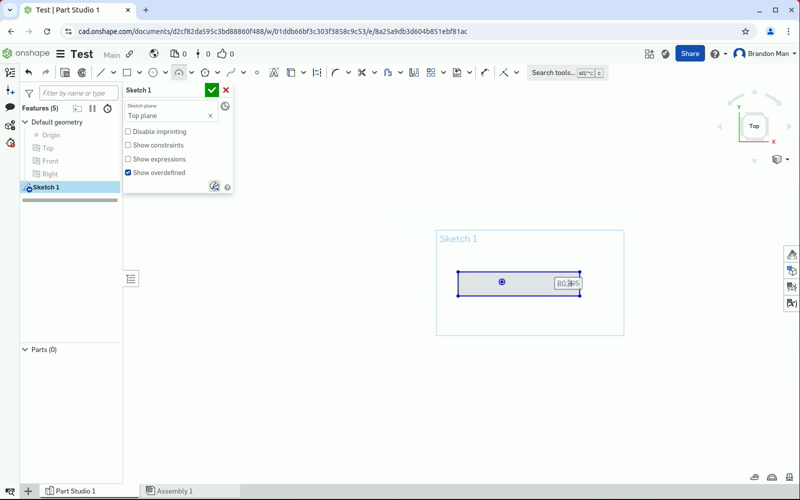
scroll(-6)
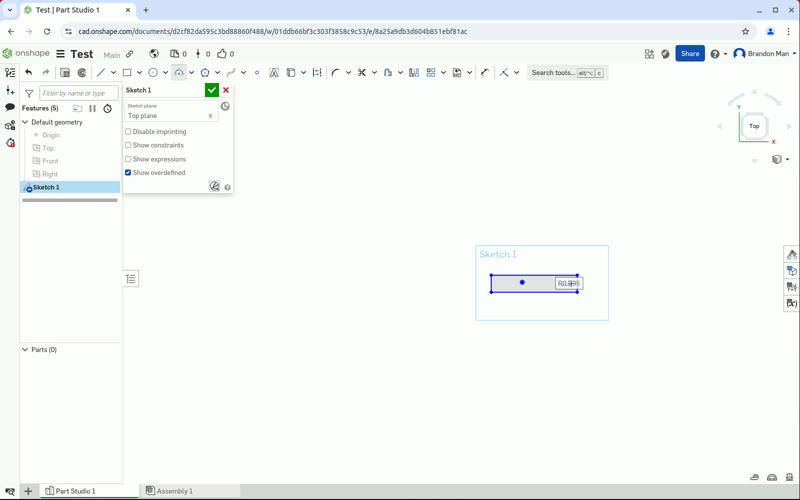
scroll(-6)
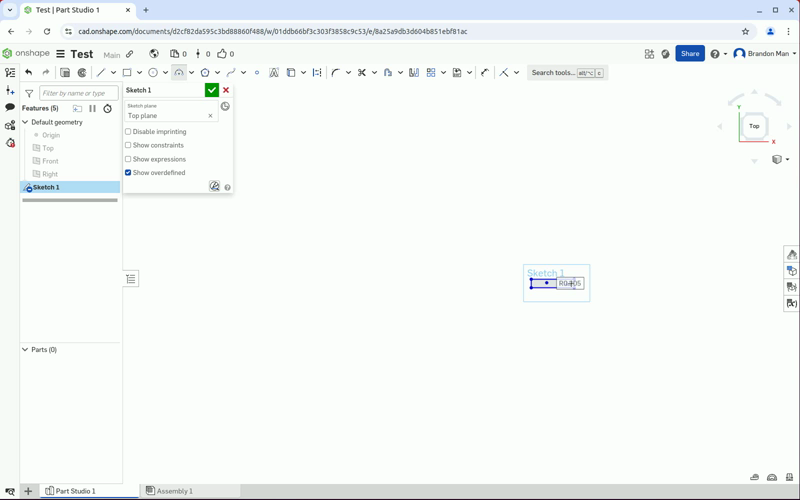
key_up(shift)
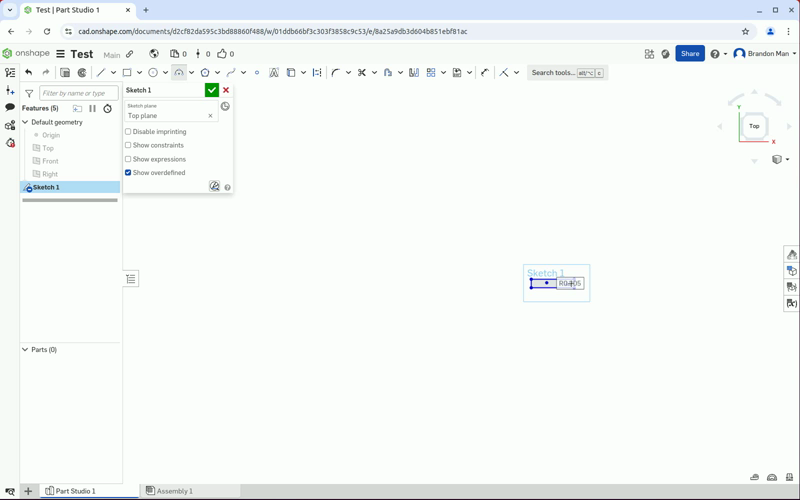
key(esc)
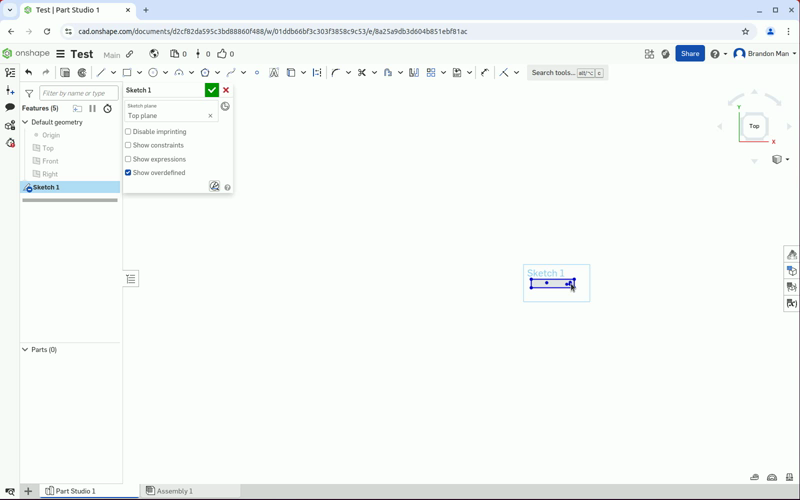
key(l)
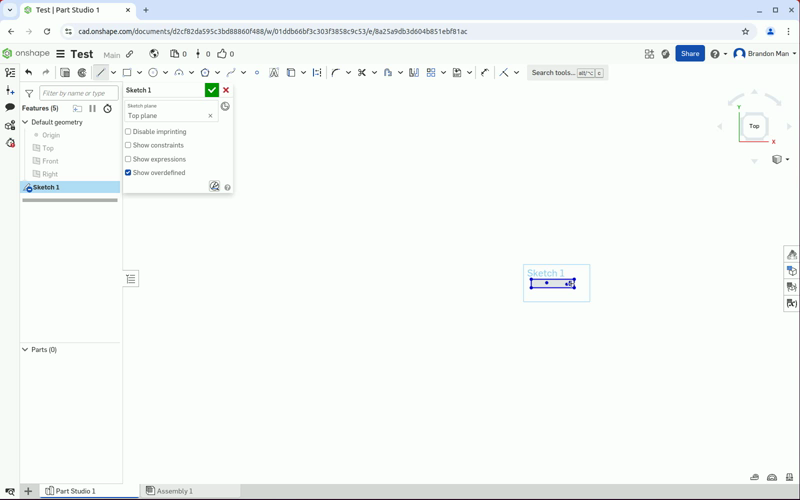
mouse_move(570, 282)
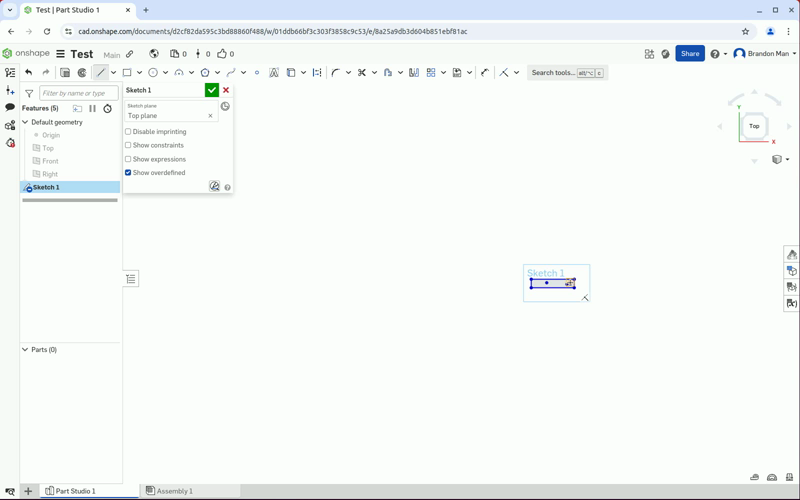
scroll(6)
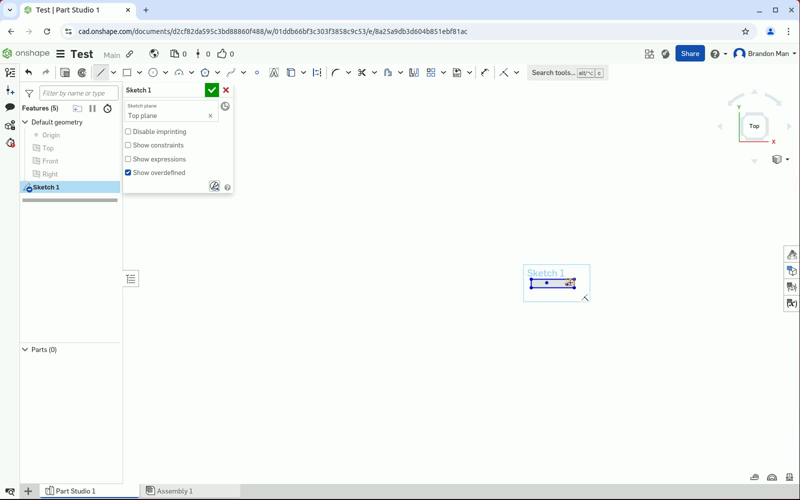
scroll(6)
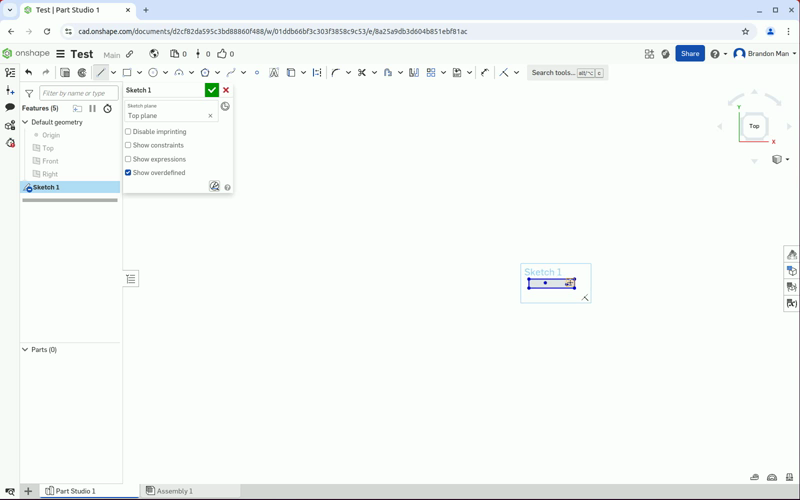
scroll(6)
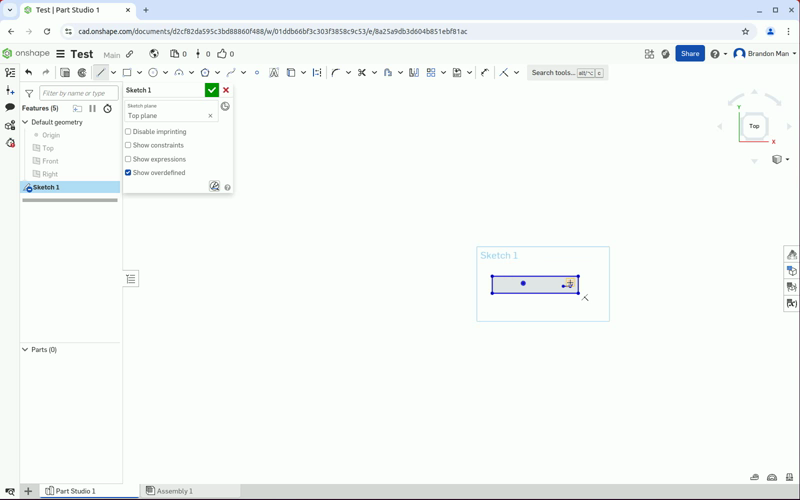
scroll(6)
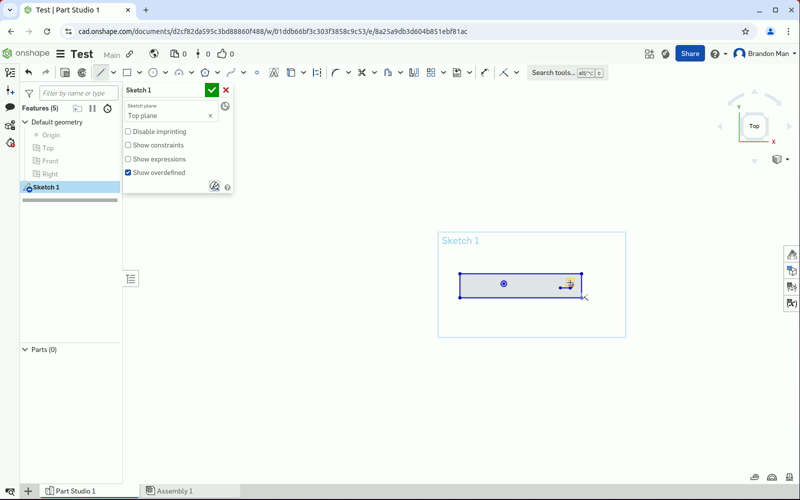
scroll(6)
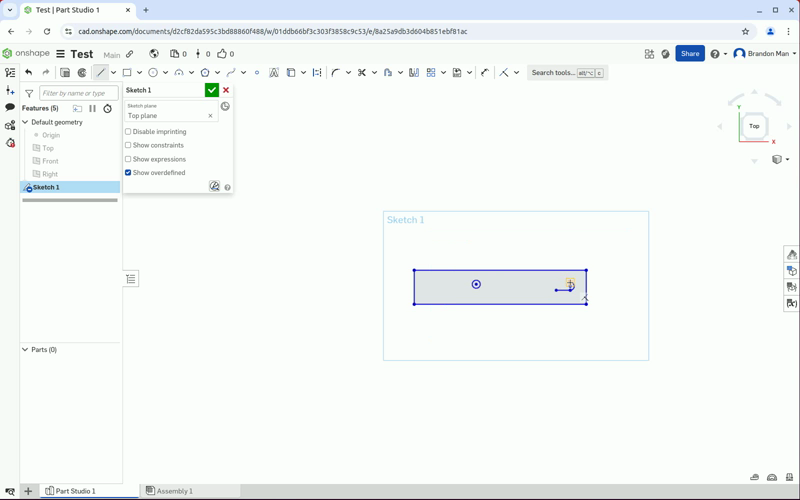
scroll(6)
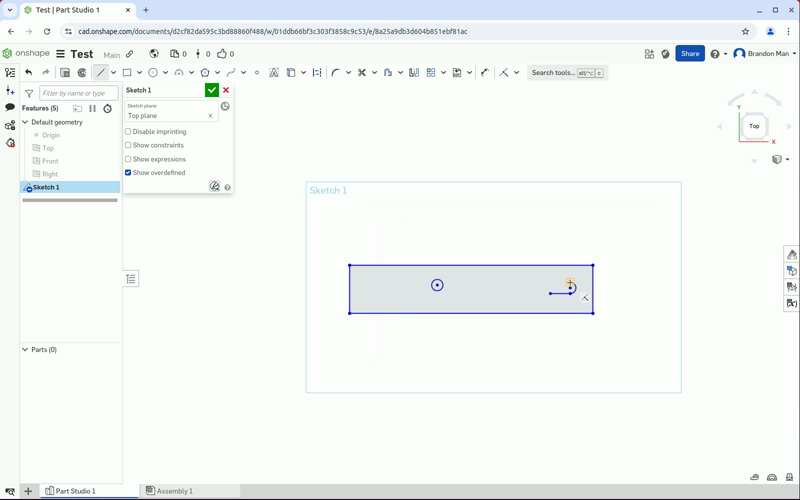
scroll(6)
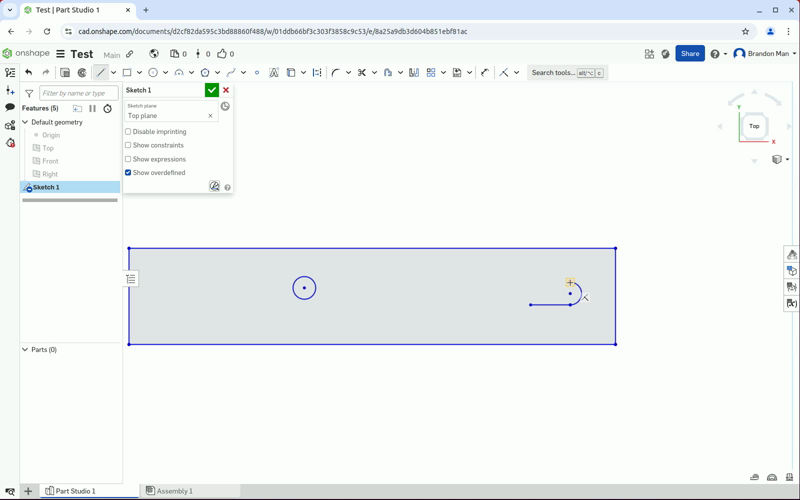
click(570, 282)
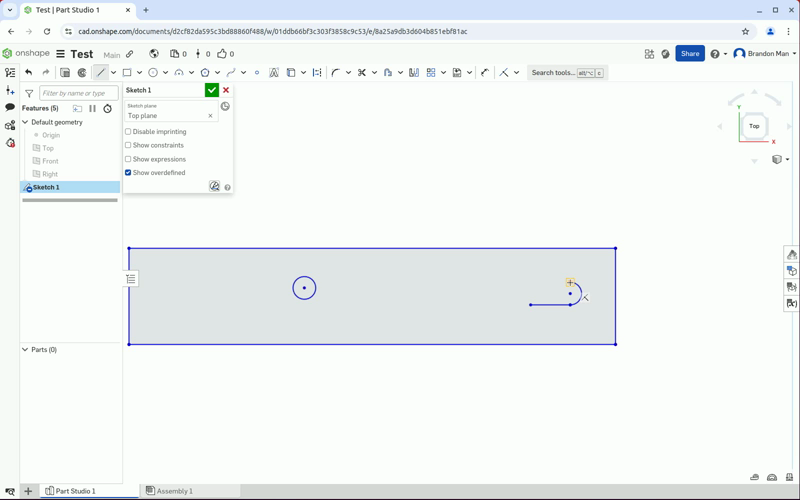
scroll(-6)
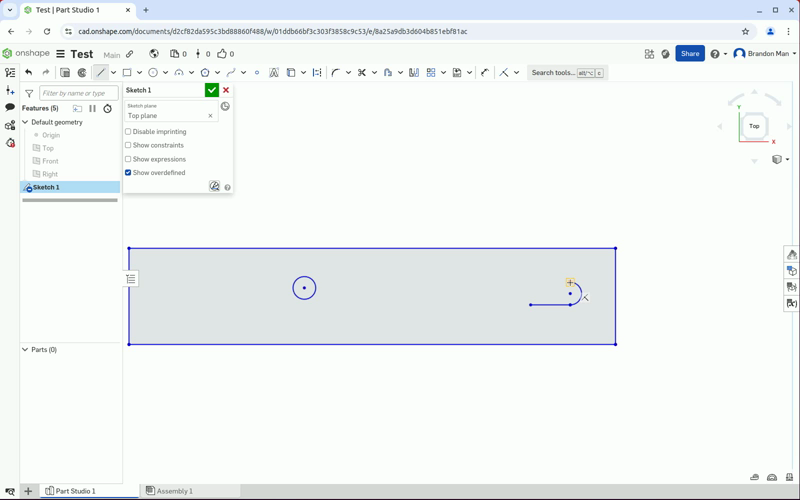
scroll(-6)
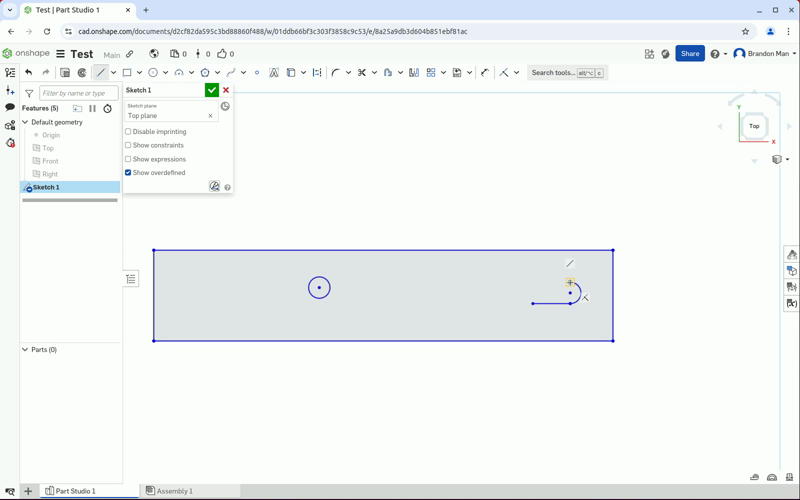
scroll(-6)
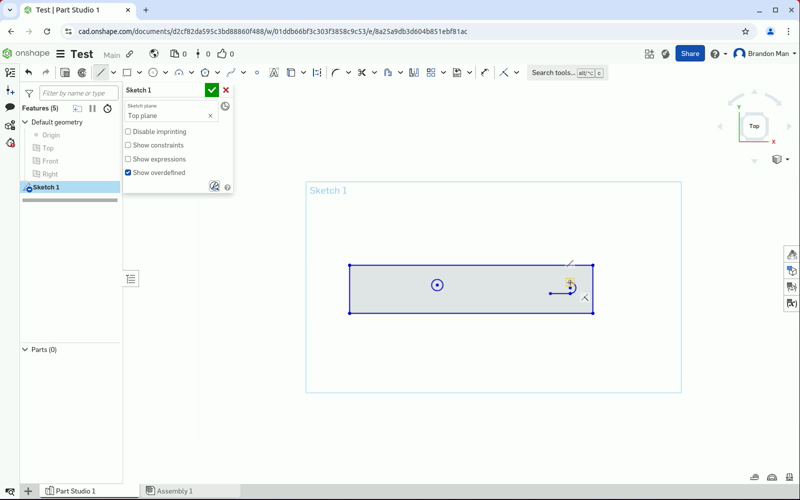
scroll(-6)
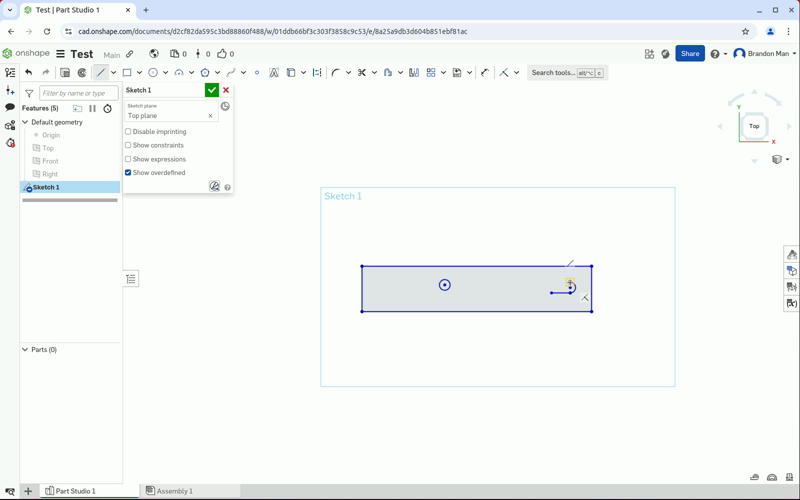
scroll(-6)
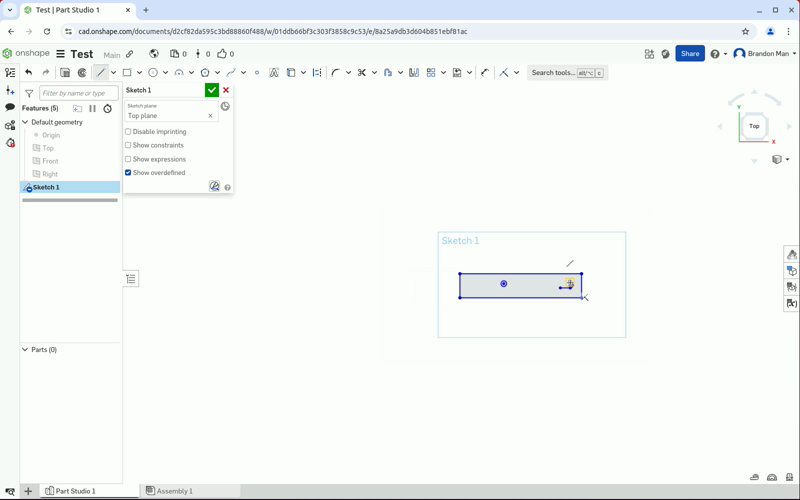
scroll(-6)
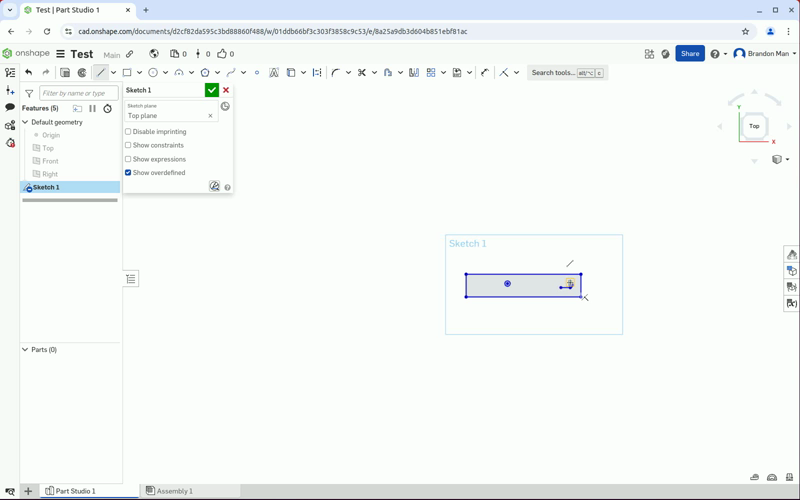
scroll(-6)
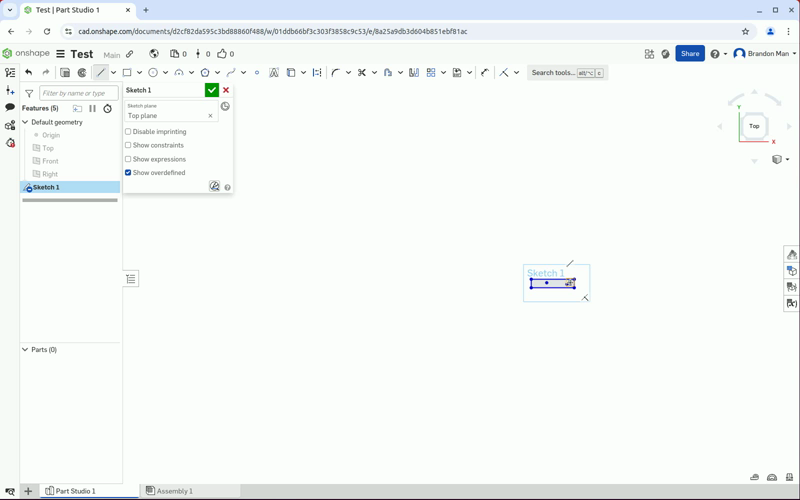
key_down(shift)
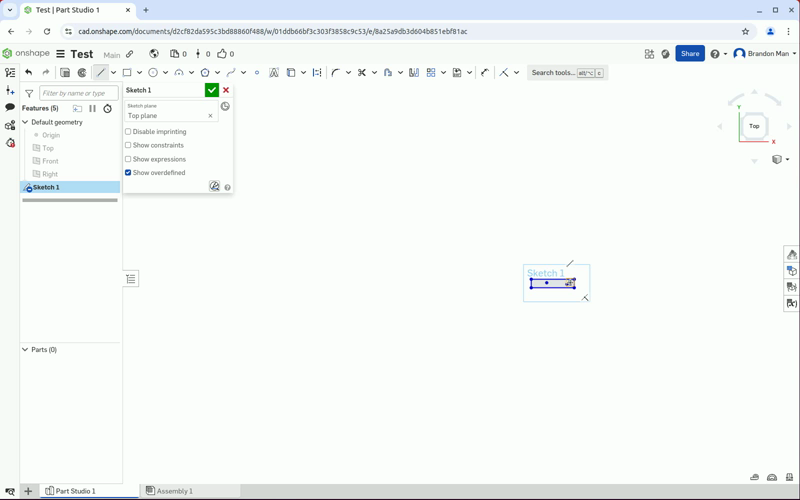
mouse_move(589, 282)
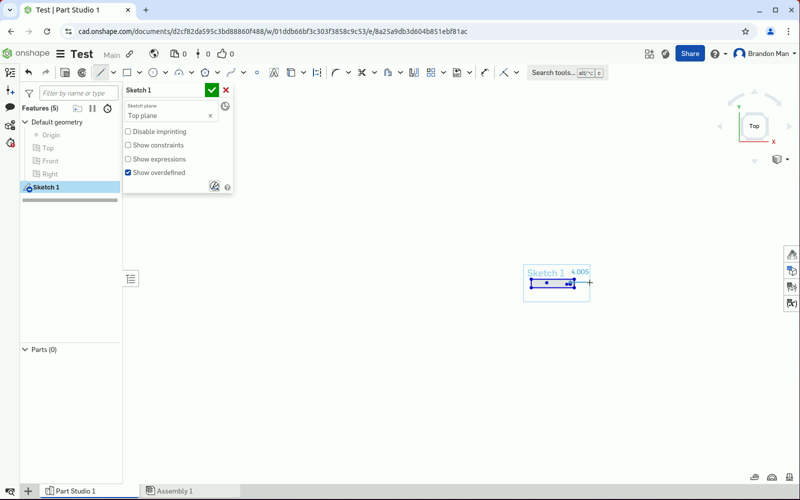
mouse_move(566, 282)
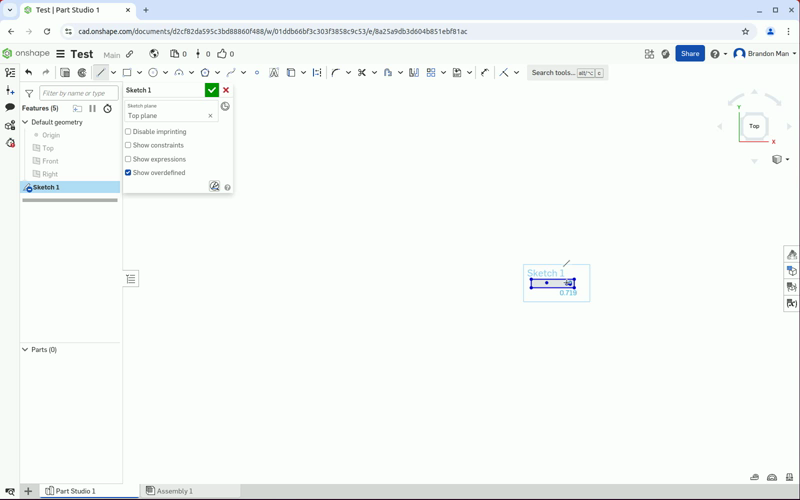
scroll(6)
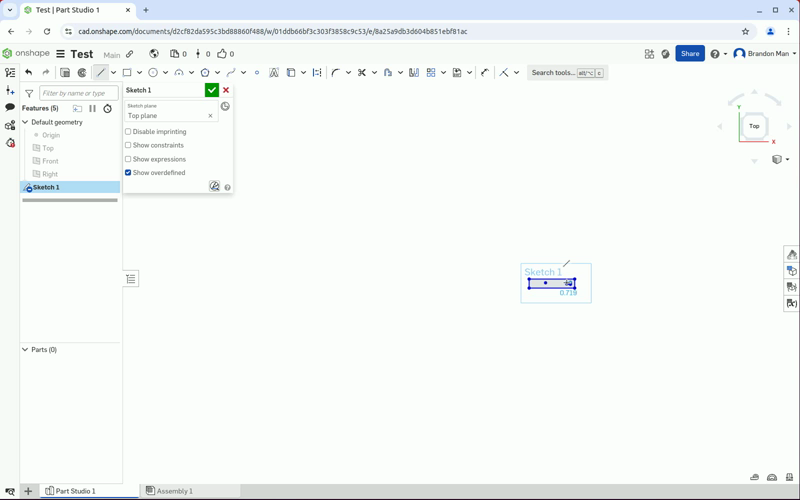
scroll(6)
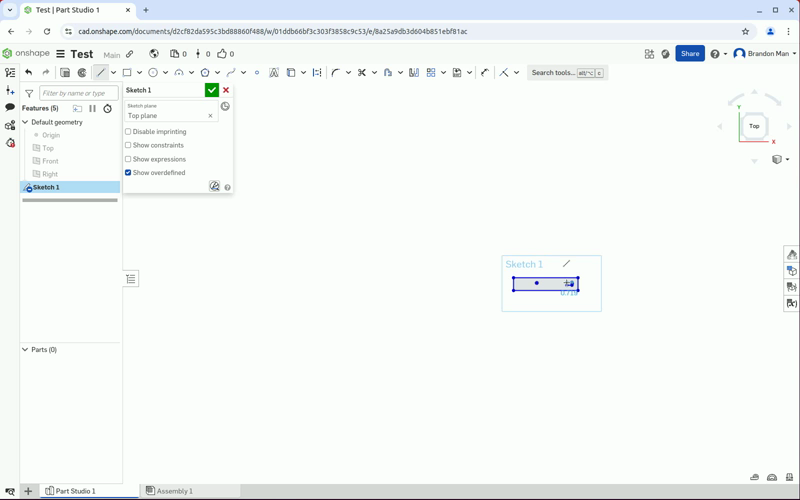
scroll(6)
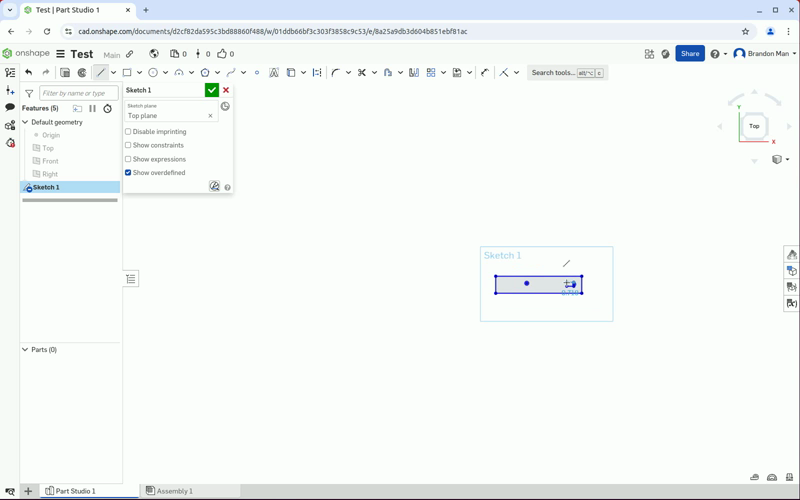
scroll(6)
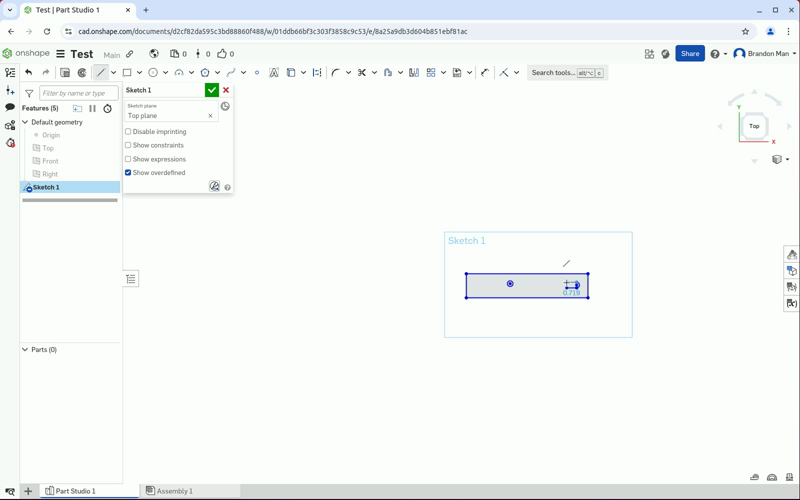
scroll(6)
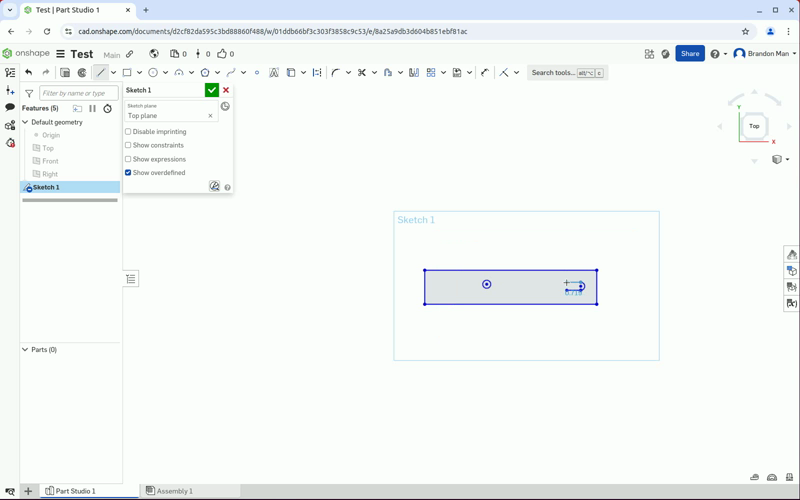
scroll(6)
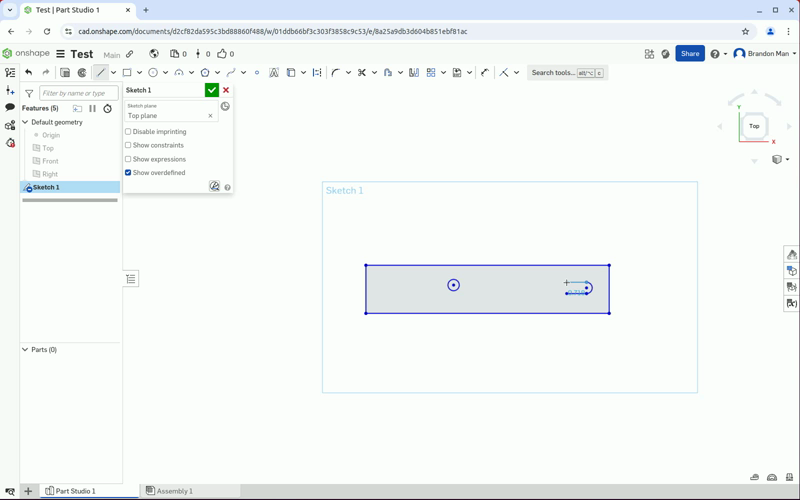
scroll(6)
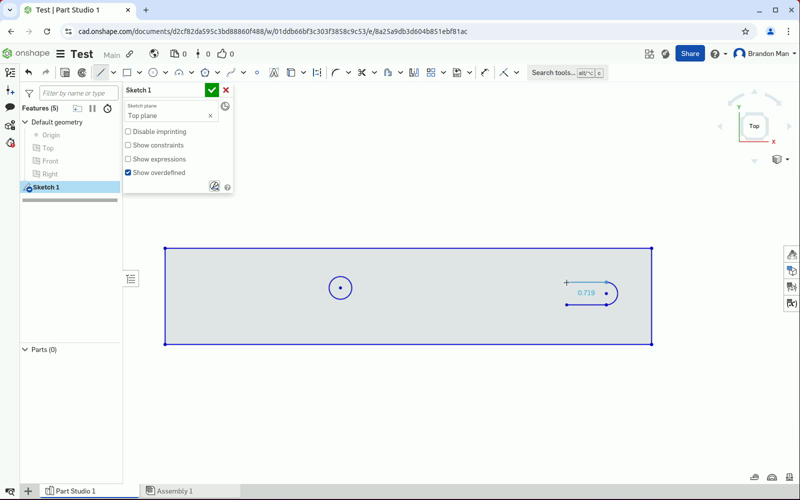
click(566, 282)
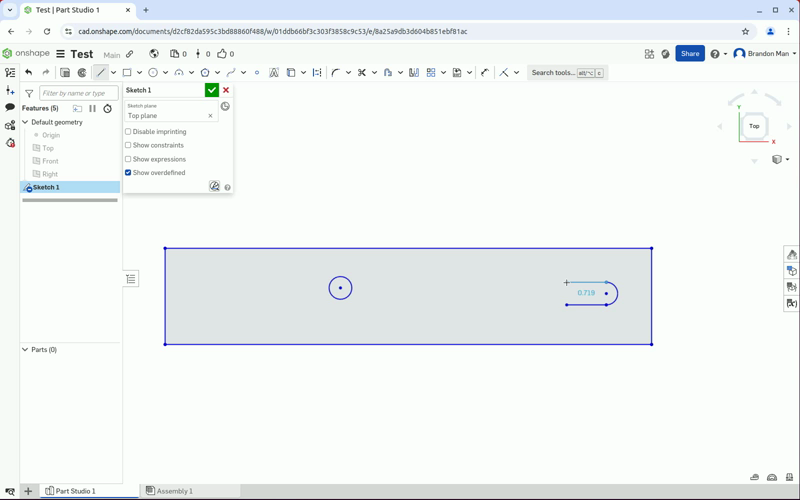
scroll(-6)
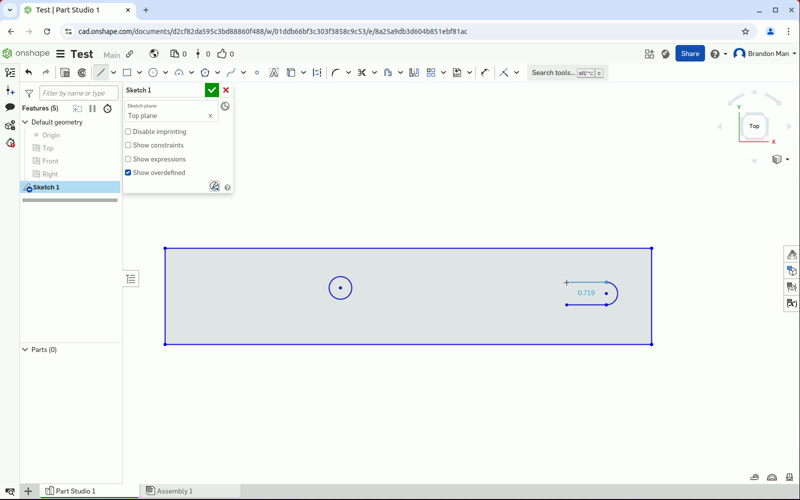
scroll(-6)
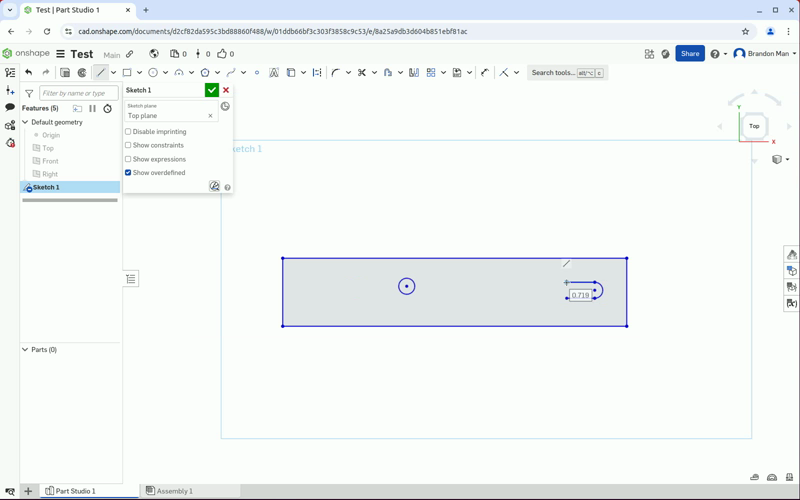
scroll(-6)
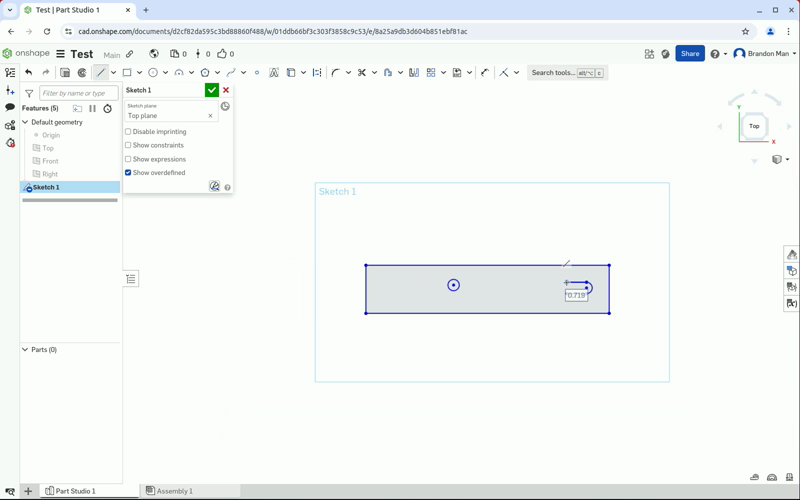
scroll(-6)
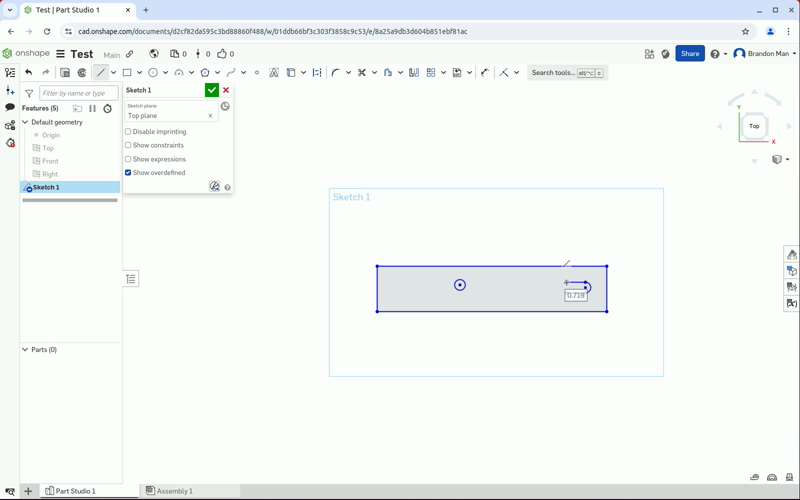
scroll(-6)
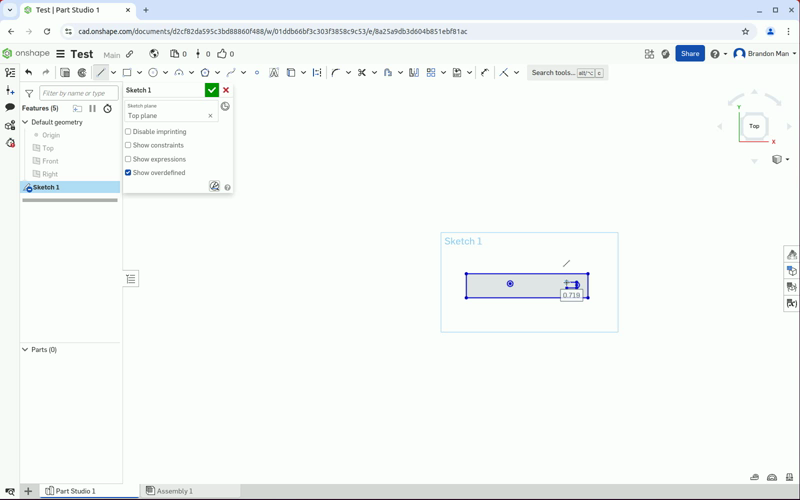
scroll(-6)
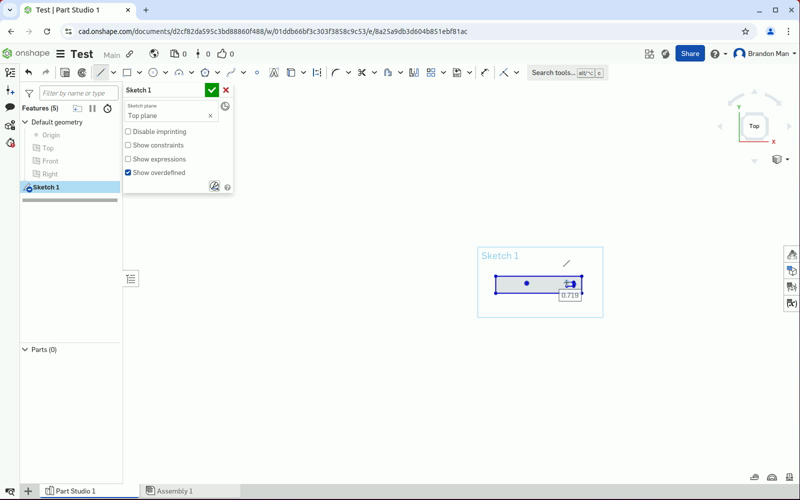
scroll(-6)
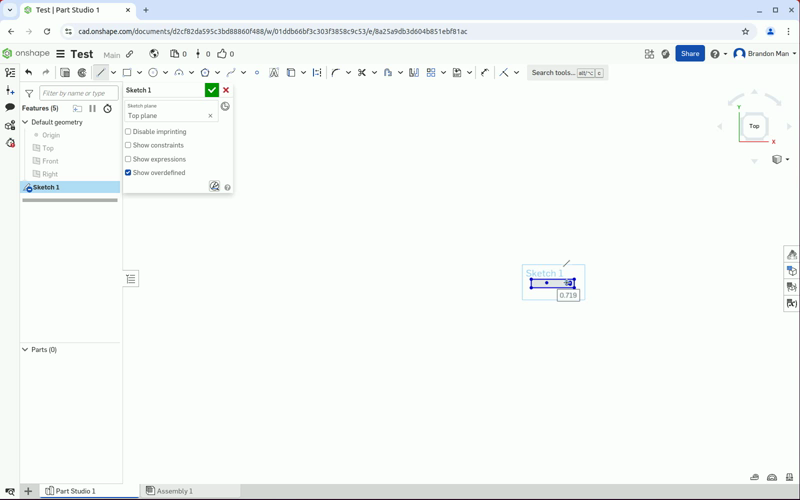
key_up(shift)
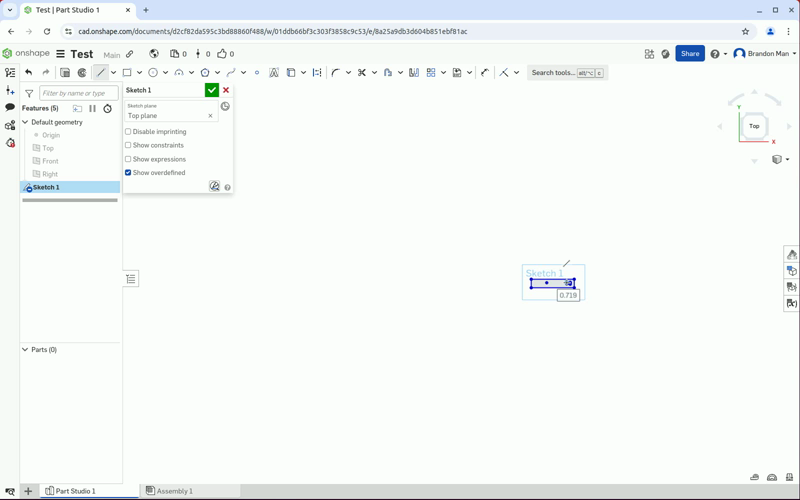
key(esc)
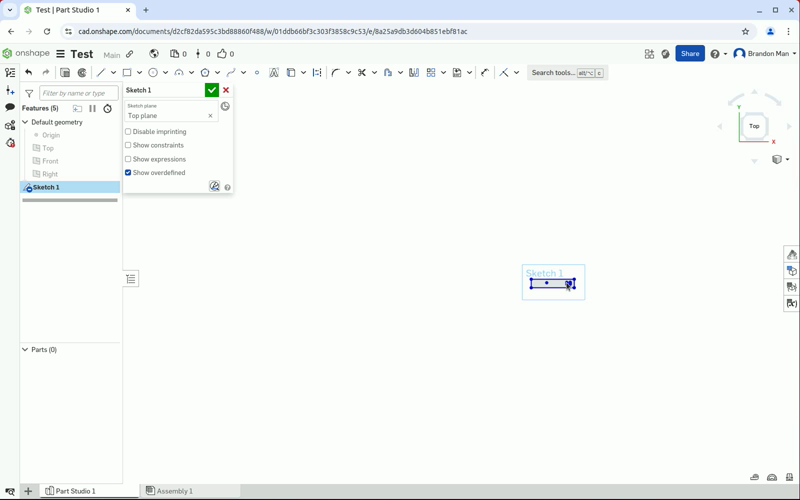
key(a)
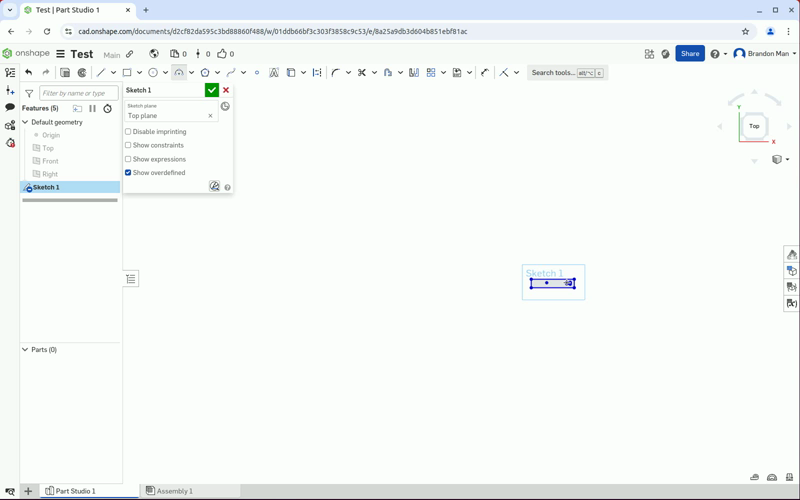
mouse_move(566, 282)
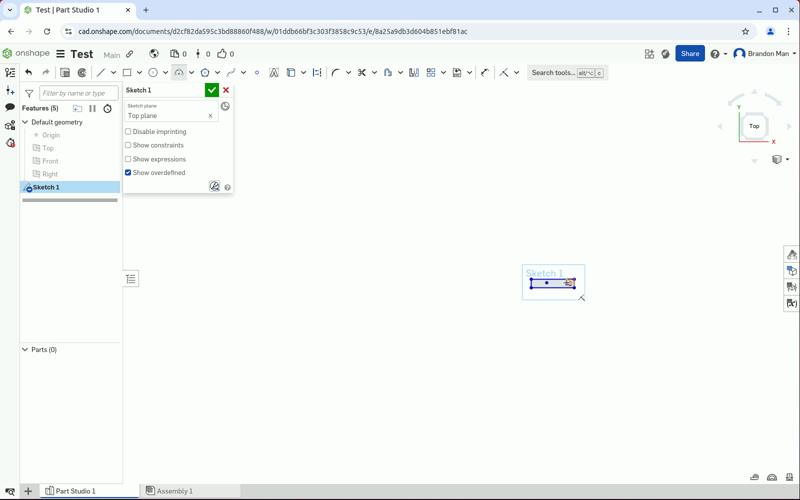
scroll(6)
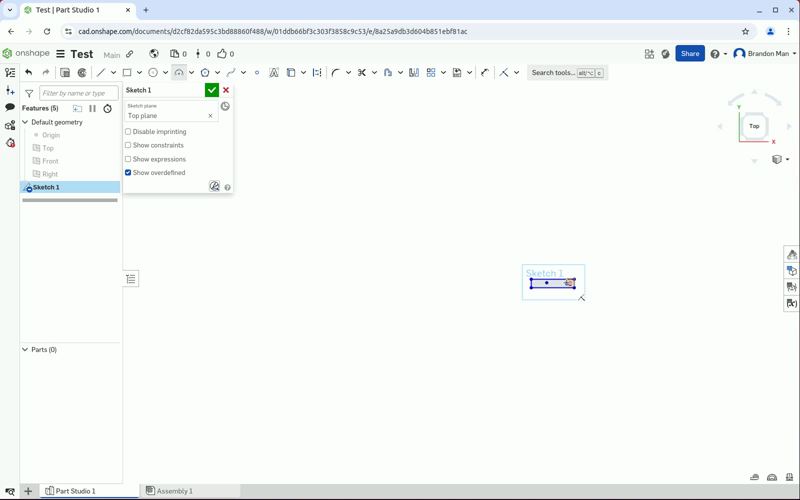
scroll(6)
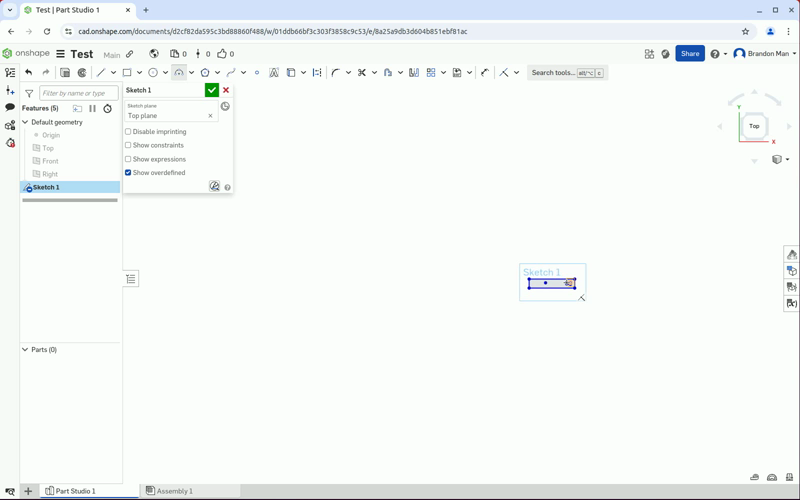
scroll(6)
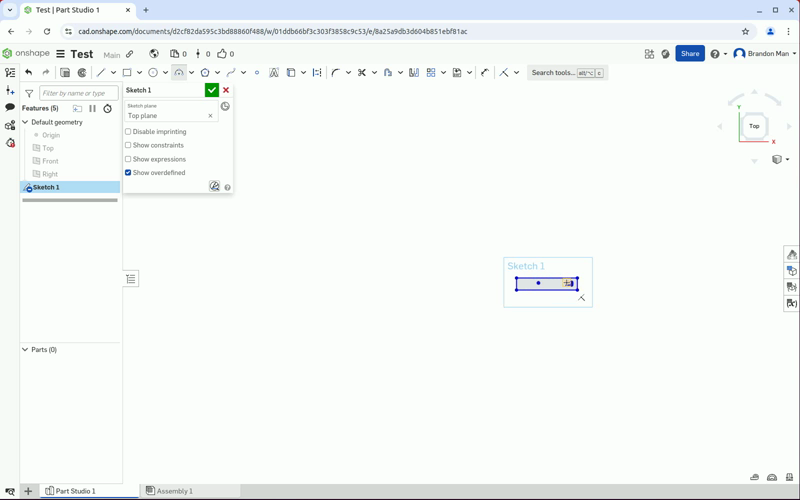
scroll(6)
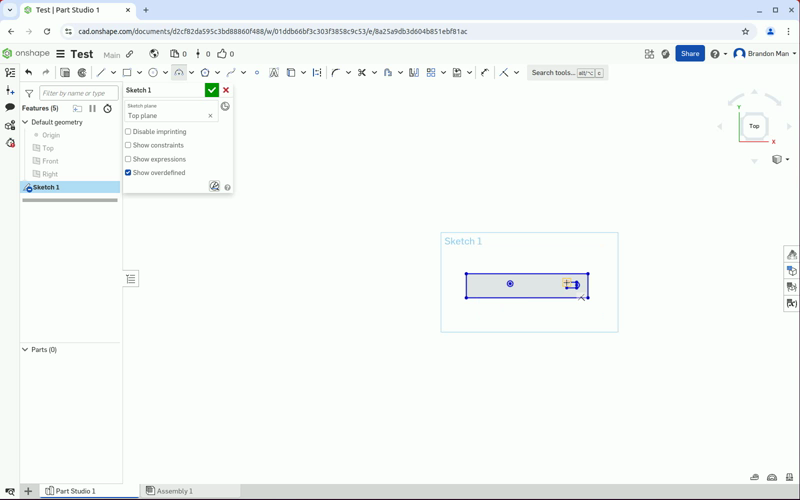
scroll(6)
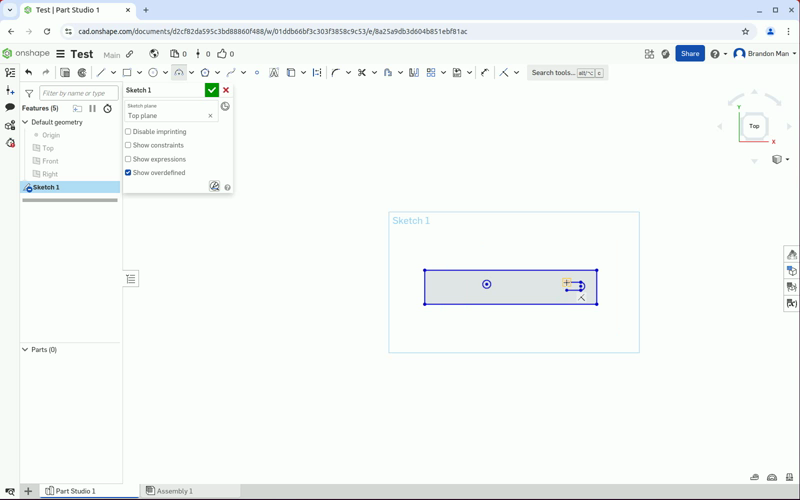
scroll(6)
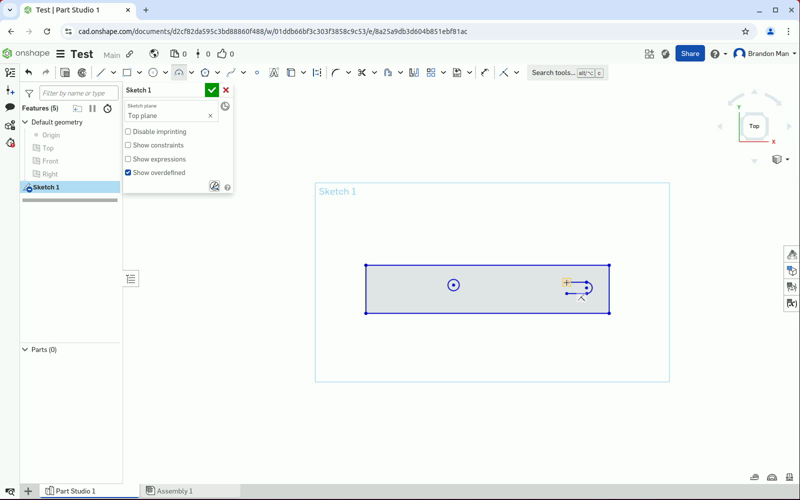
scroll(6)
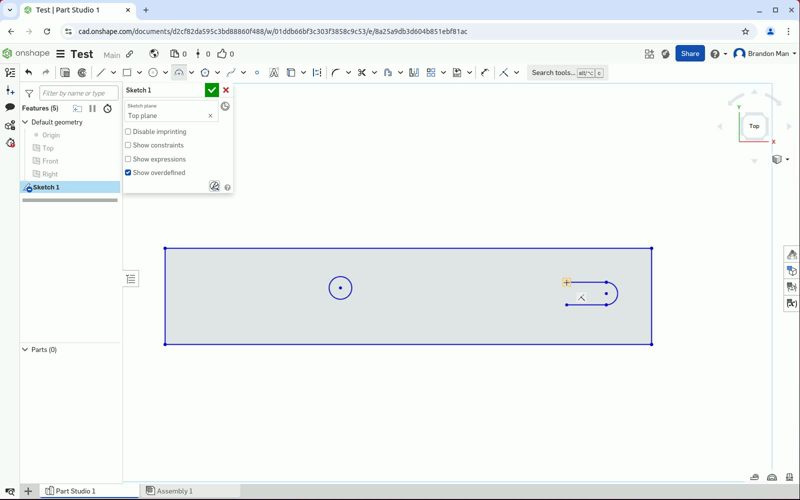
click(566, 282)
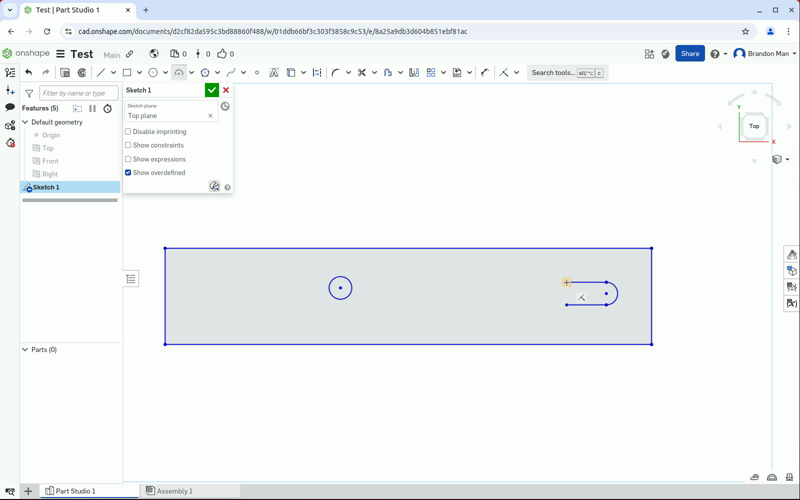
scroll(-6)
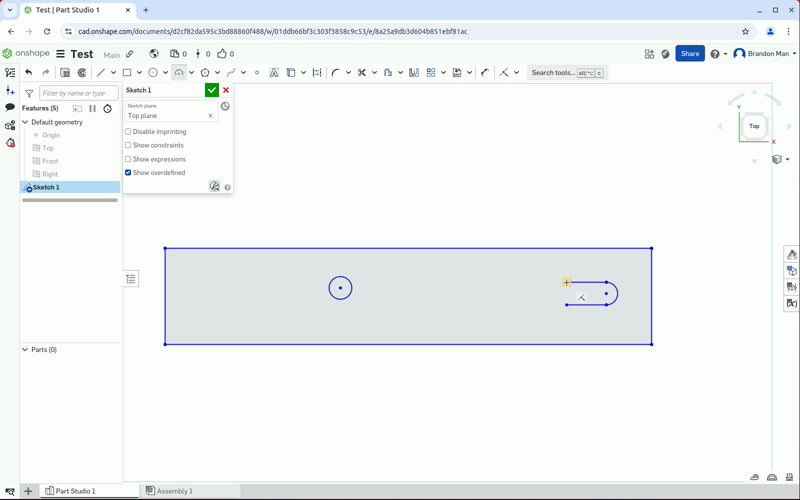
scroll(-6)
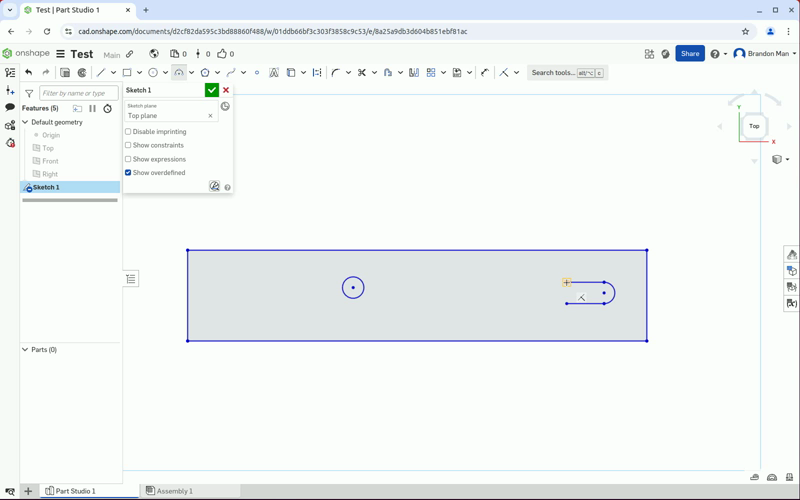
scroll(-6)
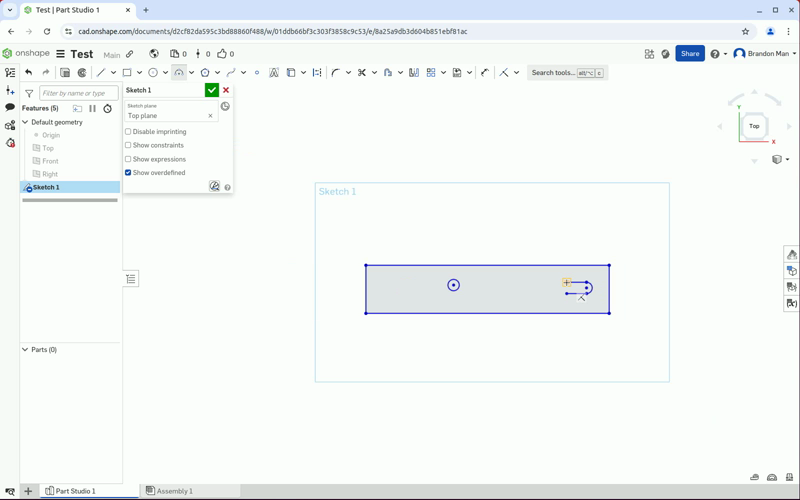
scroll(-6)
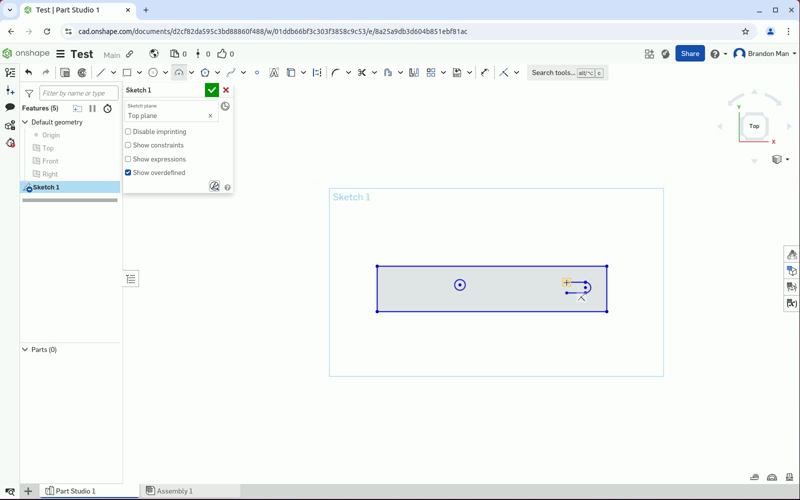
scroll(-6)
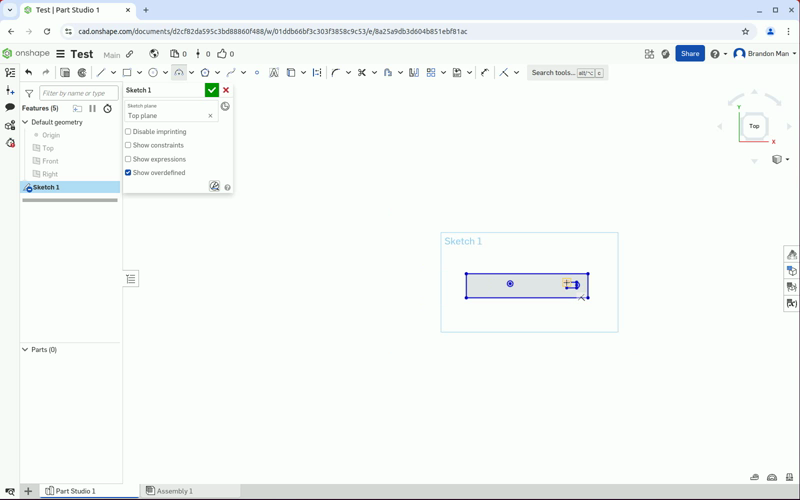
scroll(-6)
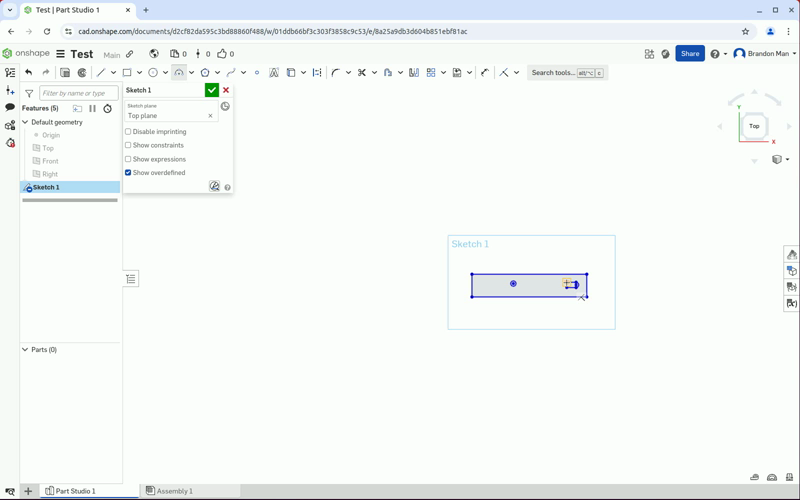
scroll(-6)
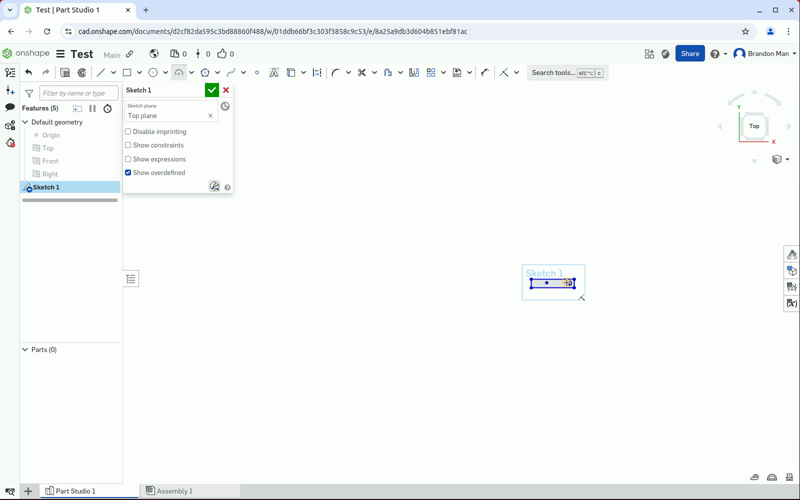
mouse_move(566, 284)
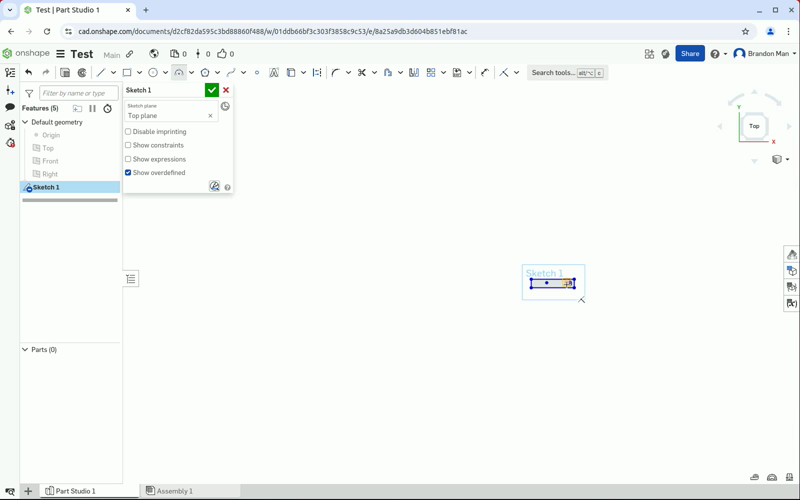
scroll(6)
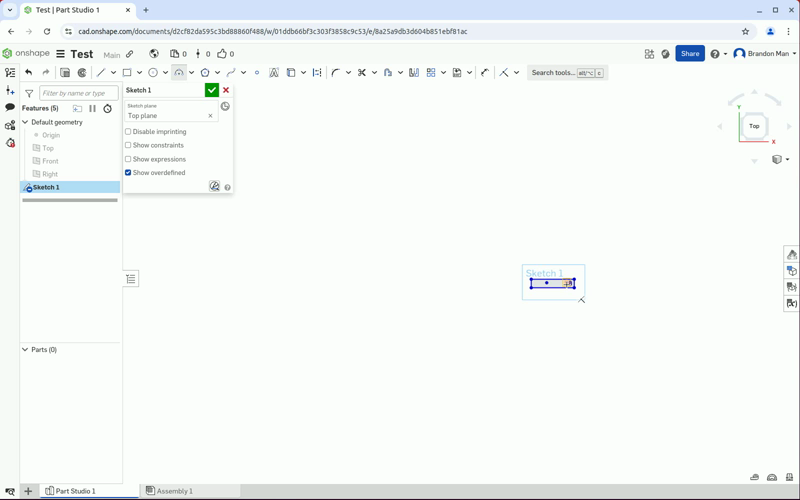
scroll(6)
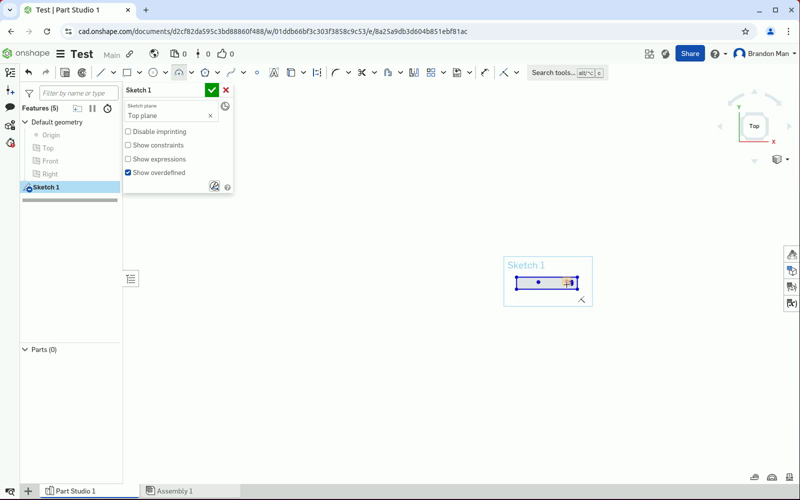
scroll(6)
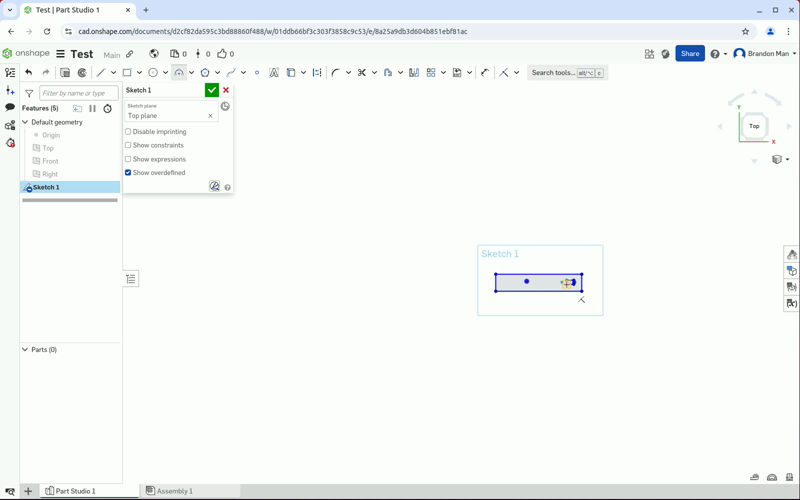
scroll(6)
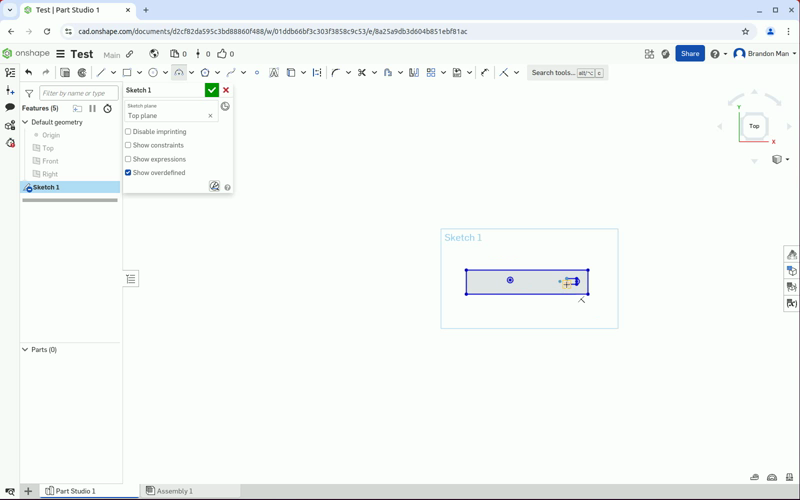
scroll(6)
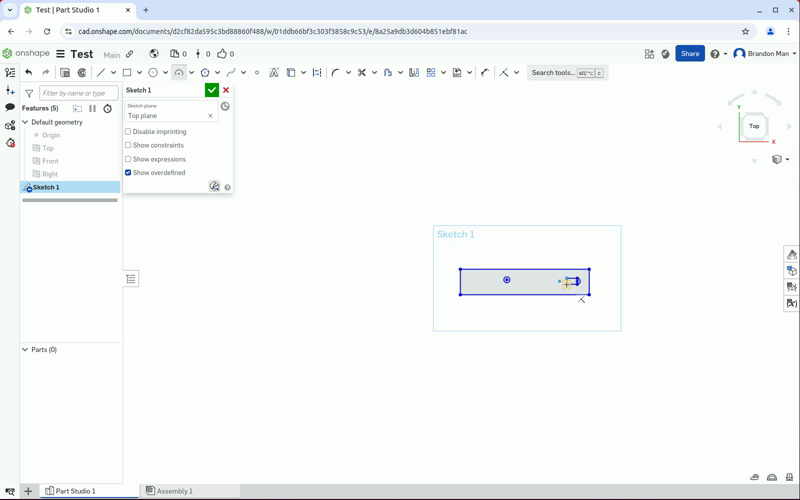
scroll(6)
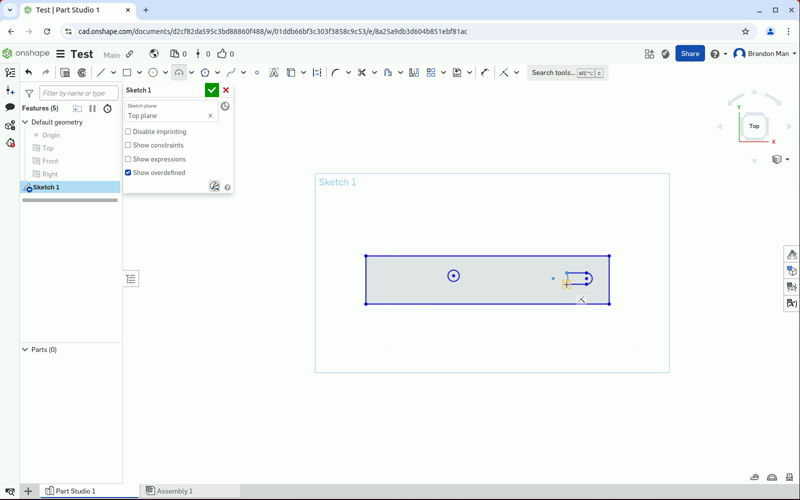
scroll(6)
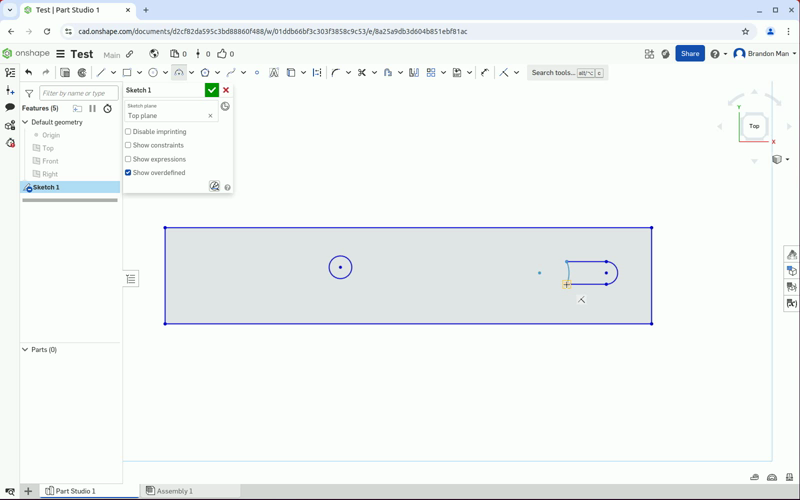
click(566, 284)
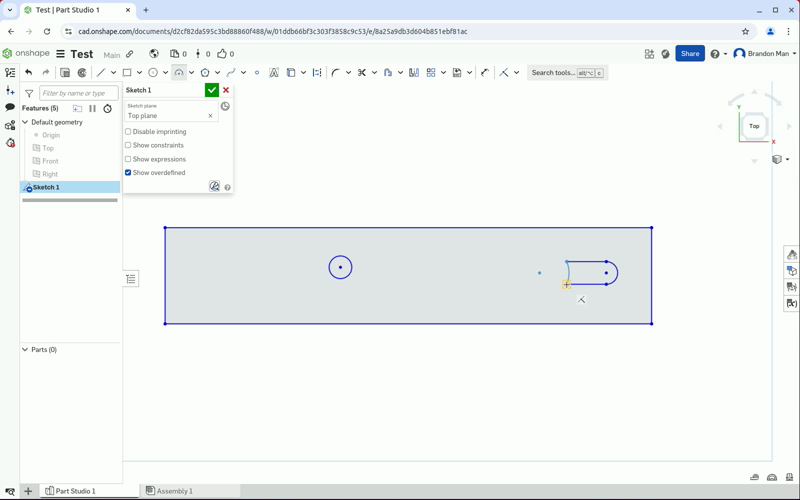
scroll(-6)
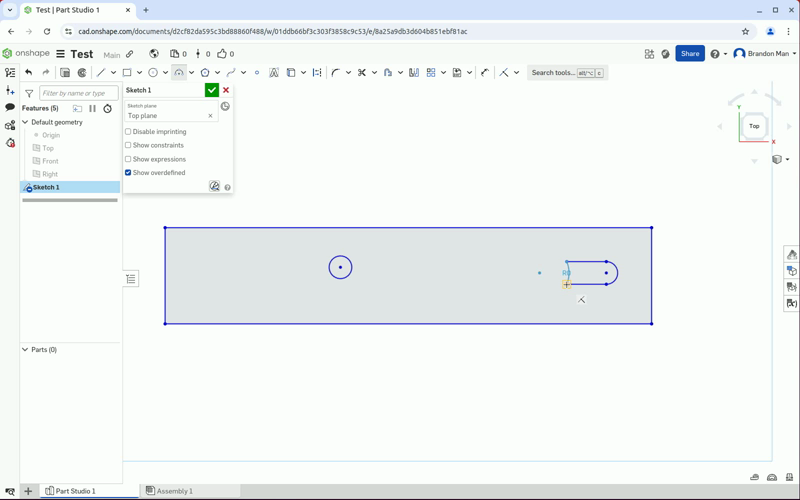
scroll(-6)
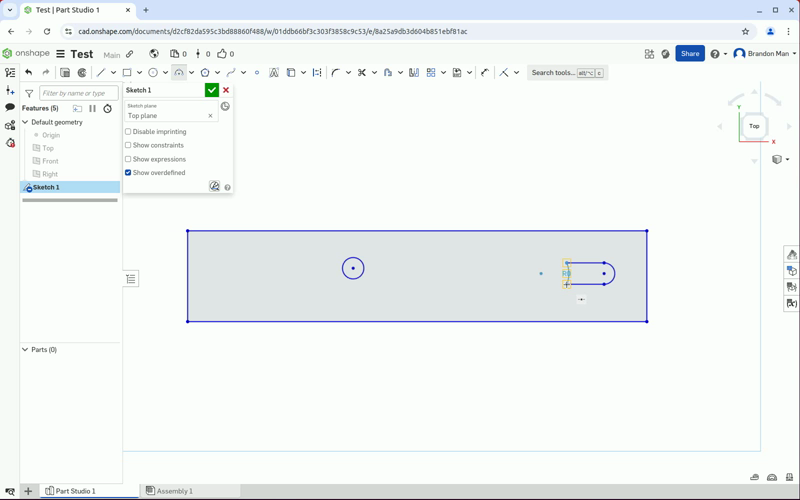
scroll(-6)
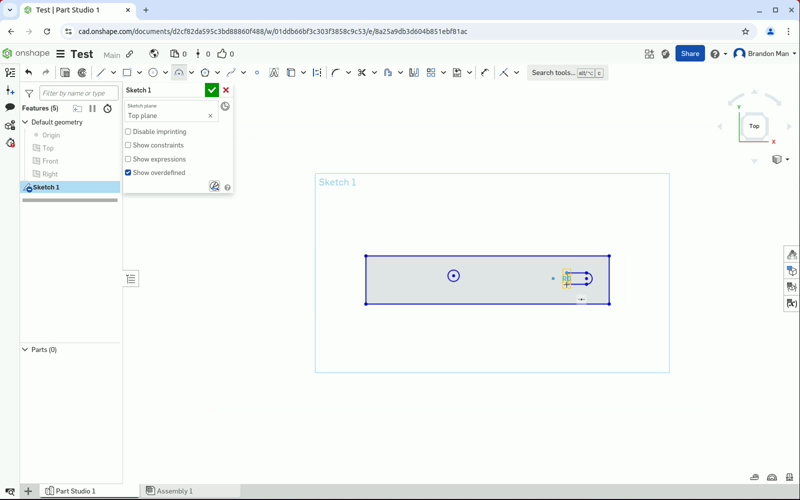
scroll(-6)
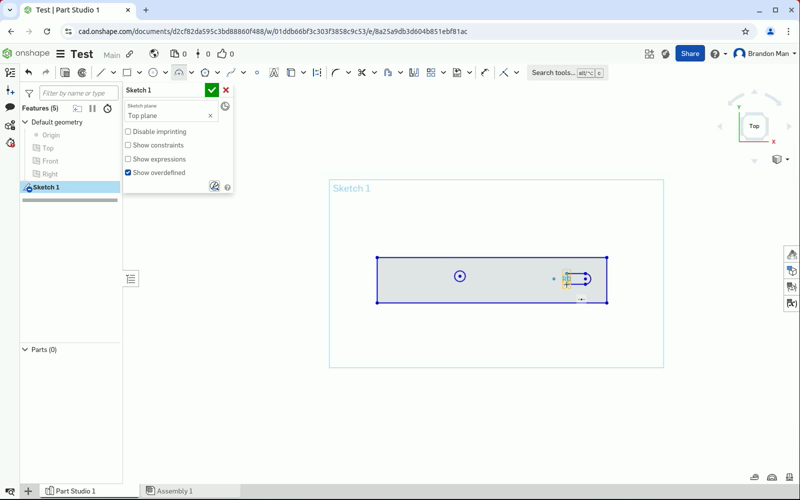
scroll(-6)
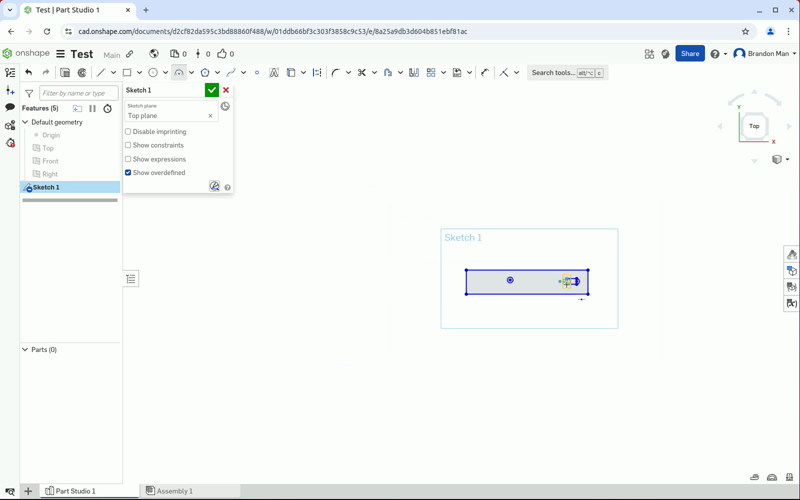
scroll(-6)
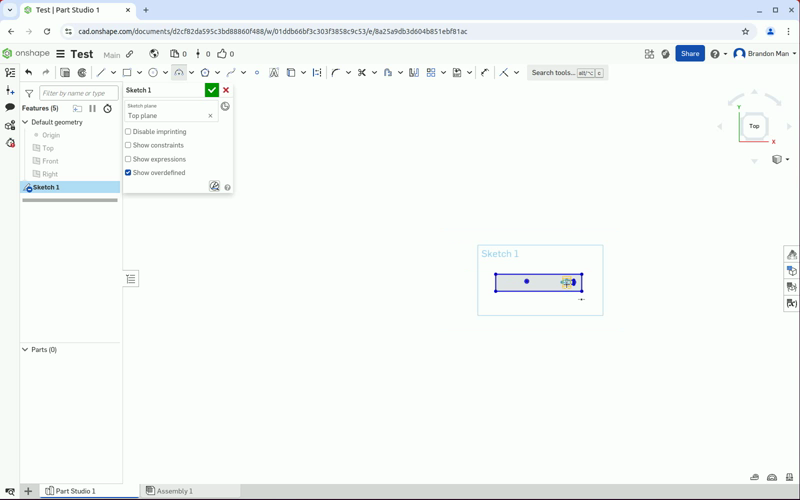
scroll(-6)
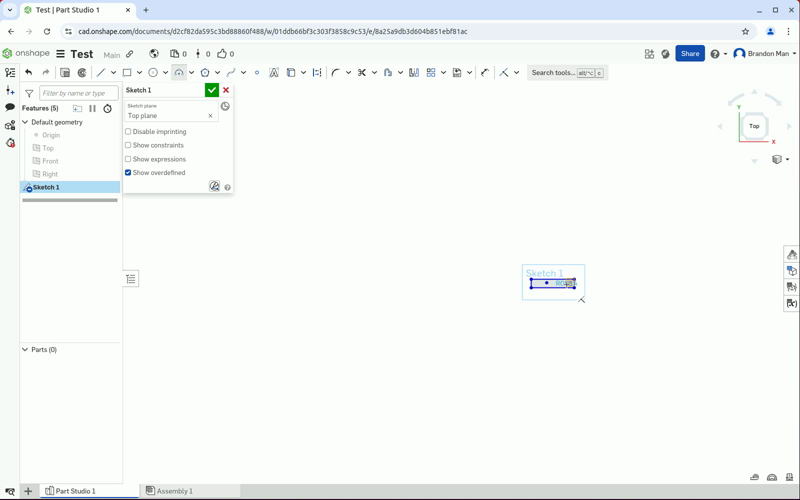
key_down(shift)
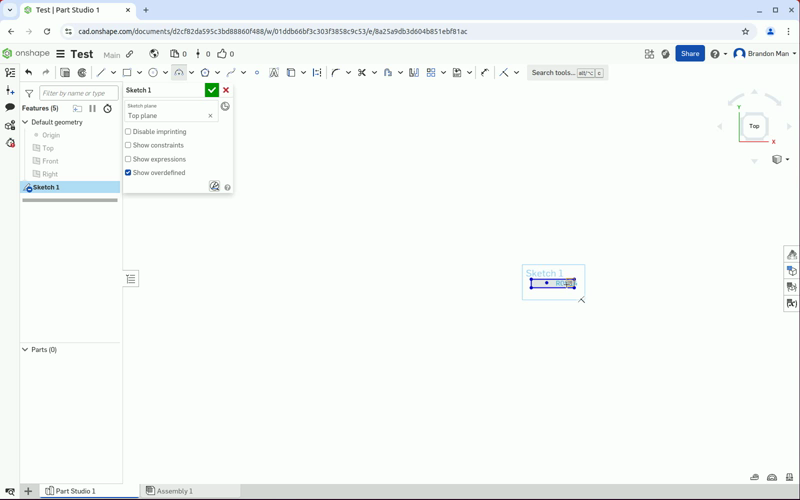
mouse_move(565, 283)
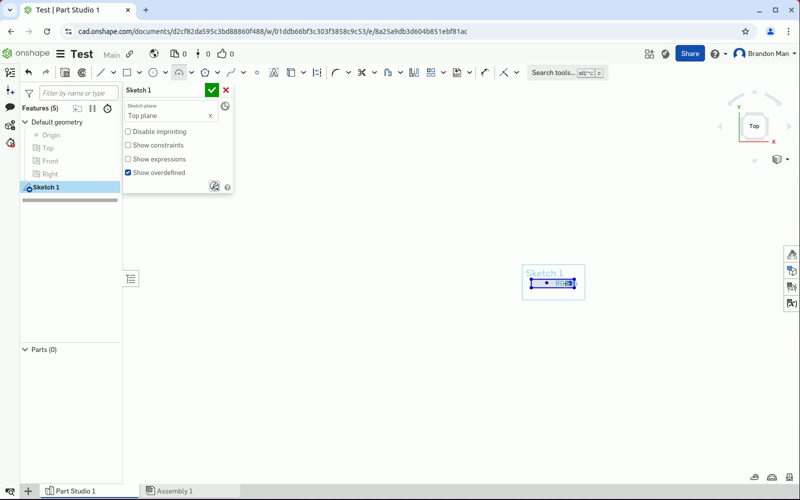
scroll(6)
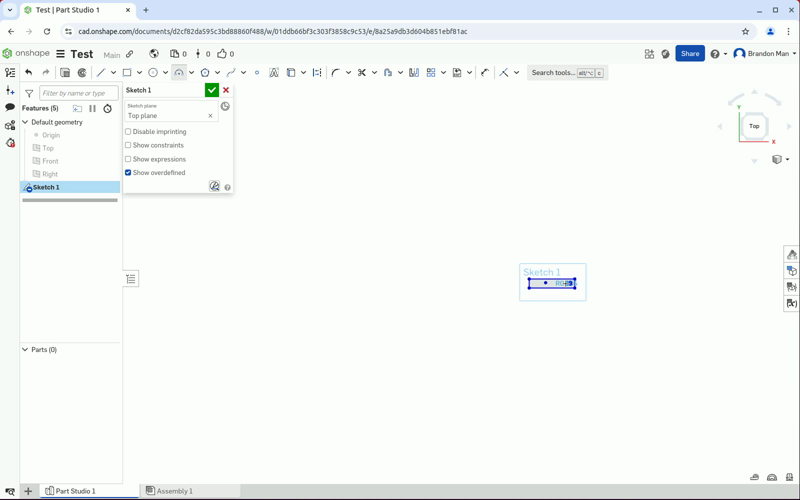
scroll(6)
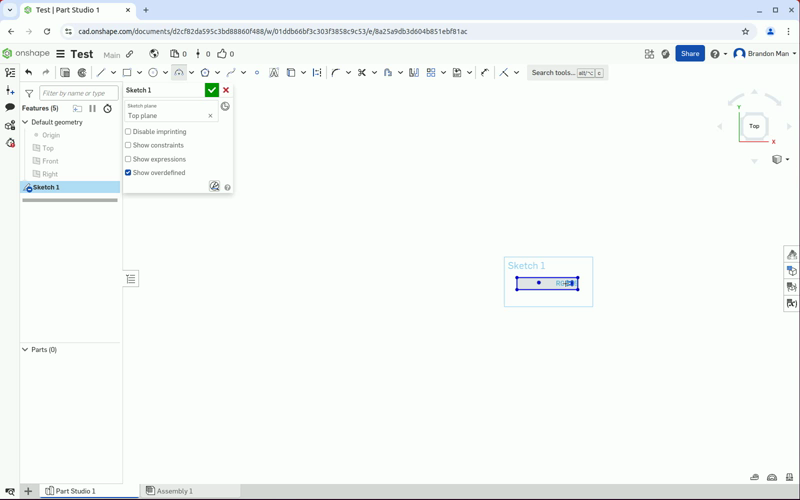
scroll(6)
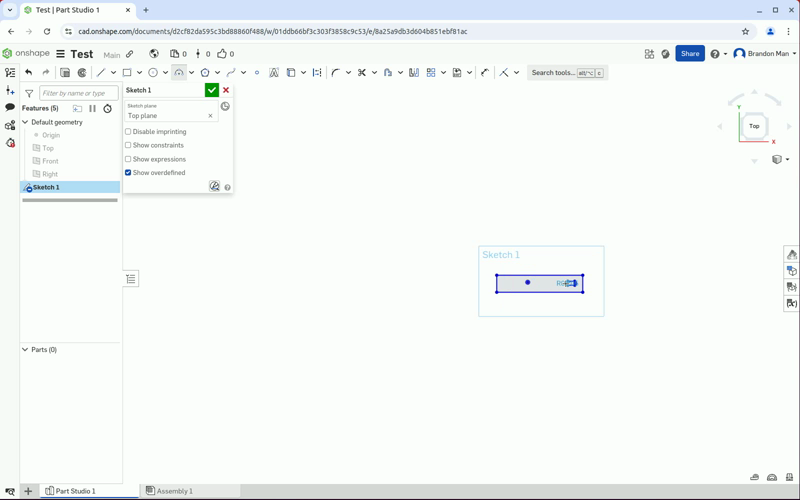
scroll(6)
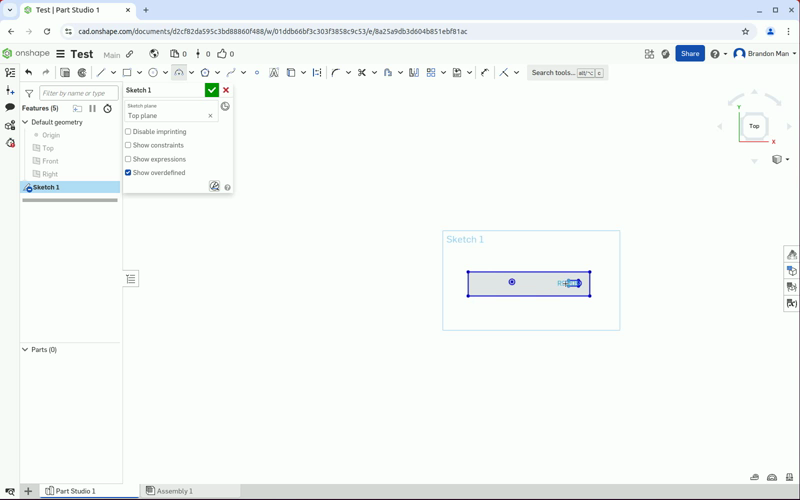
scroll(6)
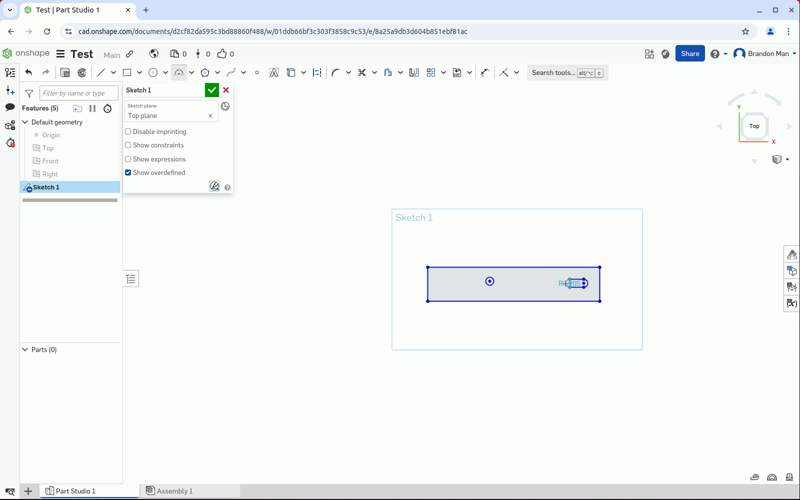
scroll(6)
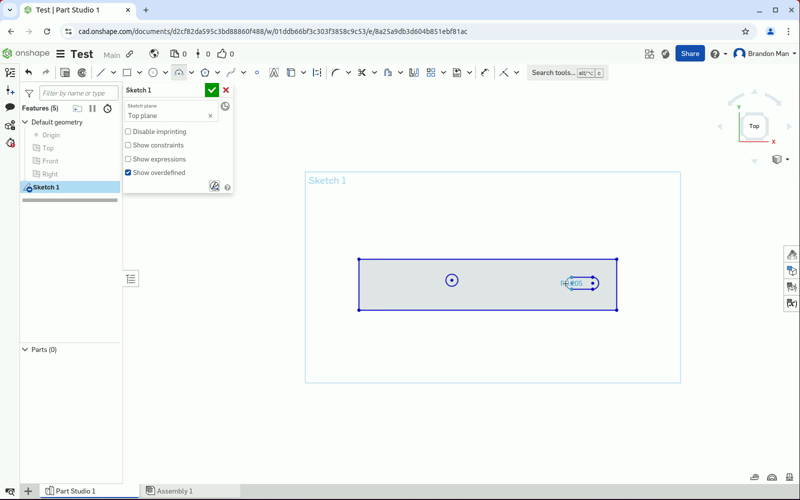
scroll(6)
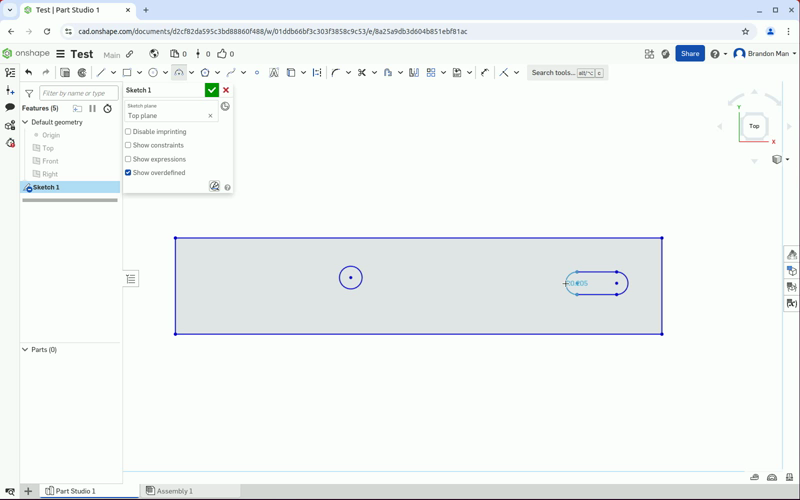
click(565, 283)
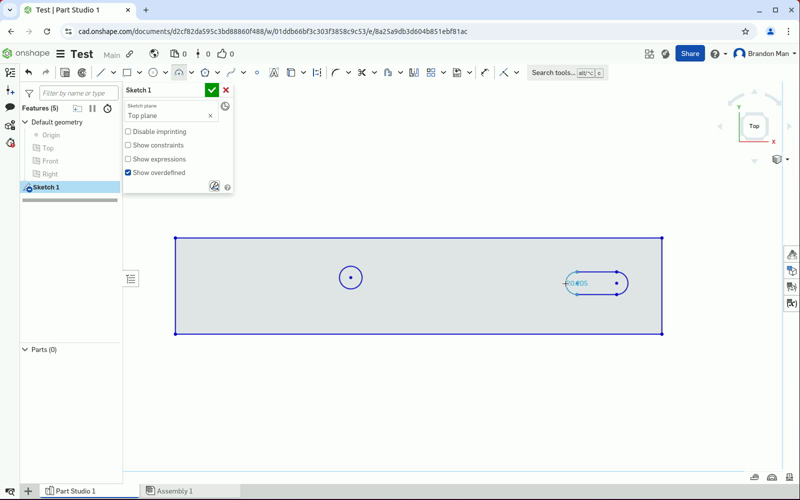
scroll(-6)
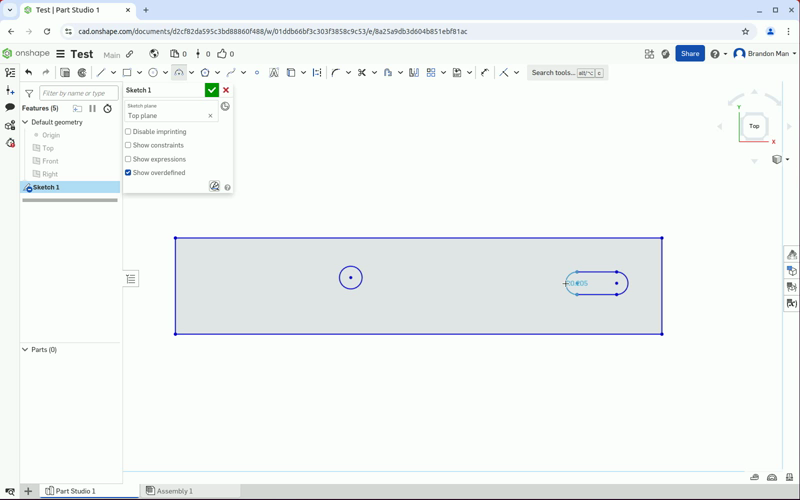
scroll(-6)
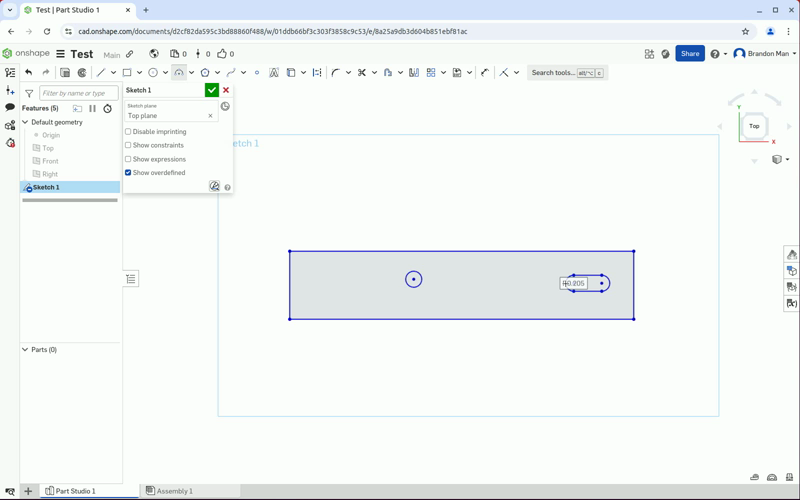
scroll(-6)
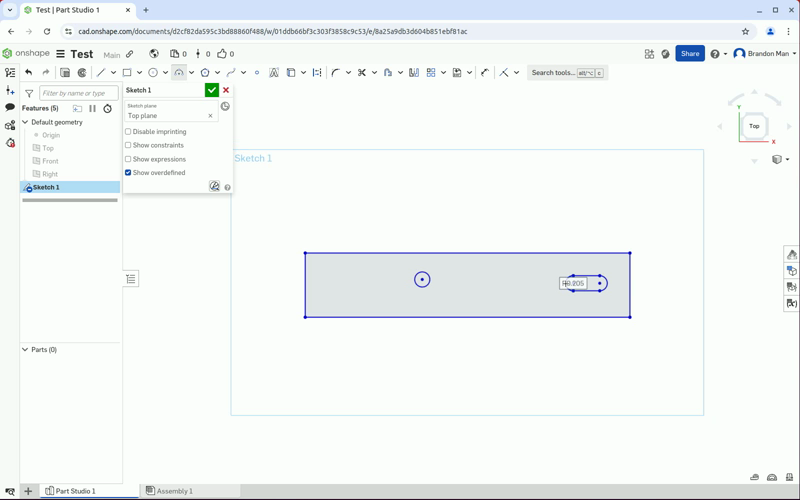
scroll(-6)
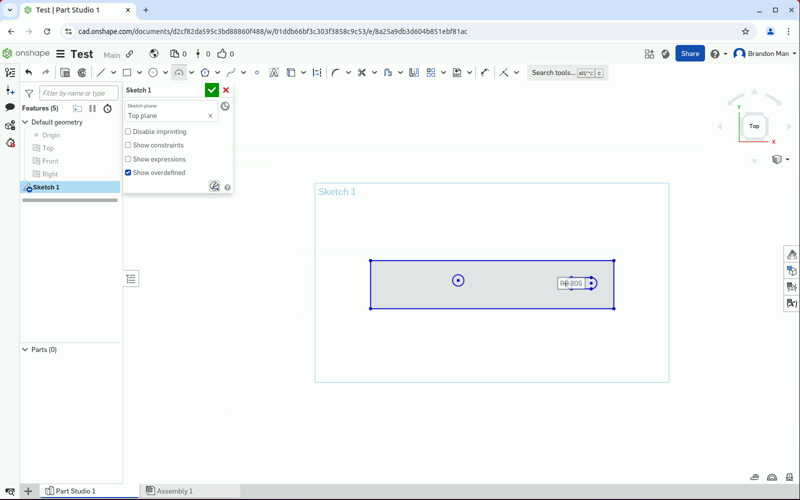
scroll(-6)
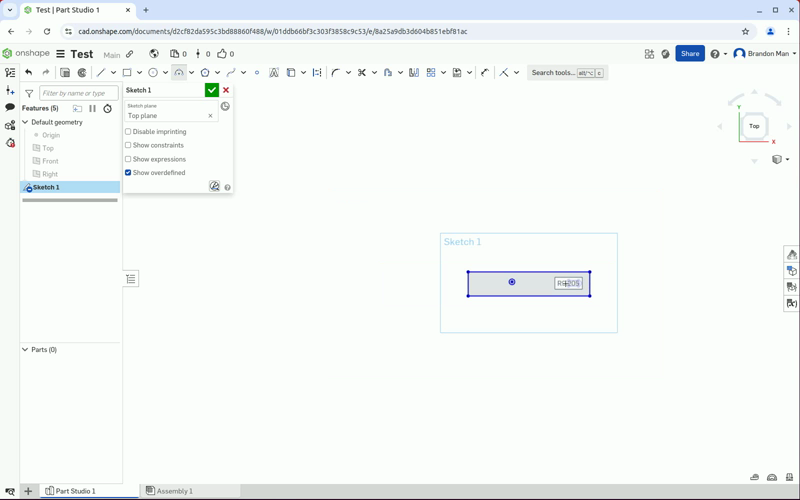
scroll(-6)
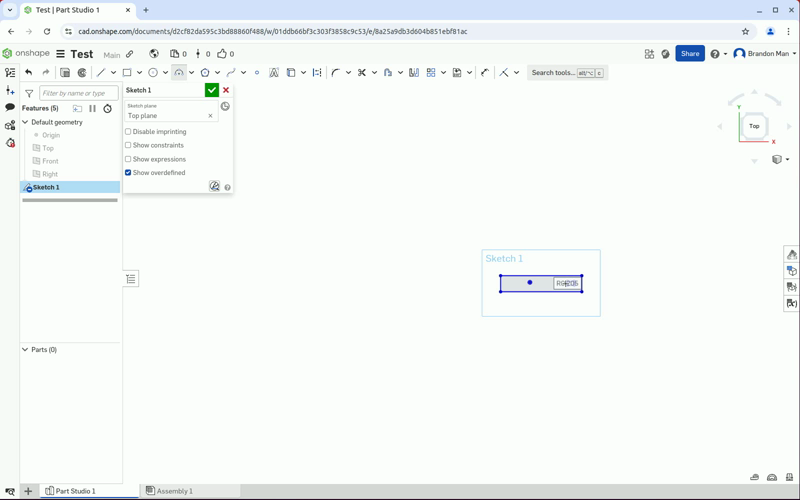
scroll(-6)
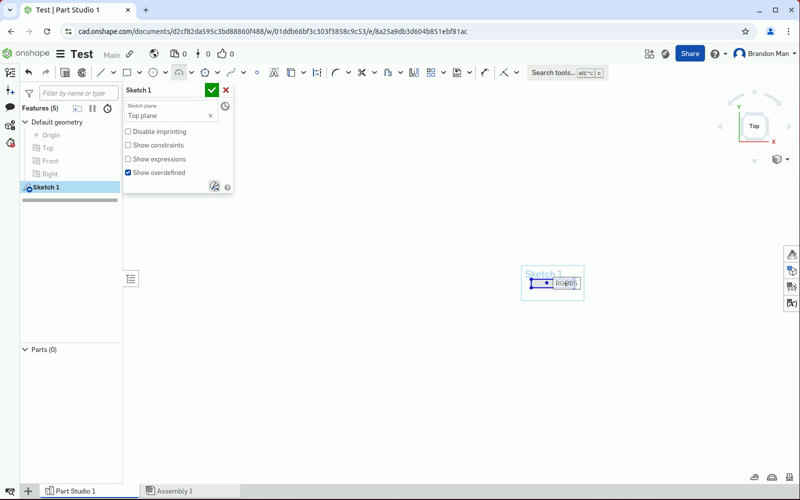
key_up(shift)
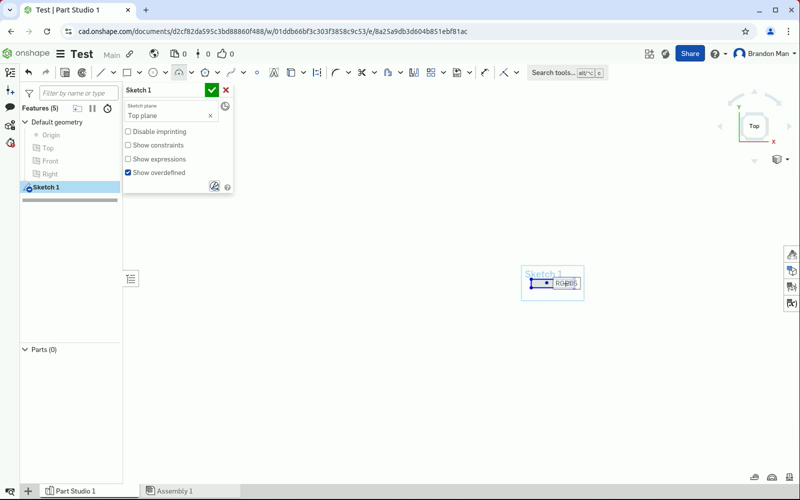
key(esc)
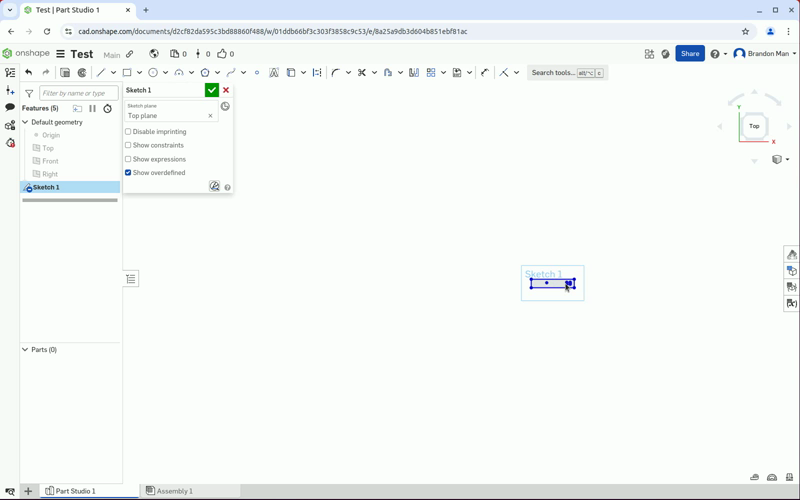
mouse_move(534, 282)
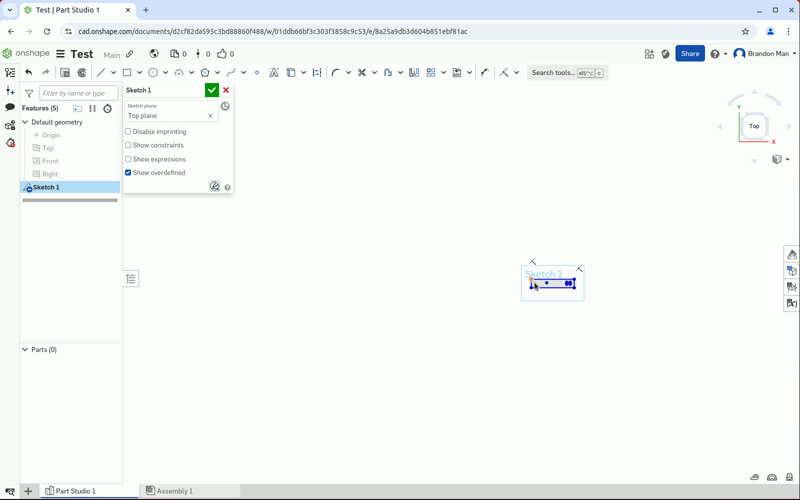
scroll(6)
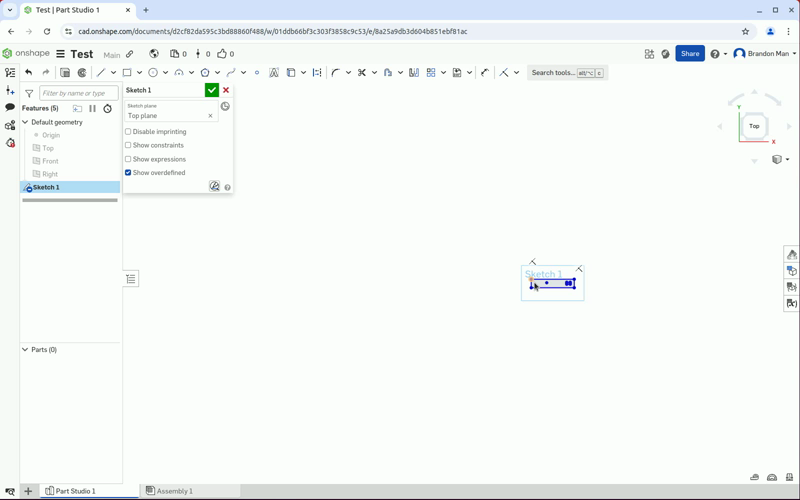
scroll(6)
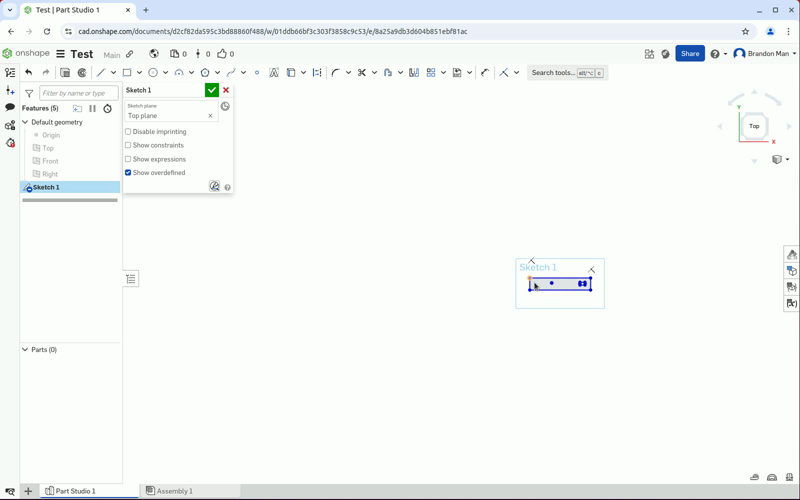
scroll(6)
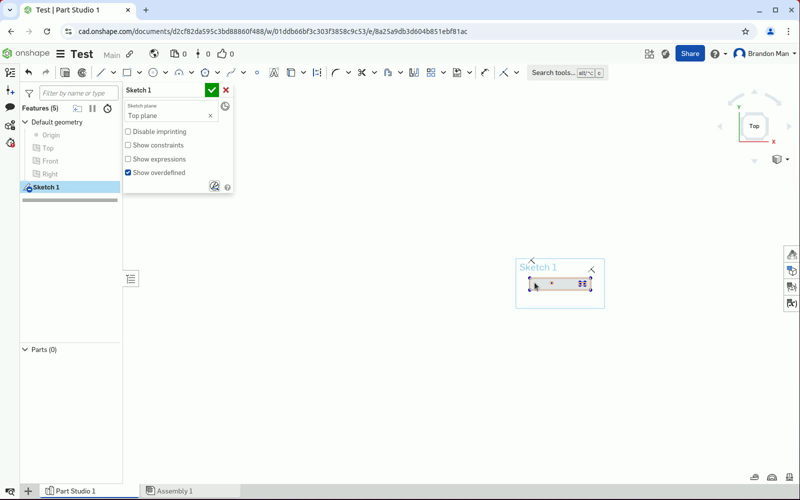
scroll(6)
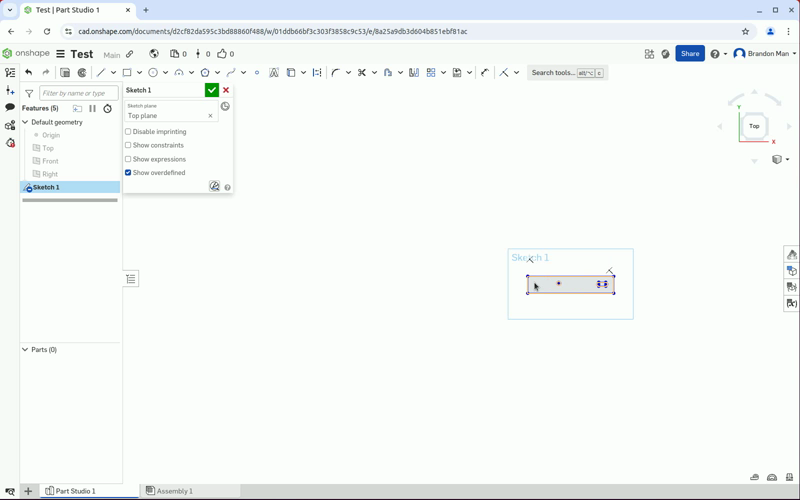
scroll(6)
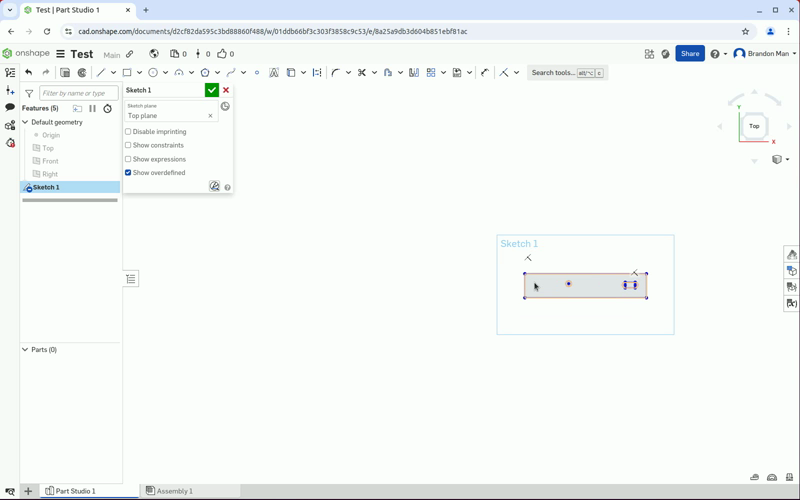
scroll(6)
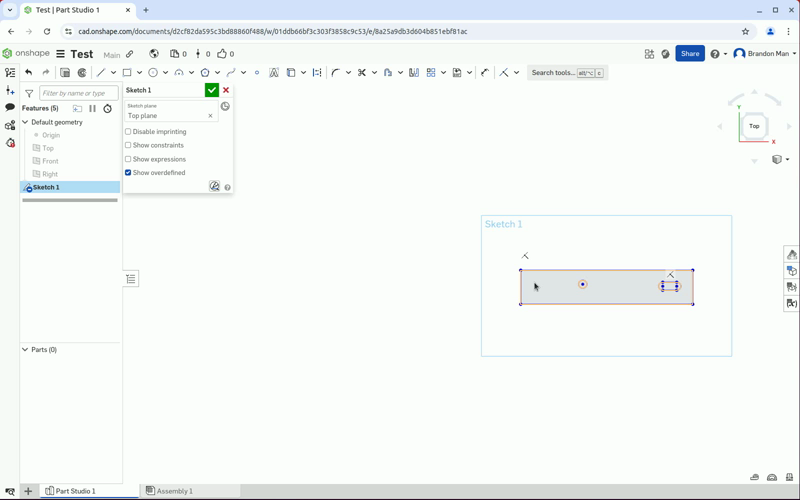
scroll(6)
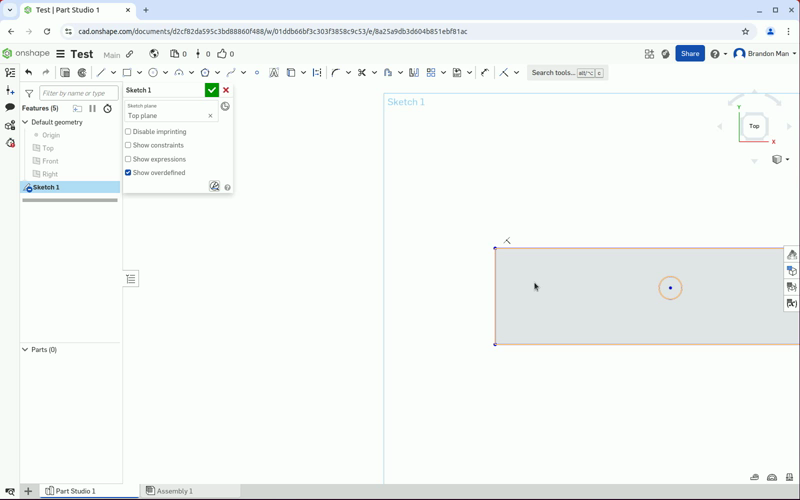
click(534, 282)
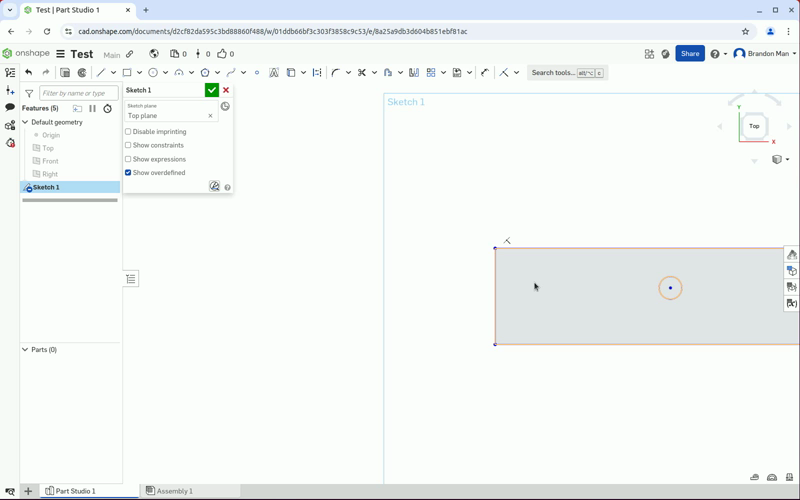
scroll(-6)
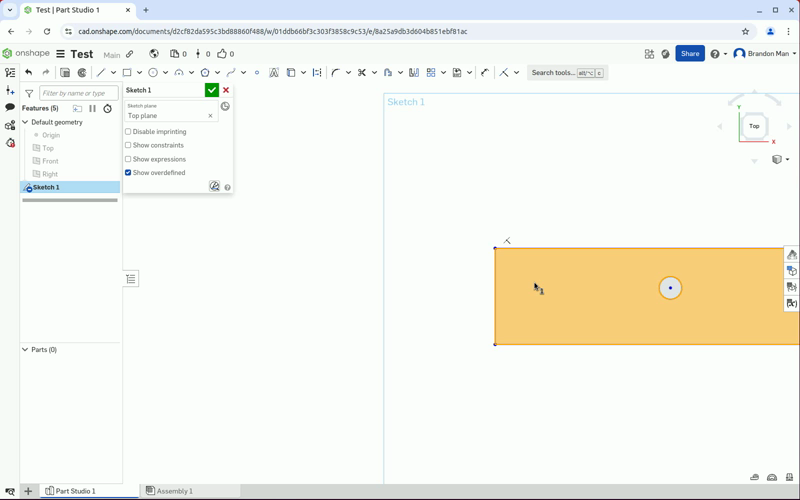
scroll(-6)
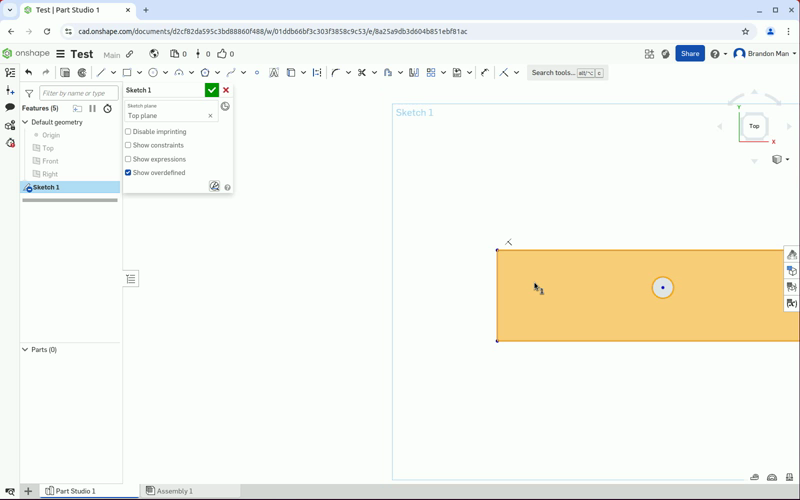
scroll(-6)
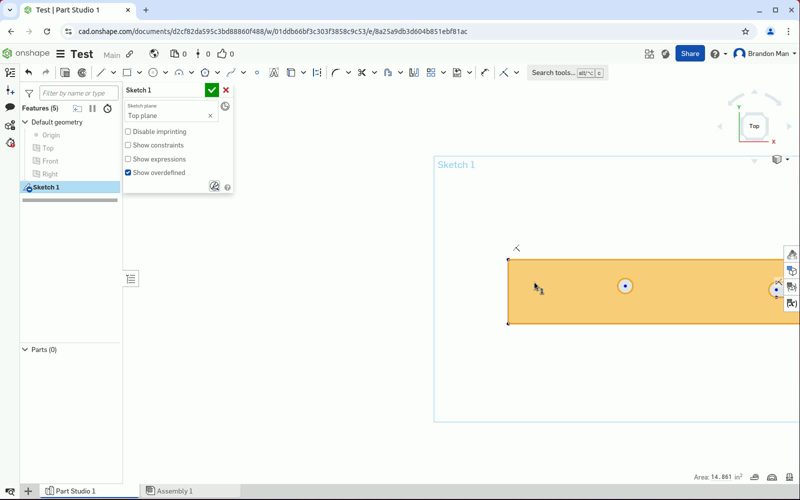
scroll(-6)
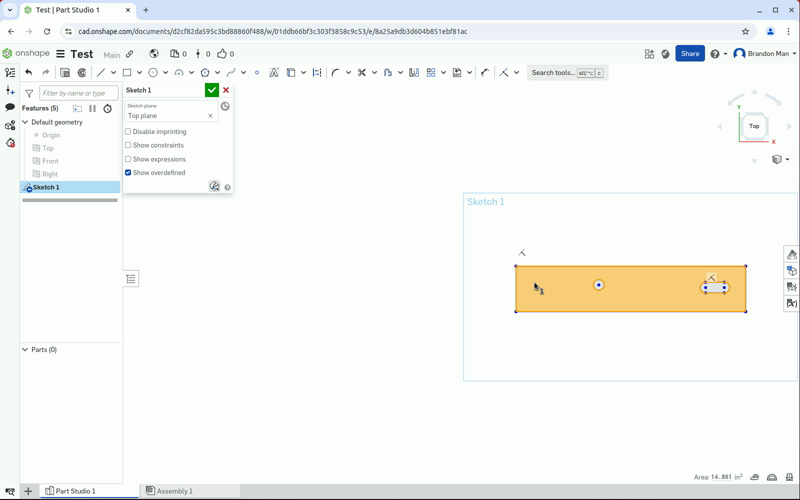
scroll(-6)
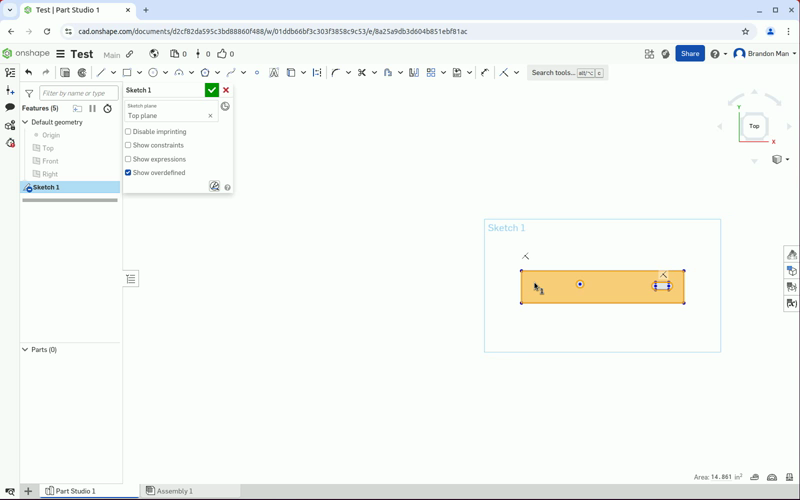
scroll(-6)
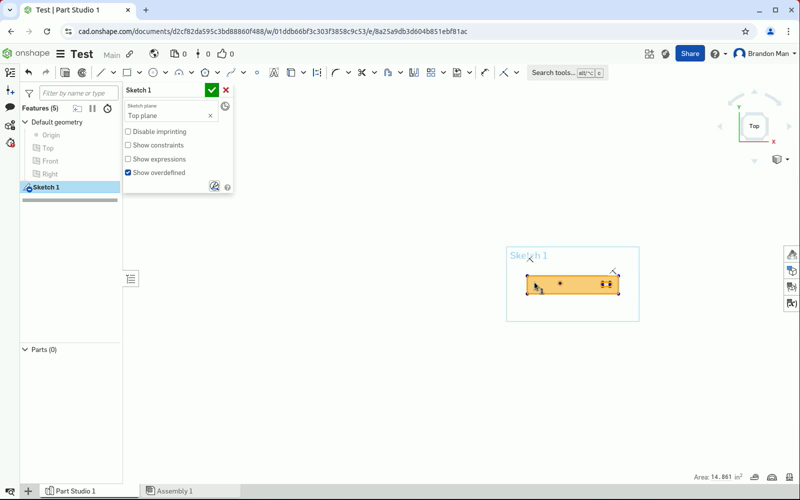
scroll(-6)
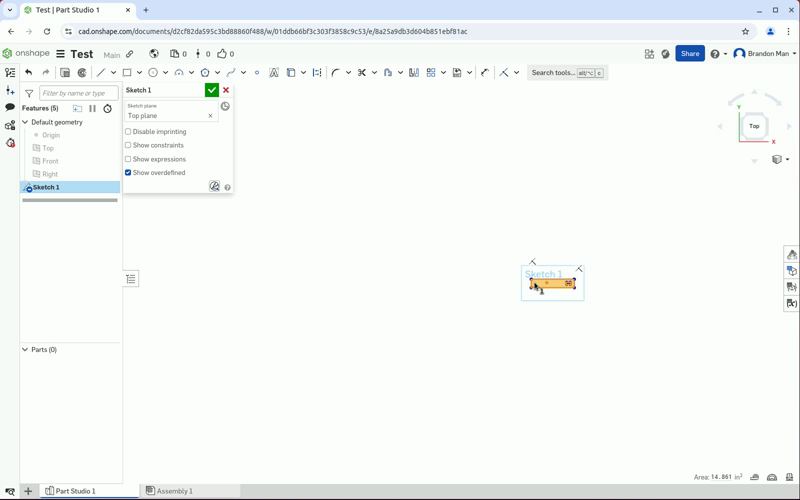
mouse_move(73, 352)
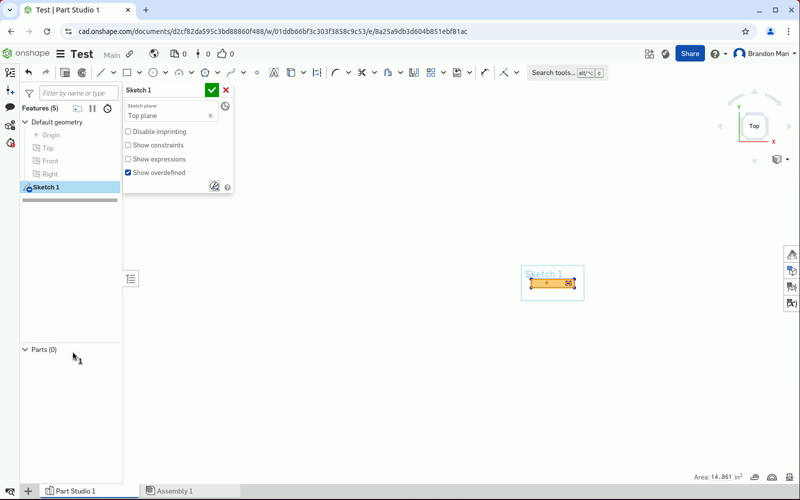
key(shift+y)
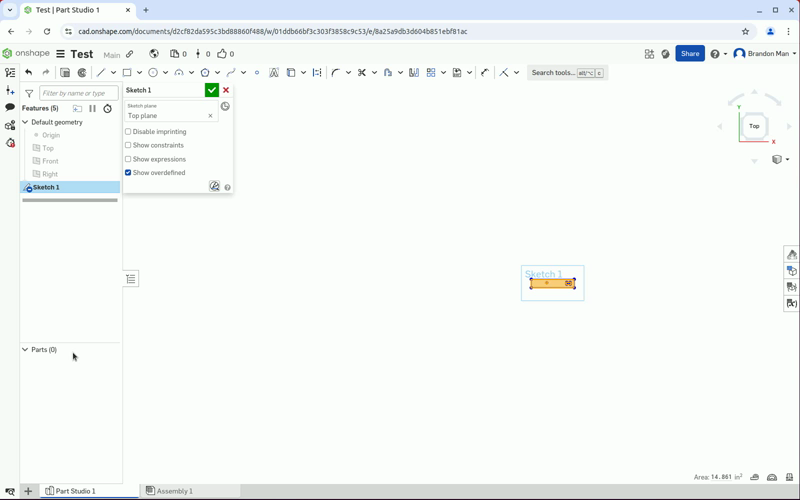
key(shift+e)
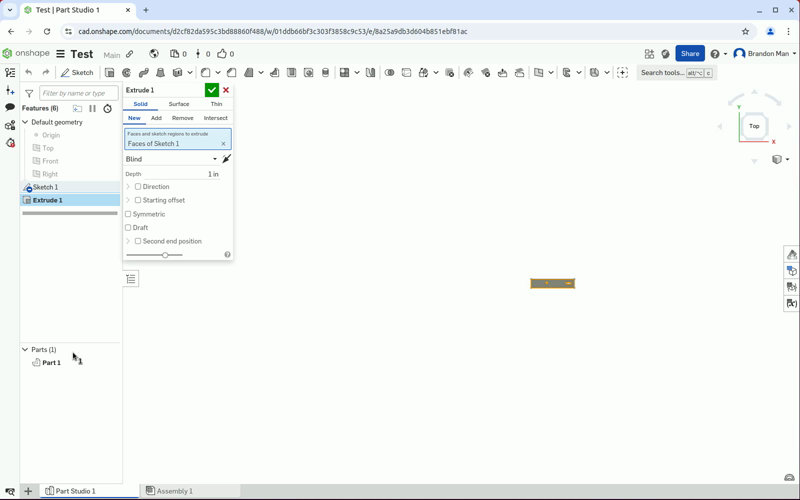
mouse_move(143, 106)
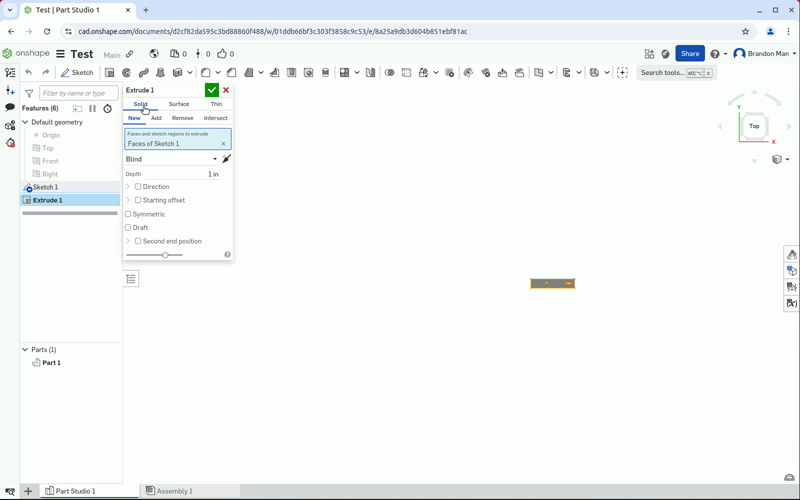
click(143, 106)
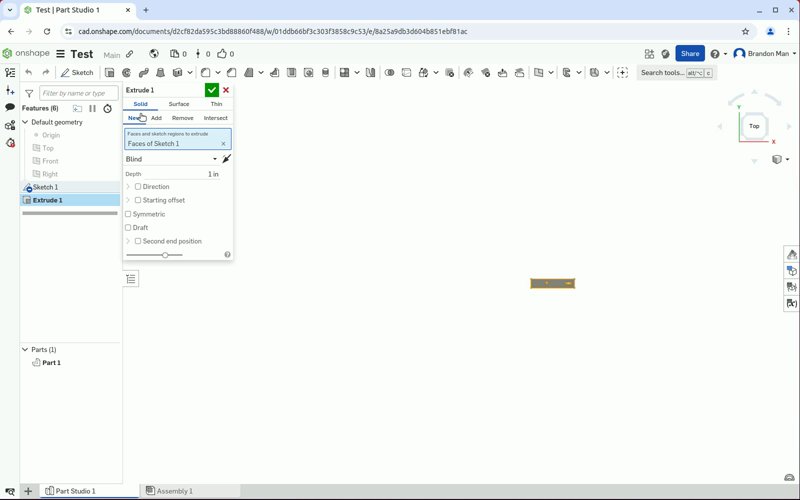
mouse_move(137, 120)
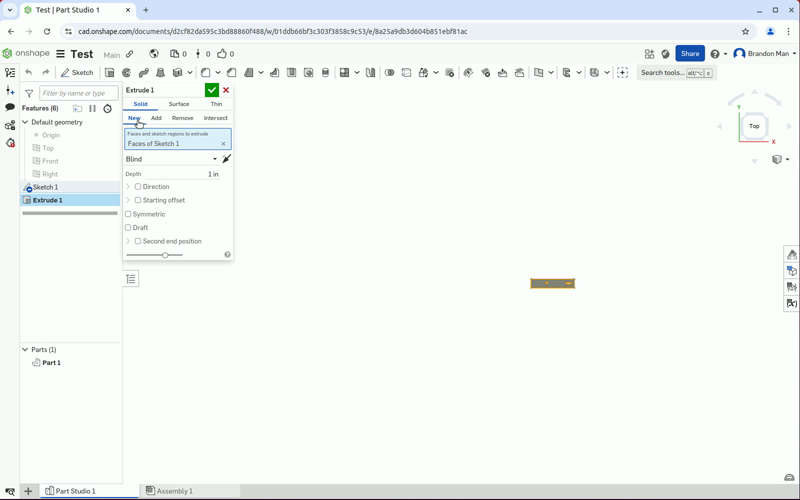
click(137, 120)
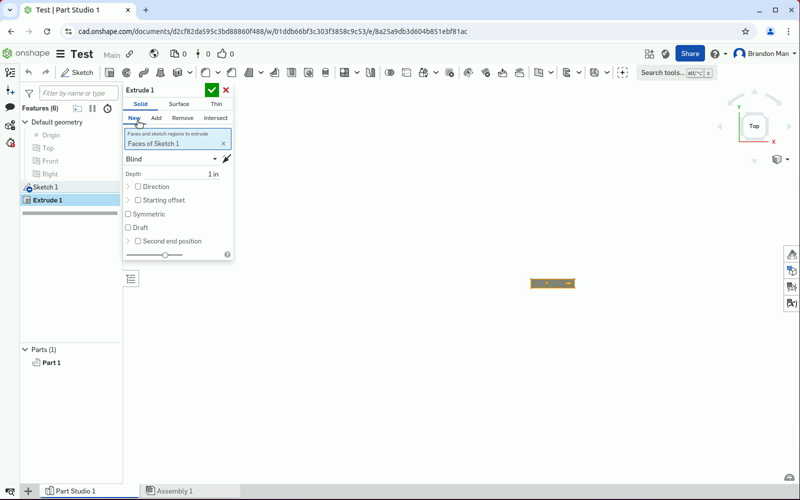
key(tab, 4)
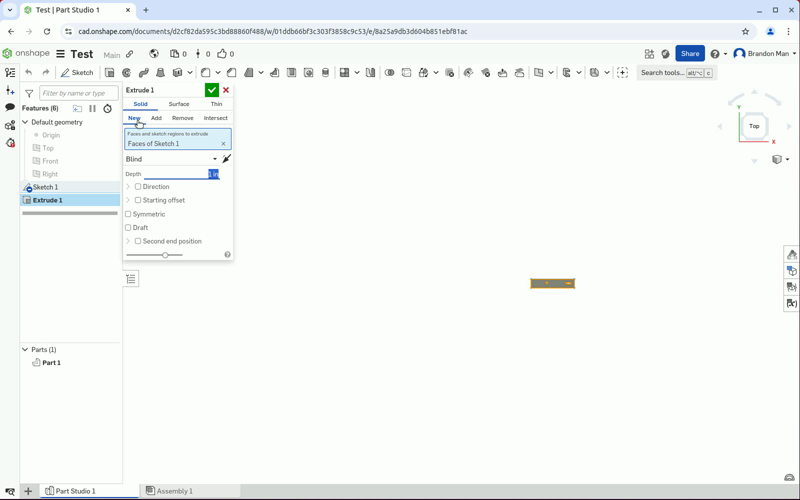
text(0.241)
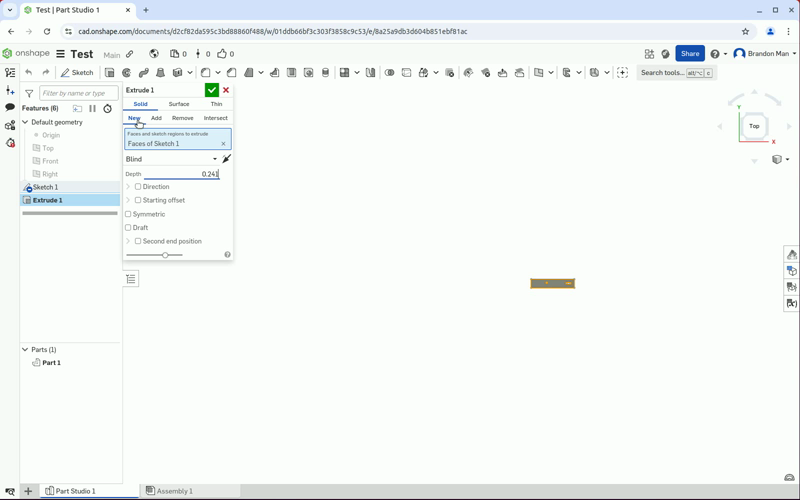
key(enter)
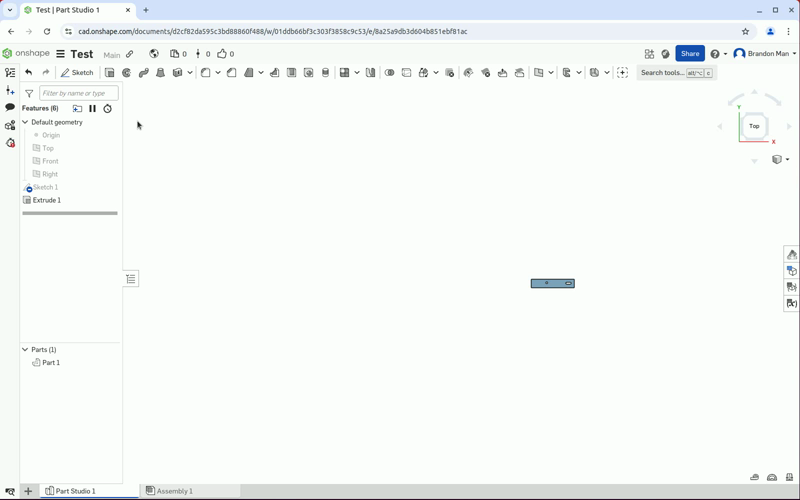
key(shift+h)
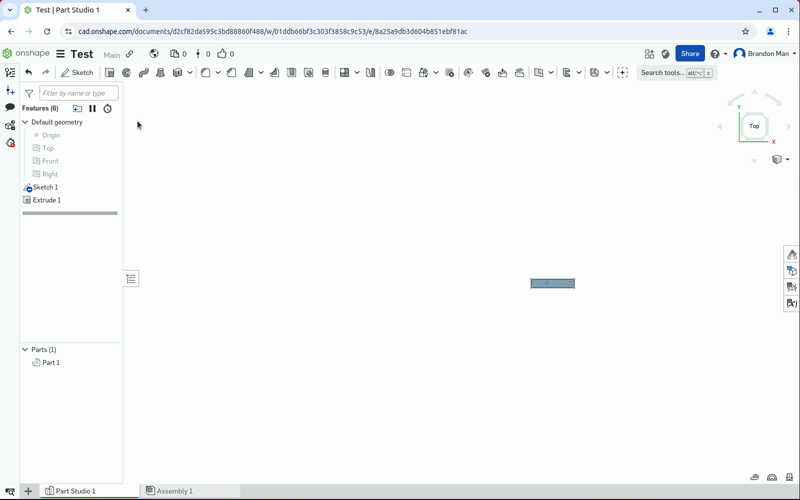
key(shift+h)
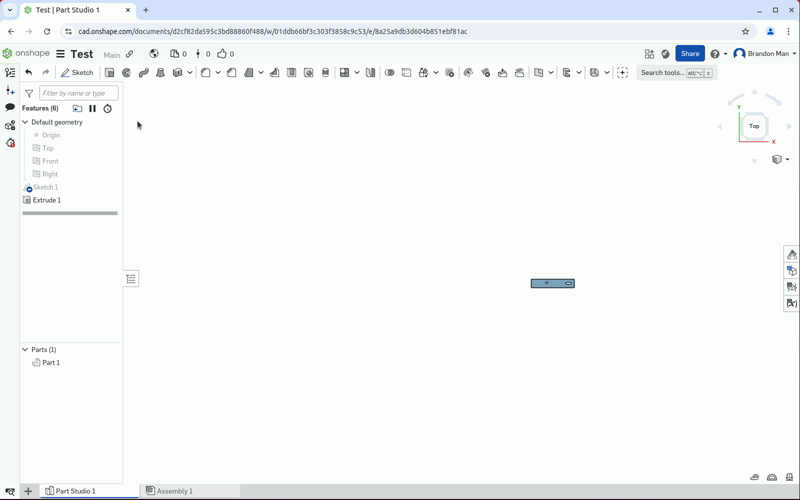
mouse_move(73, 189)
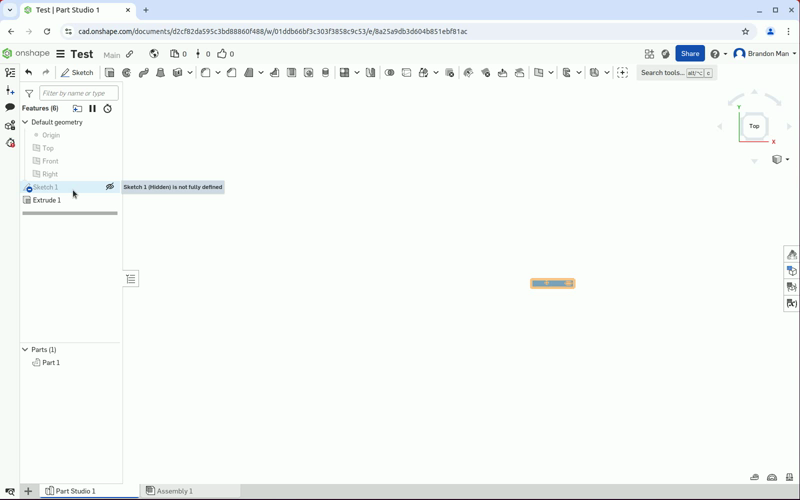
click(73, 189)
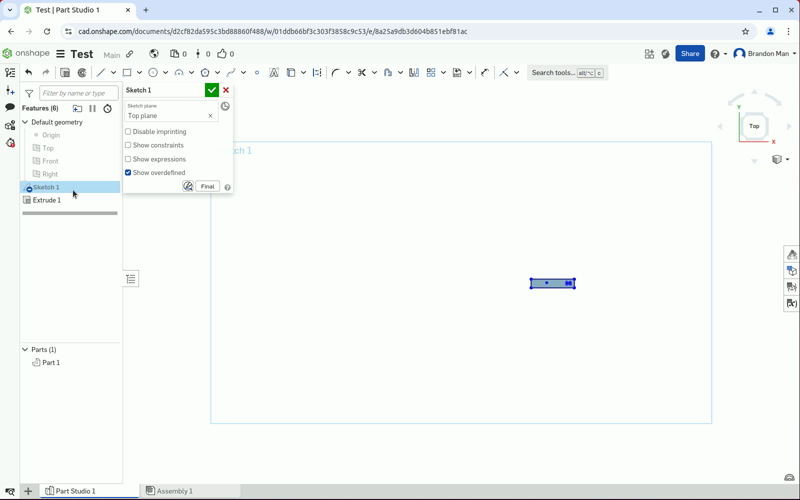
mouse_move(229, 92)
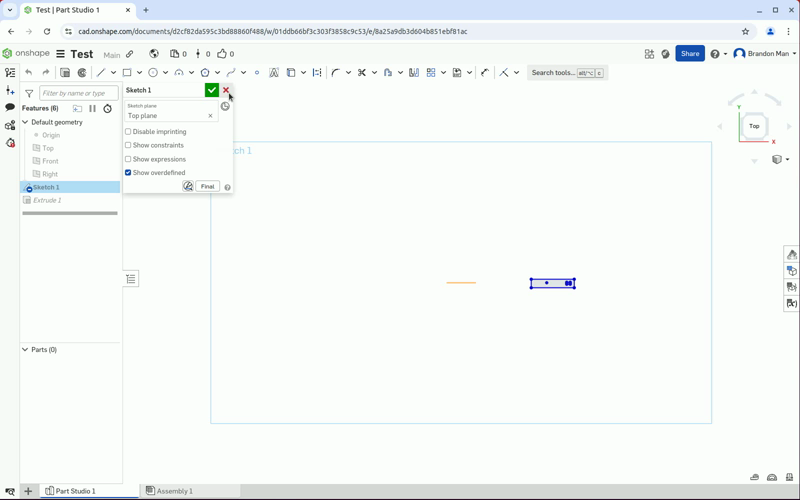
click(229, 92)
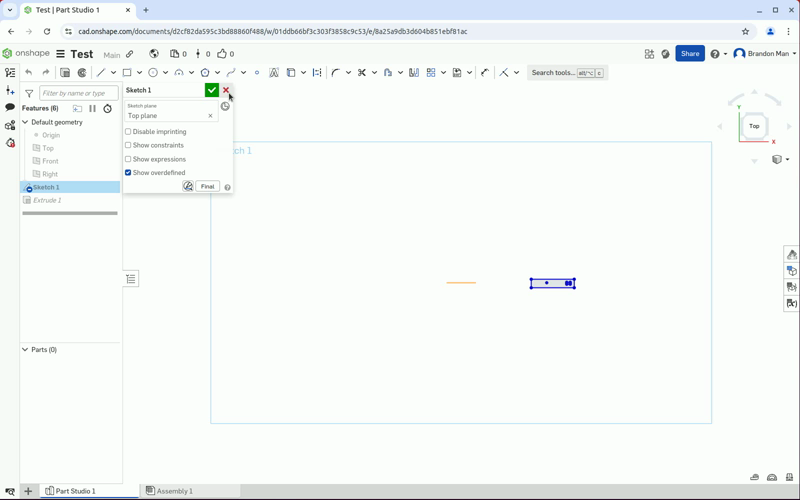
key(shift+s)
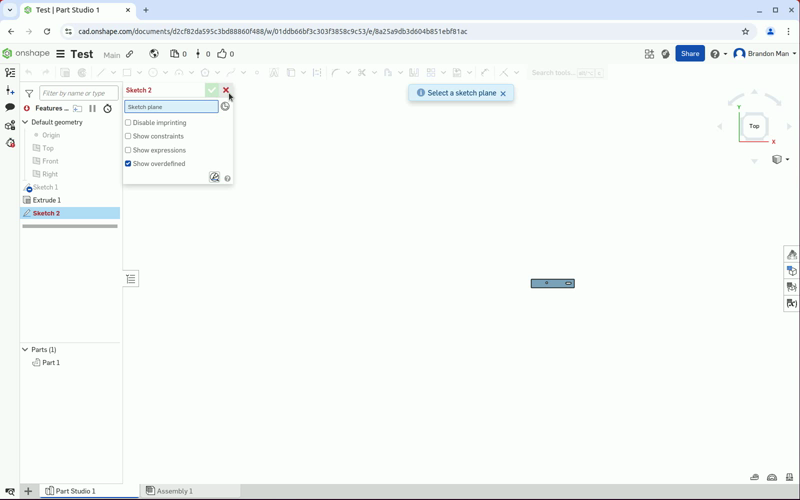
mouse_move(73, 150)
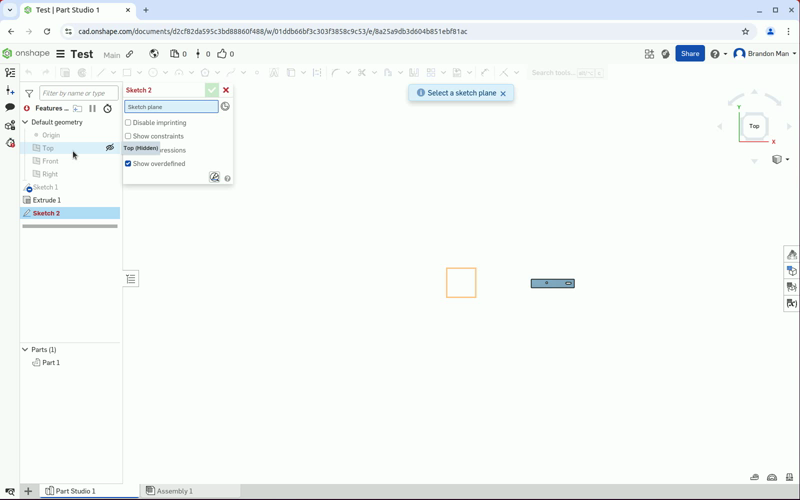
click(73, 150)
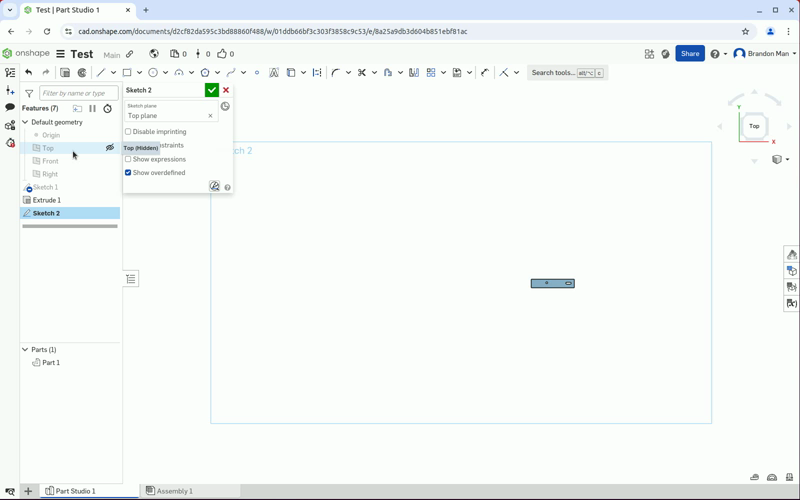
mouse_move(73, 352)
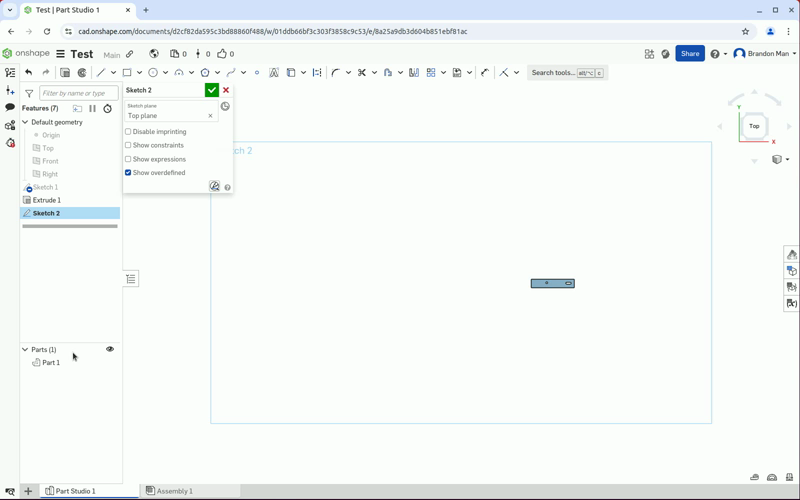
key(y)
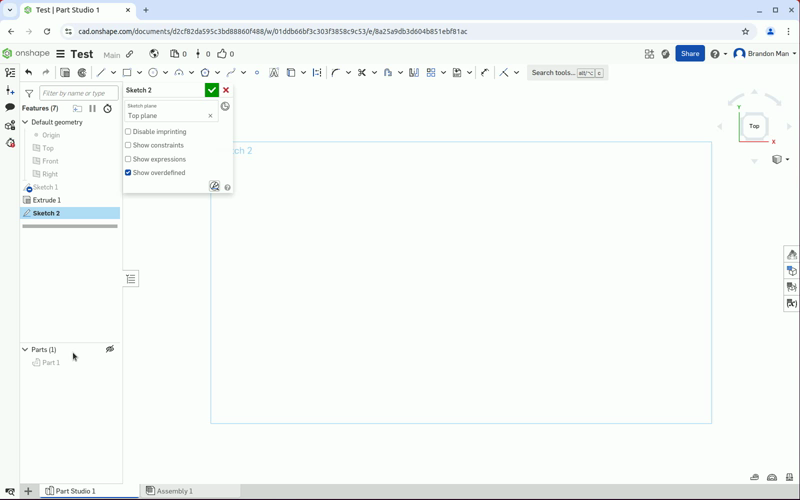
key(l)
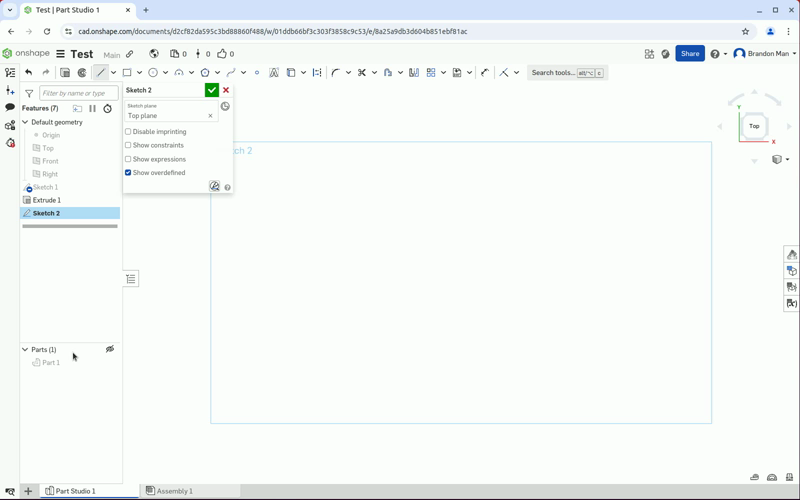
key_down(shift)
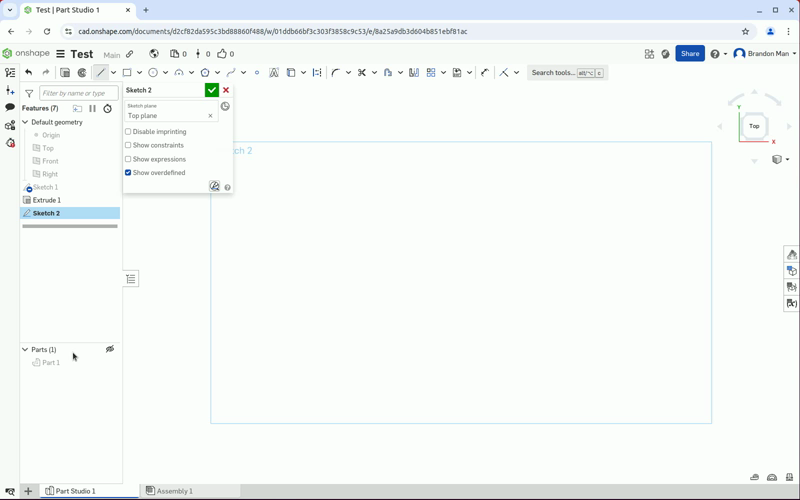
mouse_move(390, 287)
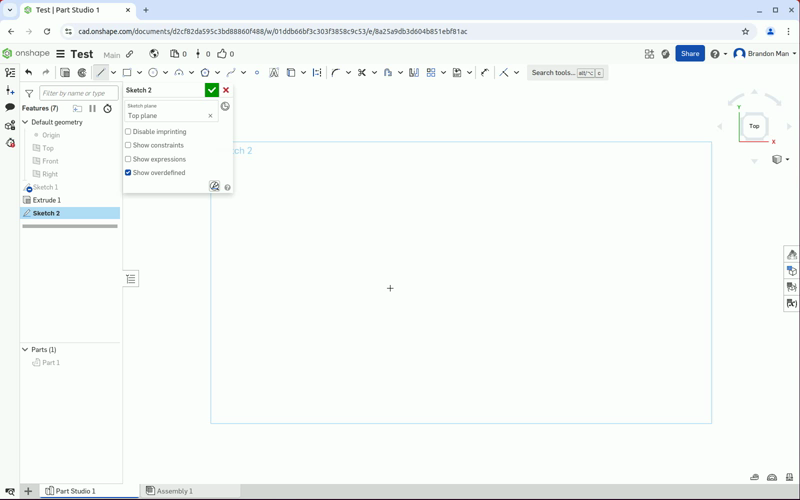
click(390, 287)
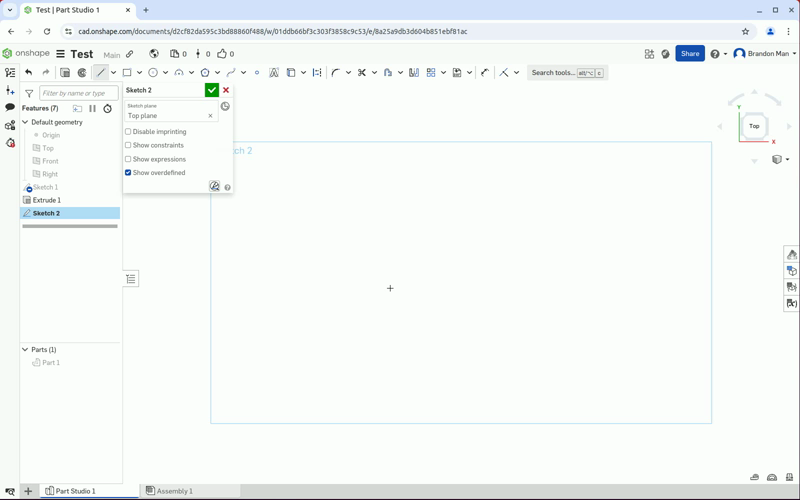
key_up(shift)
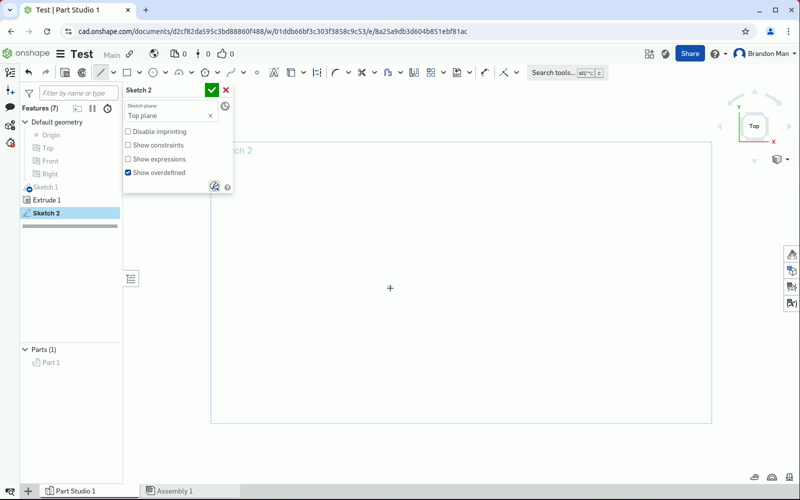
key_down(shift)
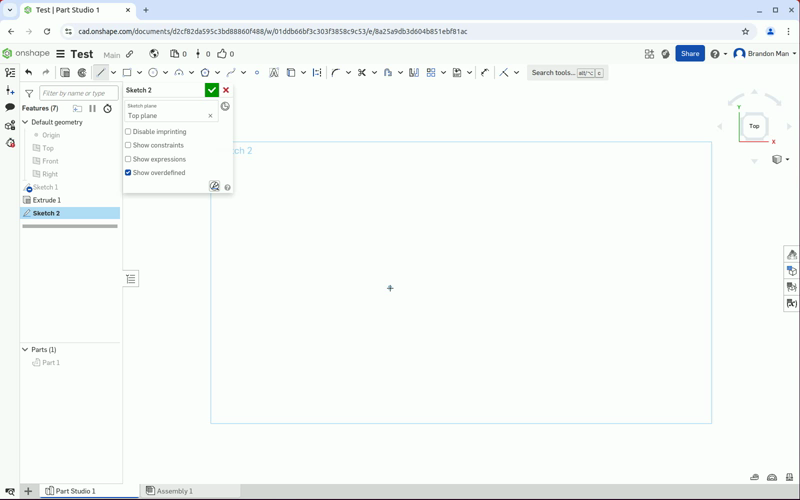
mouse_move(530, 287)
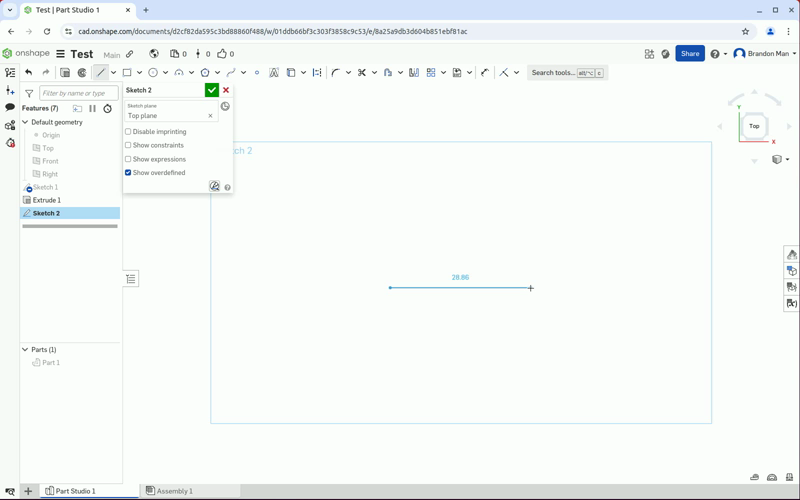
click(530, 287)
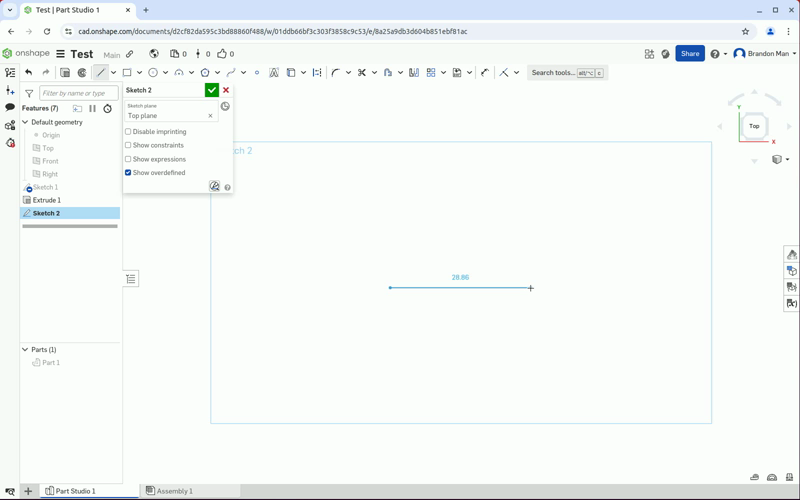
key_up(shift)
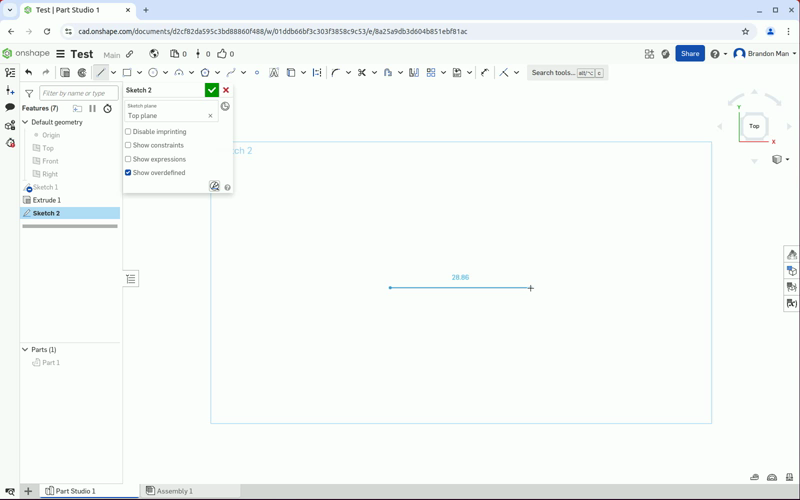
key_down(shift)
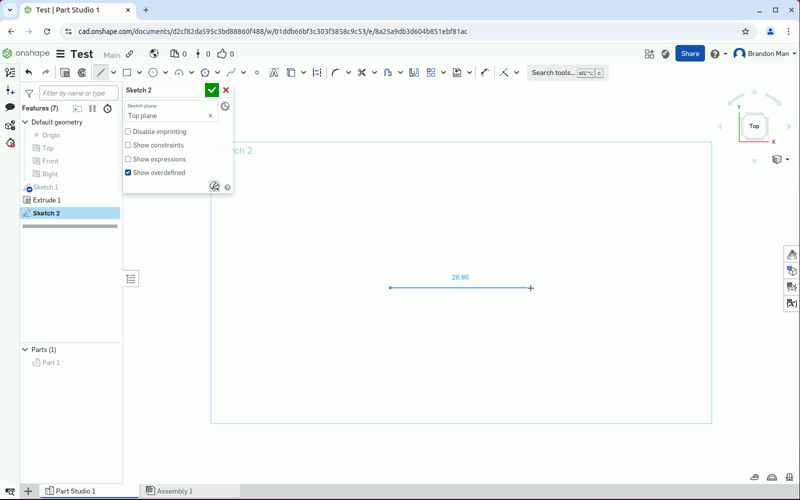
mouse_move(560, 287)
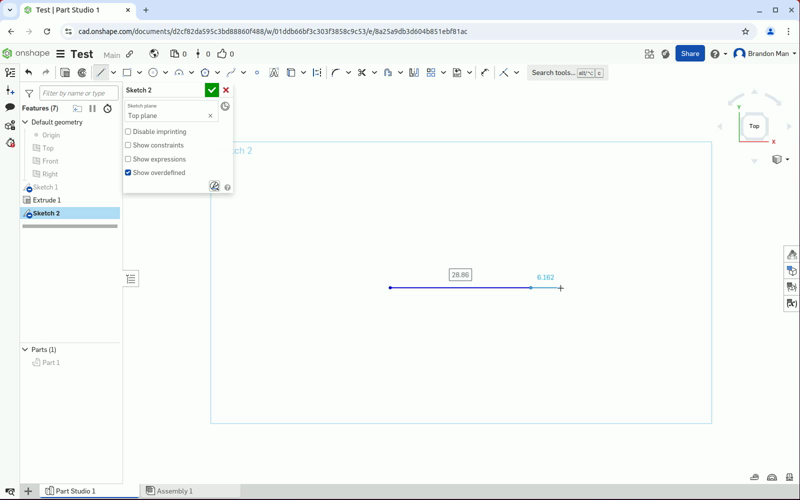
mouse_move(530, 278)
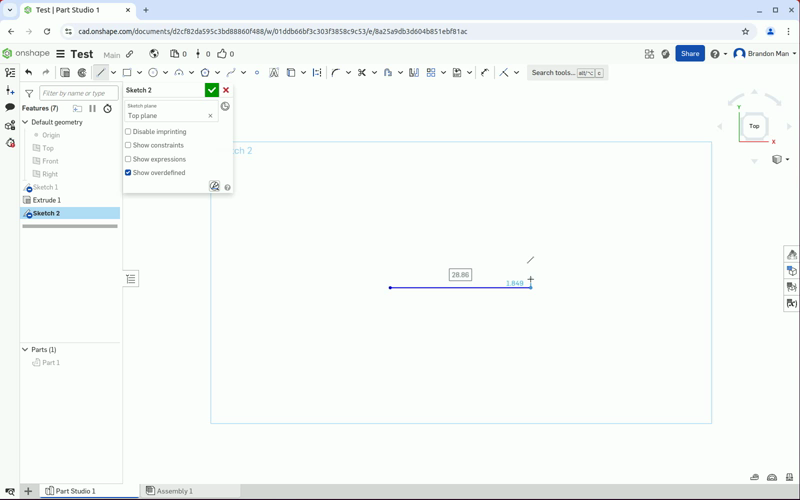
click(530, 278)
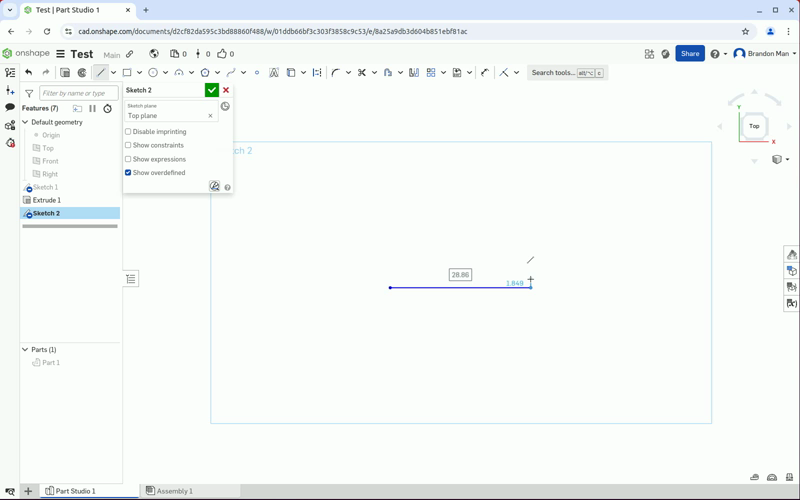
key_up(shift)
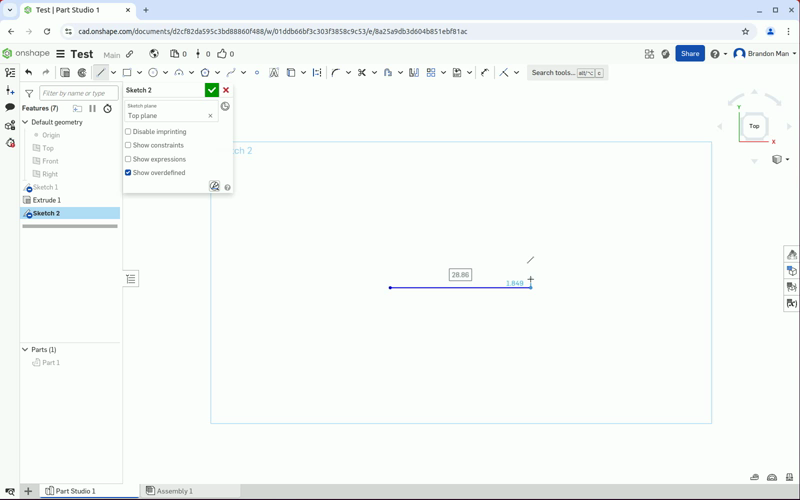
key_down(shift)
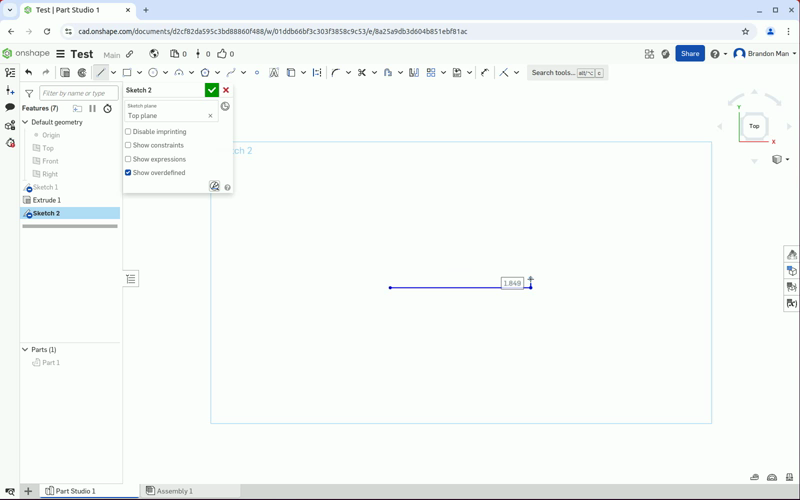
mouse_move(390, 278)
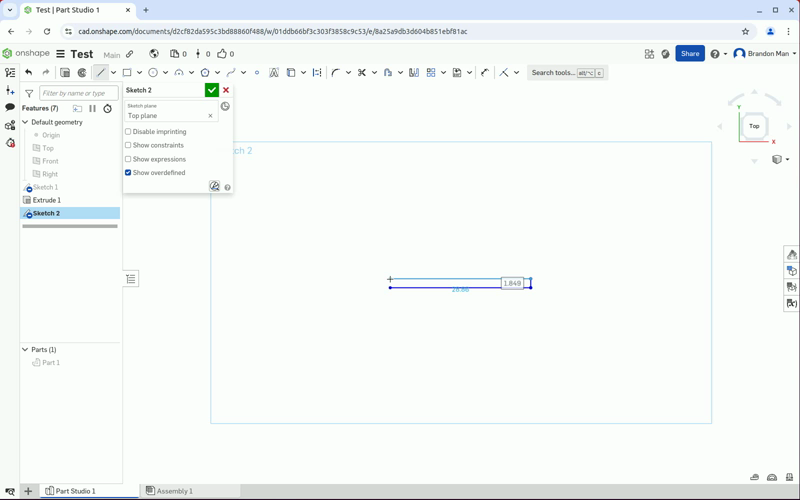
click(390, 278)
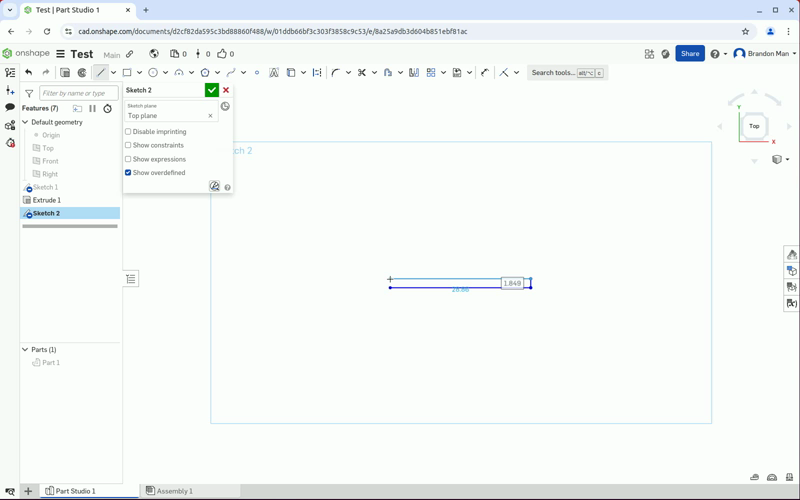
key_up(shift)
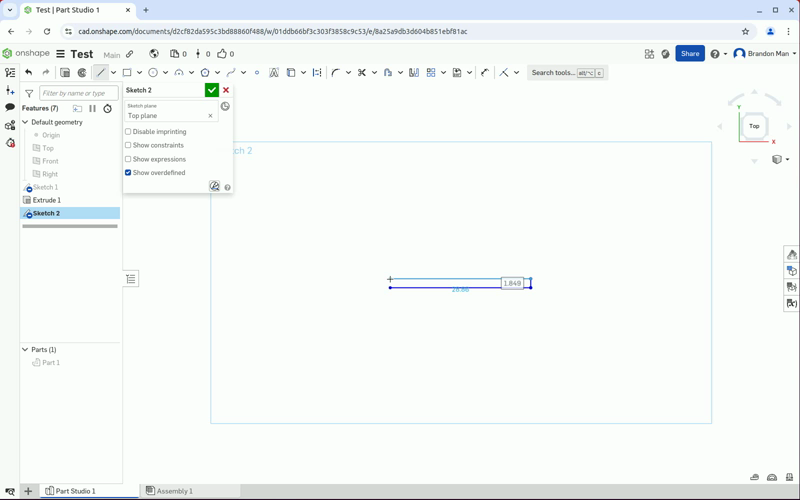
mouse_move(420, 278)
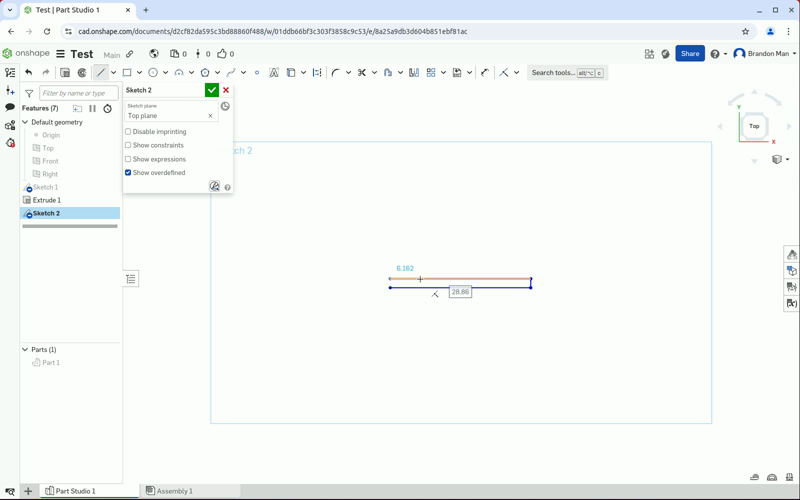
key_down(shift)
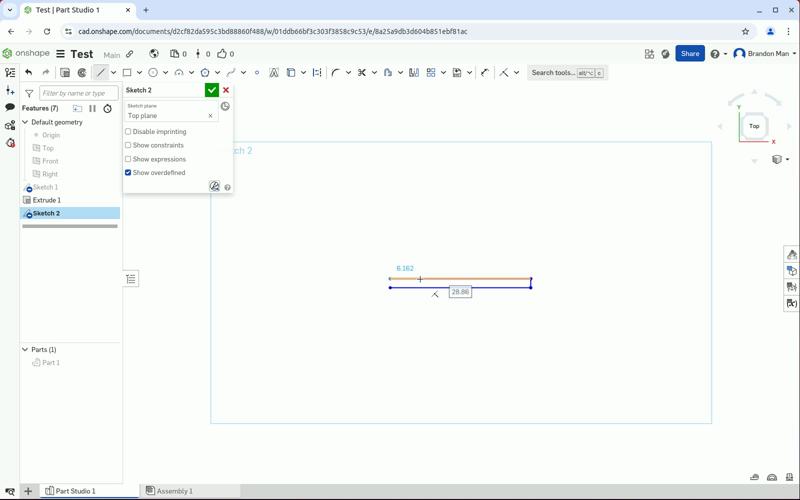
mouse_move(390, 287)
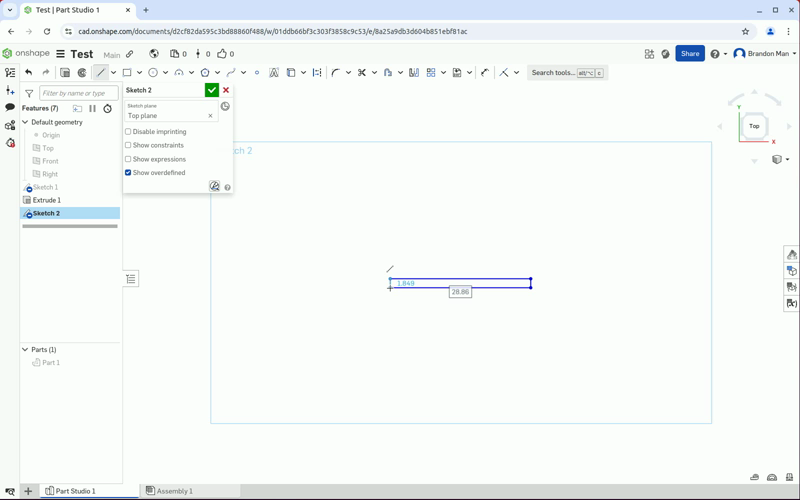
key_up(shift)
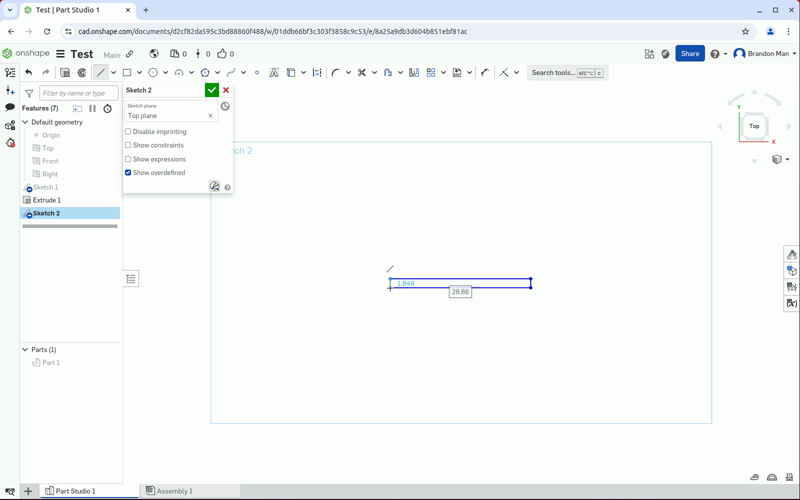
click(390, 287)
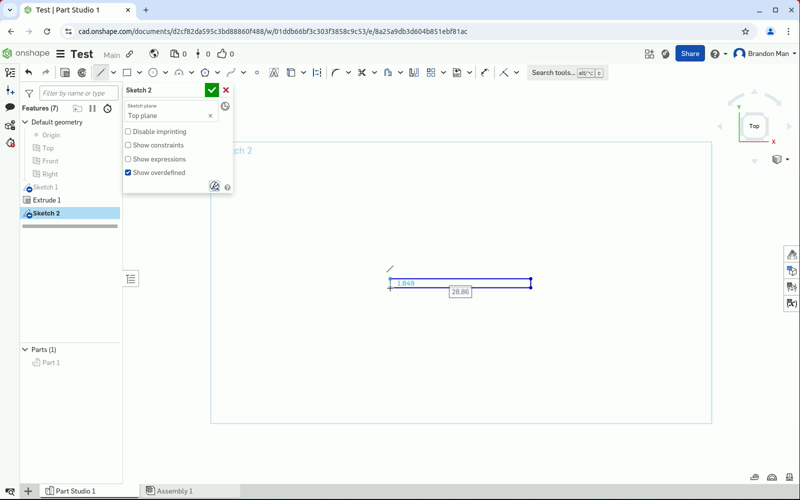
key(esc)
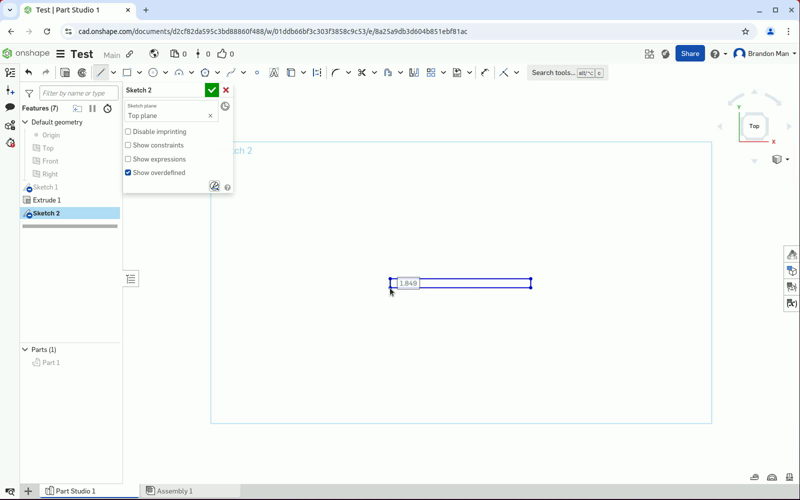
key(l)
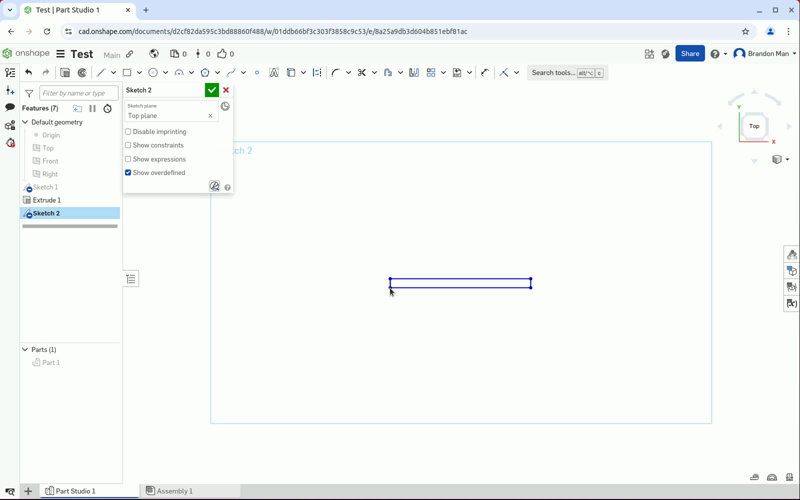
key_down(shift)
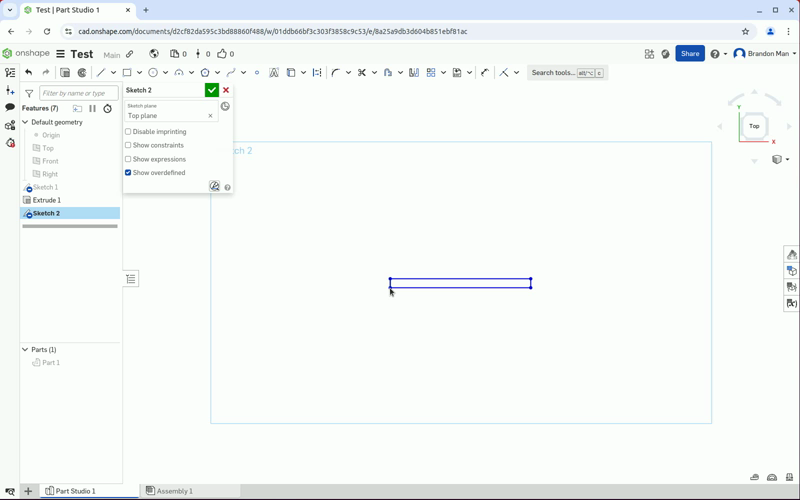
mouse_move(394, 284)
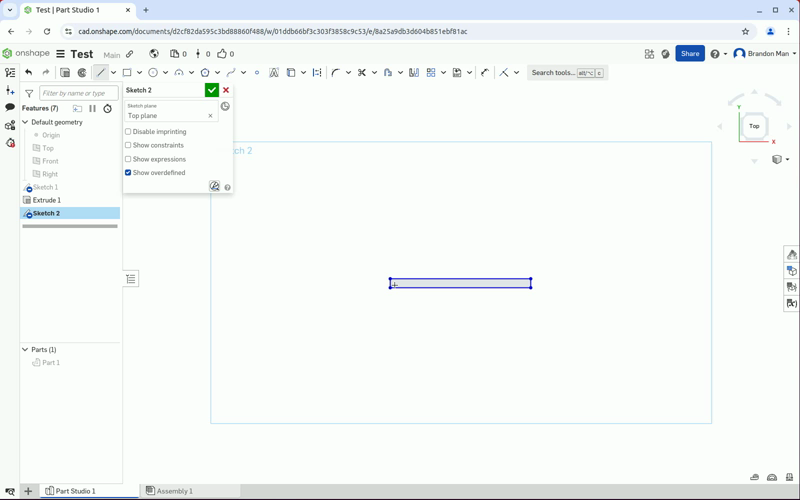
click(394, 284)
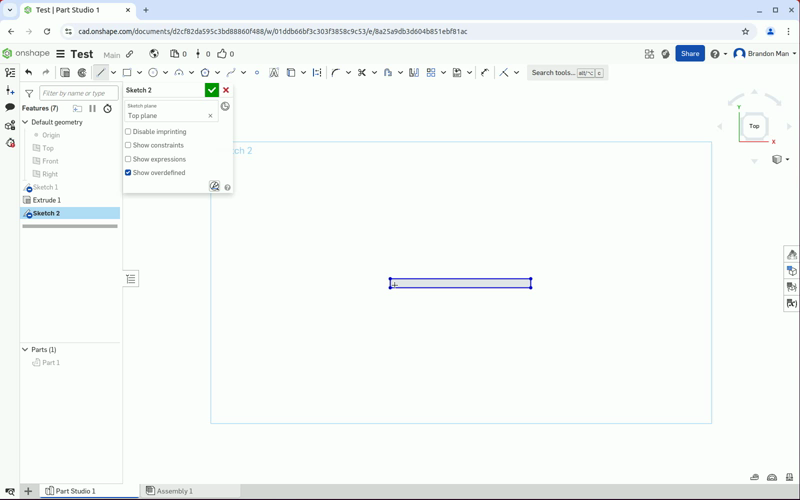
key_up(shift)
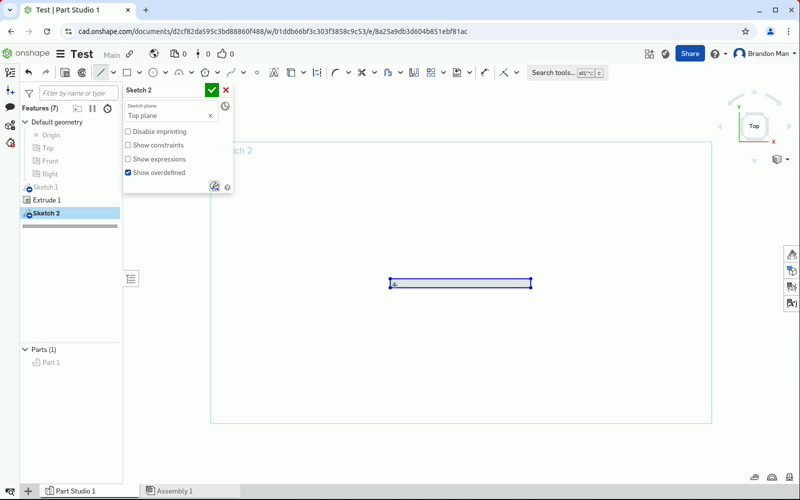
key_down(shift)
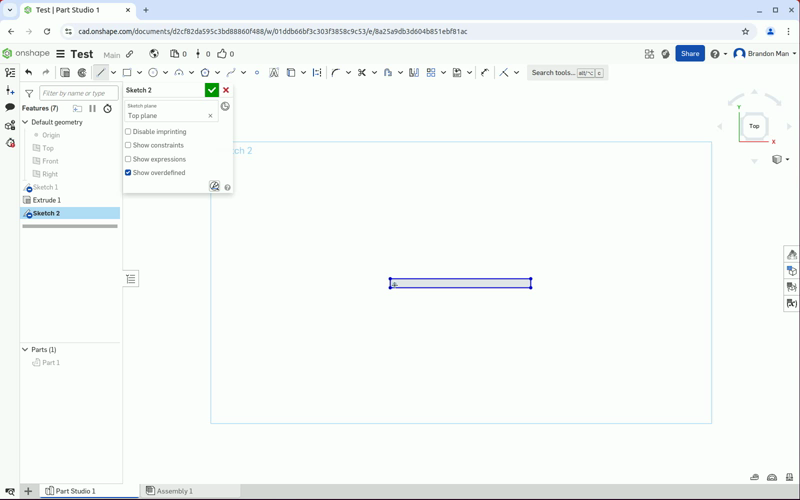
mouse_move(424, 284)
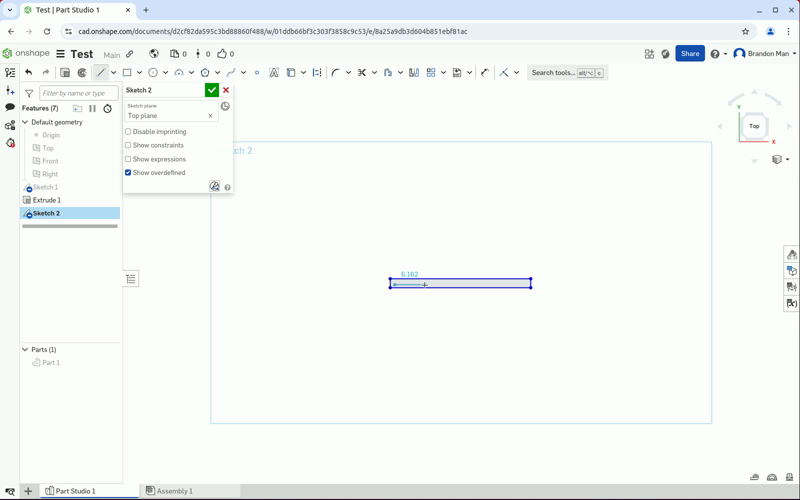
mouse_move(397, 284)
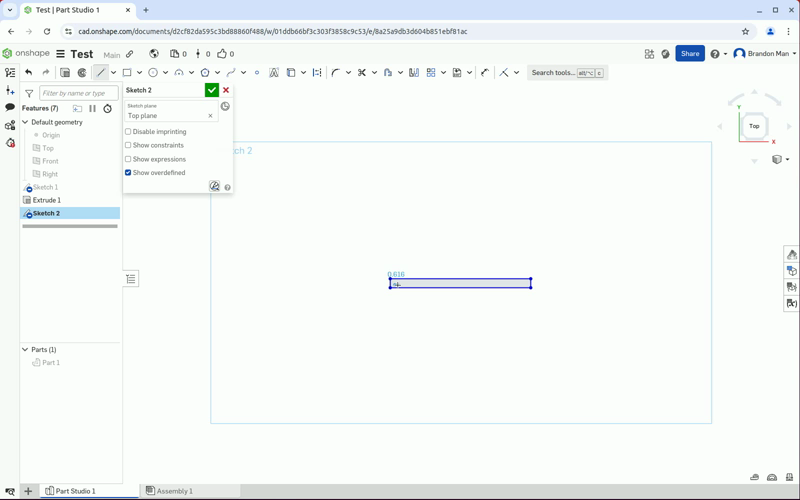
scroll(6)
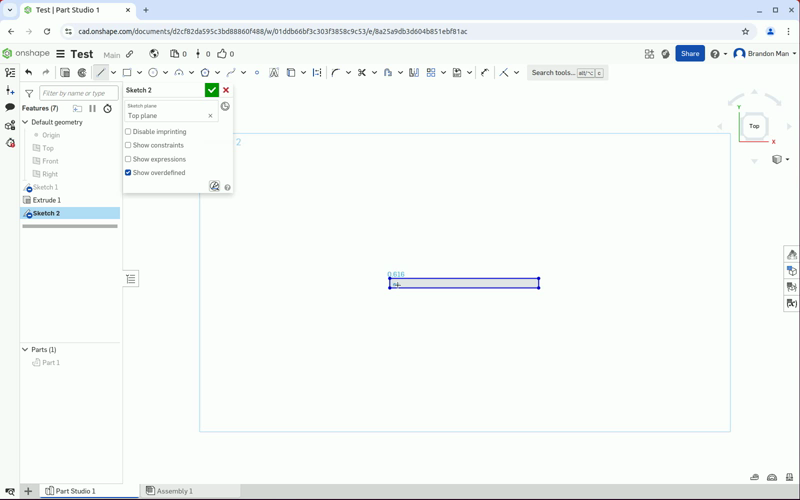
scroll(6)
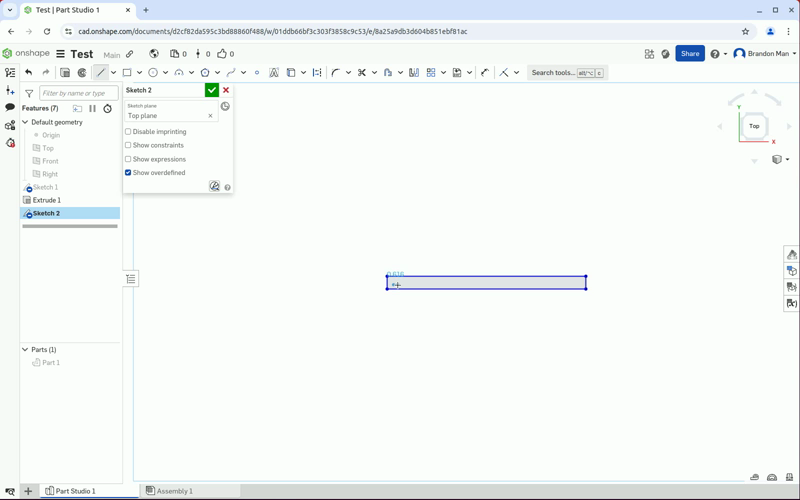
scroll(6)
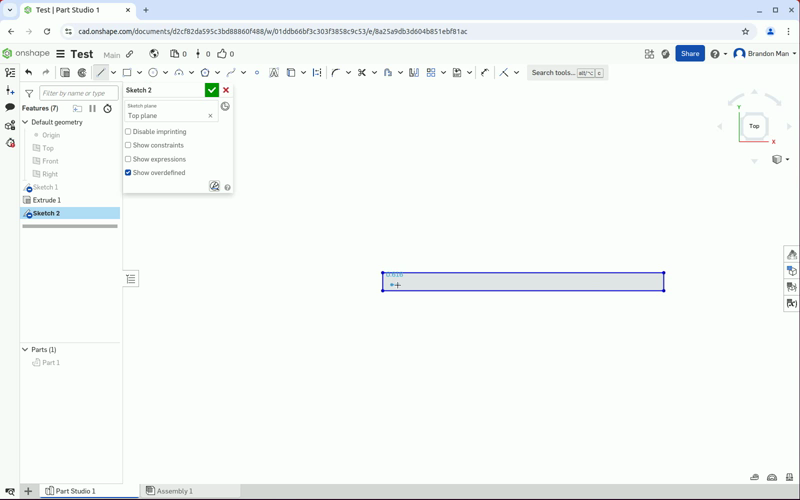
scroll(6)
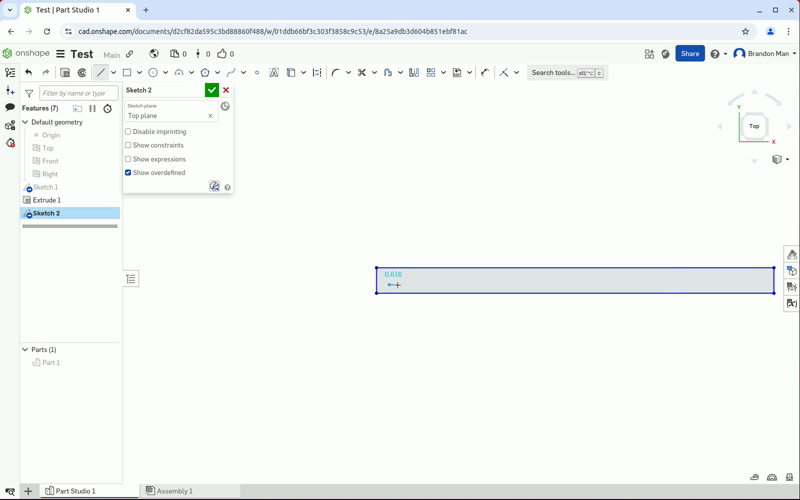
scroll(6)
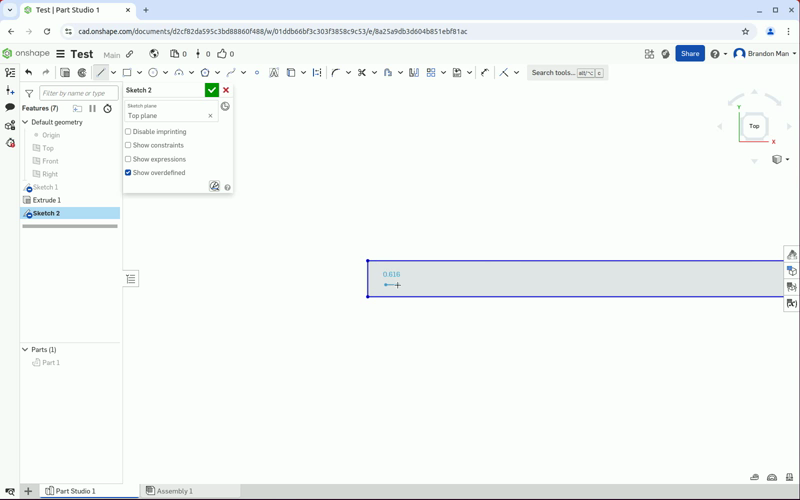
scroll(6)
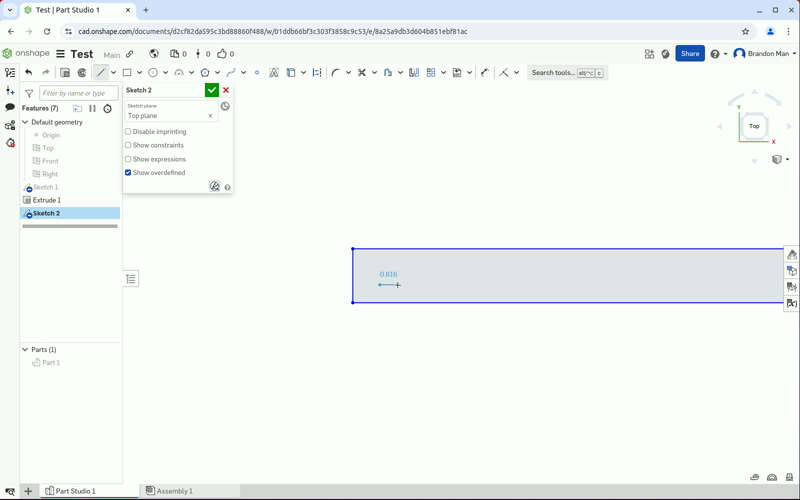
scroll(6)
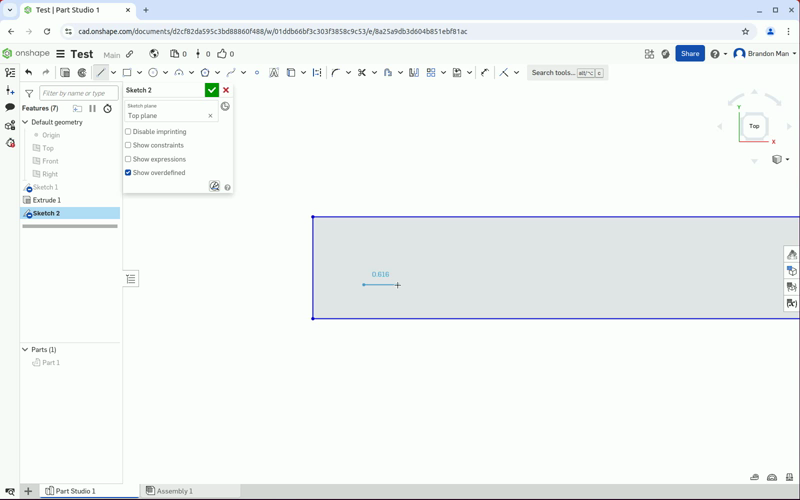
click(397, 284)
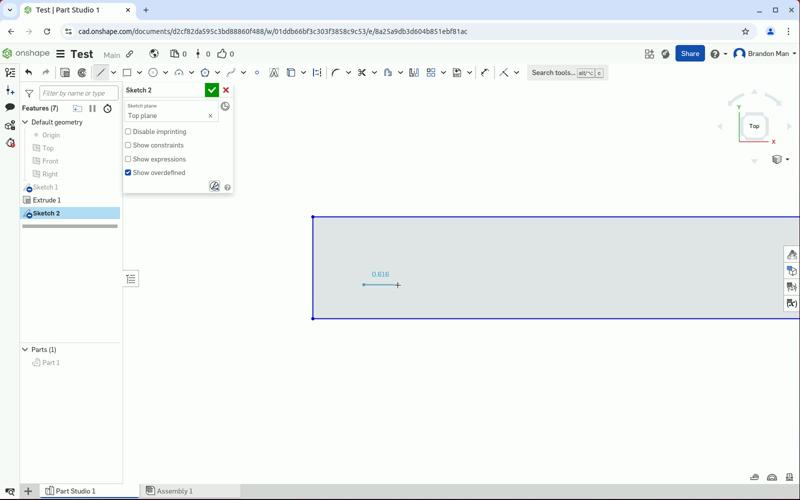
scroll(-6)
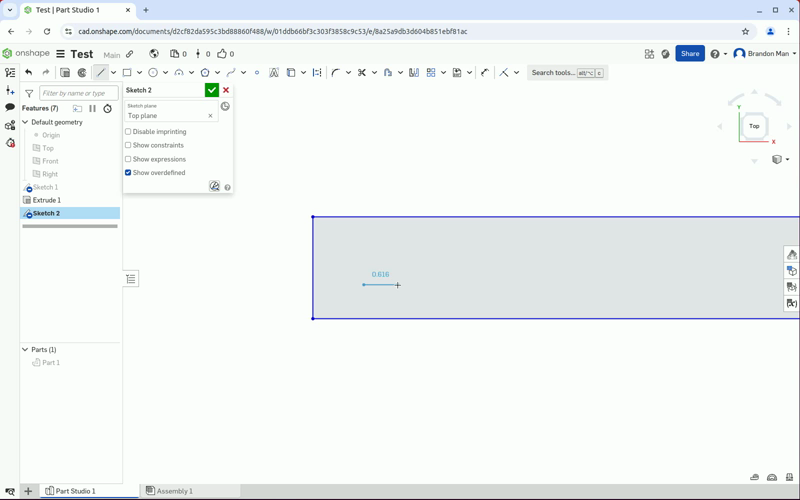
scroll(-6)
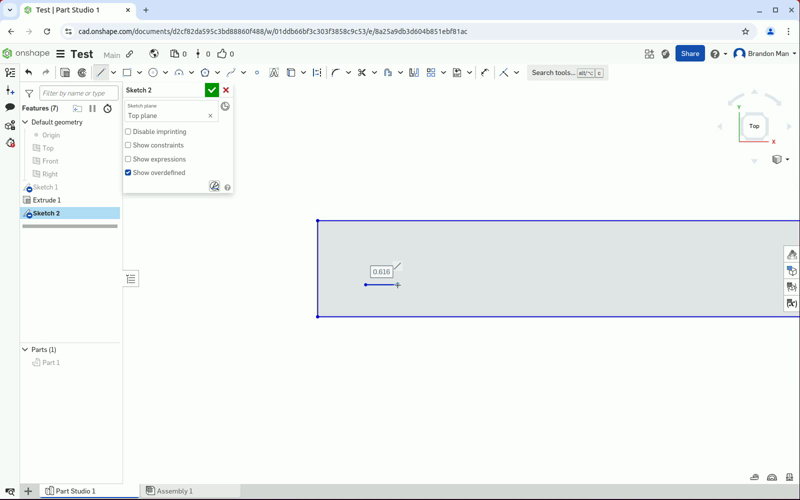
scroll(-6)
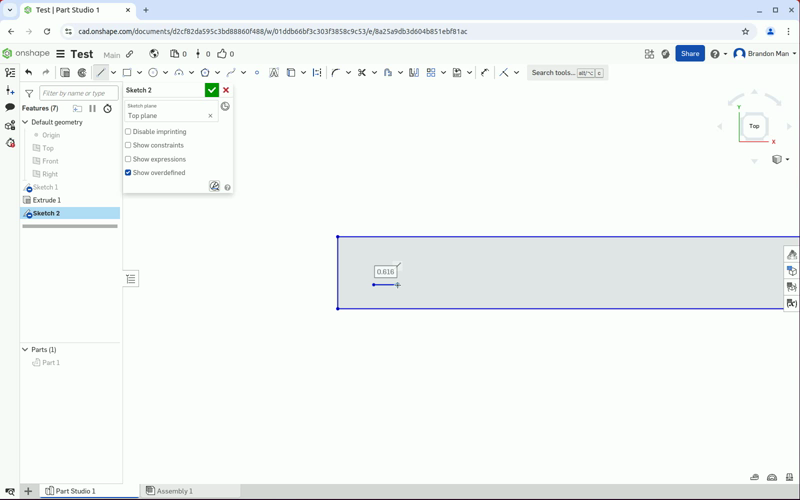
scroll(-6)
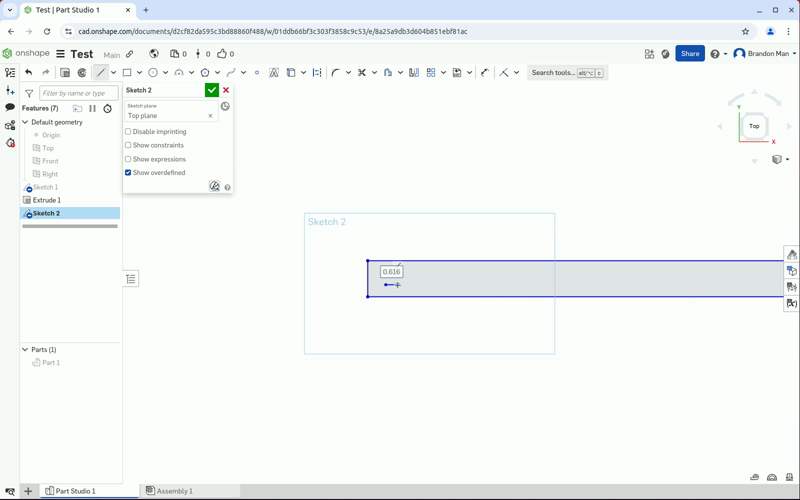
scroll(-6)
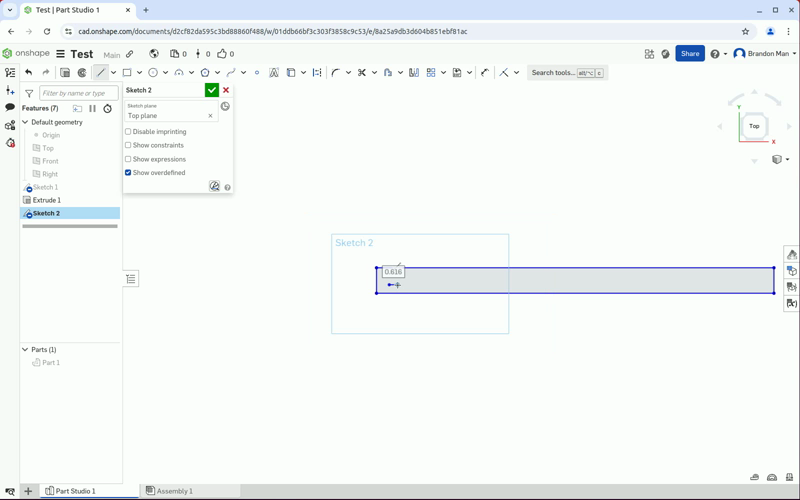
scroll(-6)
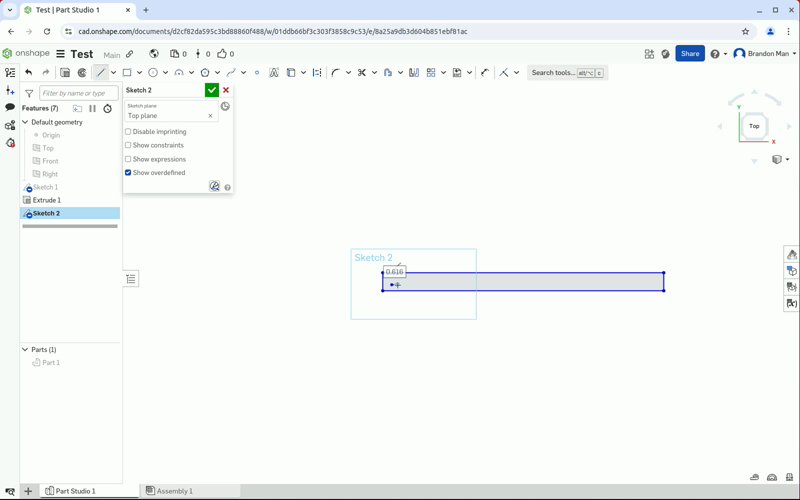
scroll(-6)
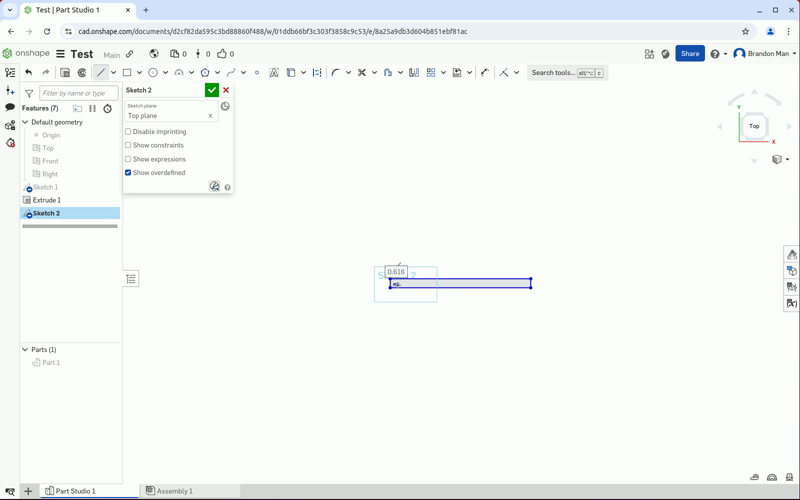
key_up(shift)
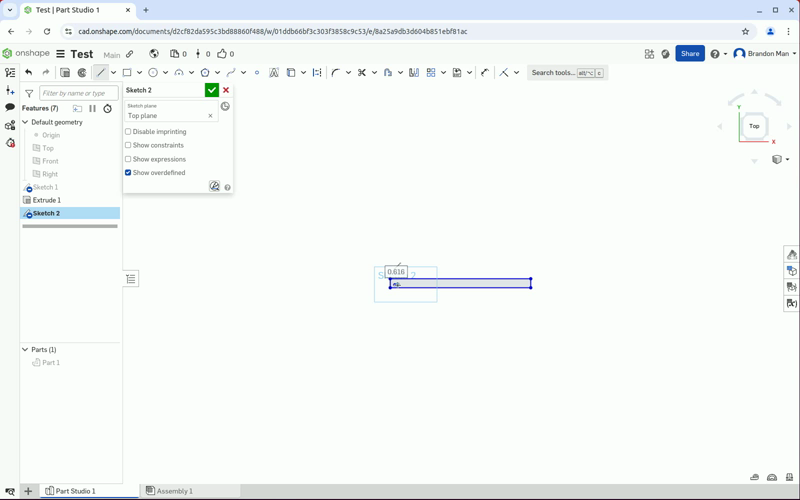
key(esc)
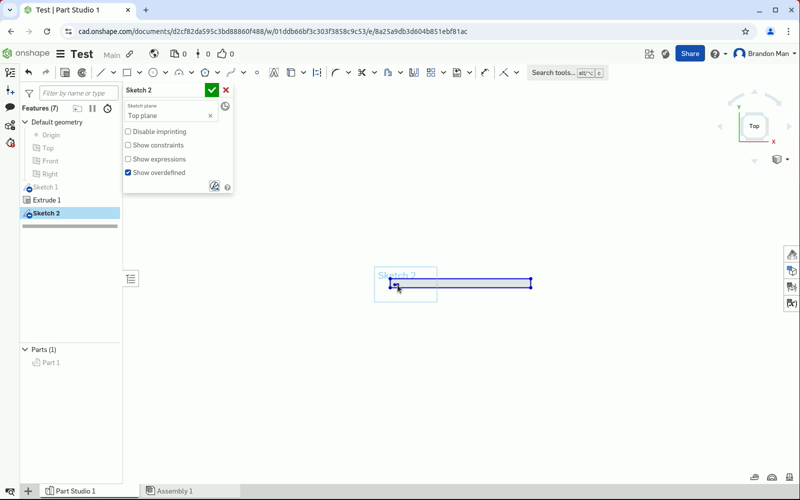
key(a)
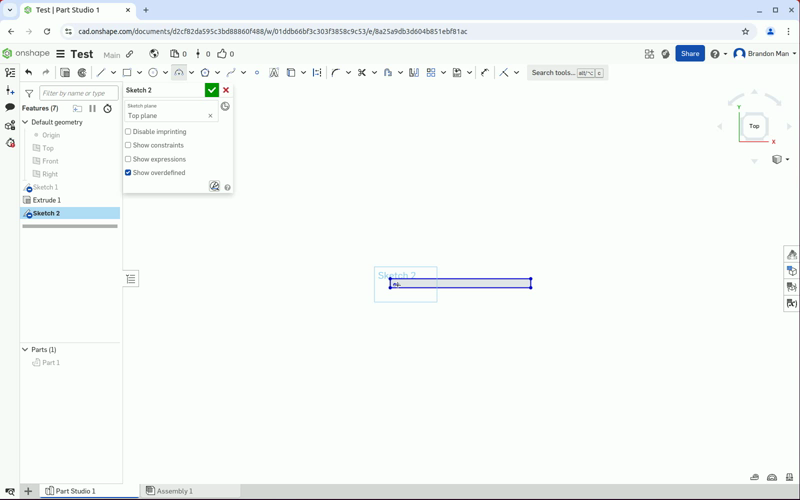
mouse_move(397, 284)
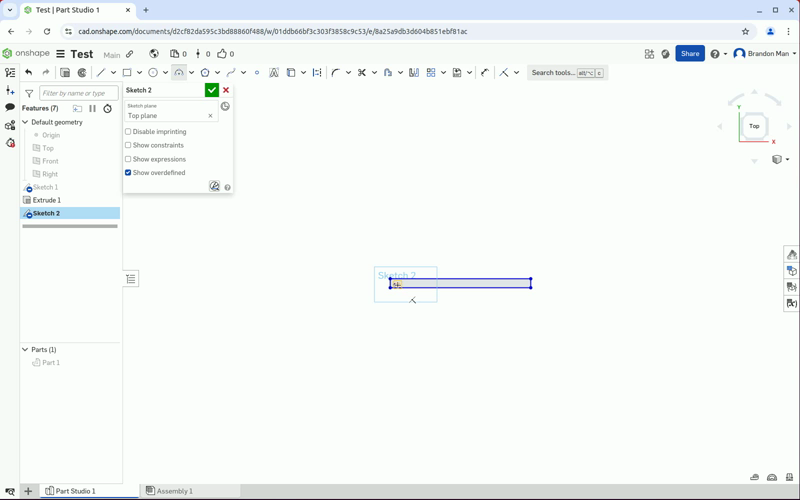
scroll(6)
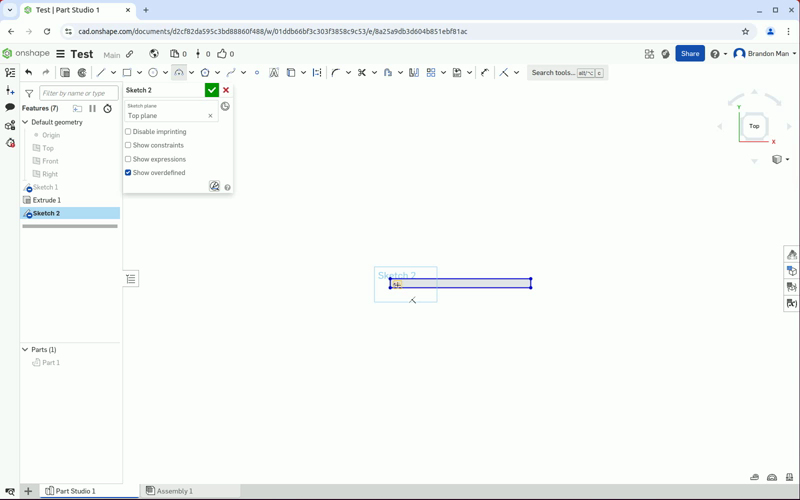
scroll(6)
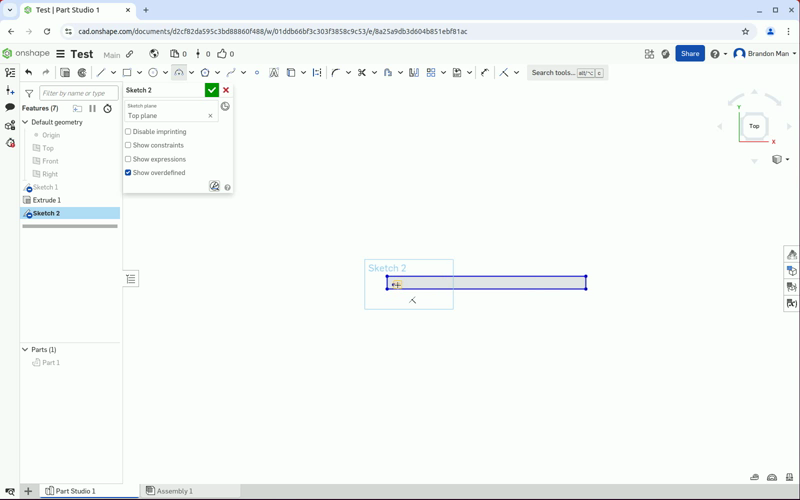
scroll(6)
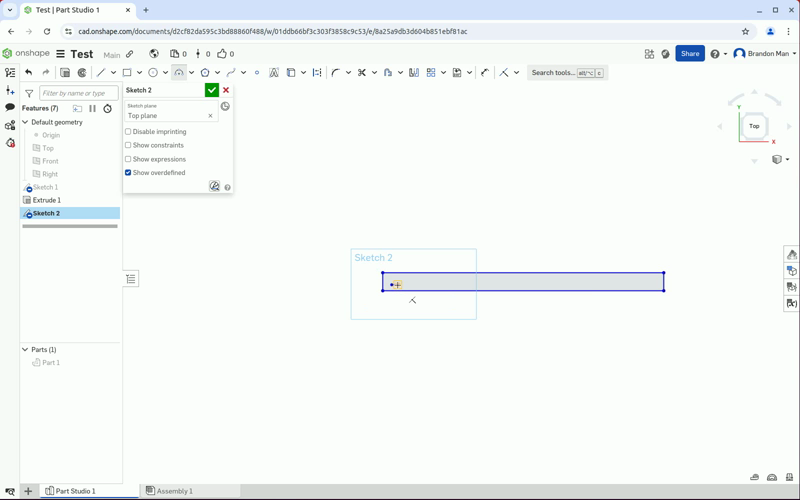
scroll(6)
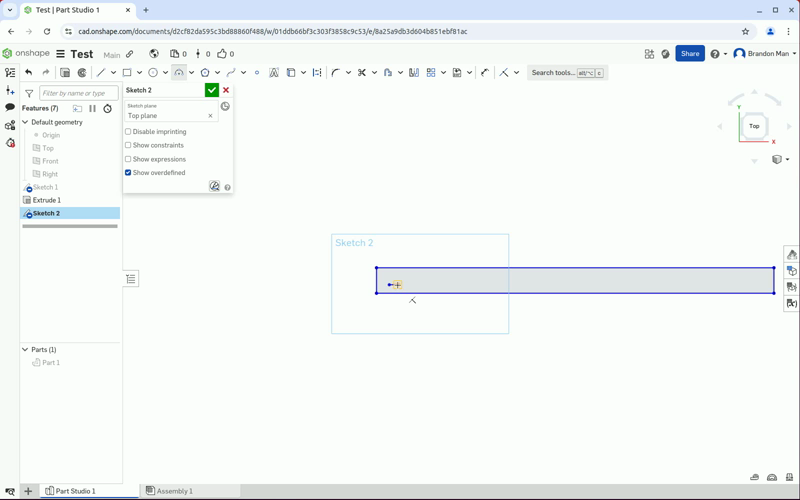
scroll(6)
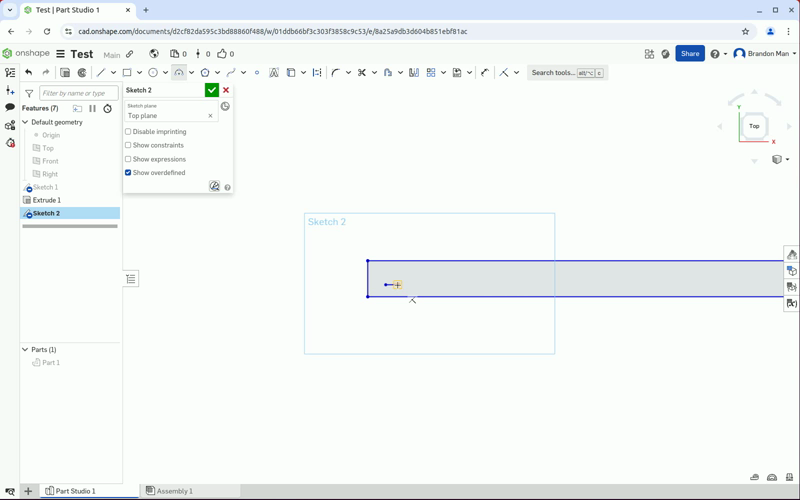
scroll(6)
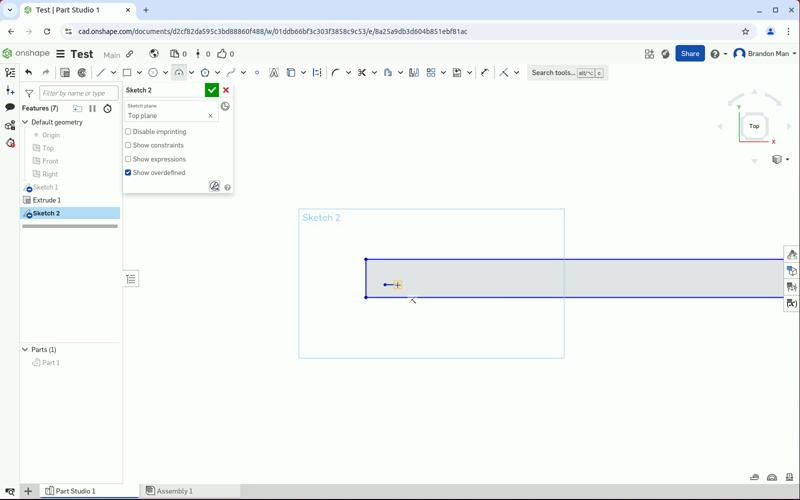
scroll(6)
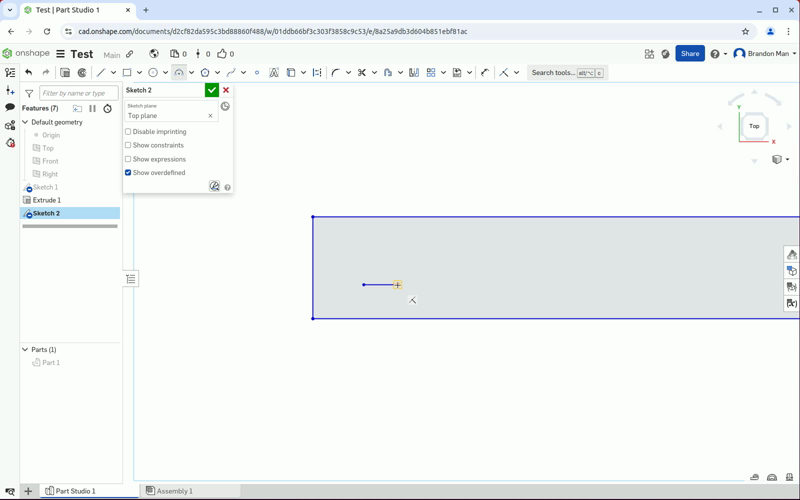
click(397, 284)
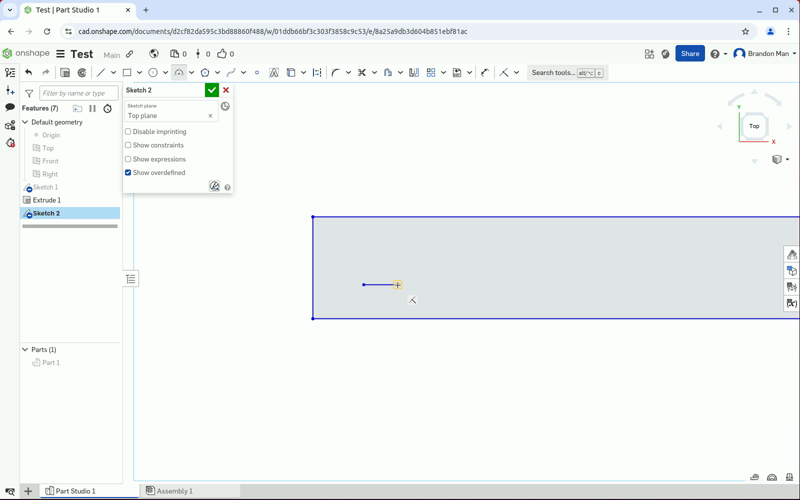
scroll(-6)
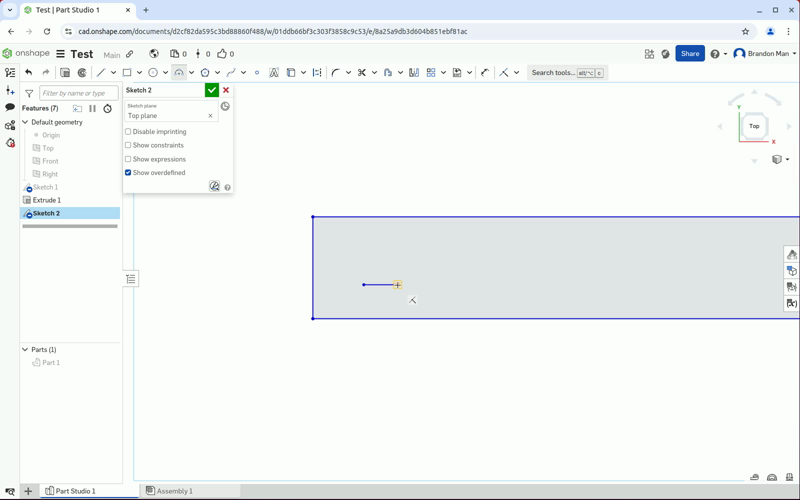
scroll(-6)
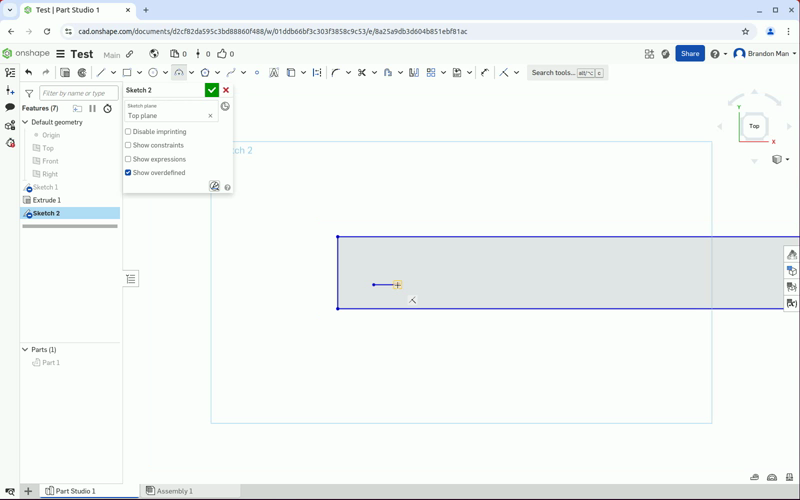
scroll(-6)
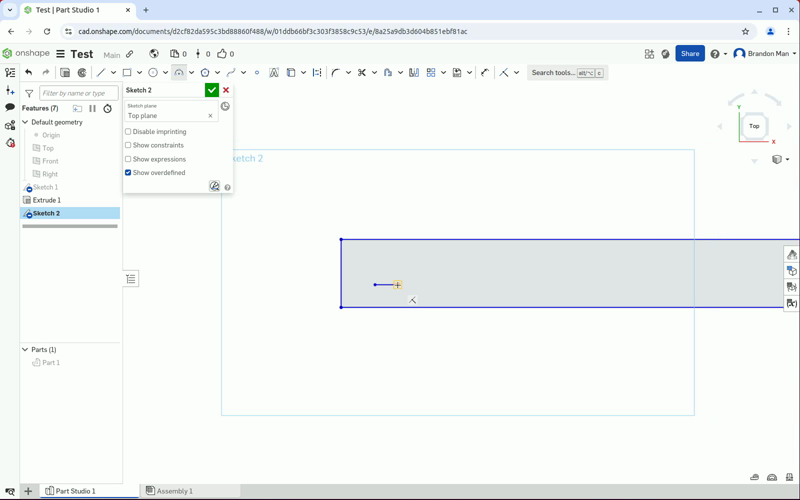
scroll(-6)
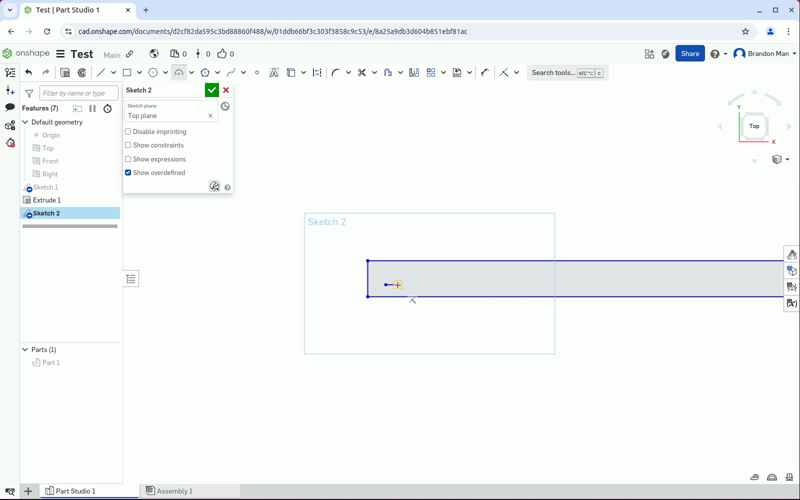
scroll(-6)
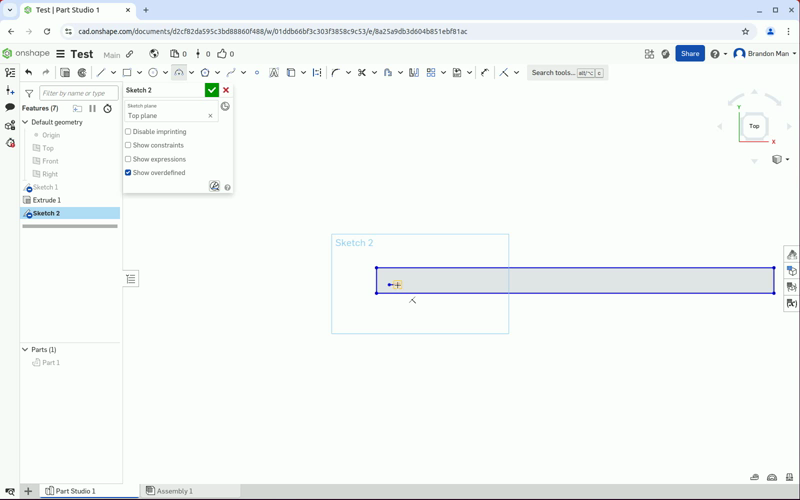
scroll(-6)
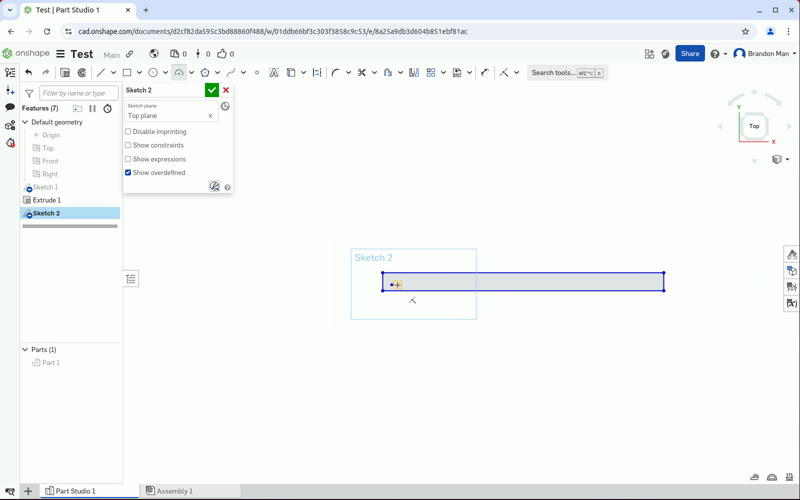
scroll(-6)
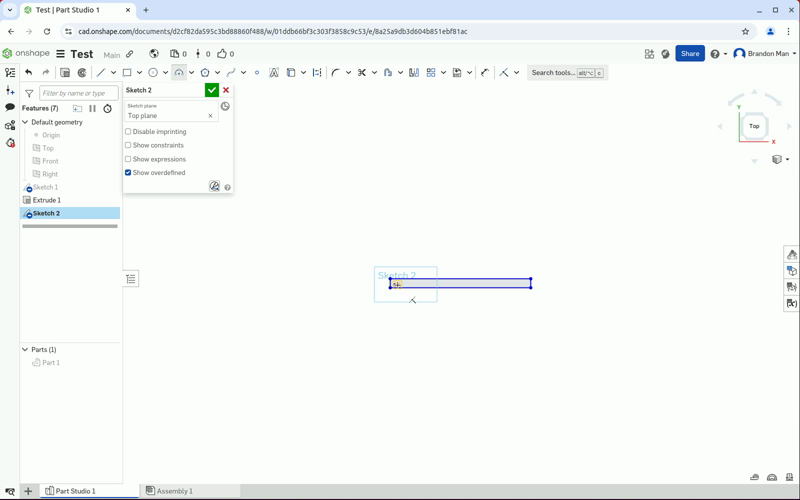
key_down(shift)
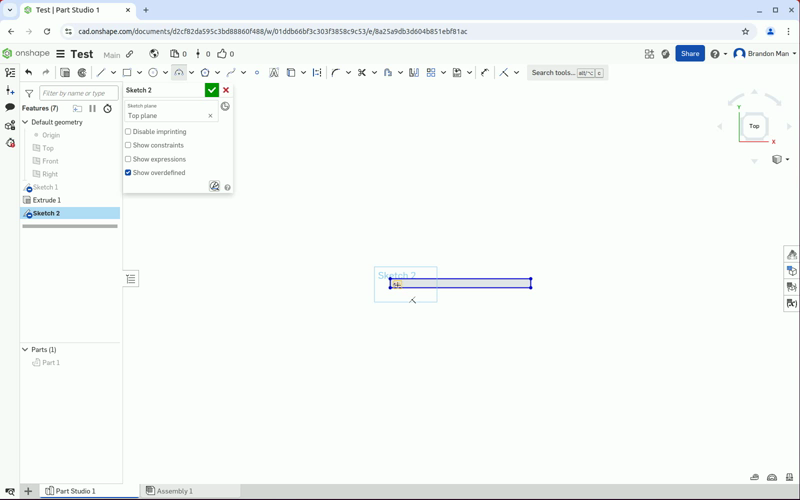
mouse_move(397, 281)
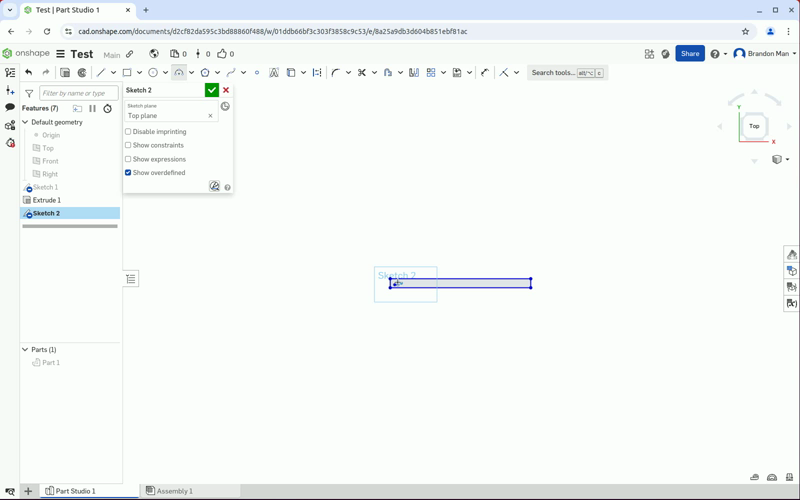
scroll(6)
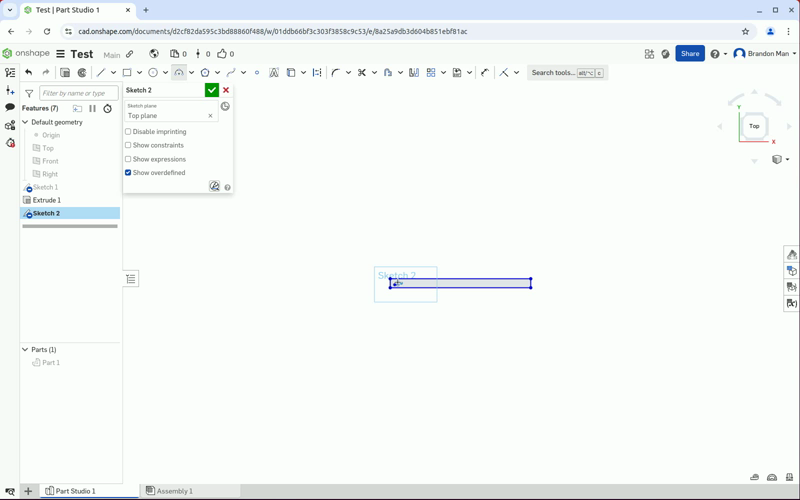
scroll(6)
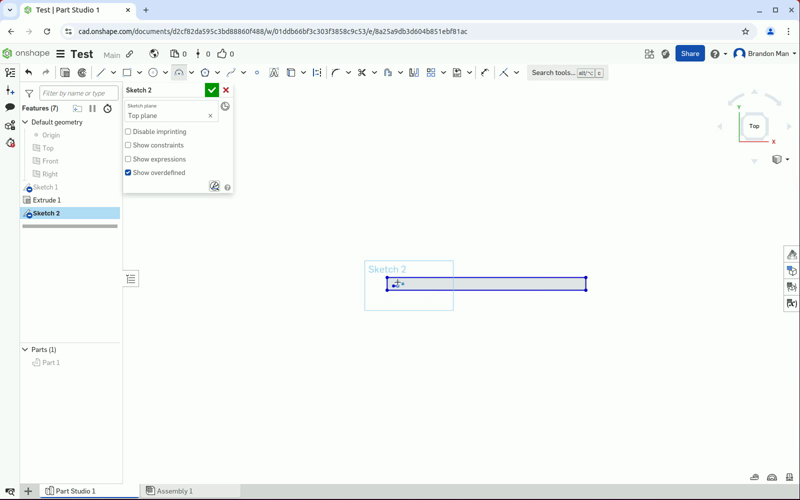
scroll(6)
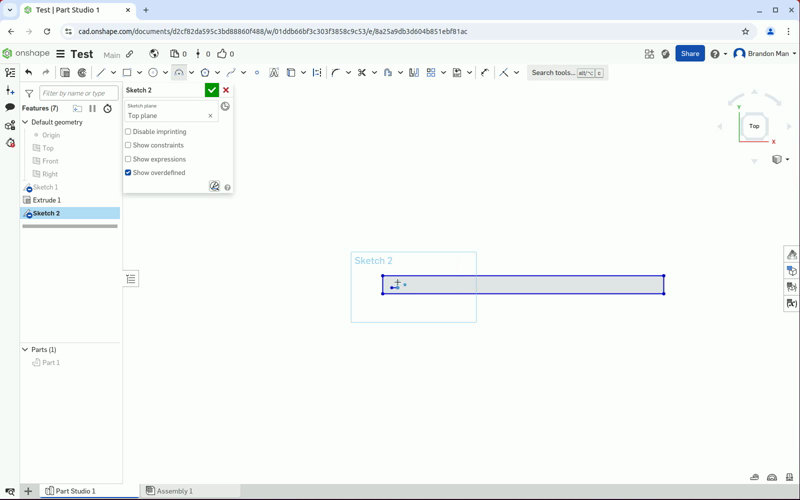
scroll(6)
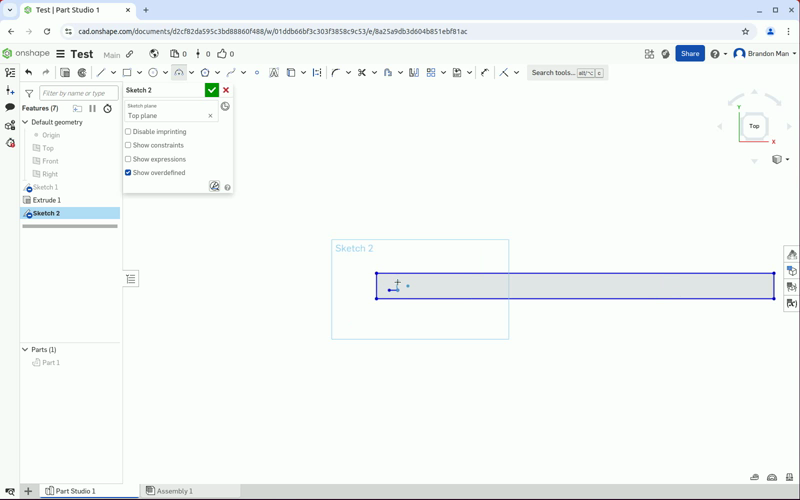
scroll(6)
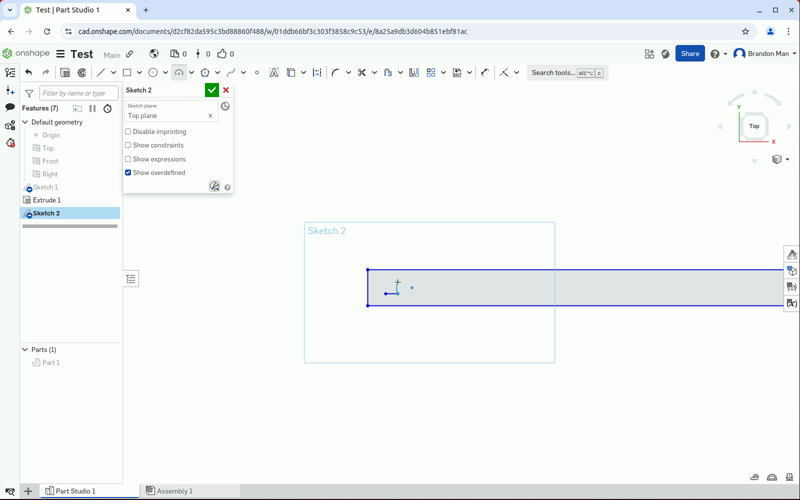
scroll(6)
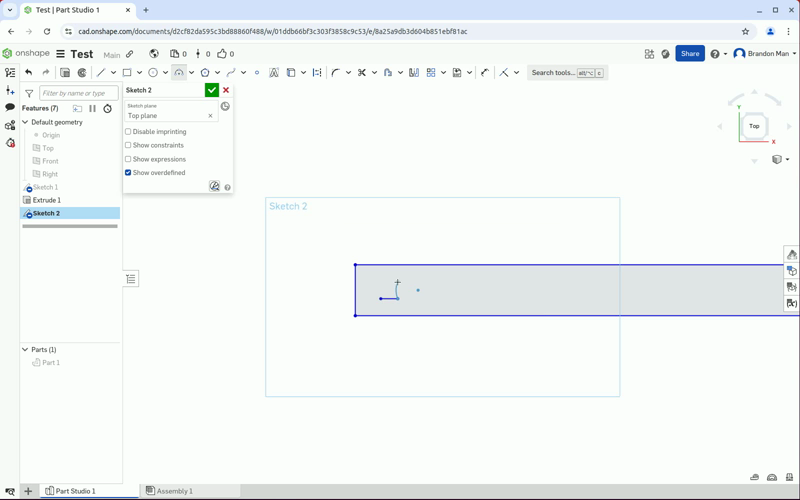
scroll(6)
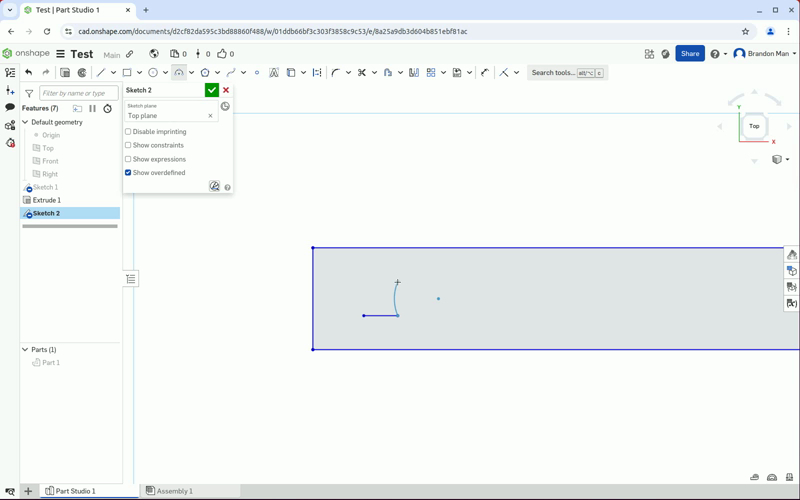
click(397, 281)
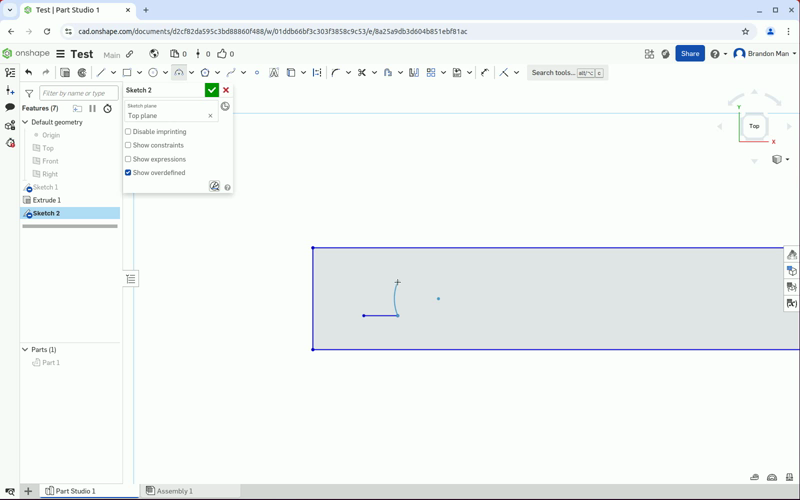
scroll(-6)
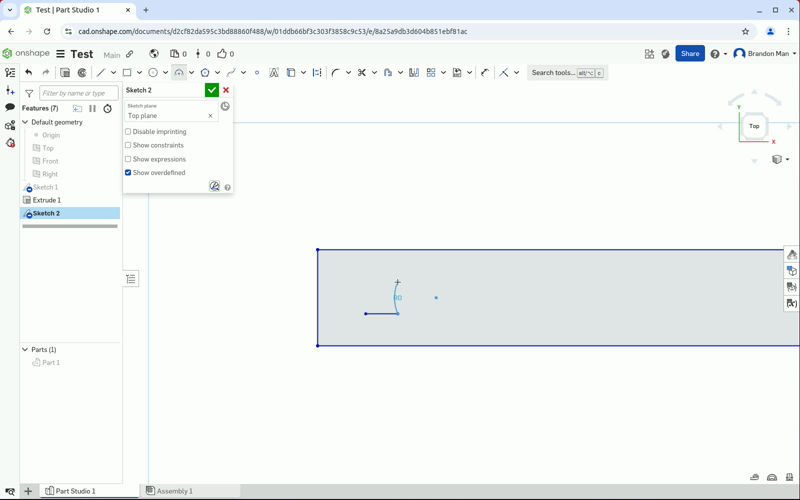
scroll(-6)
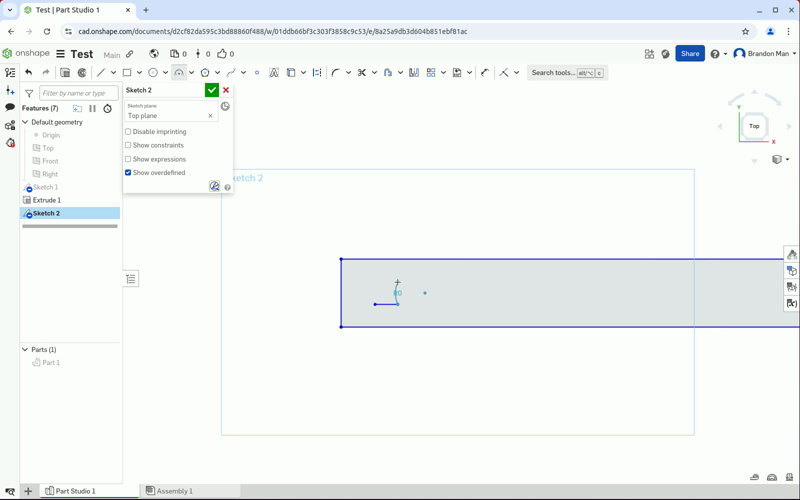
scroll(-6)
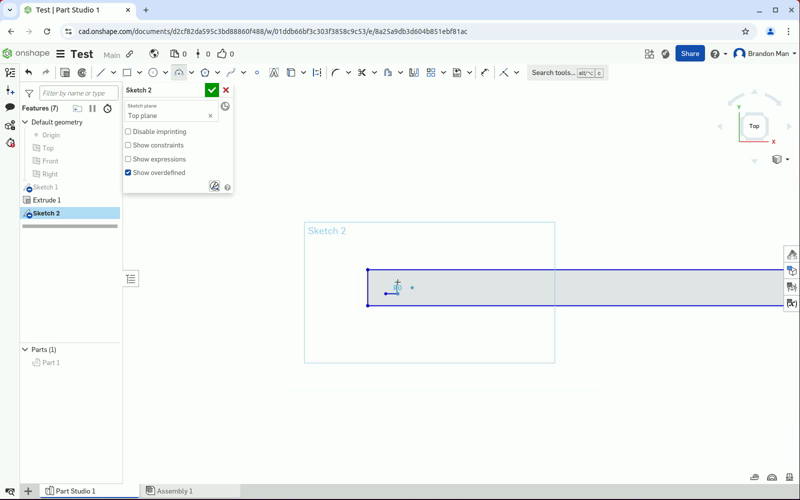
scroll(-6)
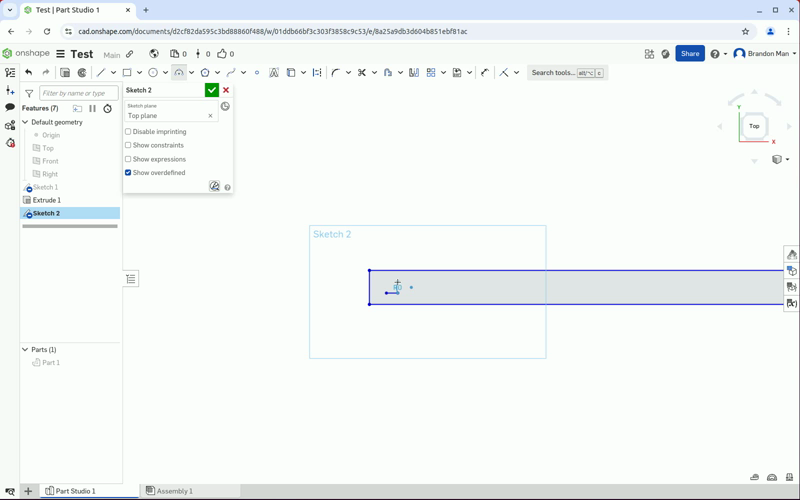
scroll(-6)
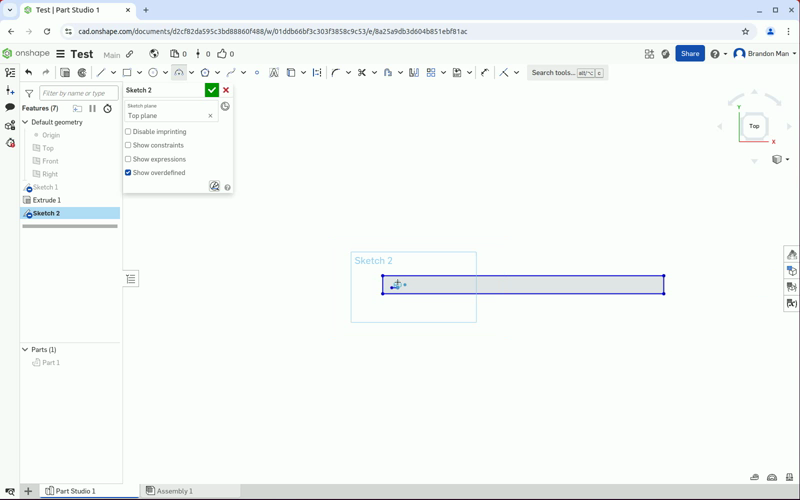
scroll(-6)
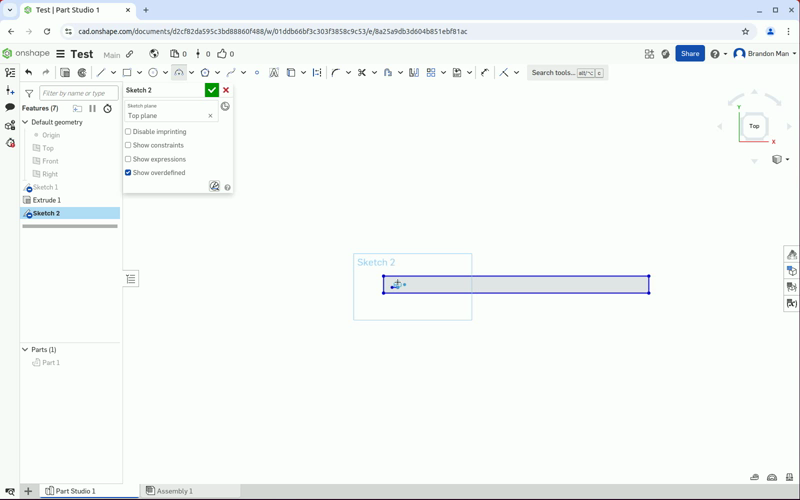
scroll(-6)
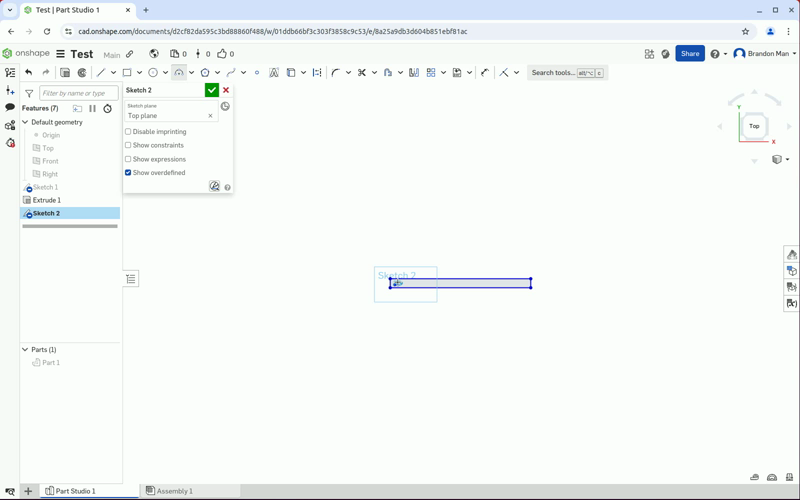
mouse_move(399, 283)
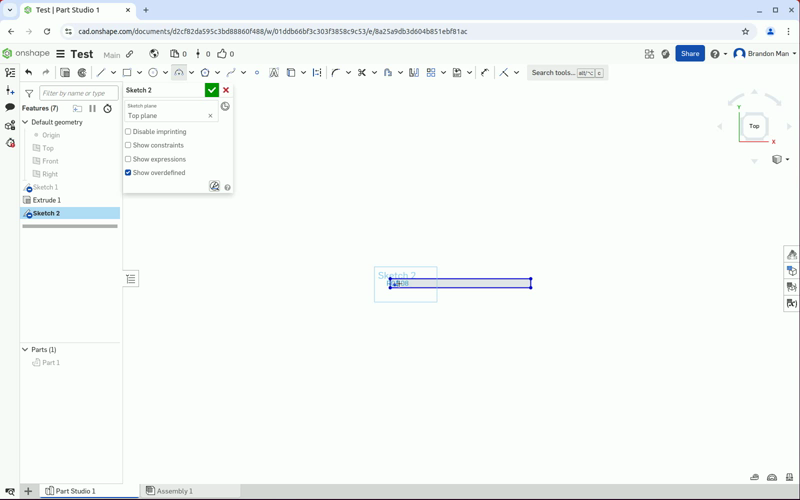
scroll(6)
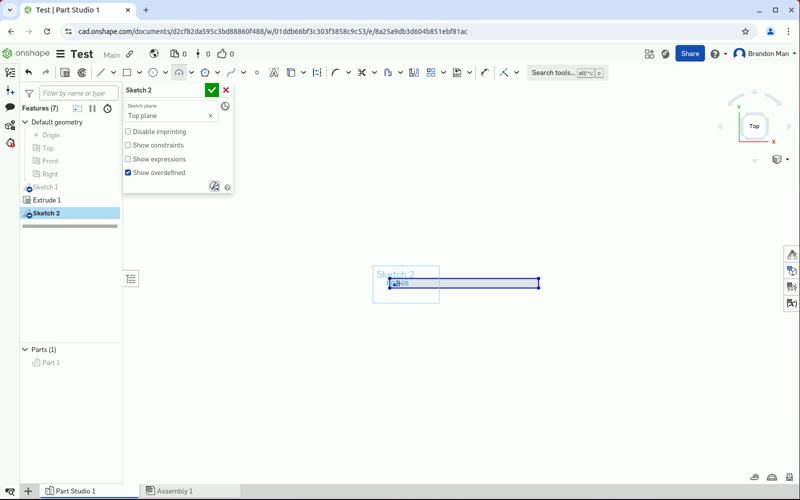
scroll(6)
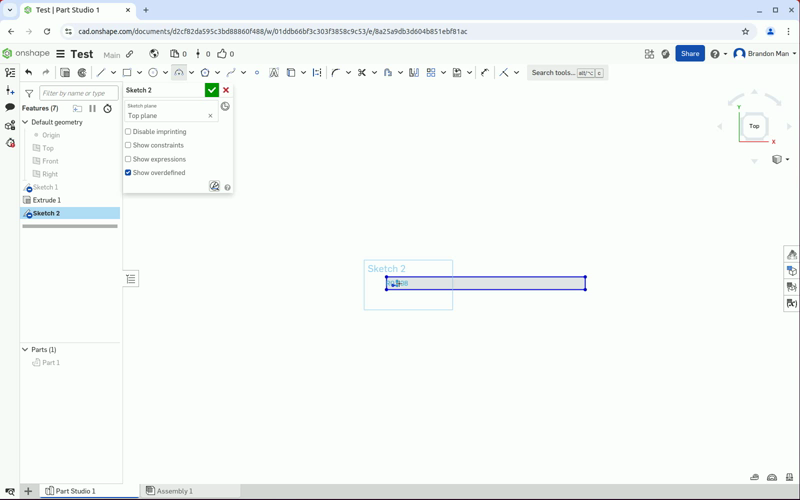
scroll(6)
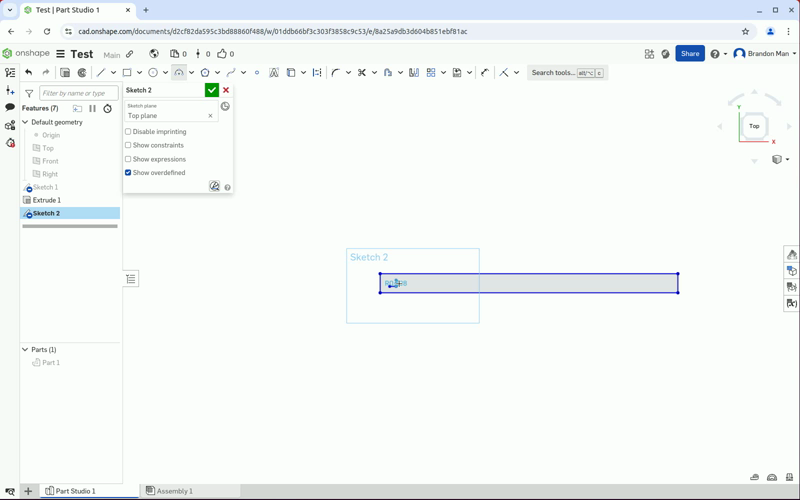
scroll(6)
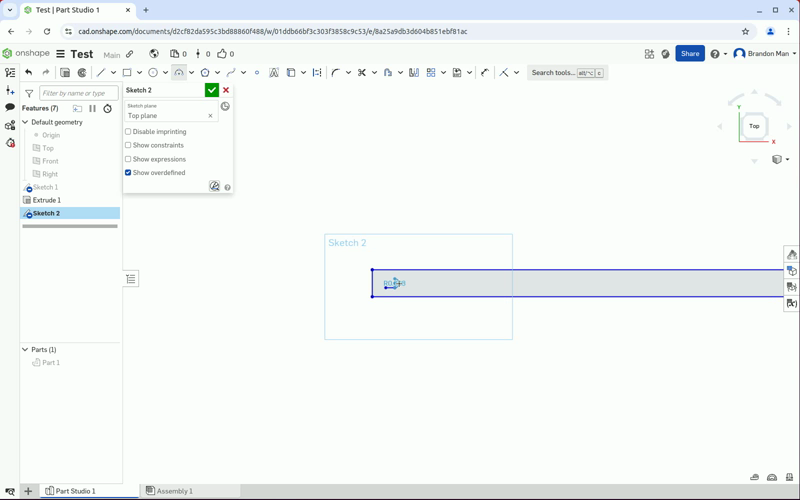
scroll(6)
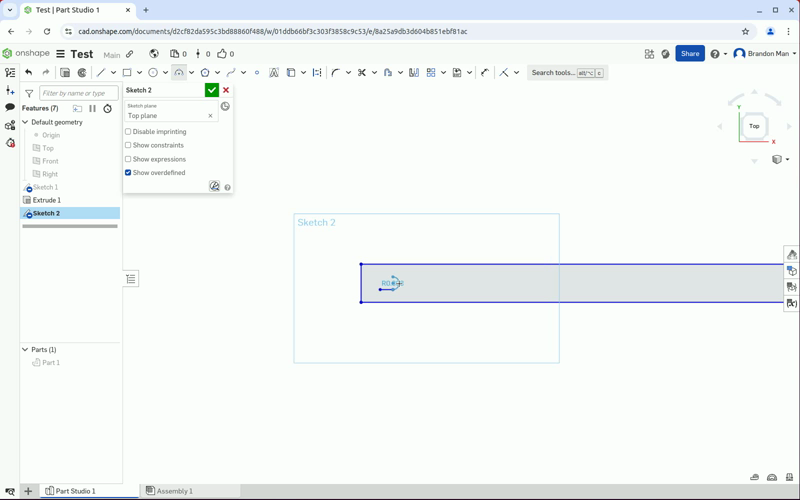
scroll(6)
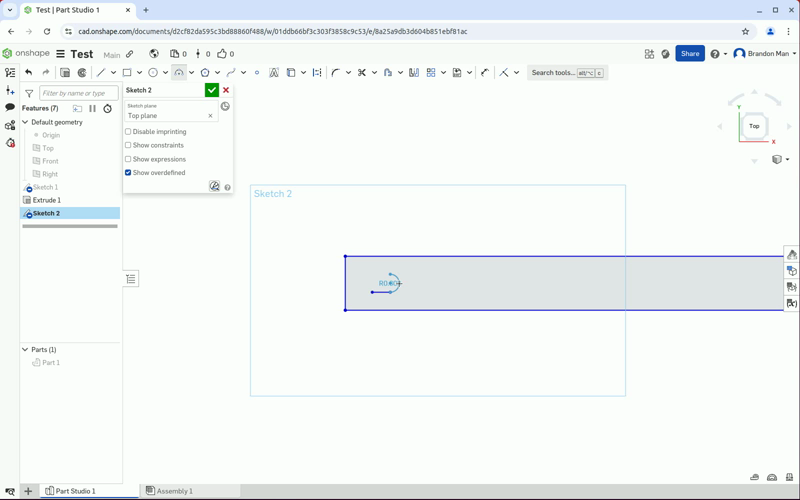
scroll(6)
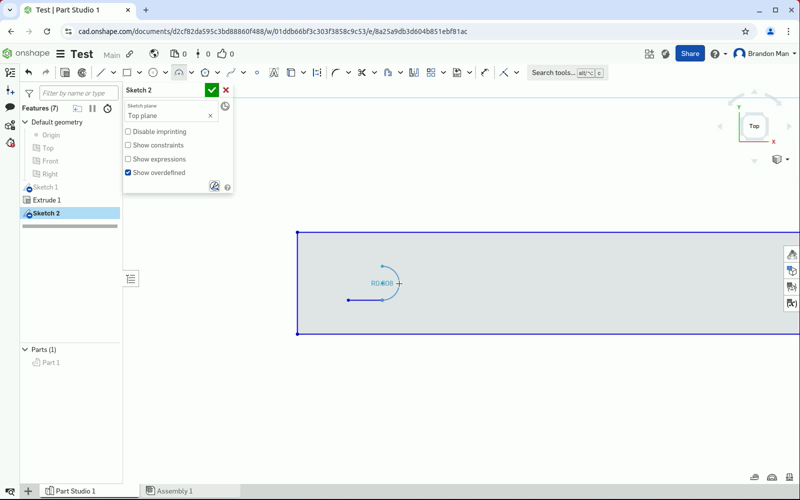
click(399, 283)
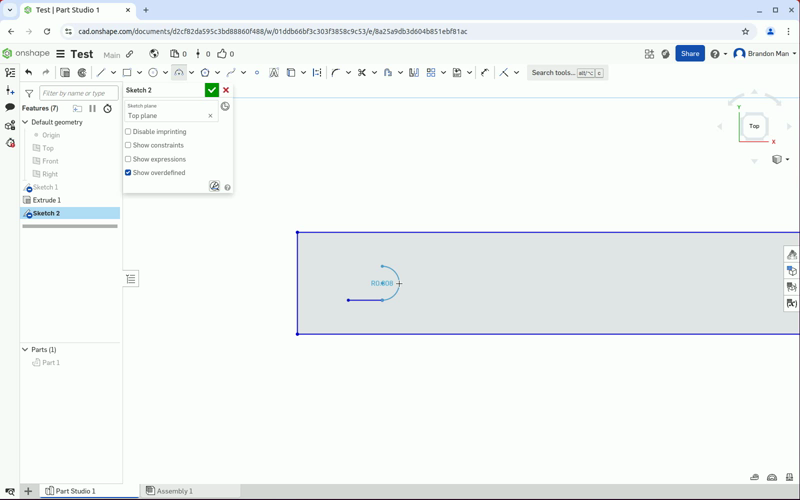
scroll(-6)
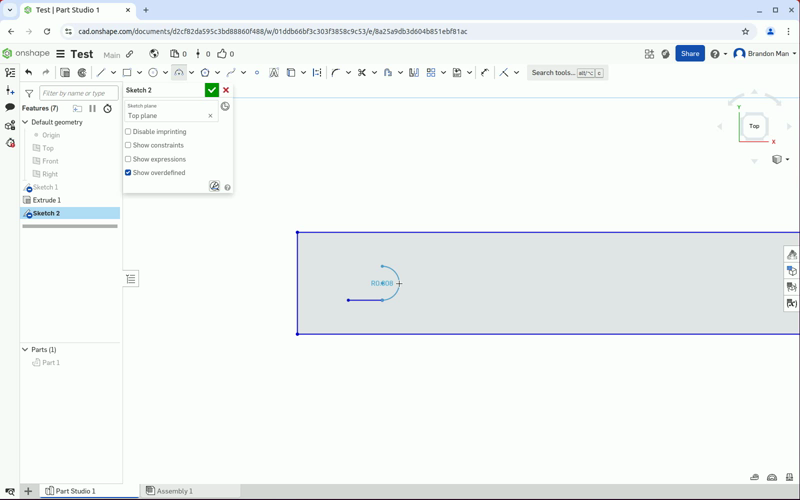
scroll(-6)
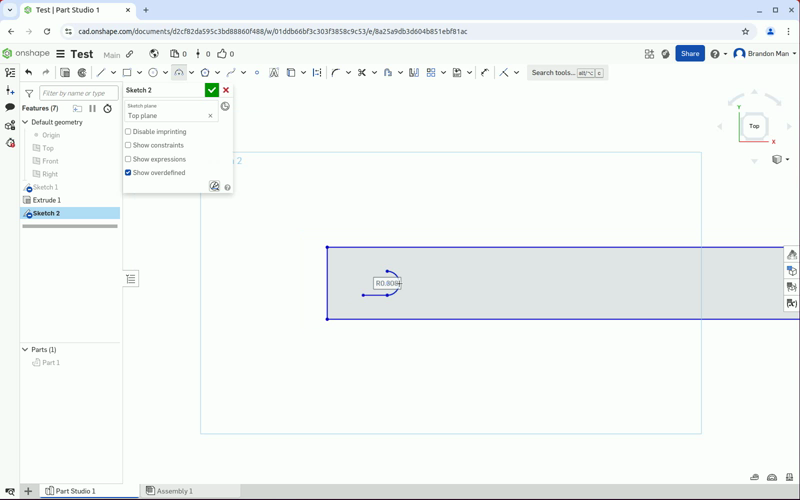
scroll(-6)
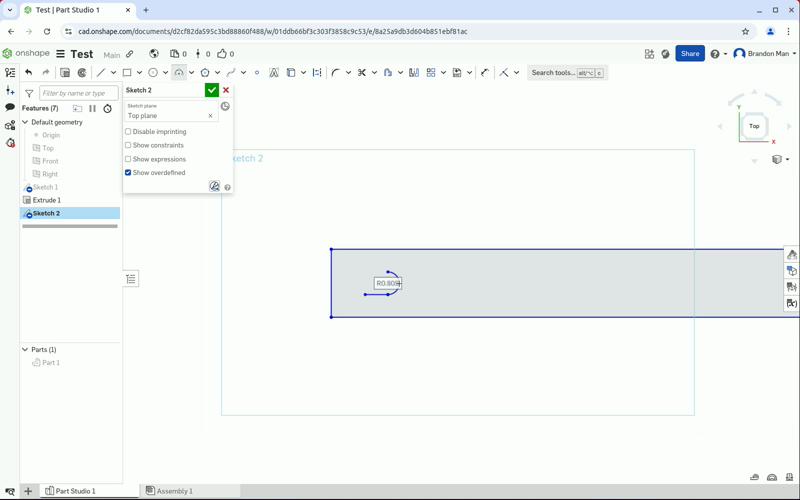
scroll(-6)
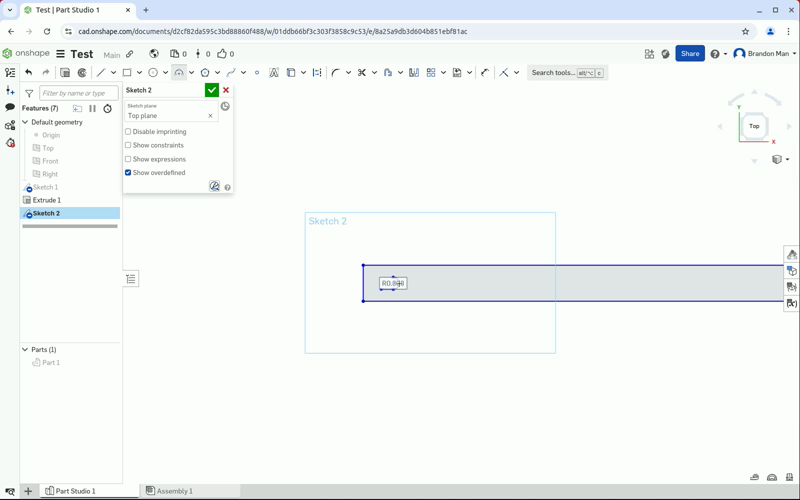
scroll(-6)
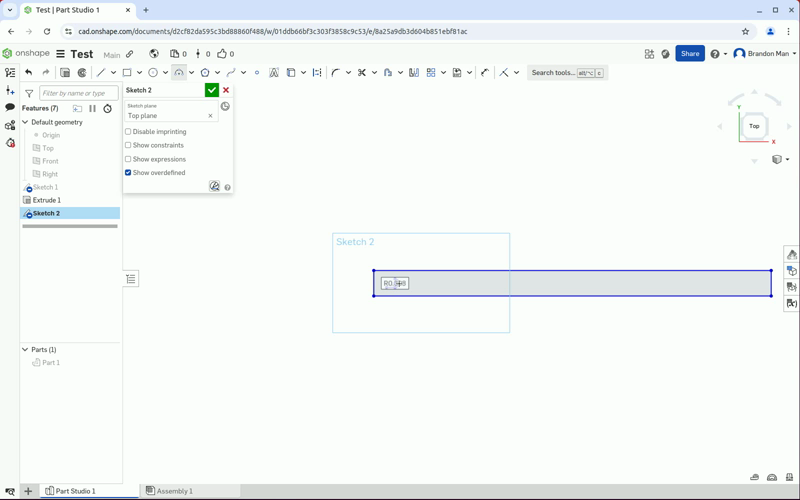
scroll(-6)
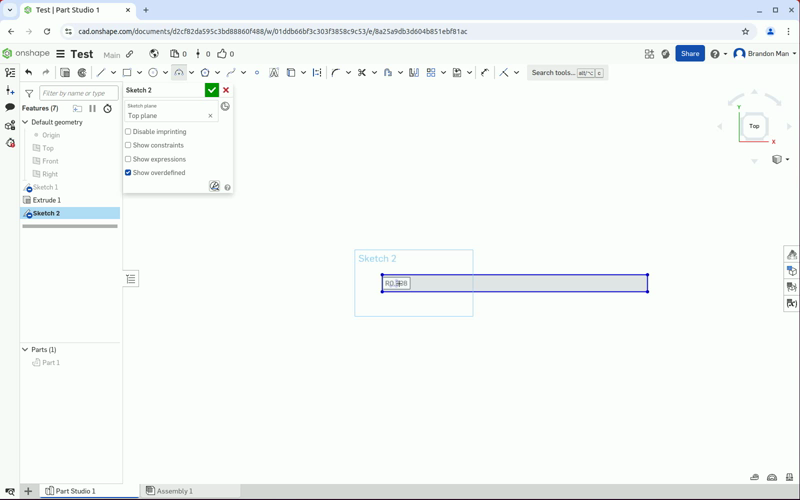
scroll(-6)
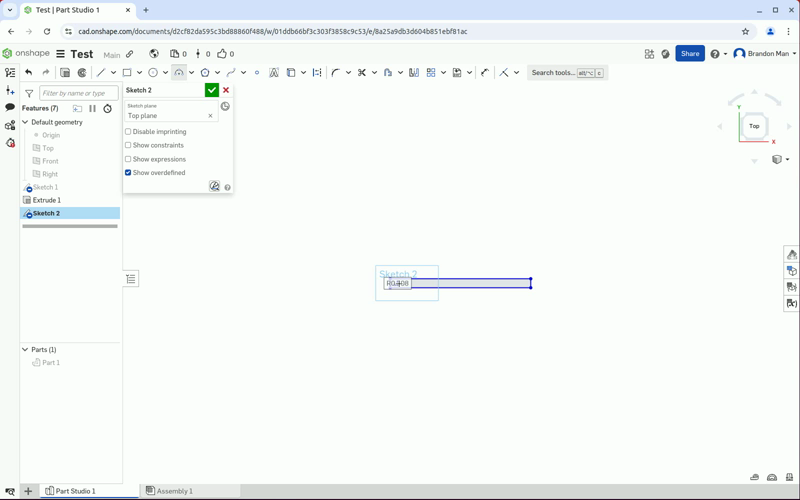
key_up(shift)
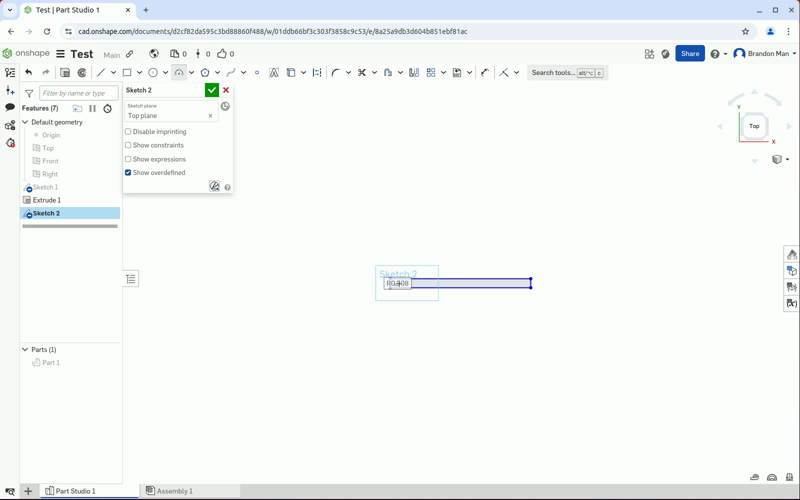
key(esc)
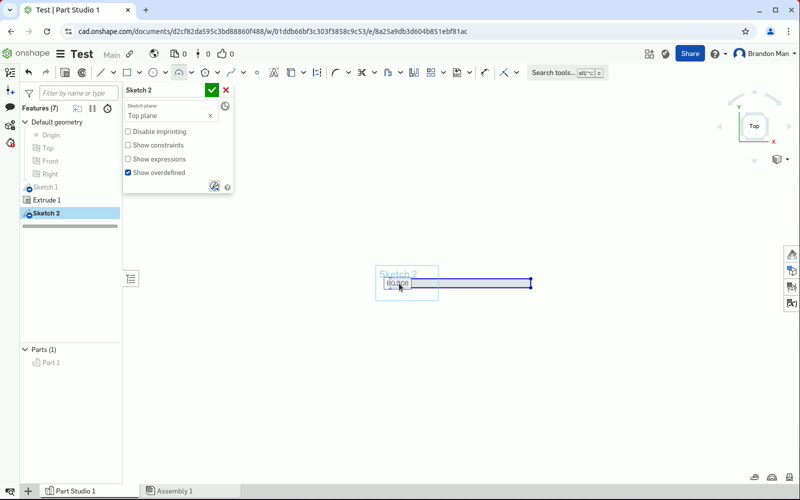
key(l)
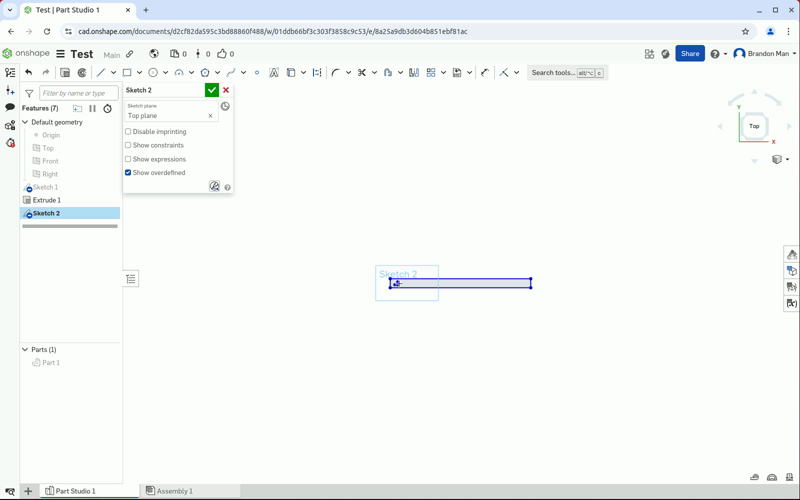
mouse_move(397, 281)
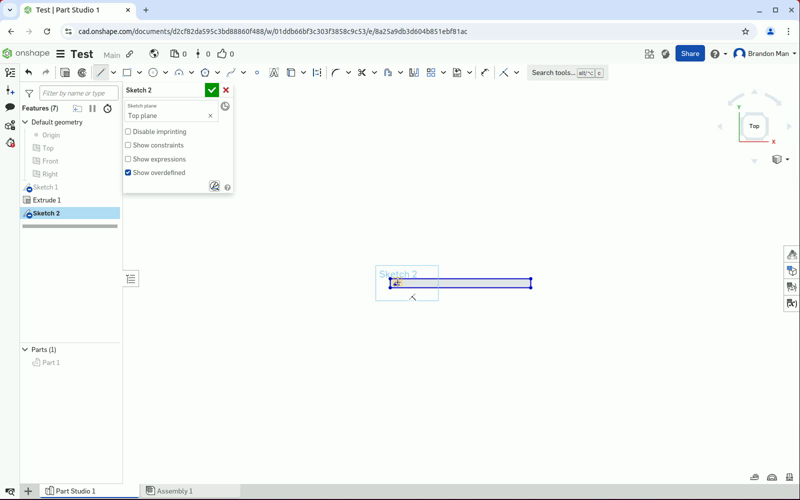
scroll(6)
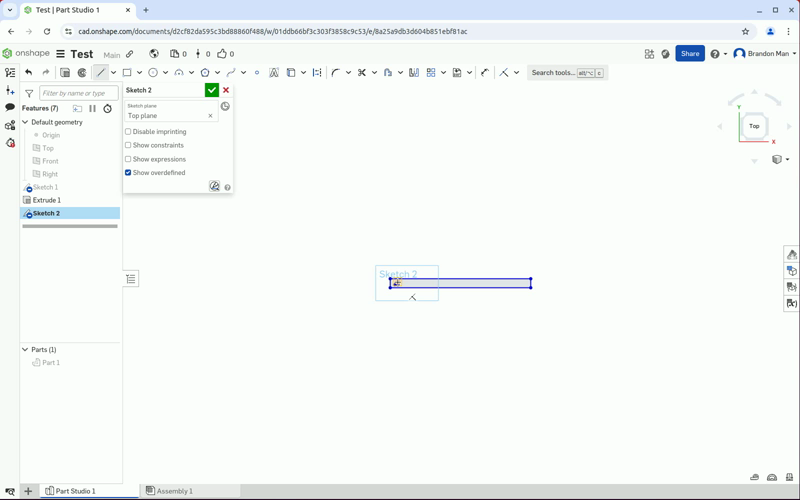
scroll(6)
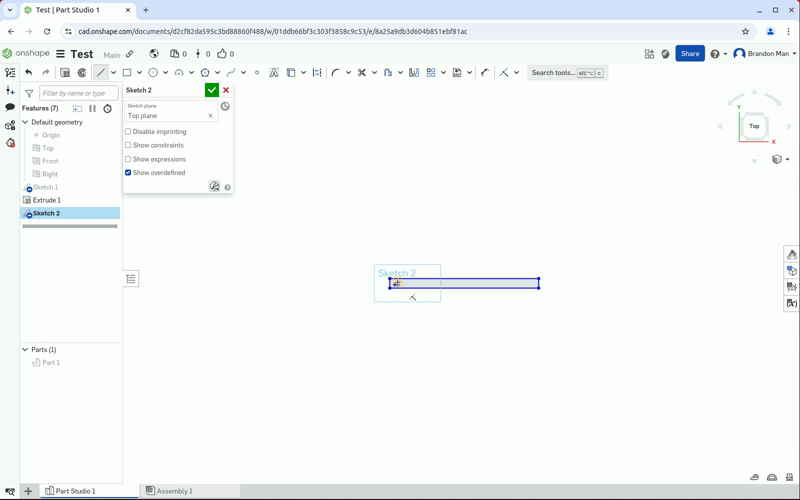
scroll(6)
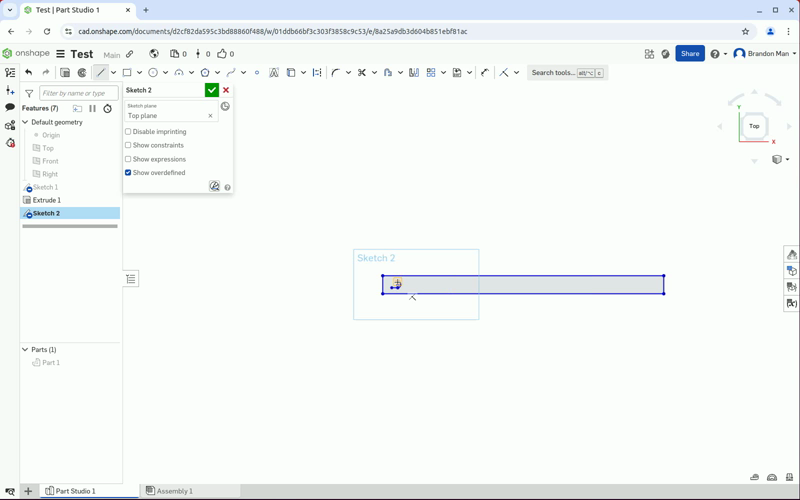
scroll(6)
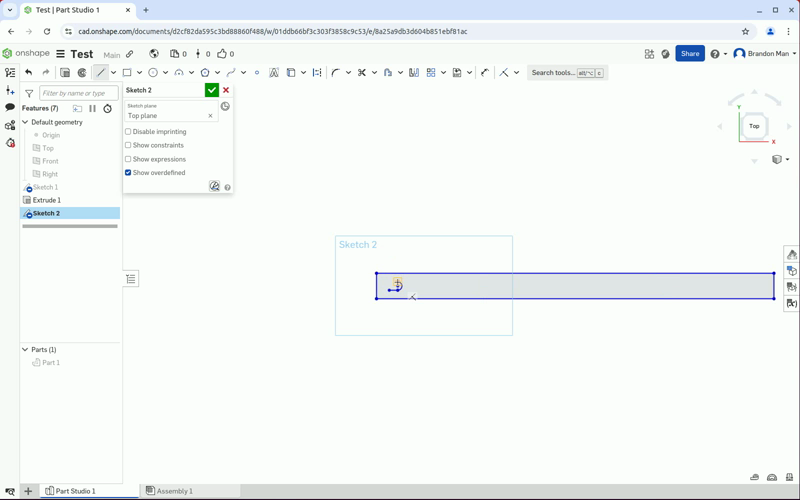
scroll(6)
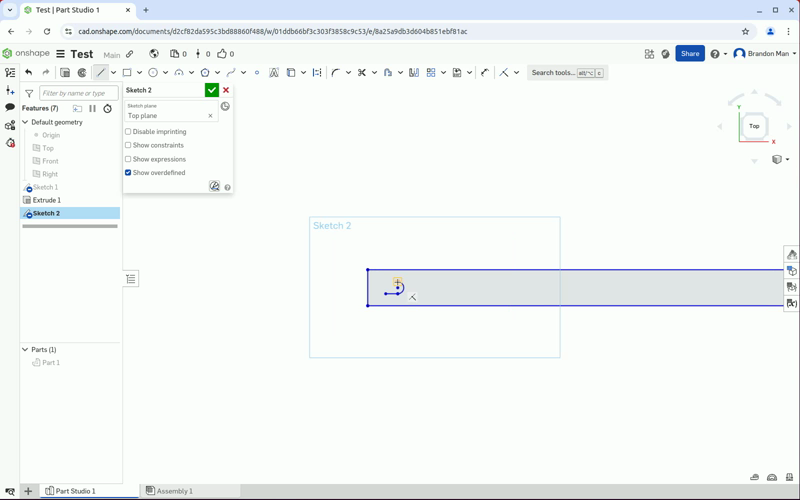
scroll(6)
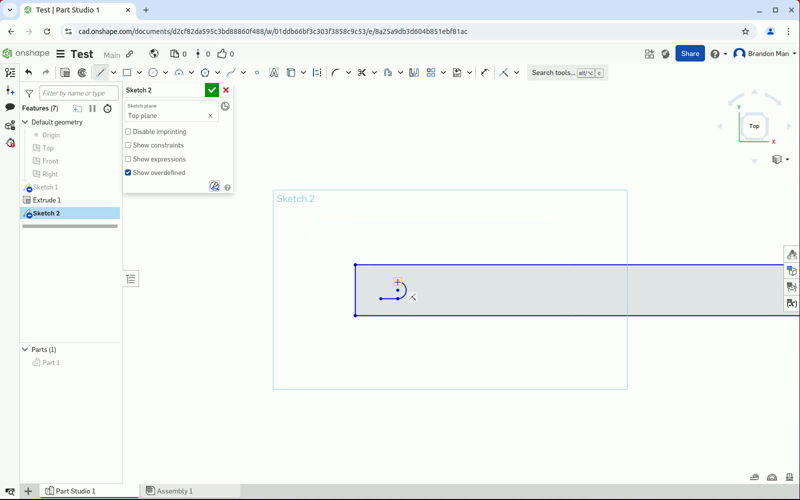
scroll(6)
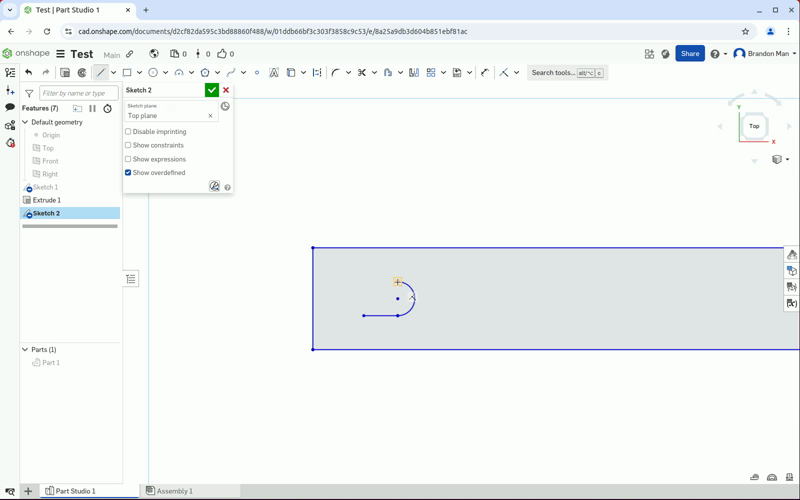
click(397, 281)
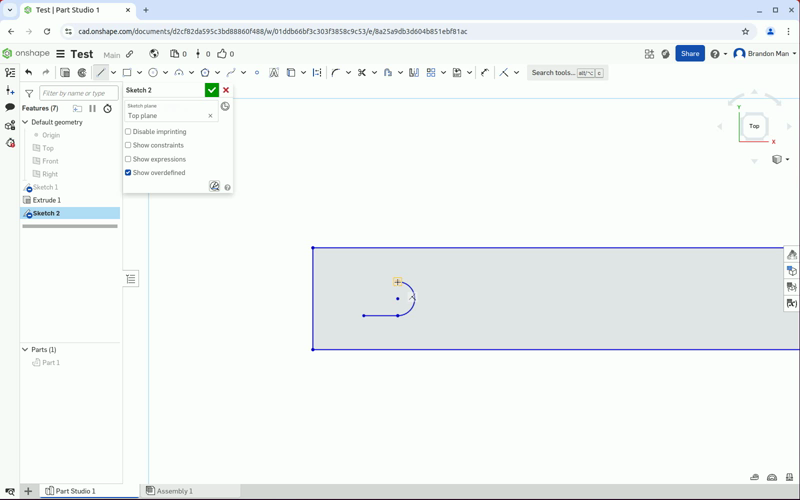
scroll(-6)
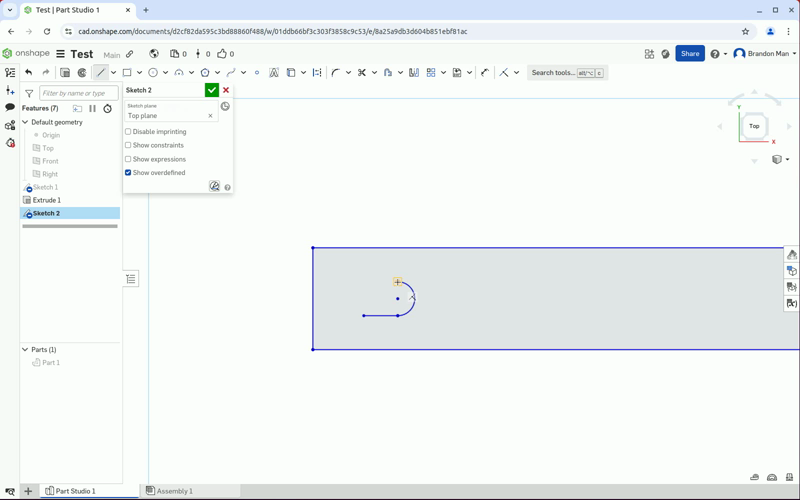
scroll(-6)
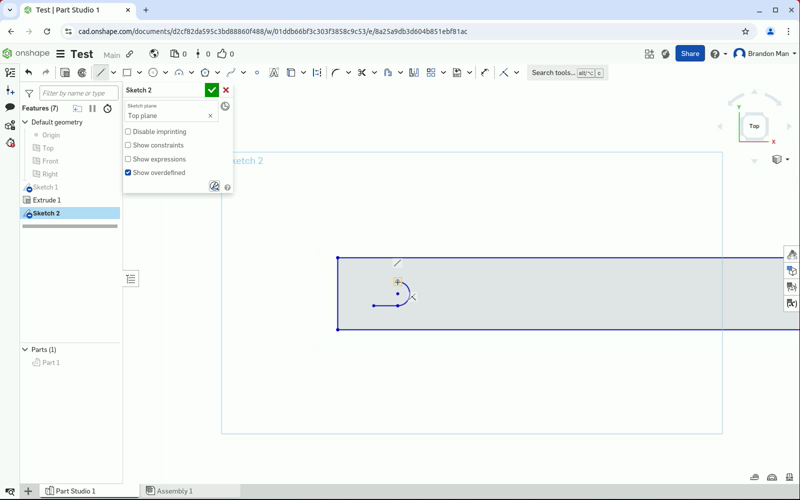
scroll(-6)
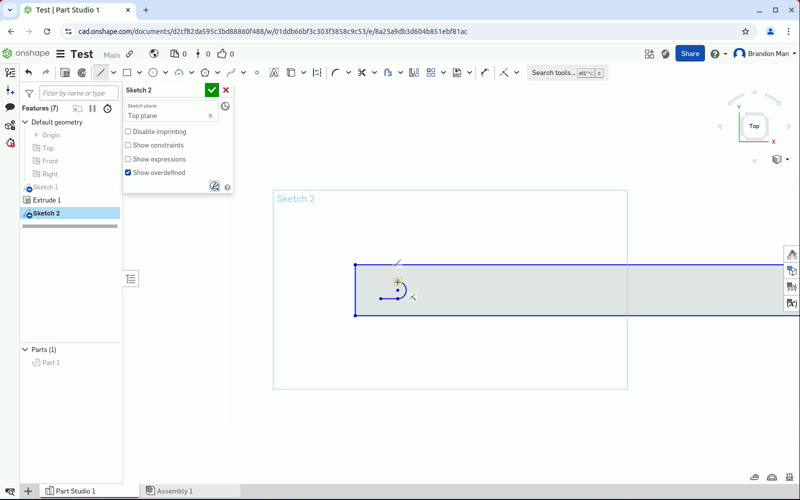
scroll(-6)
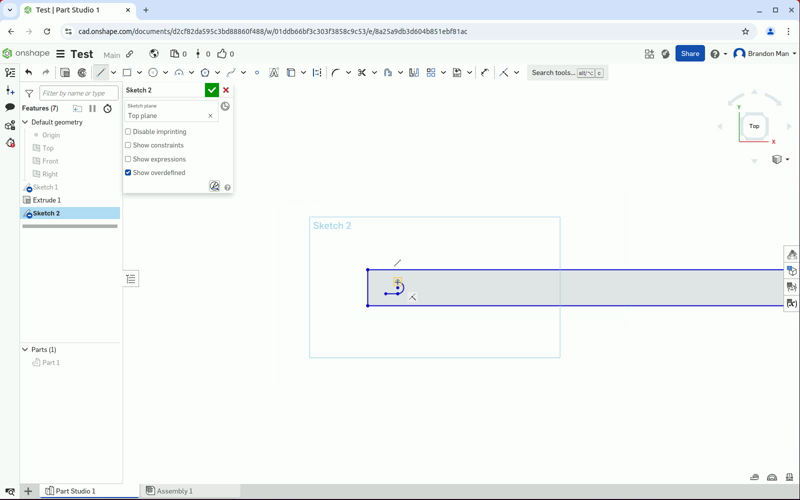
scroll(-6)
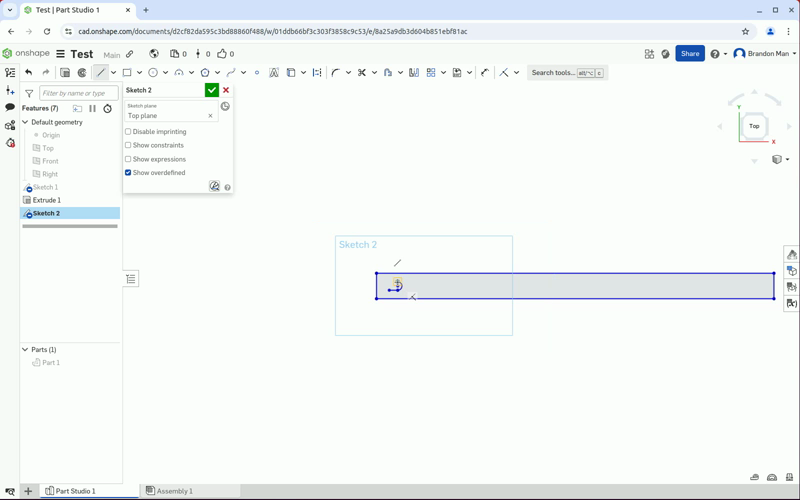
scroll(-6)
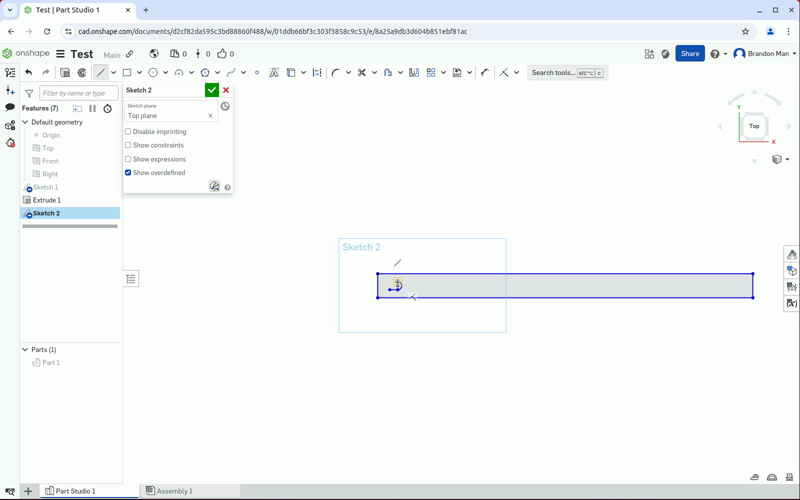
scroll(-6)
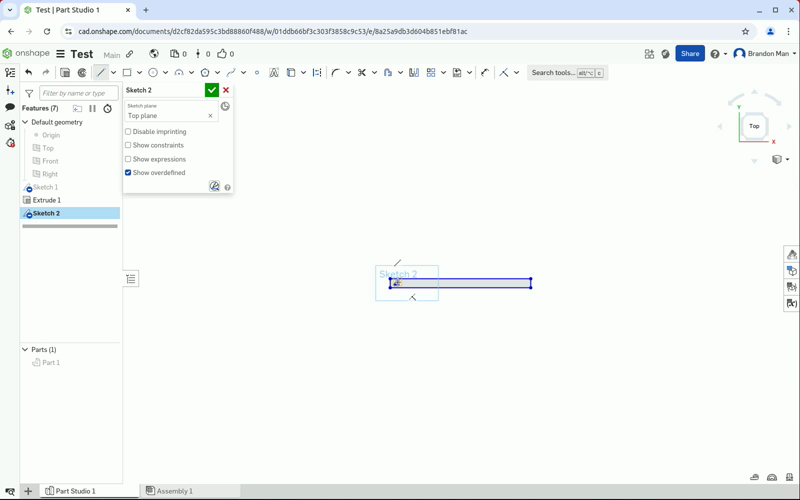
key_down(shift)
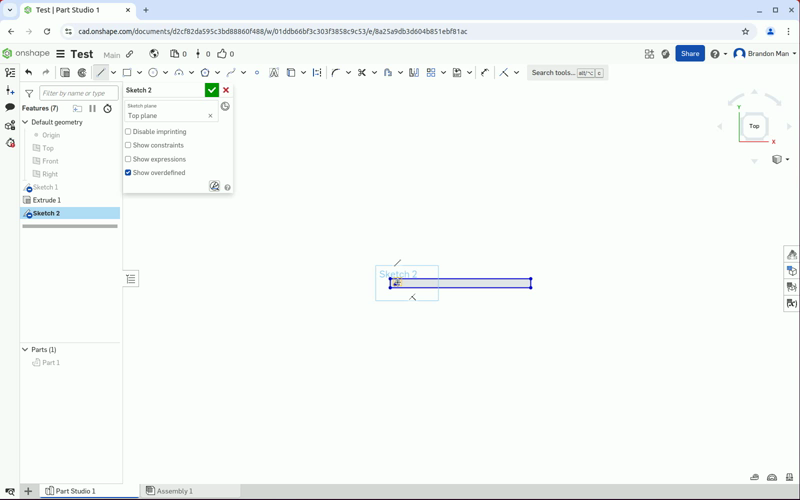
mouse_move(427, 281)
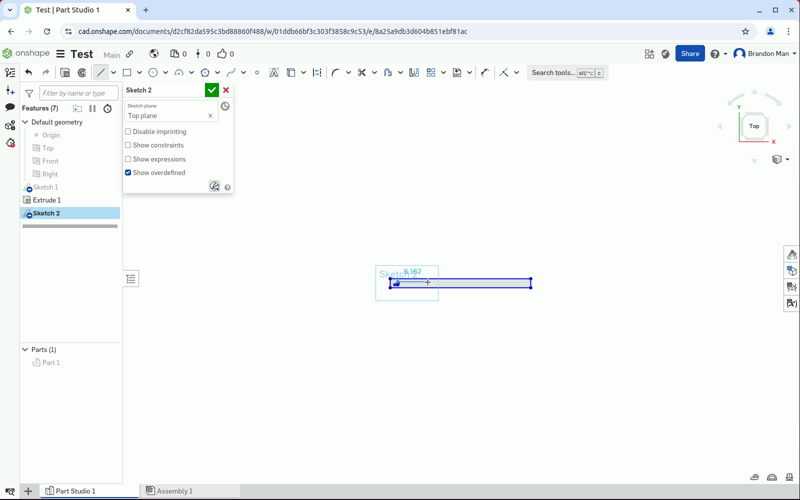
mouse_move(394, 281)
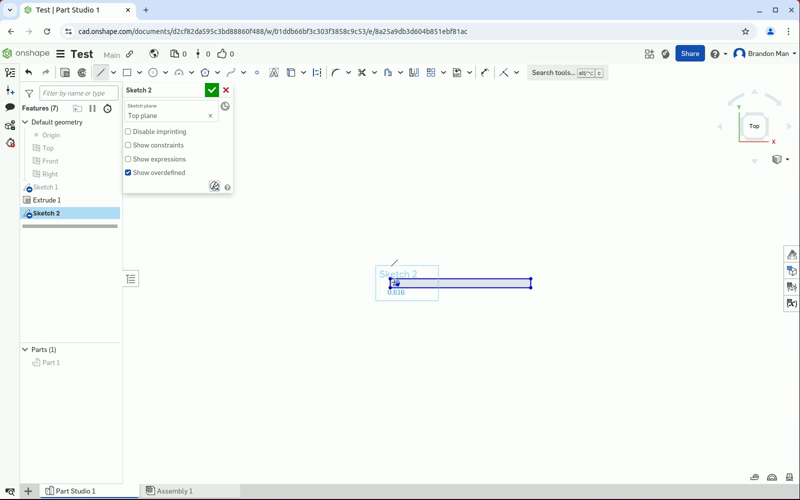
scroll(6)
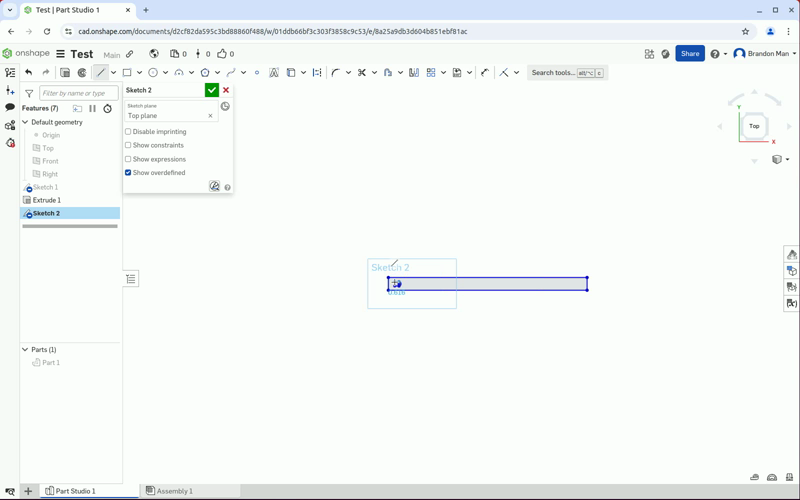
scroll(6)
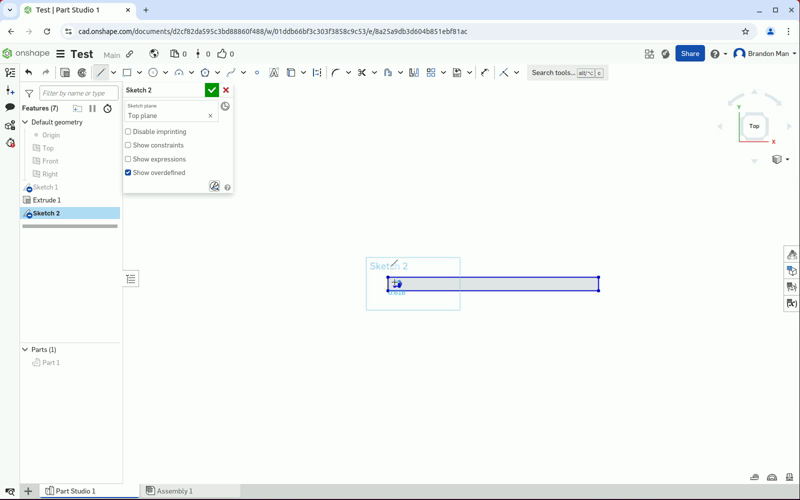
scroll(6)
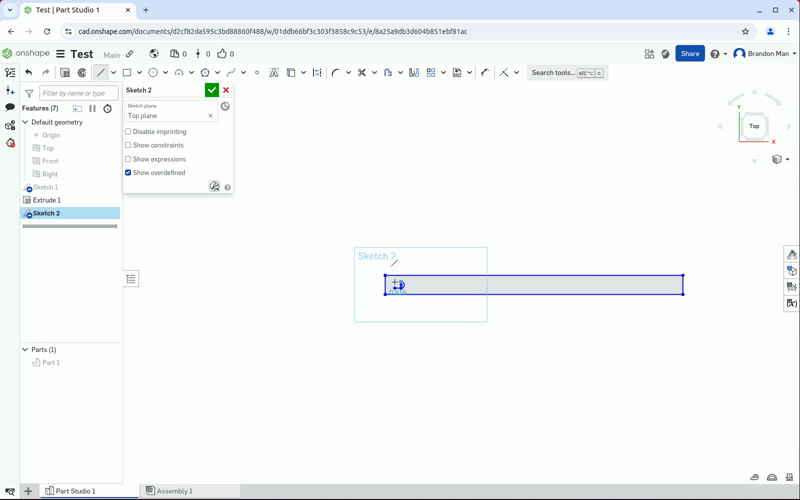
scroll(6)
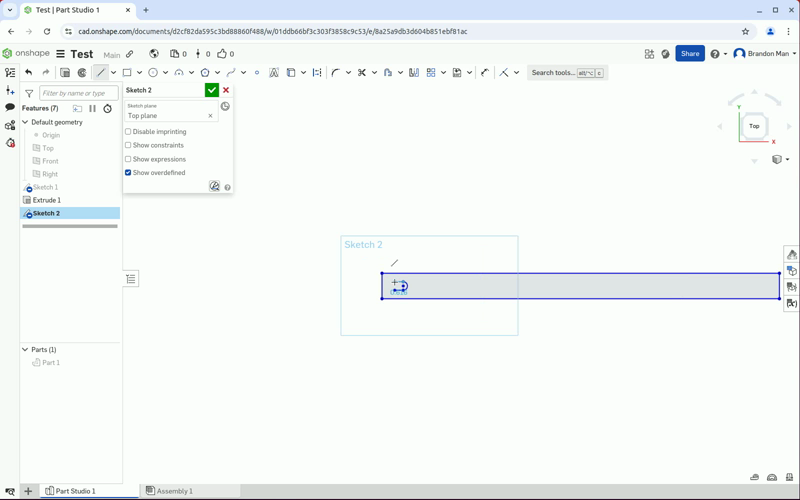
scroll(6)
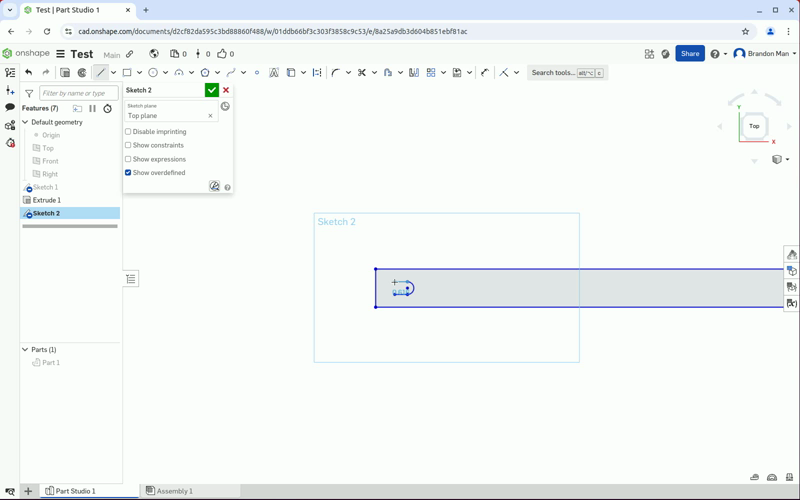
scroll(6)
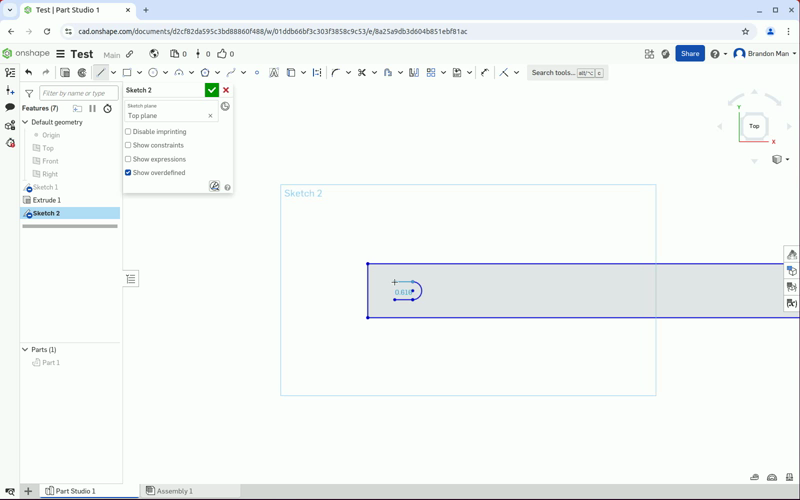
scroll(6)
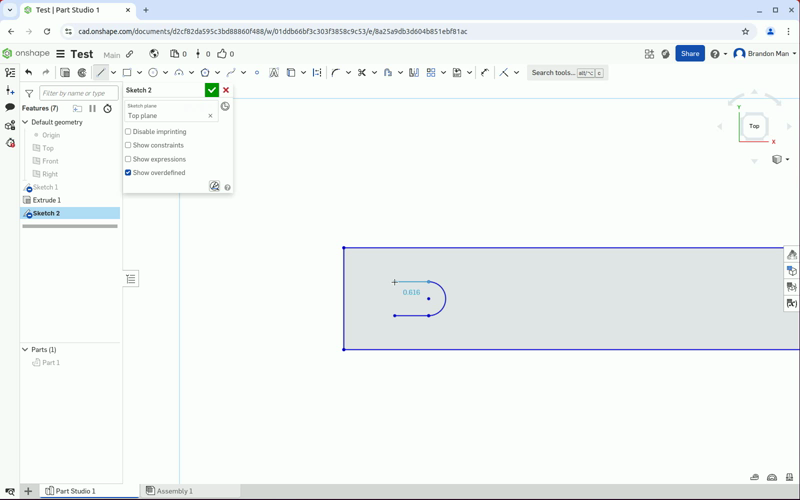
click(394, 281)
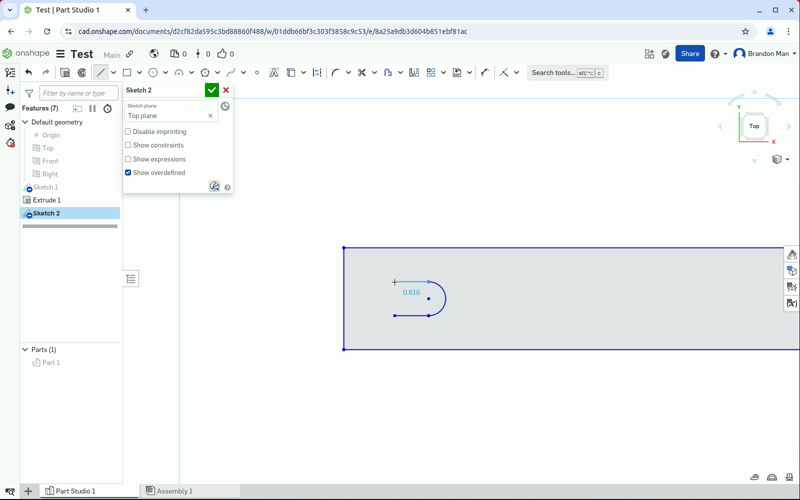
scroll(-6)
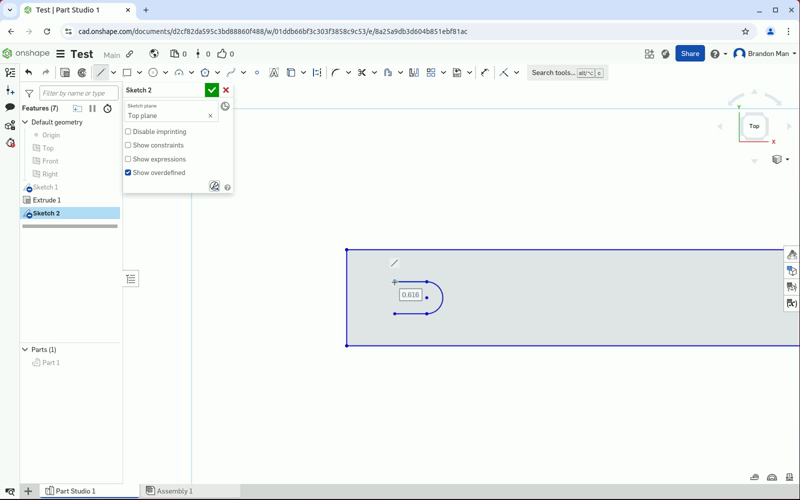
scroll(-6)
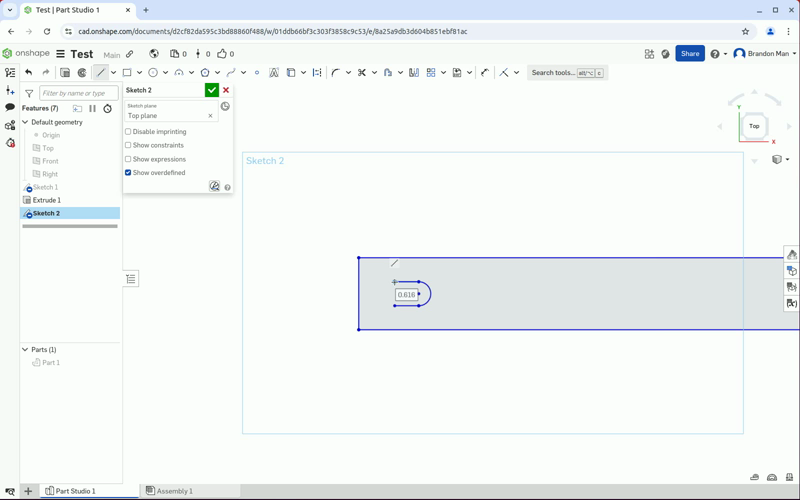
scroll(-6)
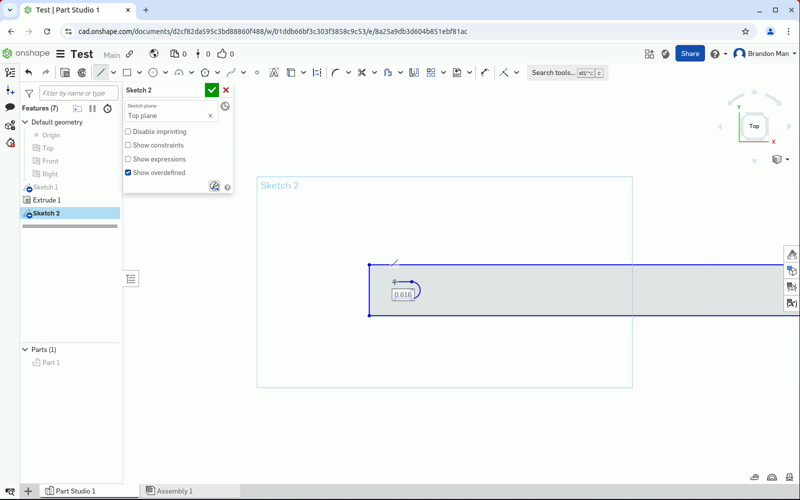
scroll(-6)
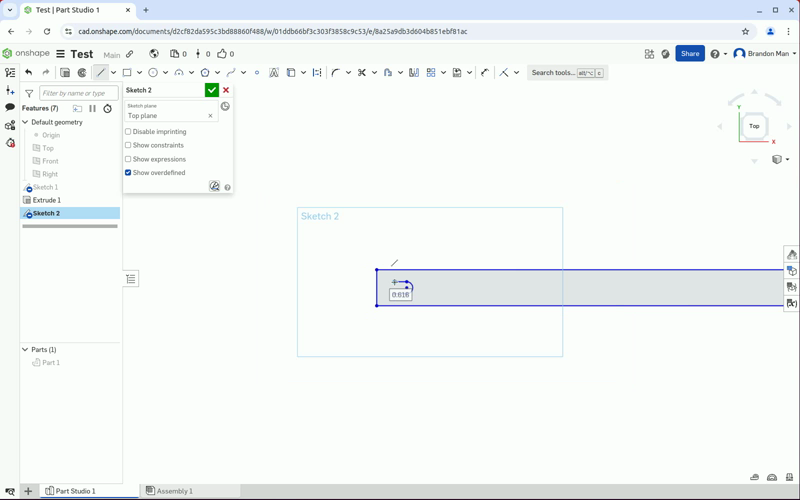
scroll(-6)
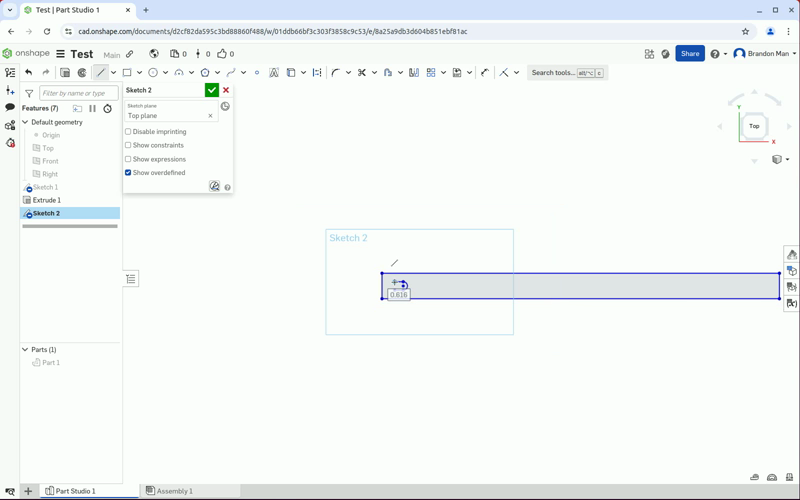
scroll(-6)
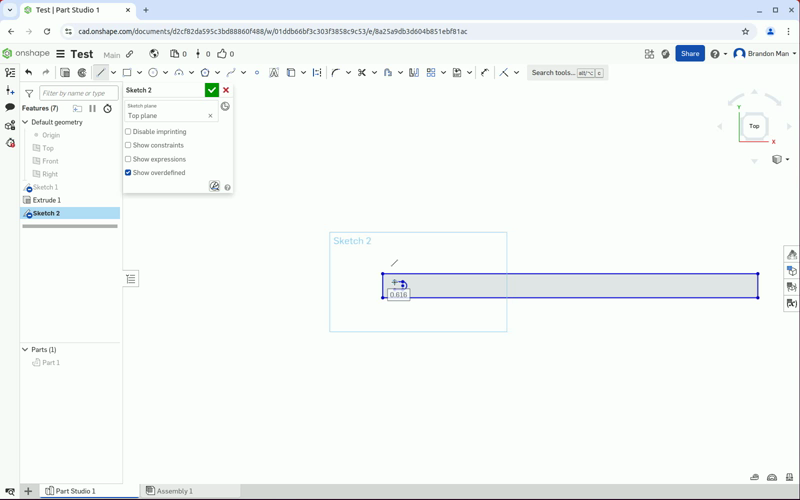
scroll(-6)
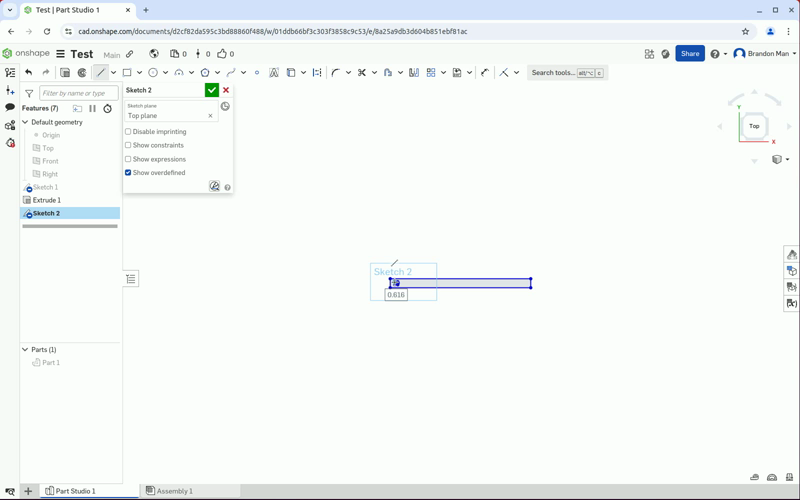
key_up(shift)
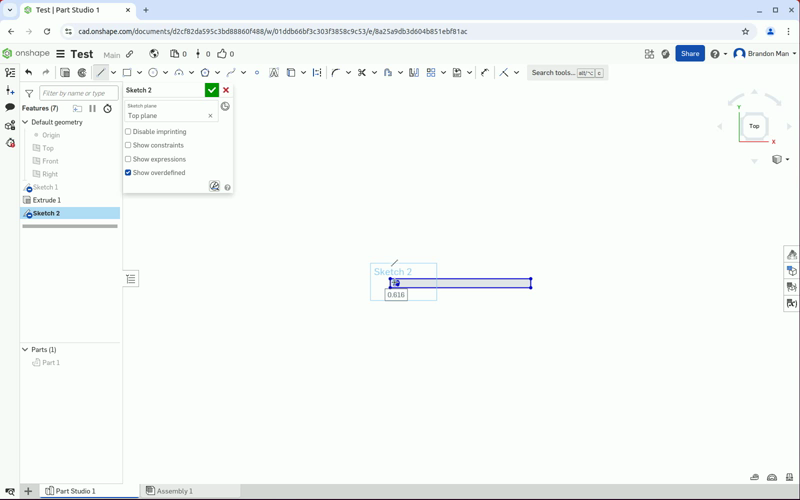
key(esc)
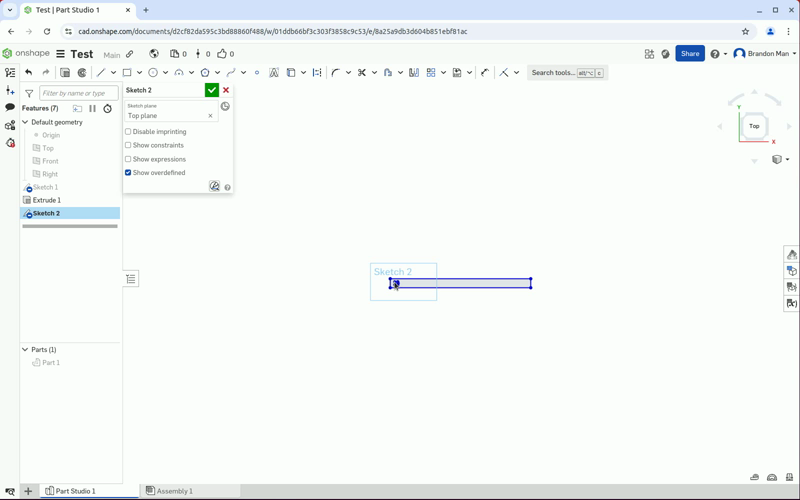
key(a)
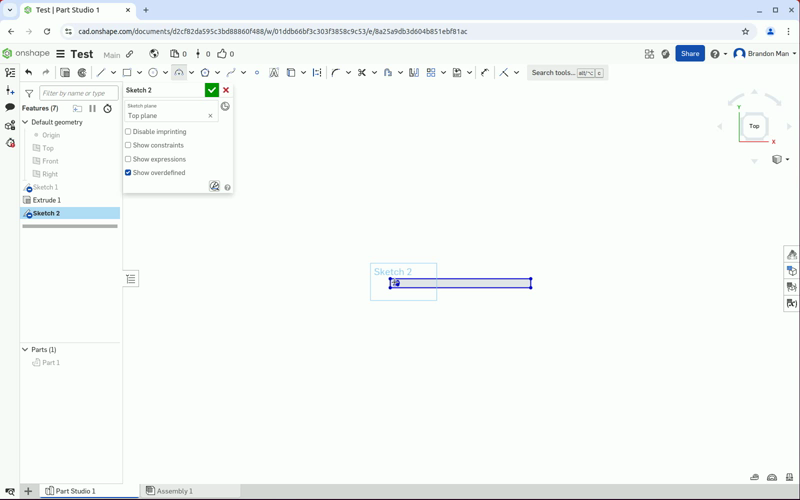
mouse_move(394, 281)
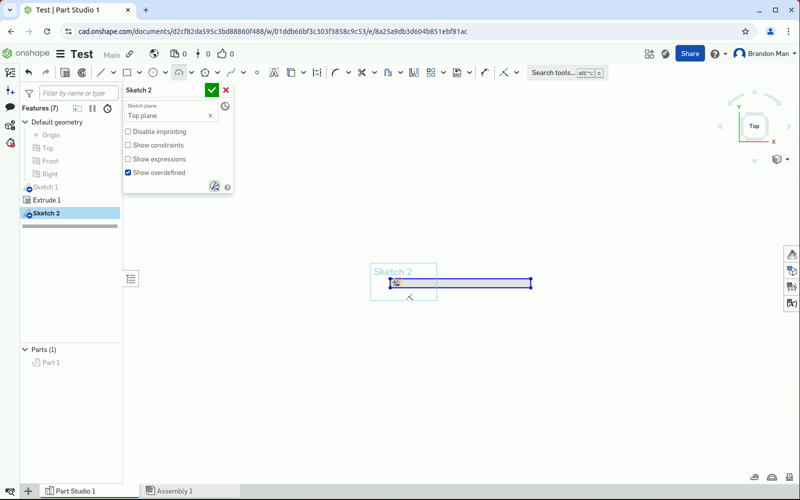
scroll(6)
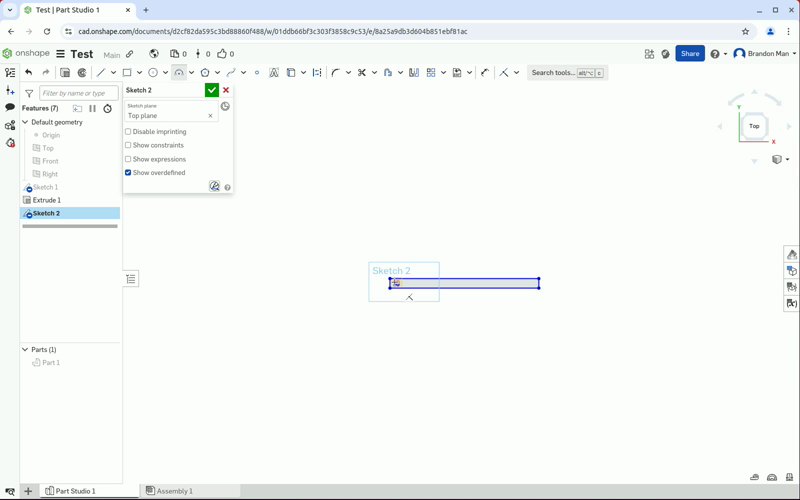
scroll(6)
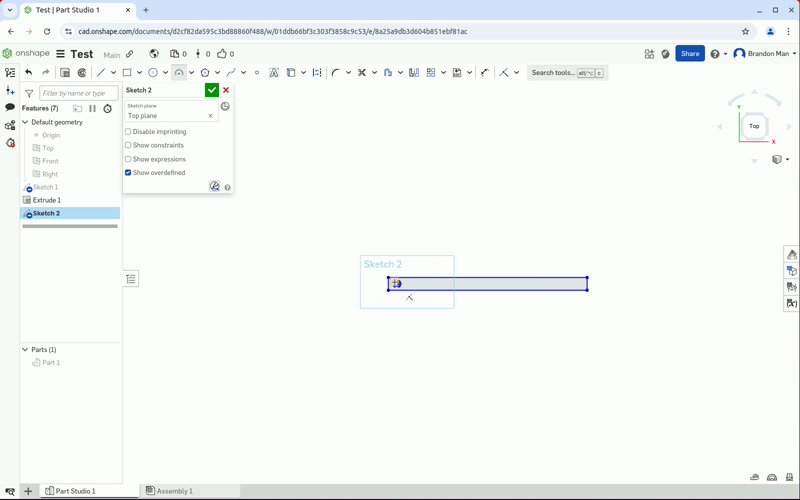
scroll(6)
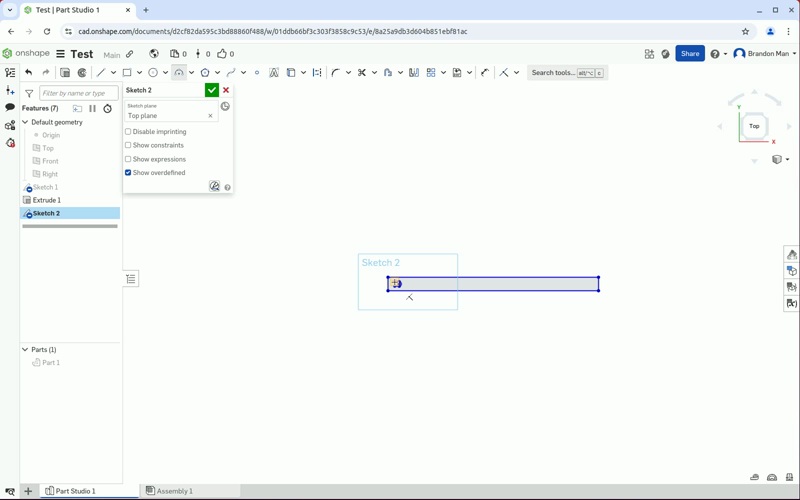
scroll(6)
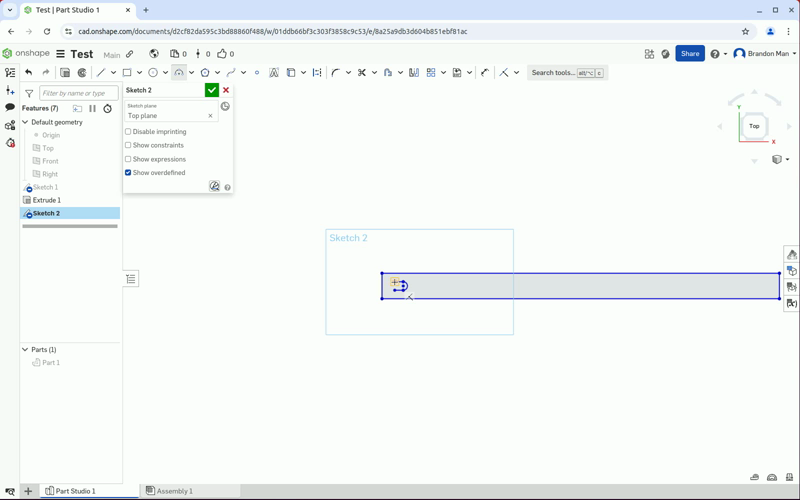
scroll(6)
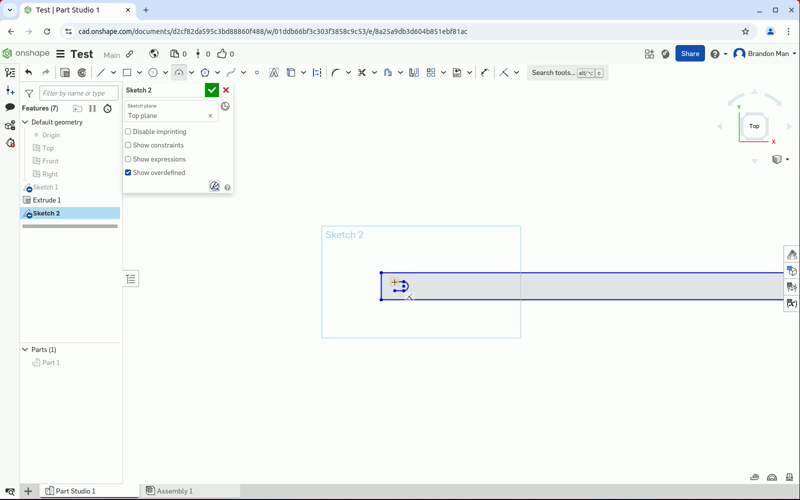
scroll(6)
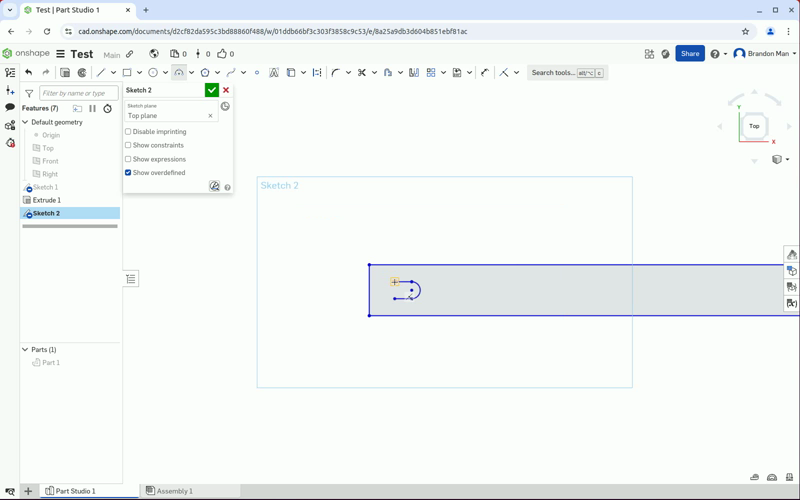
scroll(6)
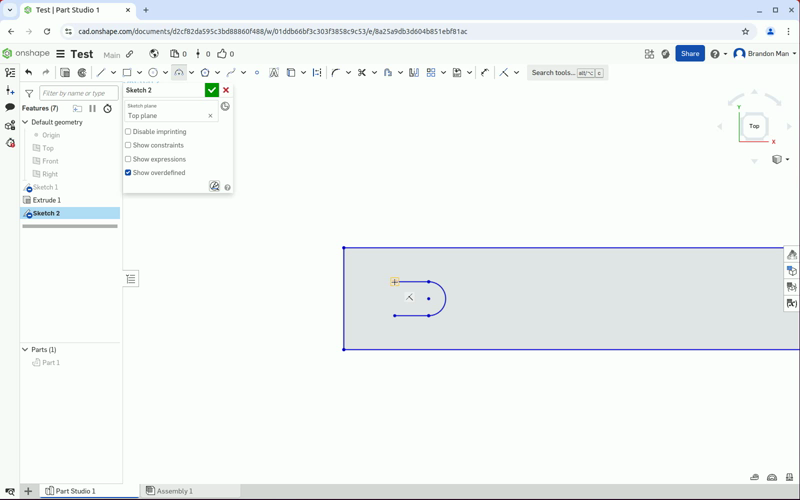
click(394, 281)
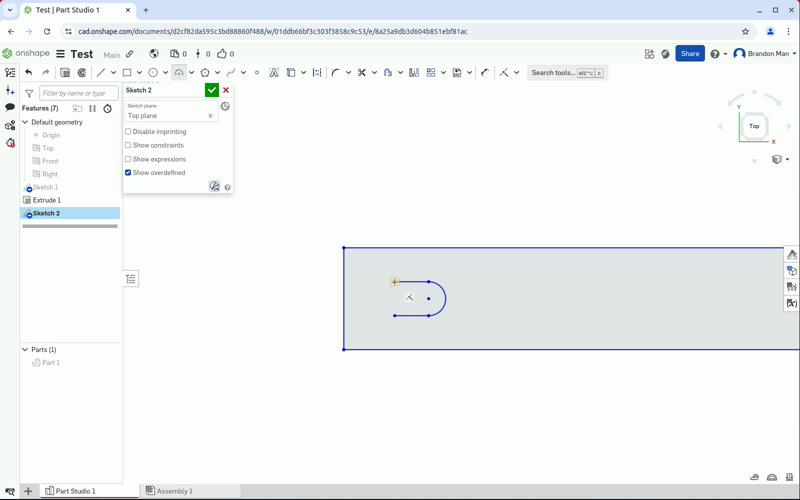
scroll(-6)
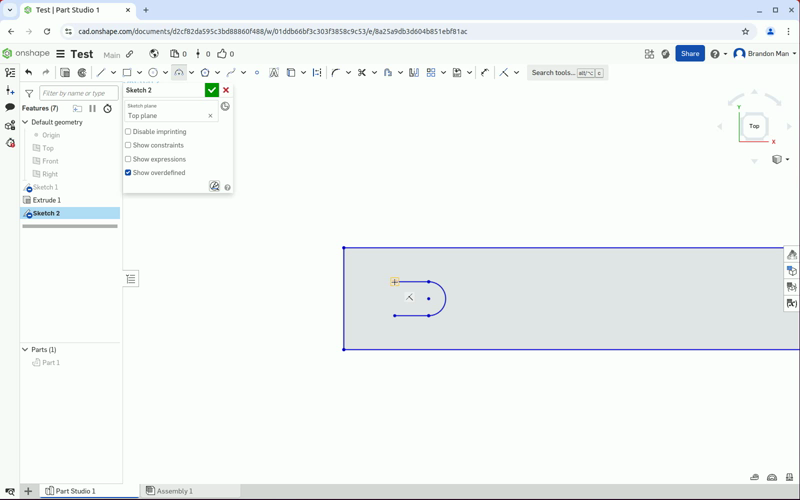
scroll(-6)
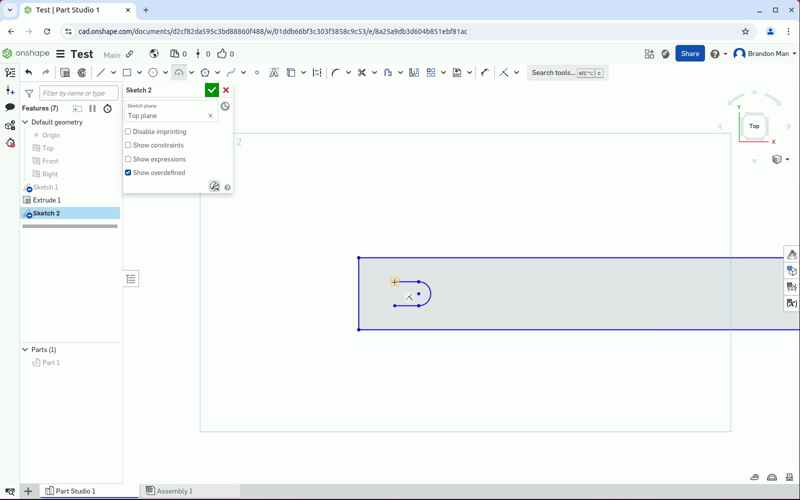
scroll(-6)
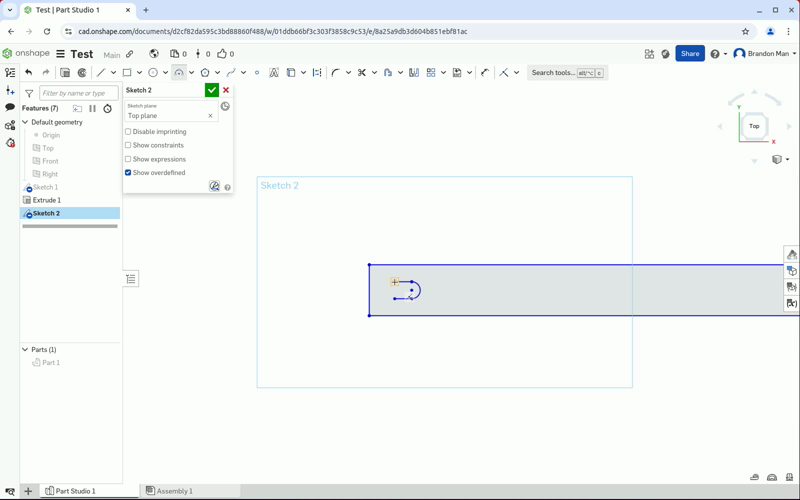
scroll(-6)
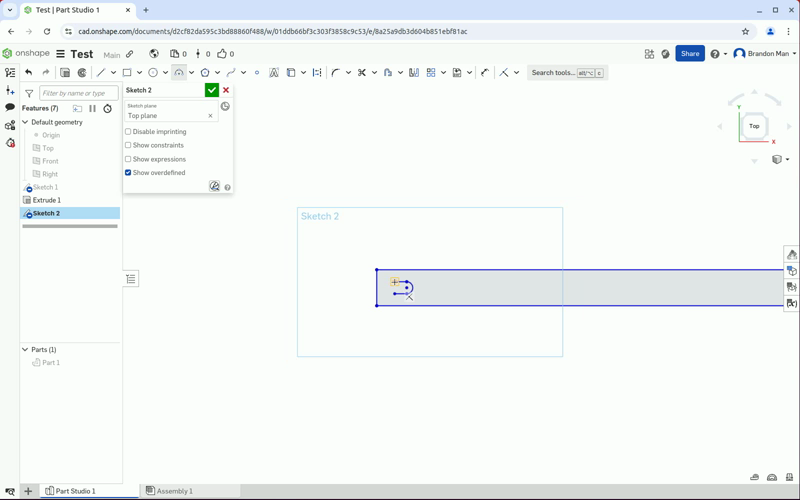
scroll(-6)
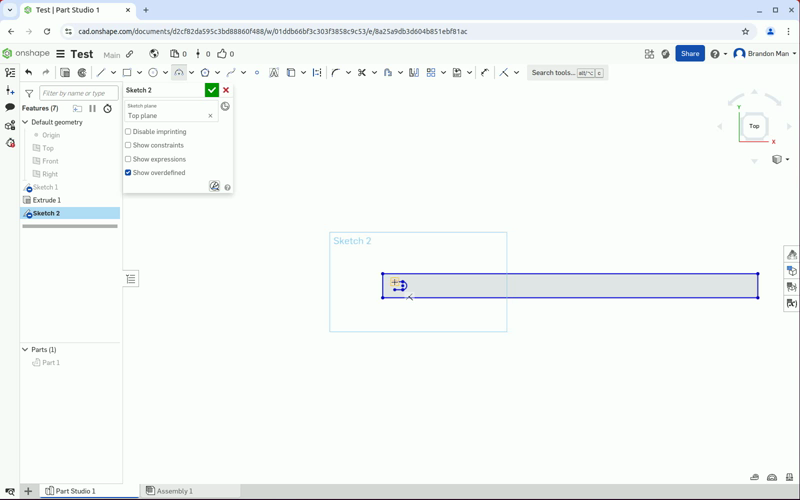
scroll(-6)
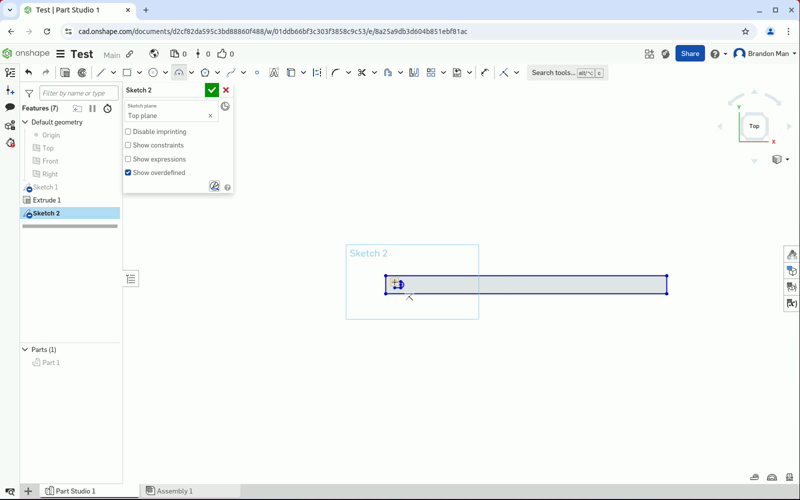
scroll(-6)
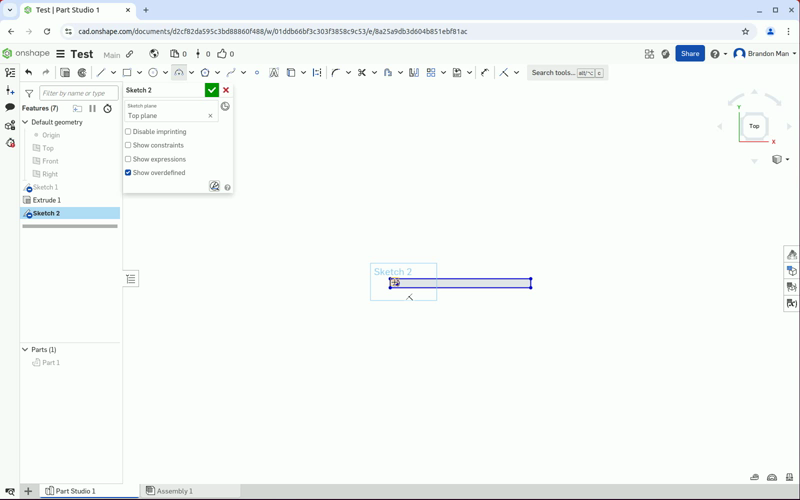
mouse_move(394, 284)
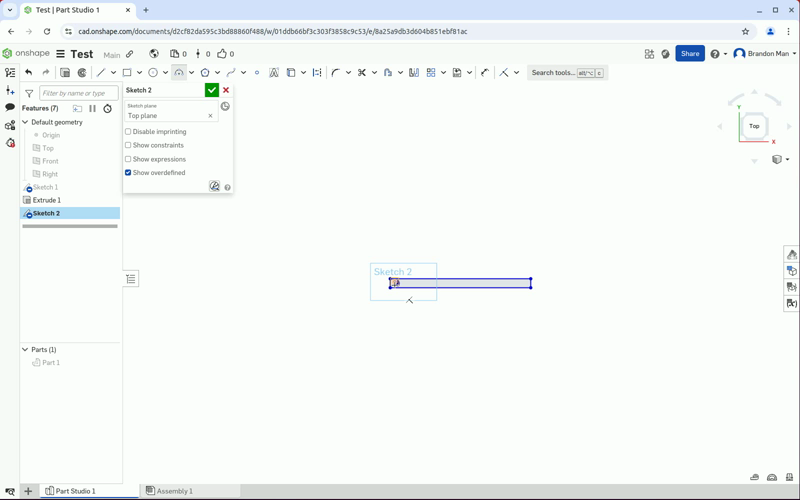
scroll(6)
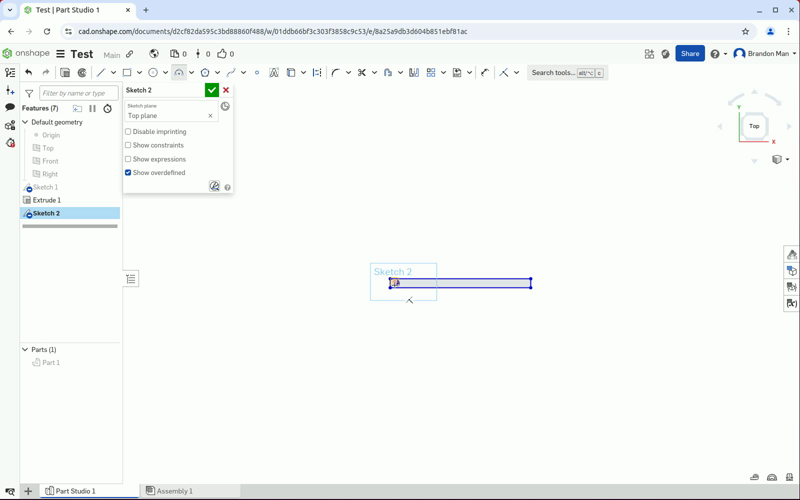
scroll(6)
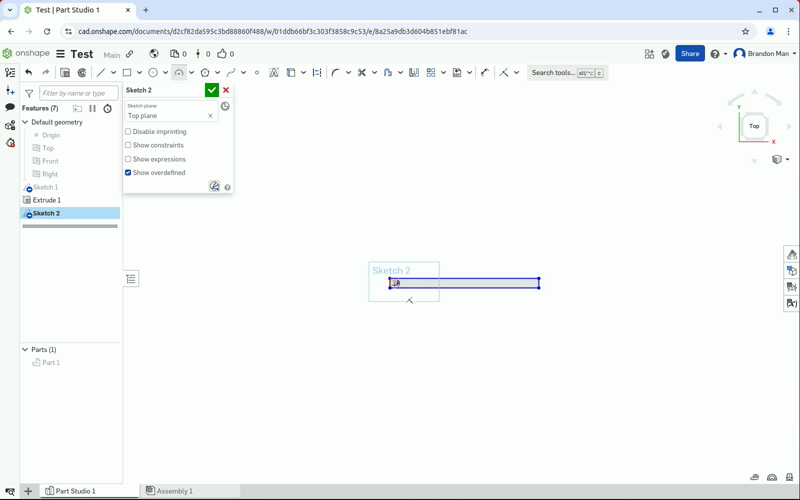
scroll(6)
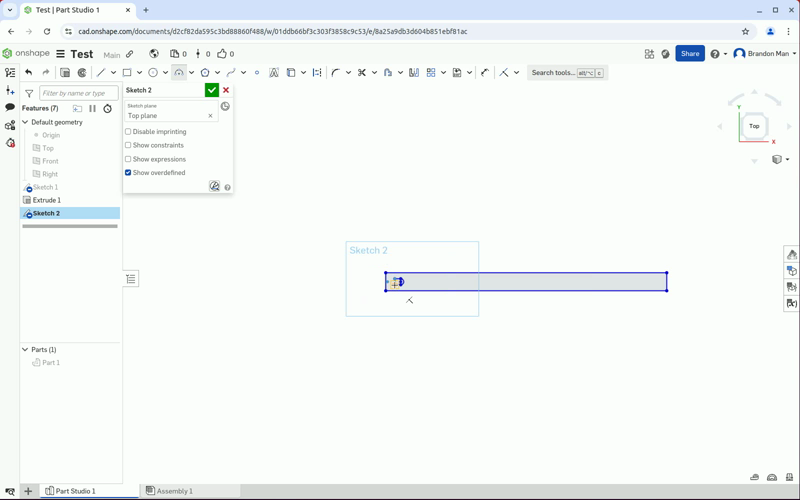
scroll(6)
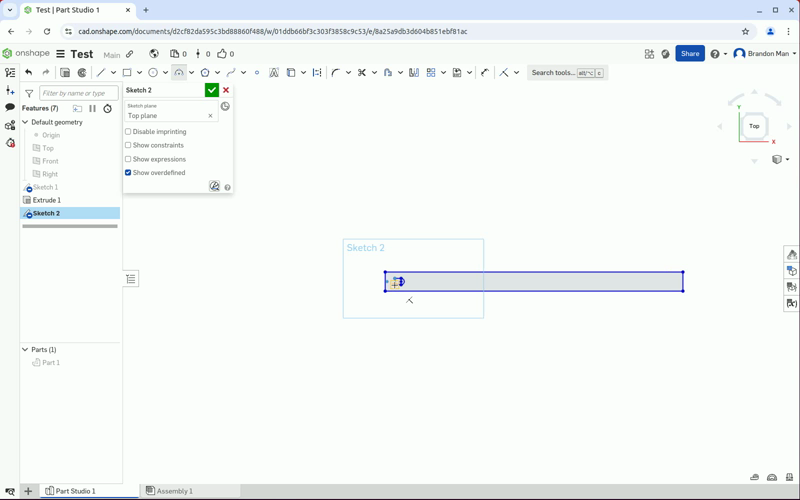
scroll(6)
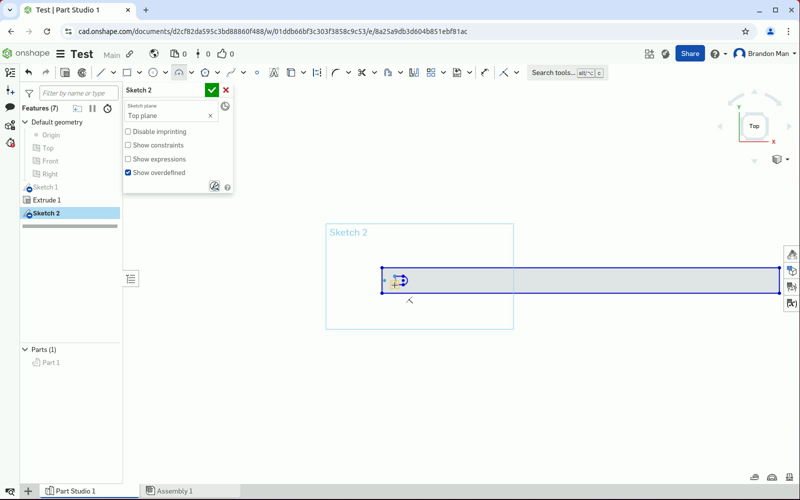
scroll(6)
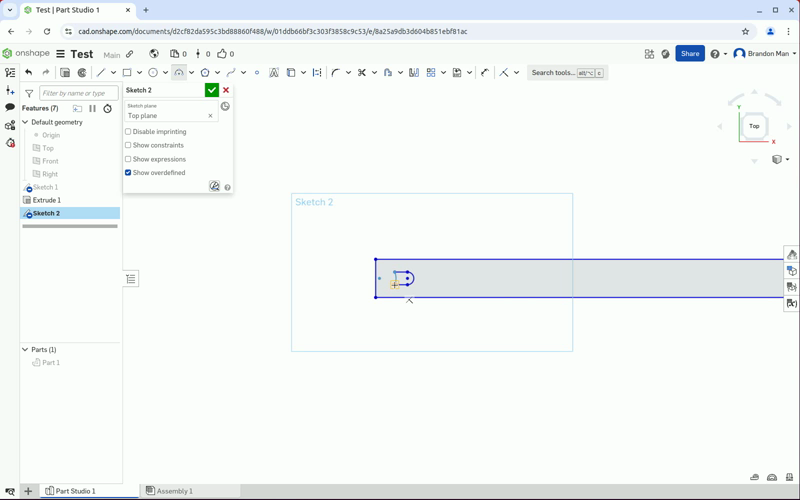
scroll(6)
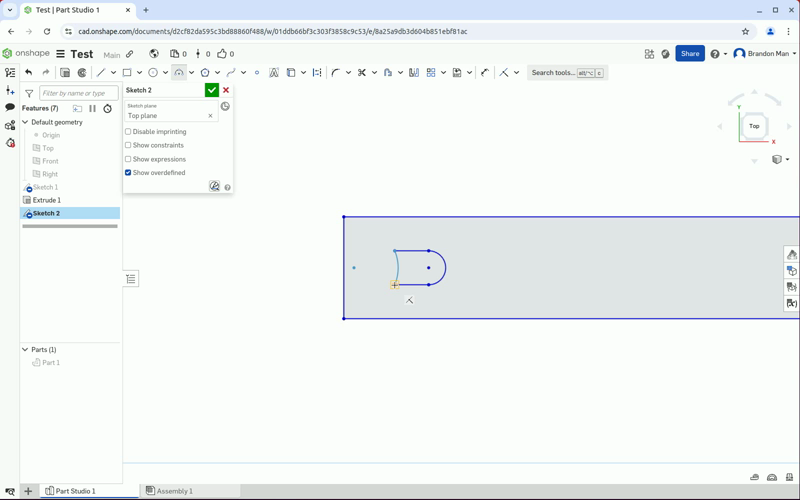
click(394, 284)
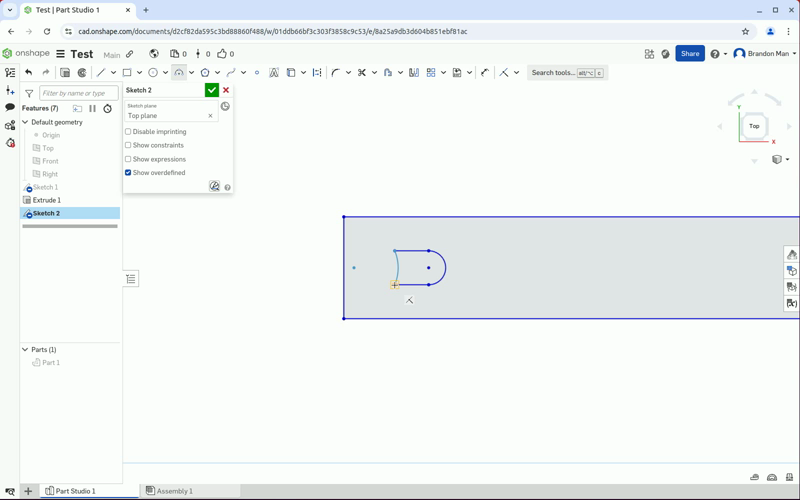
scroll(-6)
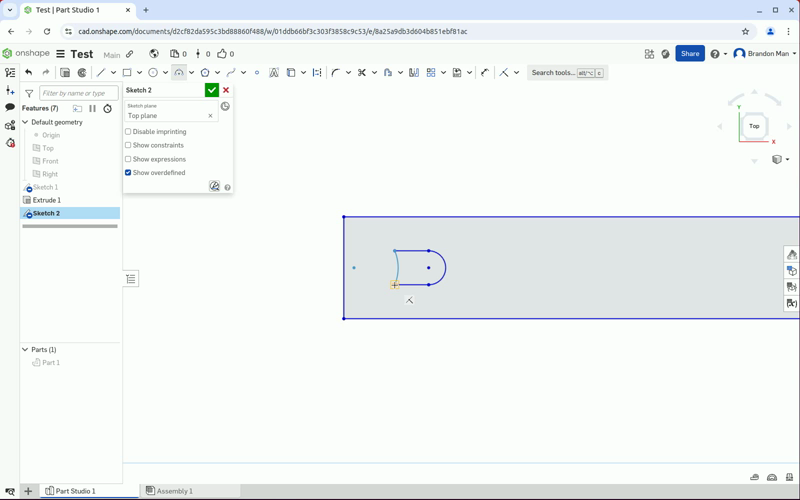
scroll(-6)
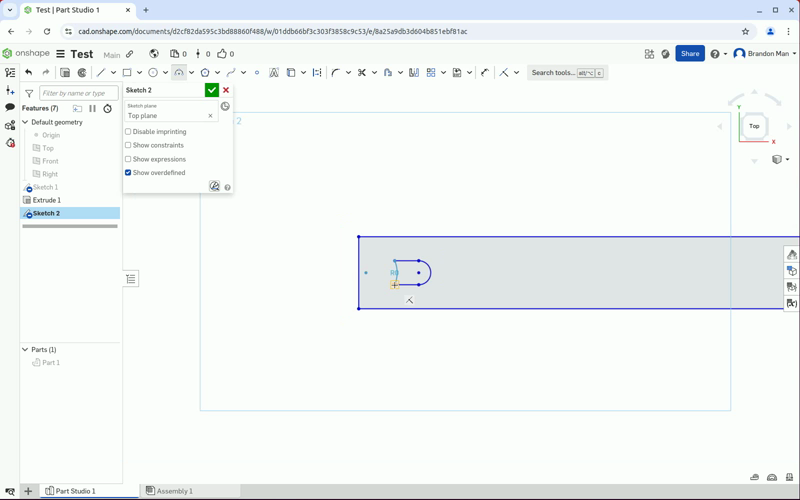
scroll(-6)
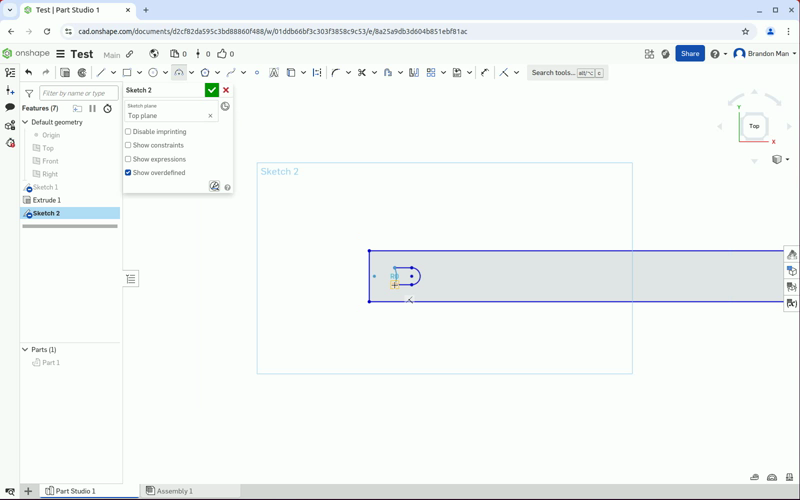
scroll(-6)
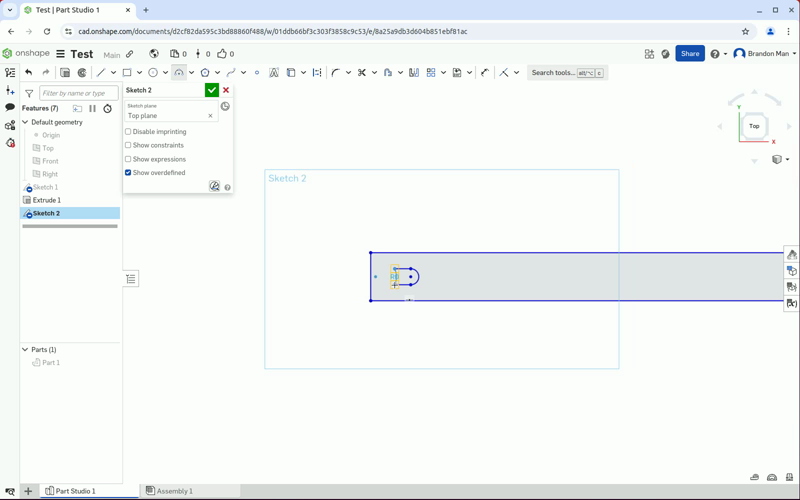
scroll(-6)
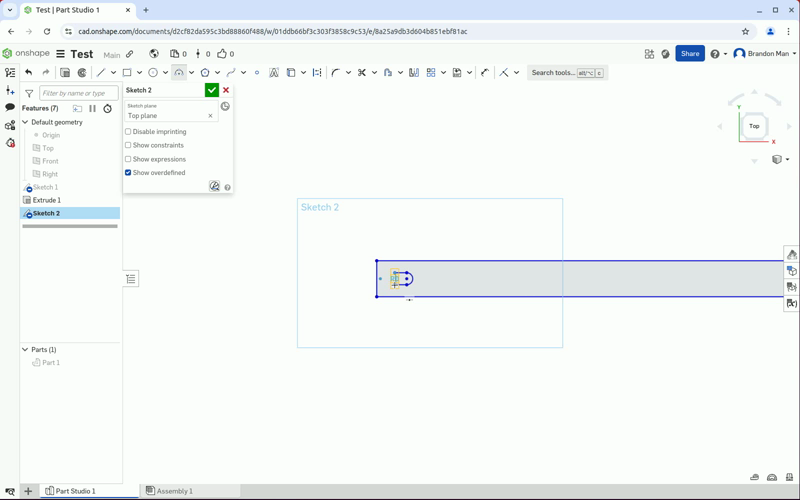
scroll(-6)
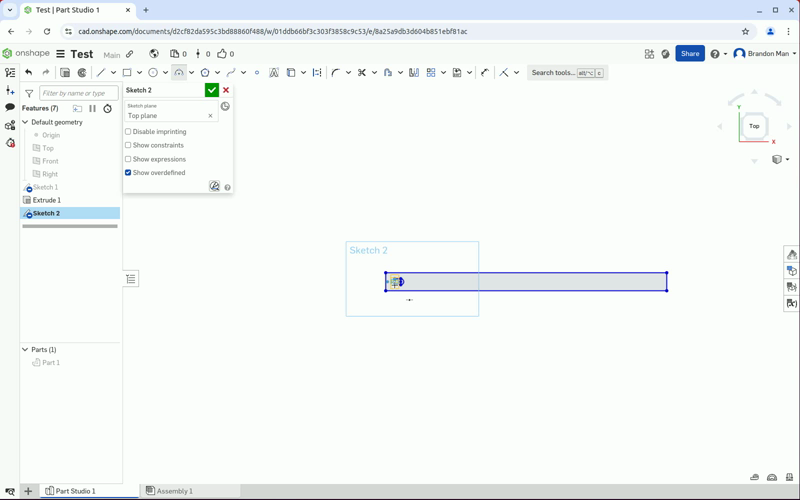
scroll(-6)
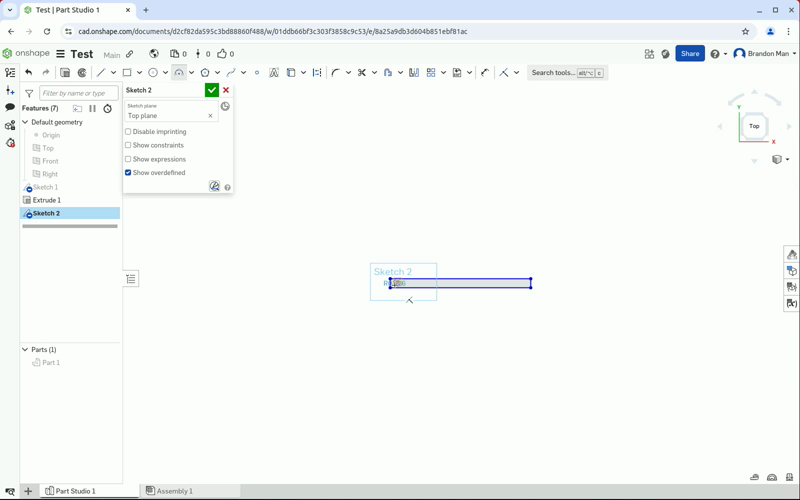
key_down(shift)
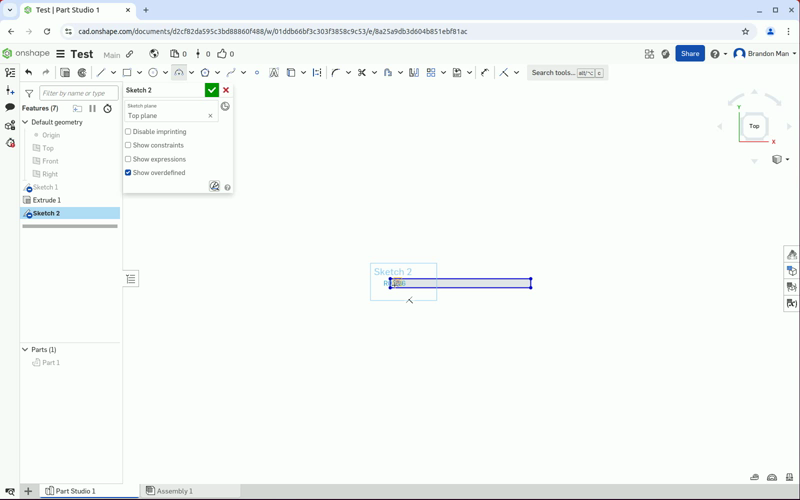
mouse_move(393, 283)
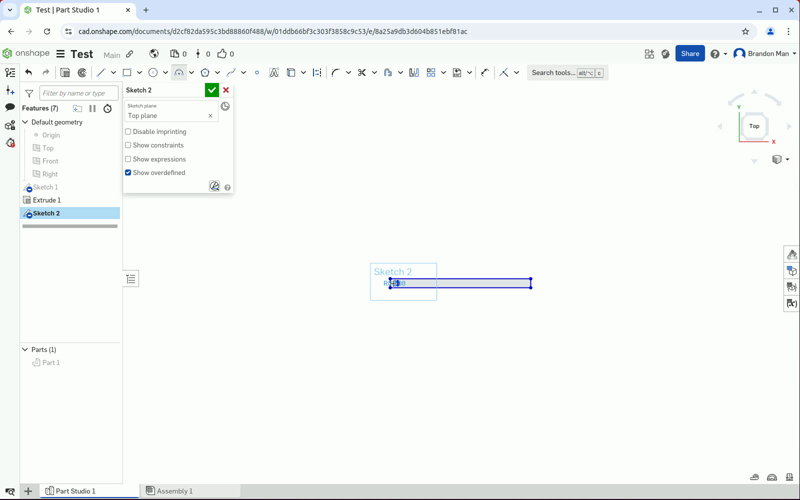
scroll(6)
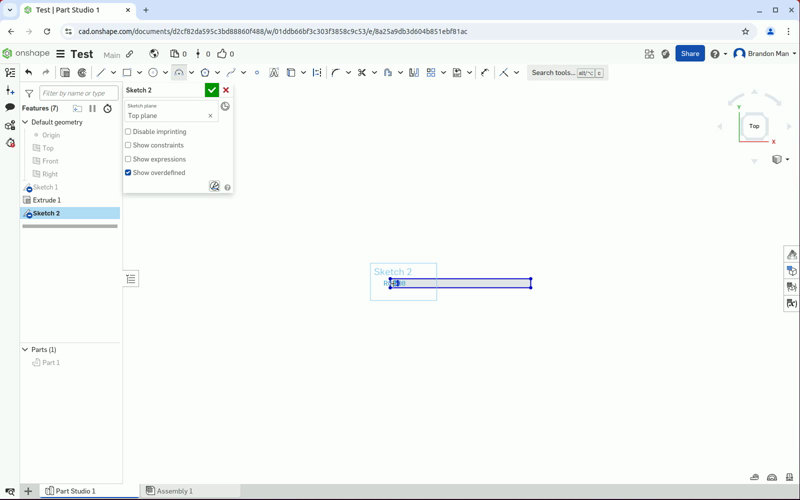
scroll(6)
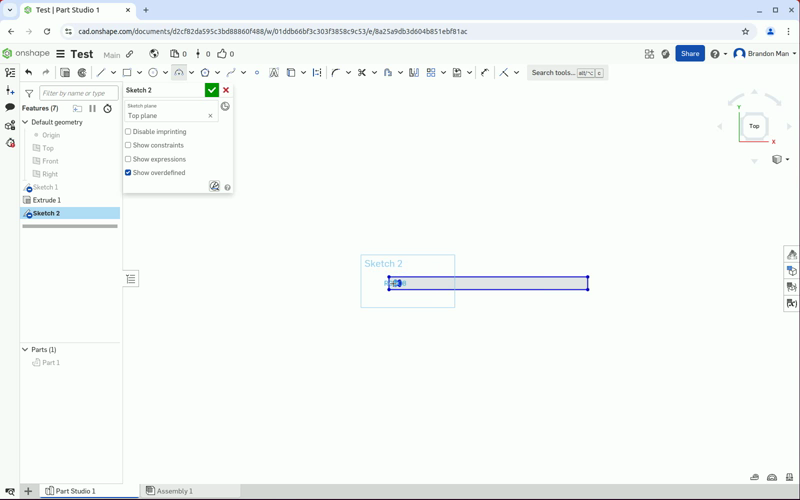
scroll(6)
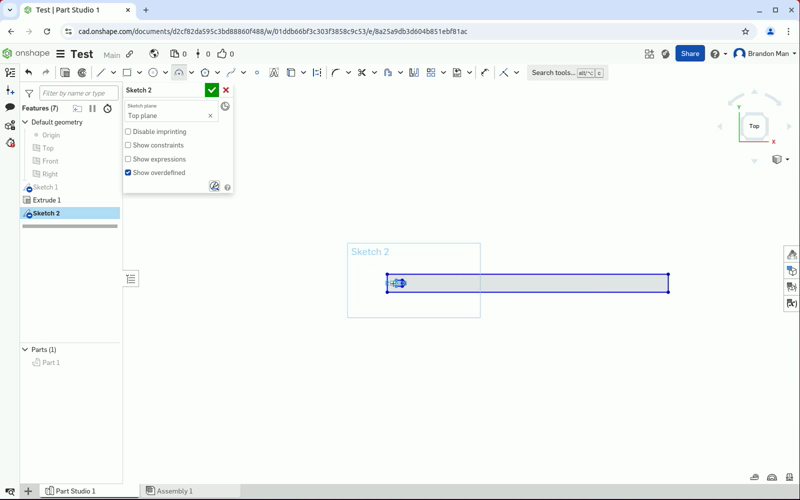
scroll(6)
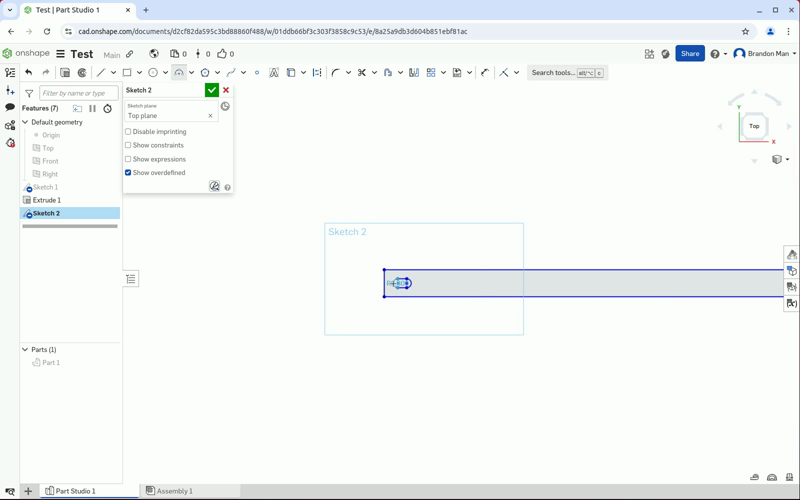
scroll(6)
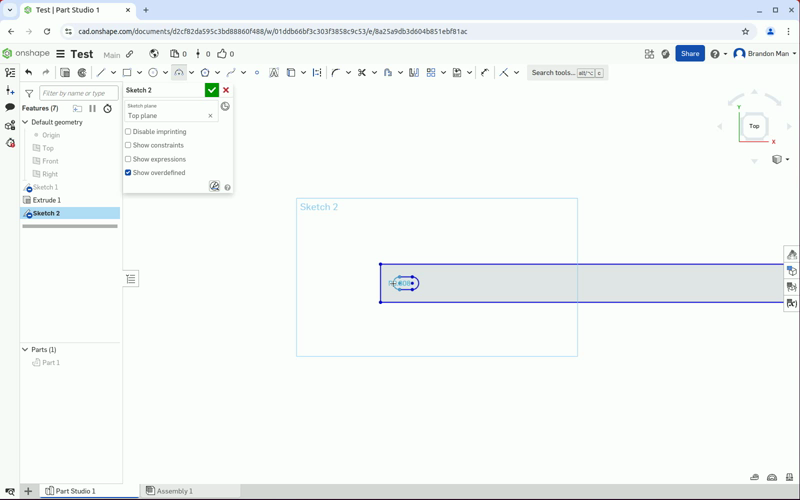
scroll(6)
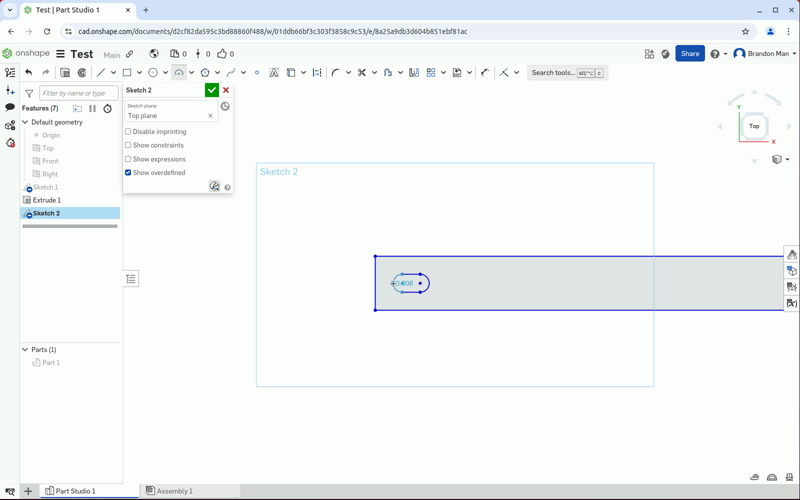
scroll(6)
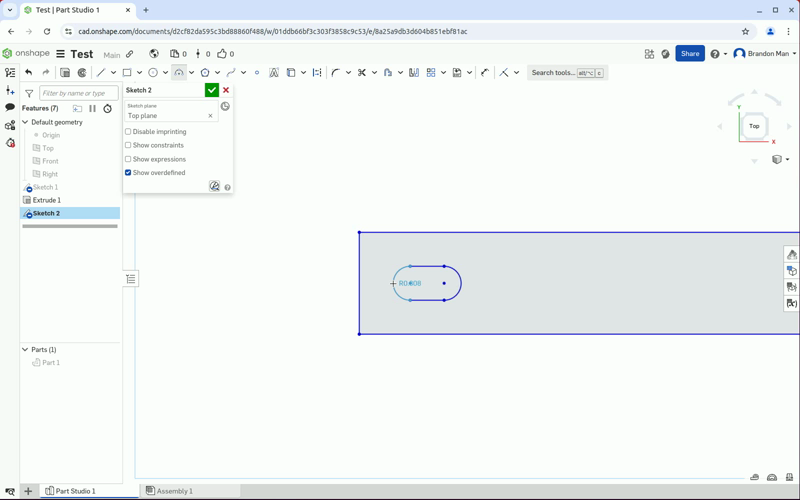
click(393, 283)
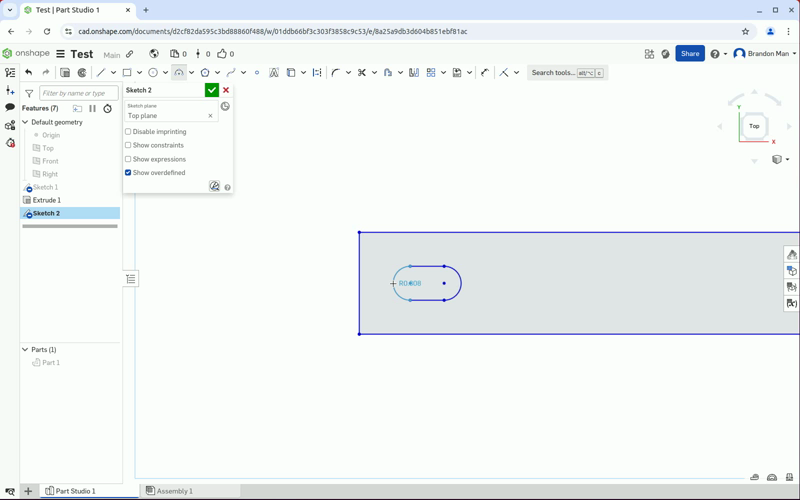
scroll(-6)
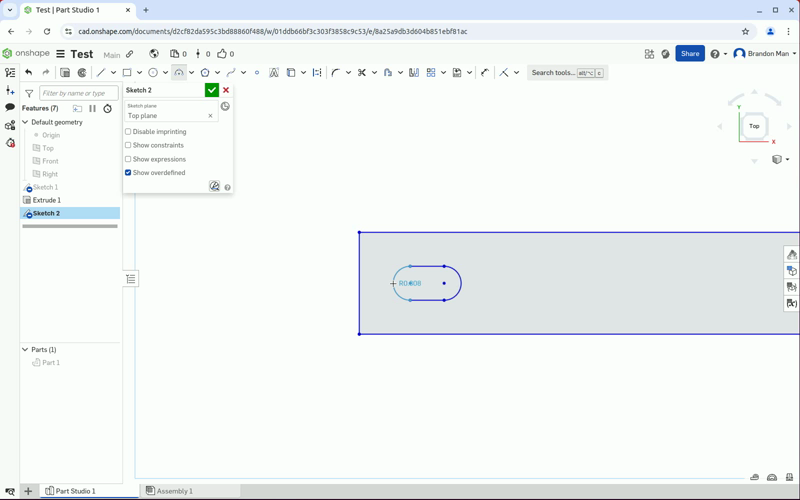
scroll(-6)
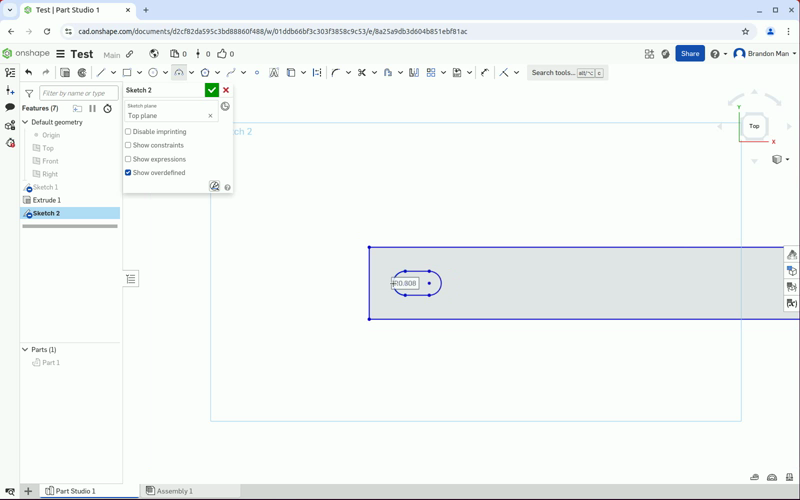
scroll(-6)
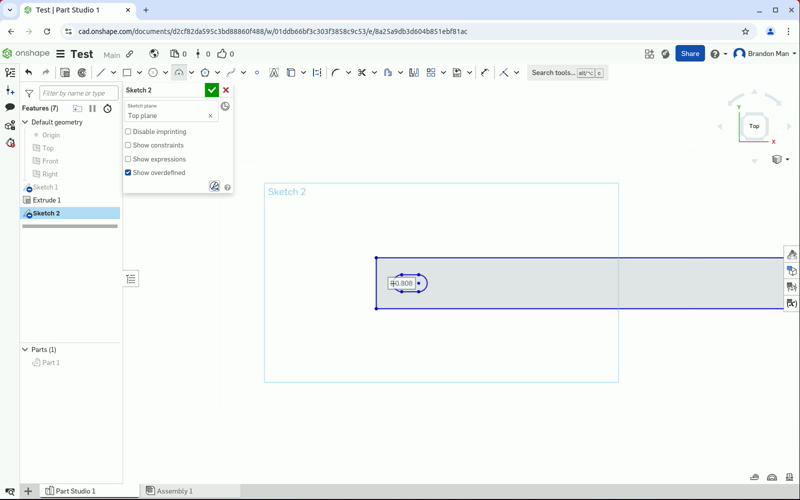
scroll(-6)
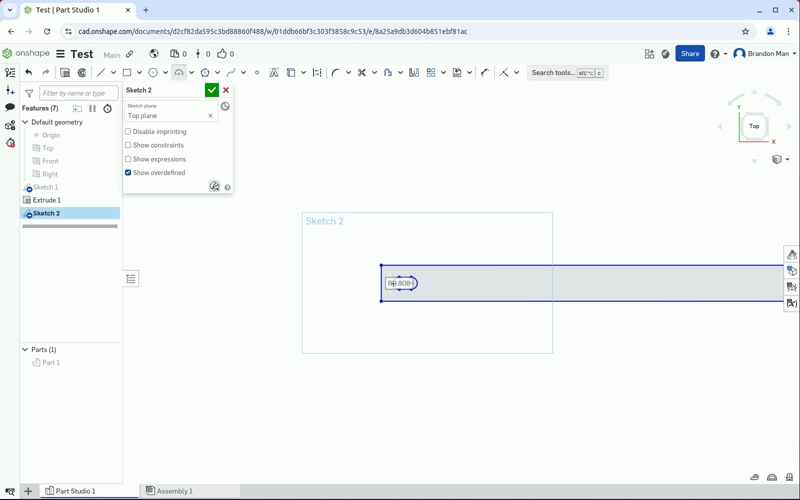
scroll(-6)
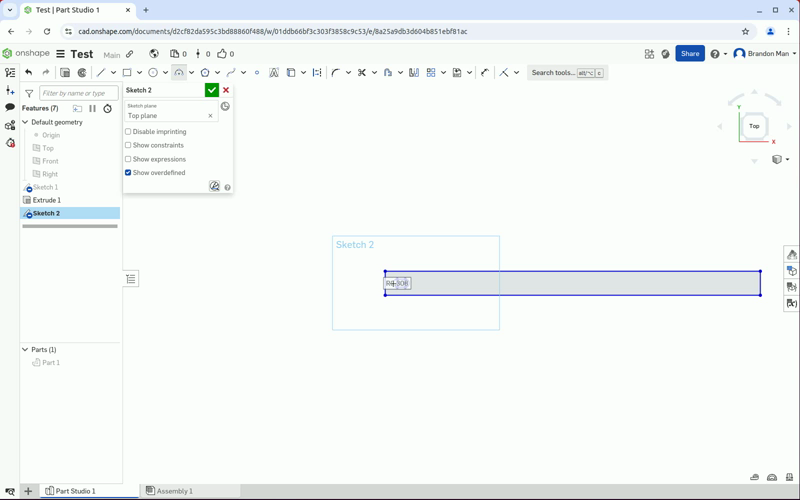
scroll(-6)
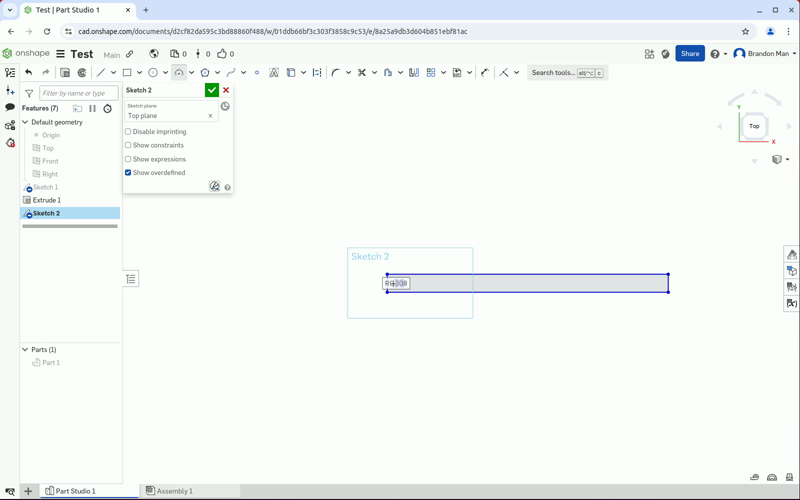
scroll(-6)
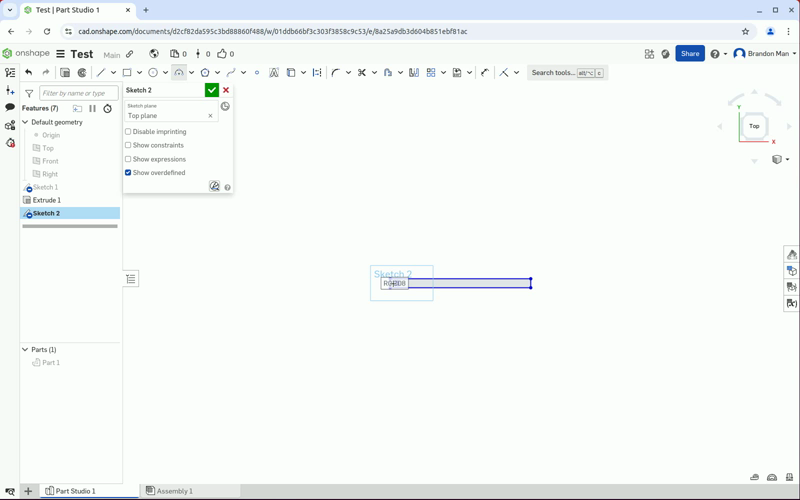
key_up(shift)
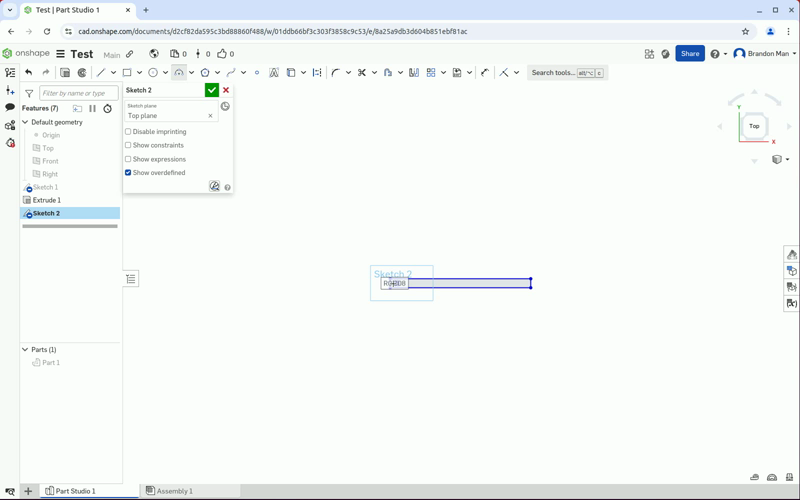
key(esc)
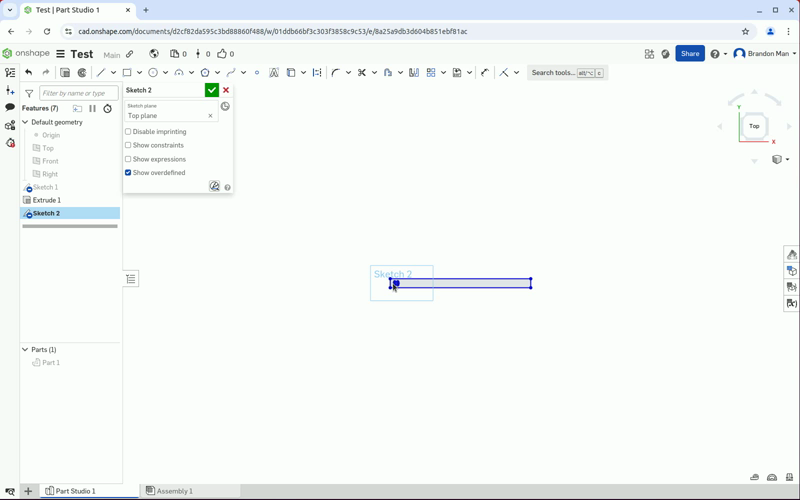
key(c)
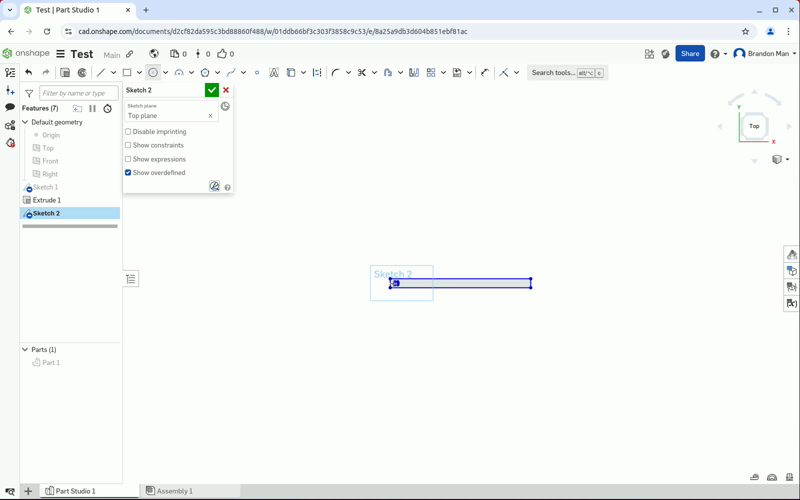
key_down(shift)
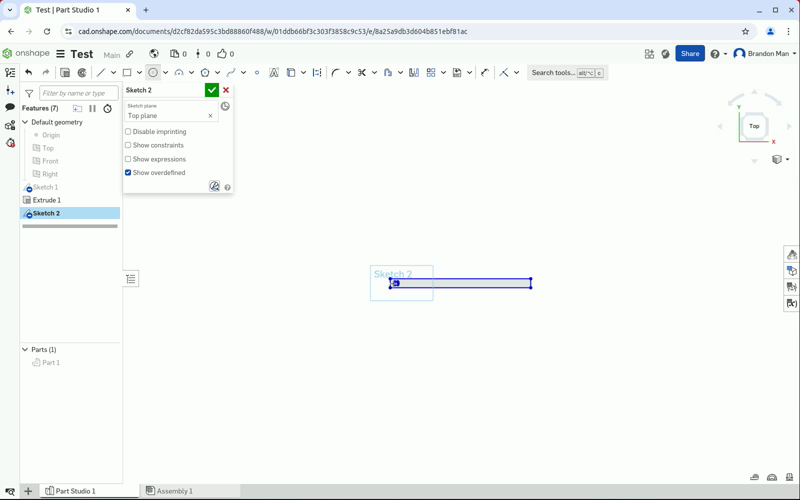
mouse_move(402, 283)
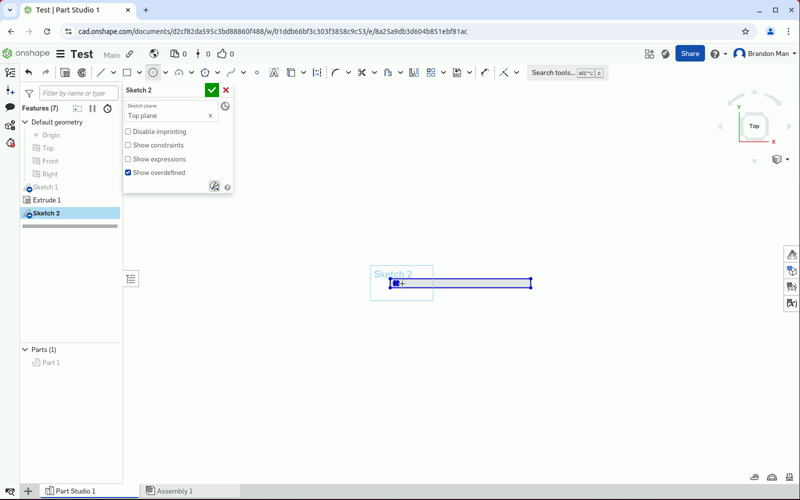
scroll(6)
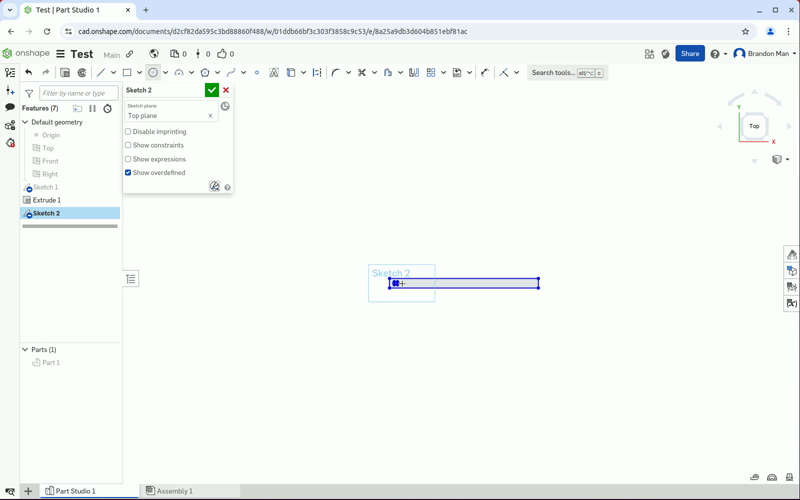
scroll(6)
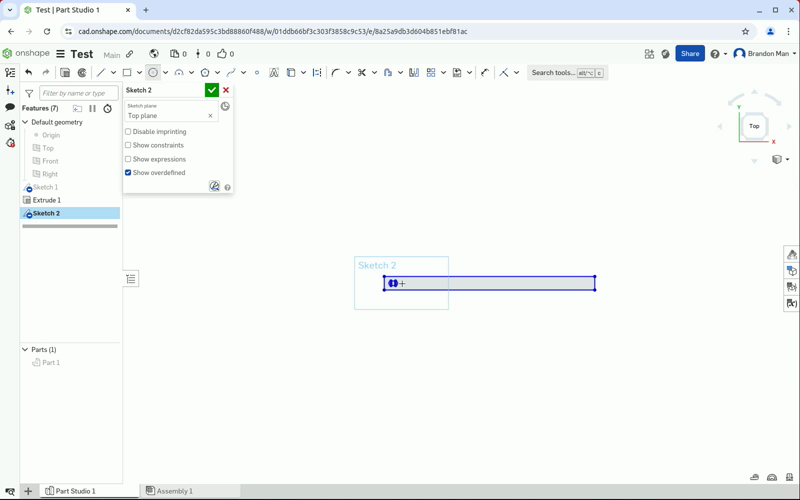
scroll(6)
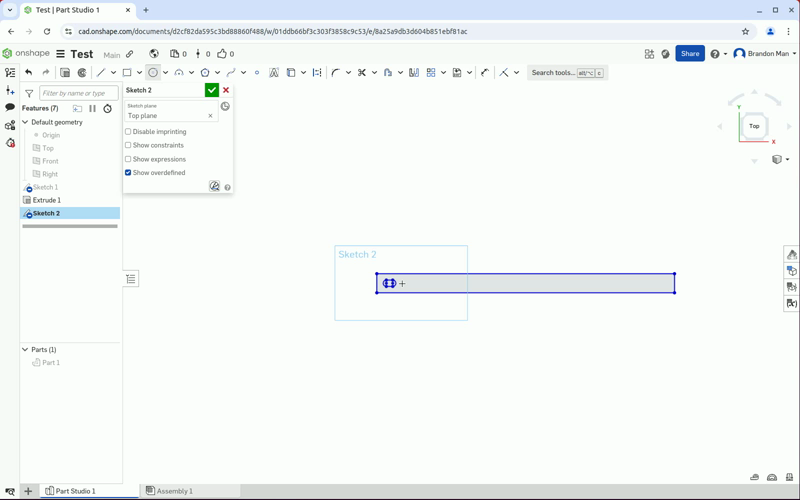
scroll(6)
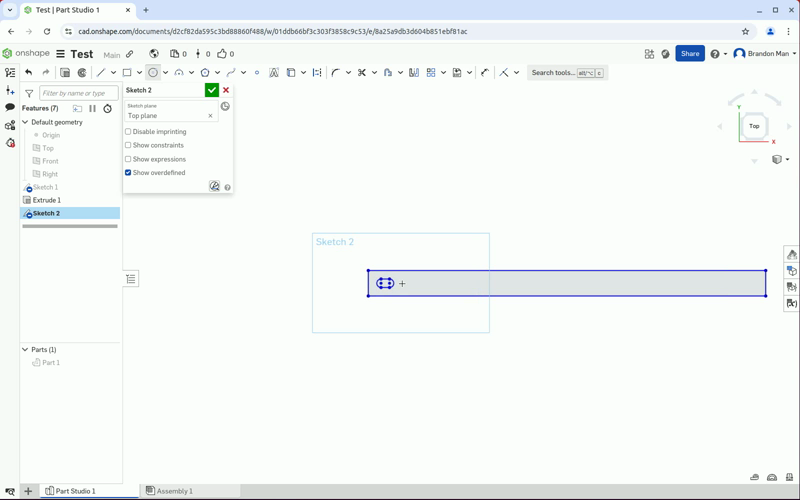
scroll(6)
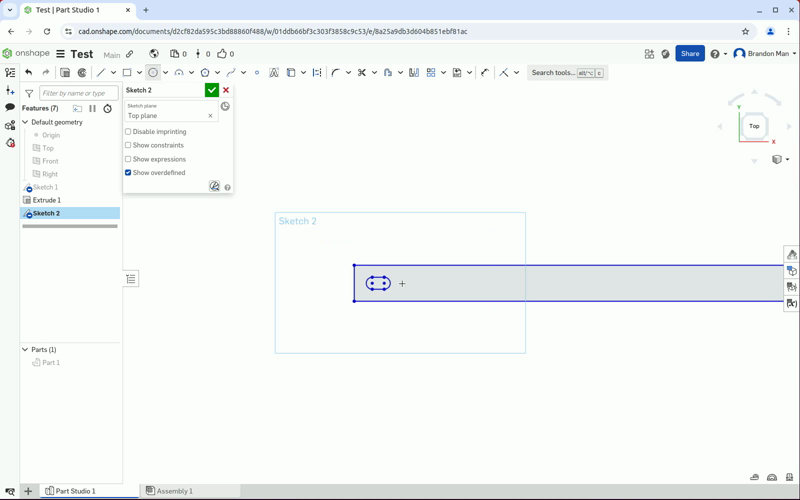
scroll(6)
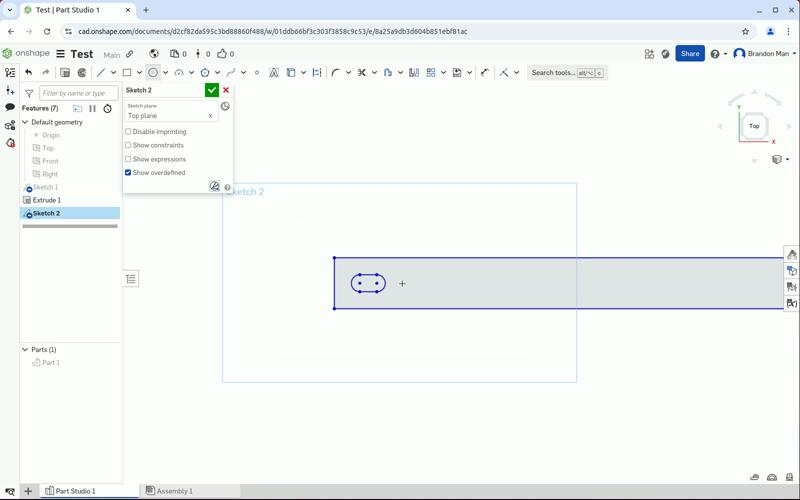
scroll(6)
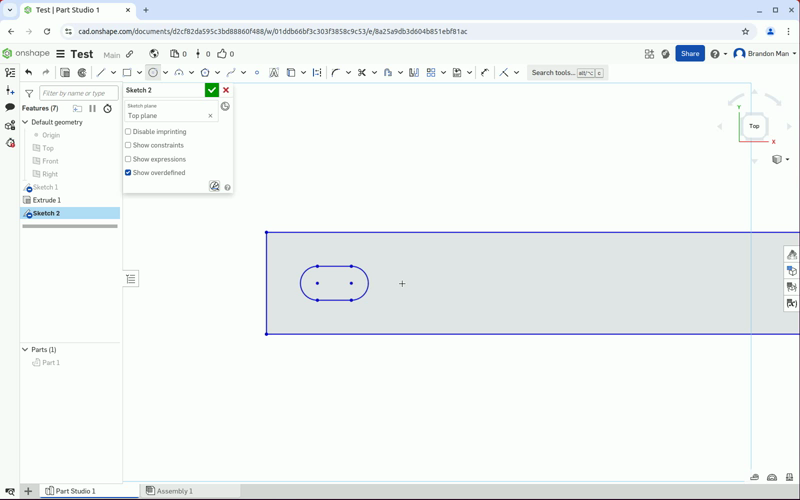
click(402, 283)
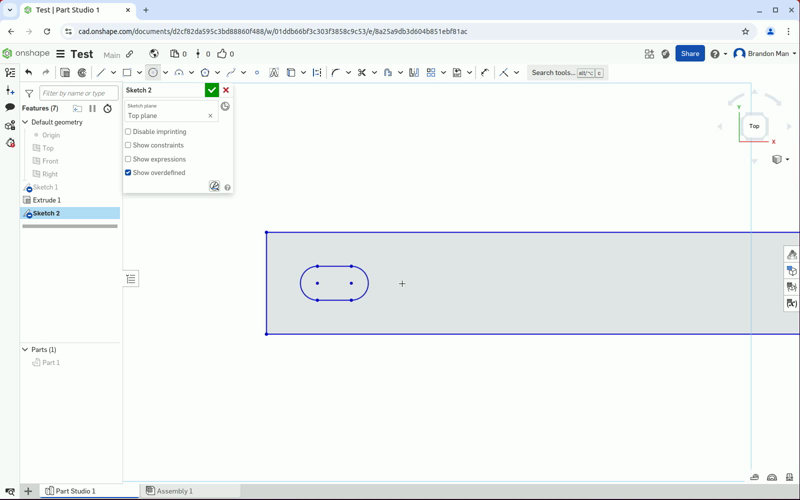
scroll(-6)
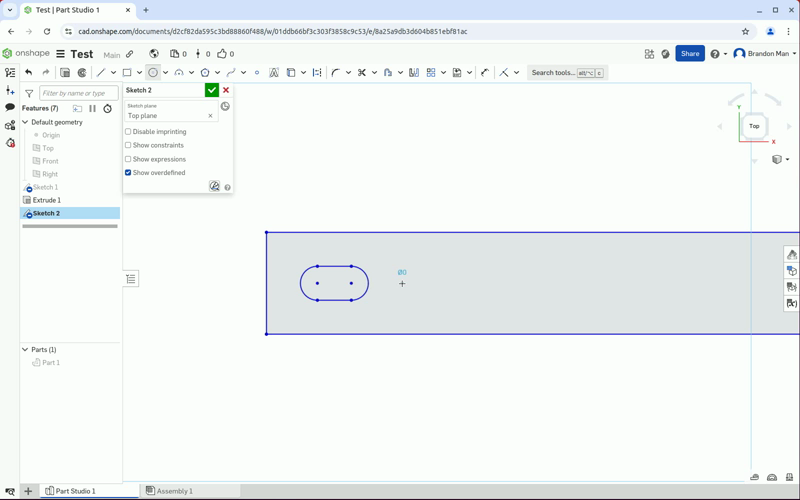
scroll(-6)
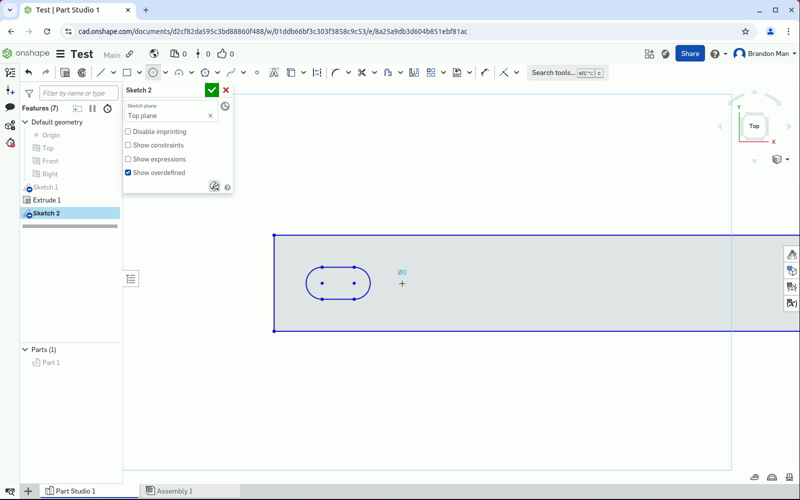
scroll(-6)
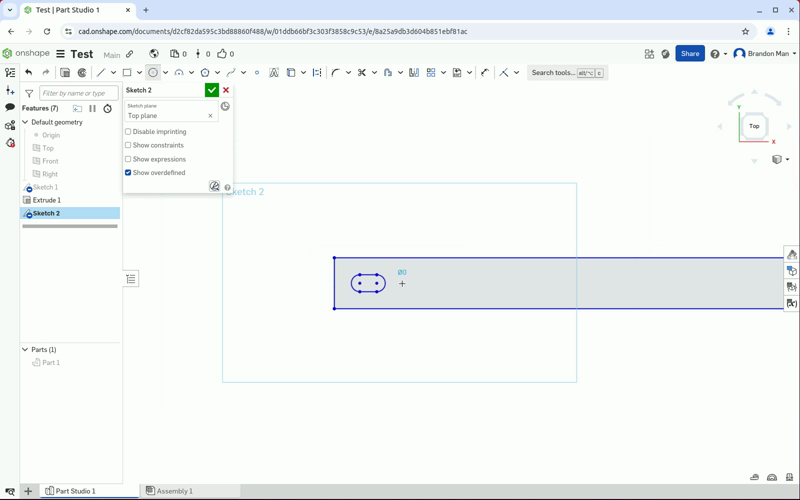
scroll(-6)
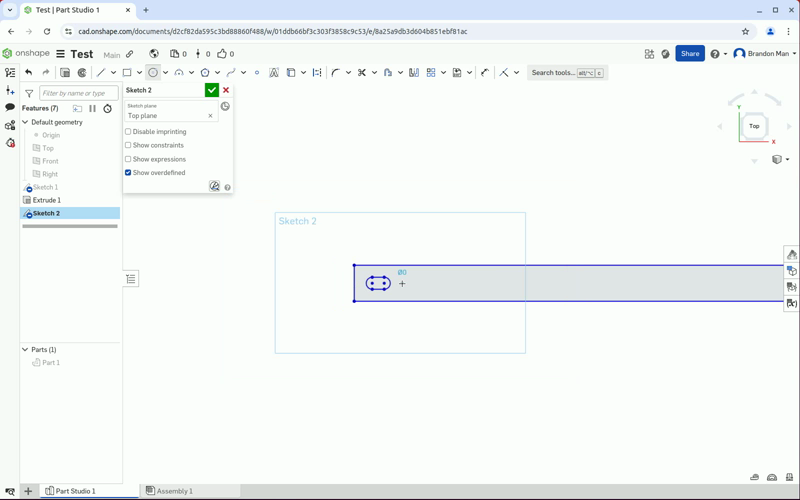
scroll(-6)
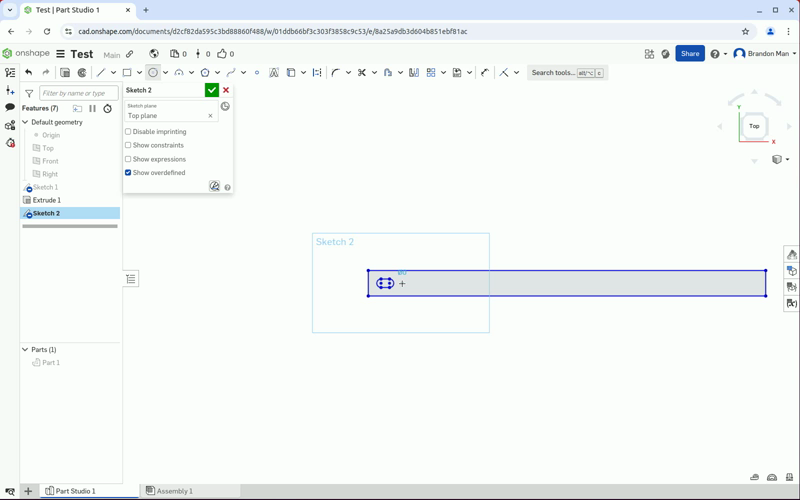
scroll(-6)
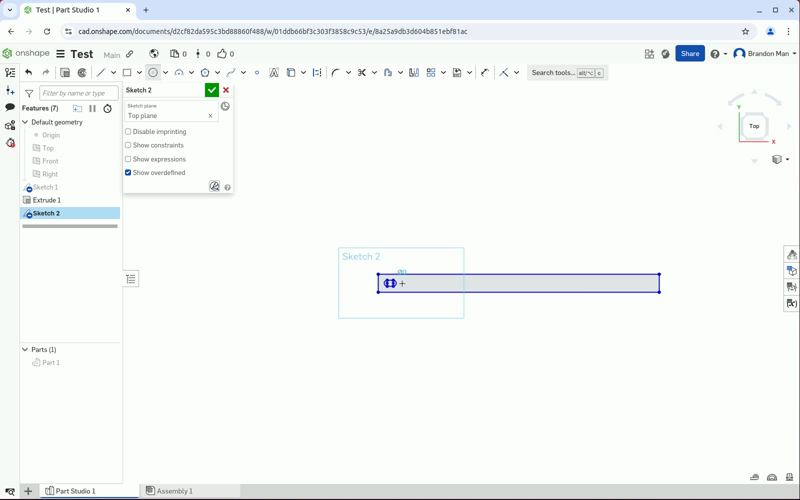
scroll(-6)
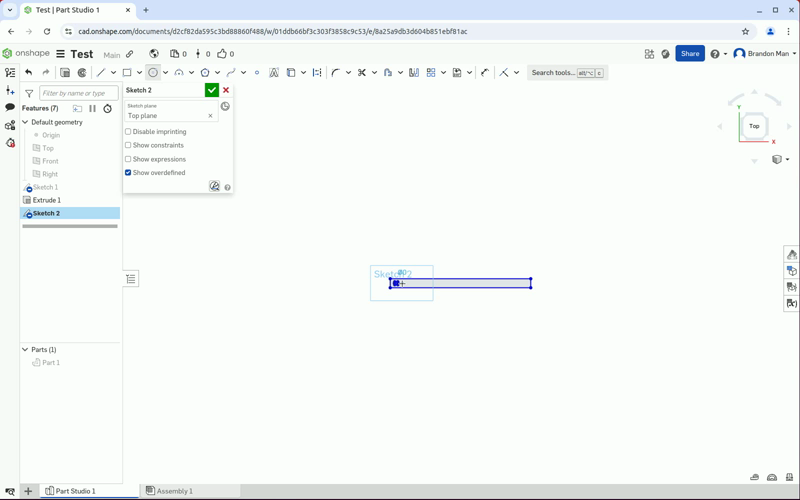
key_up(shift)
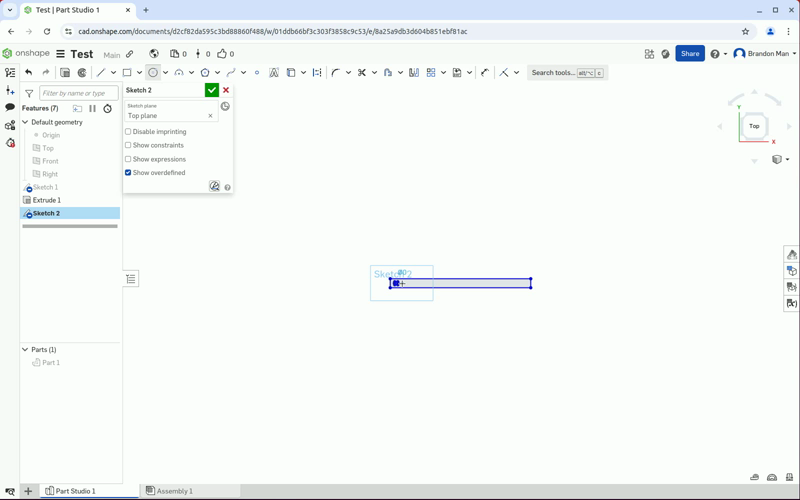
mouse_move(403, 283)
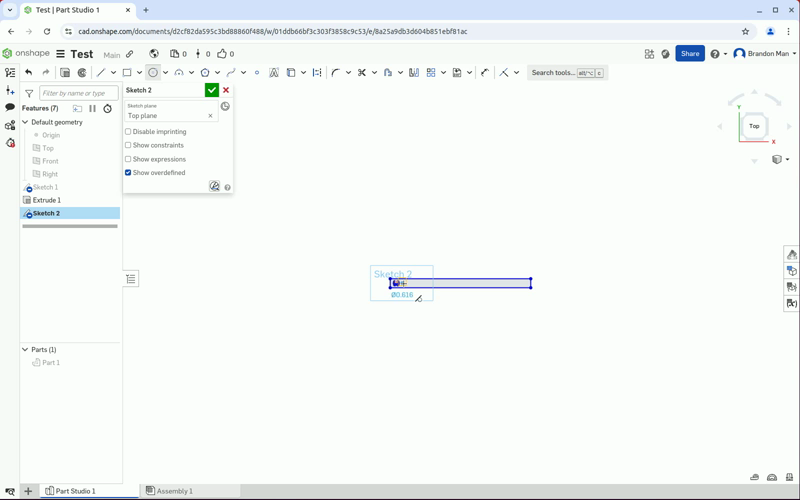
scroll(6)
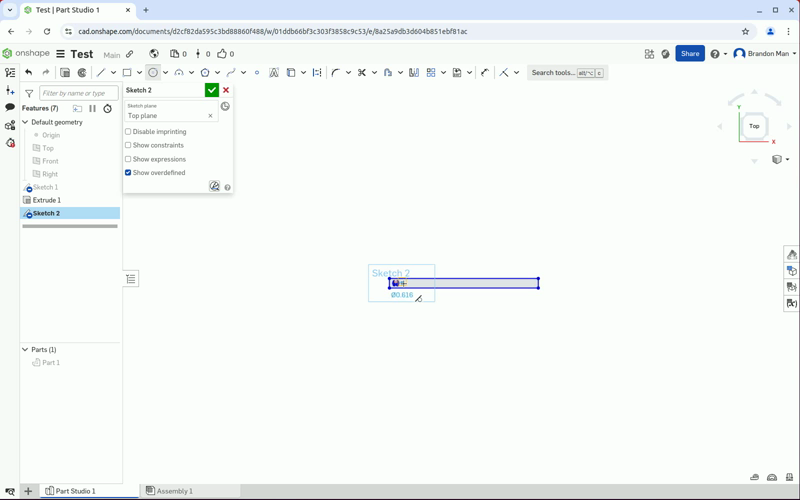
scroll(6)
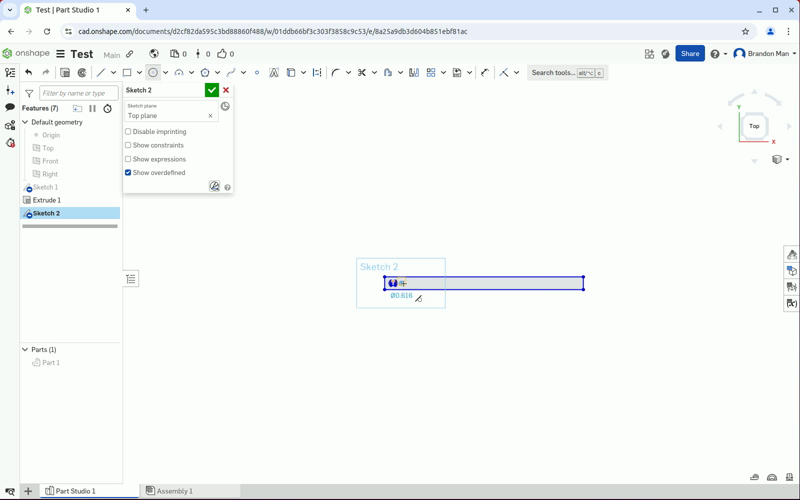
scroll(6)
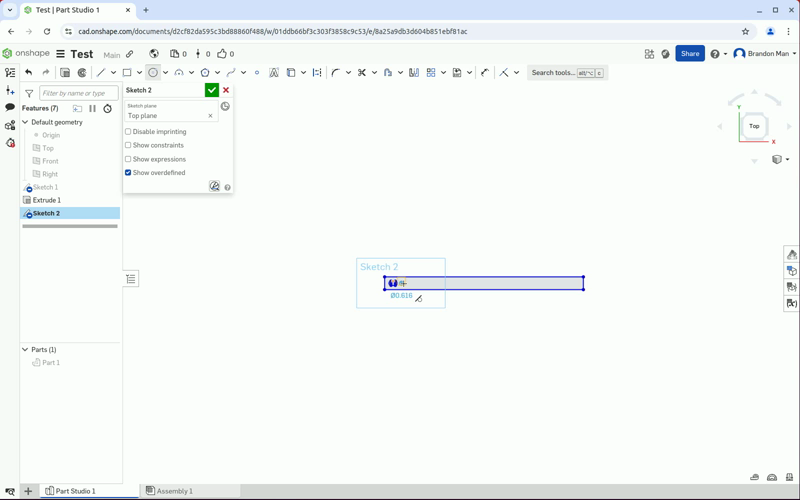
scroll(6)
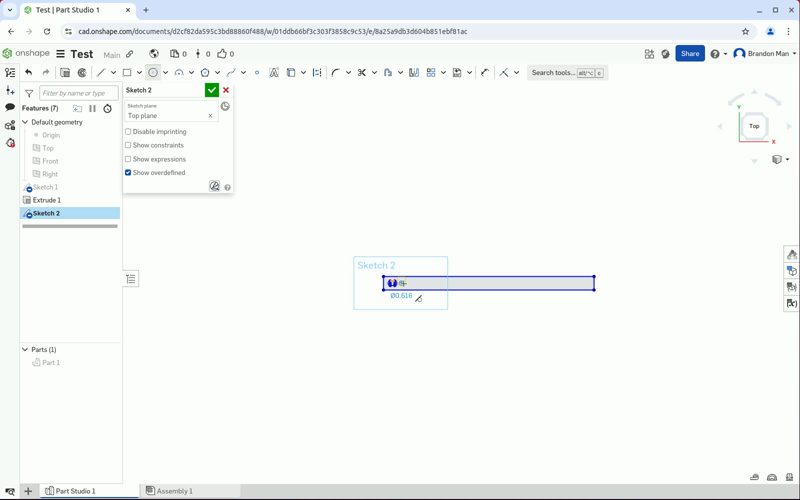
scroll(6)
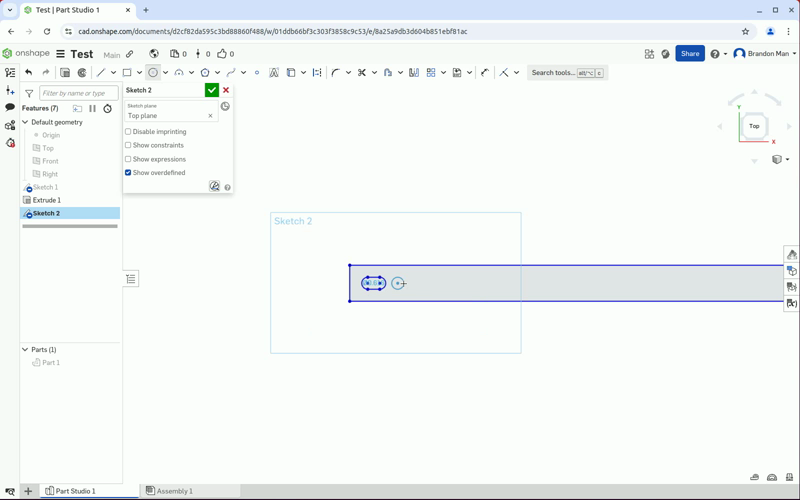
scroll(6)
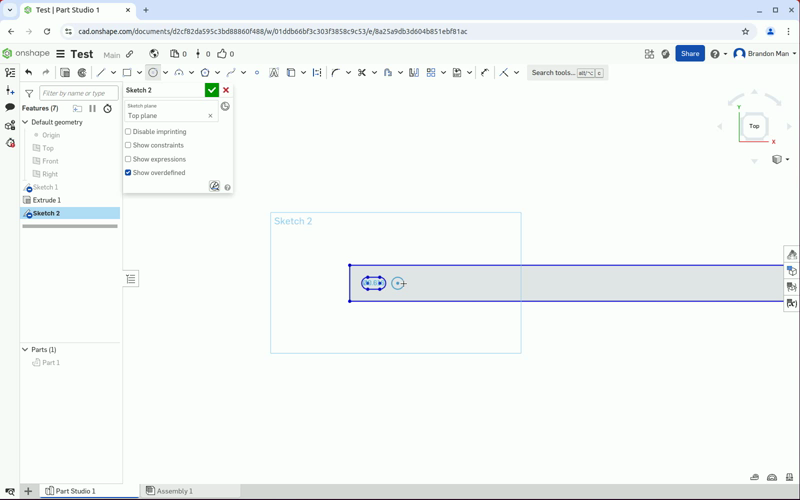
scroll(6)
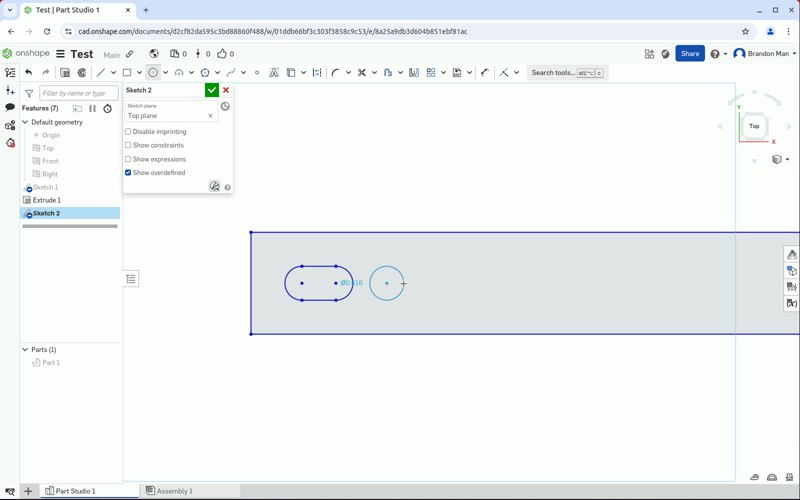
click(403, 283)
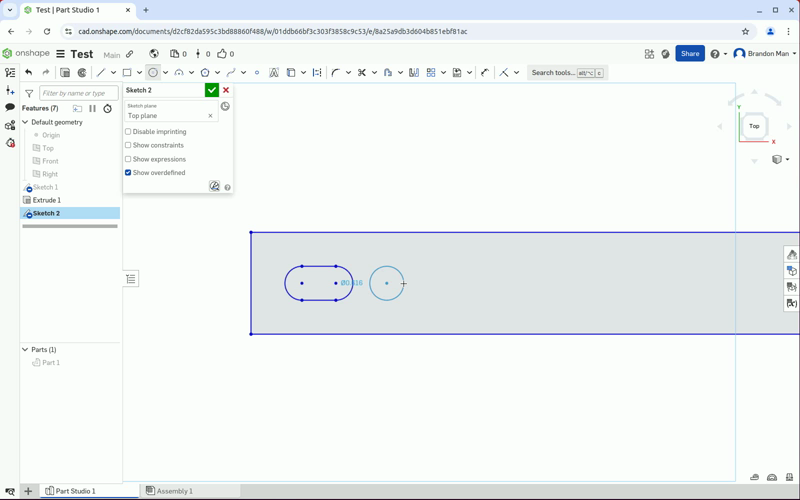
scroll(-6)
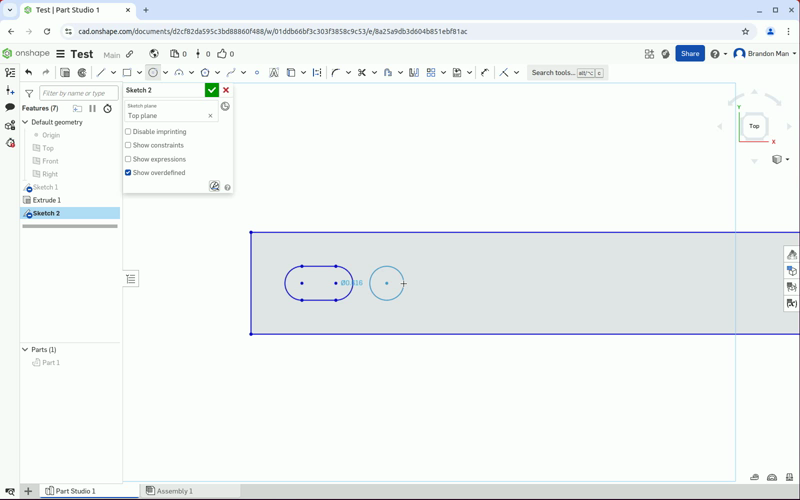
scroll(-6)
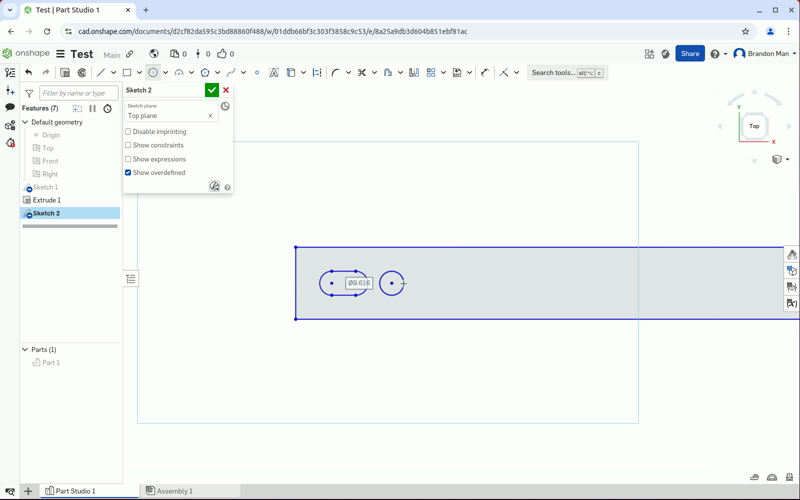
scroll(-6)
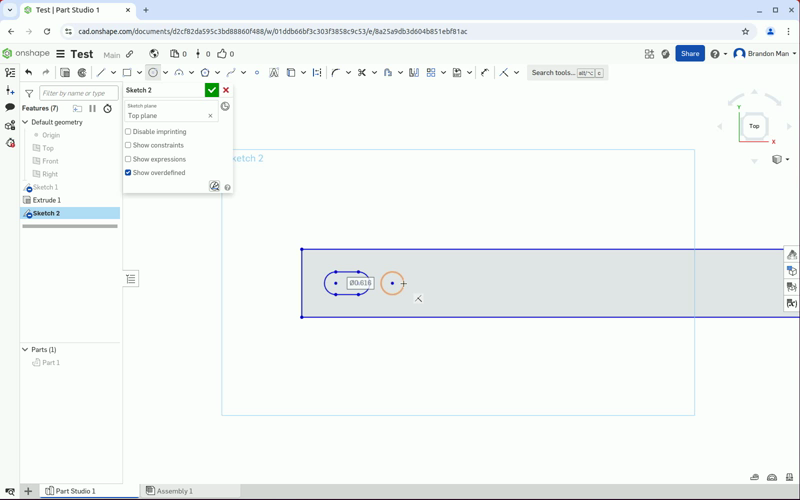
scroll(-6)
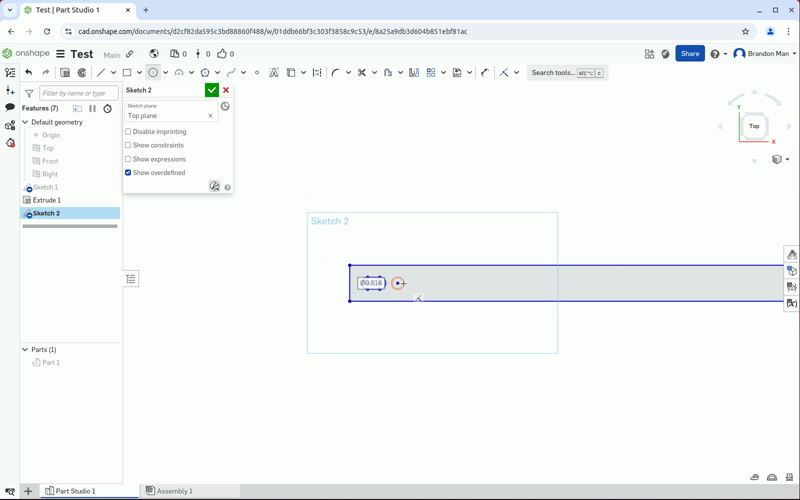
scroll(-6)
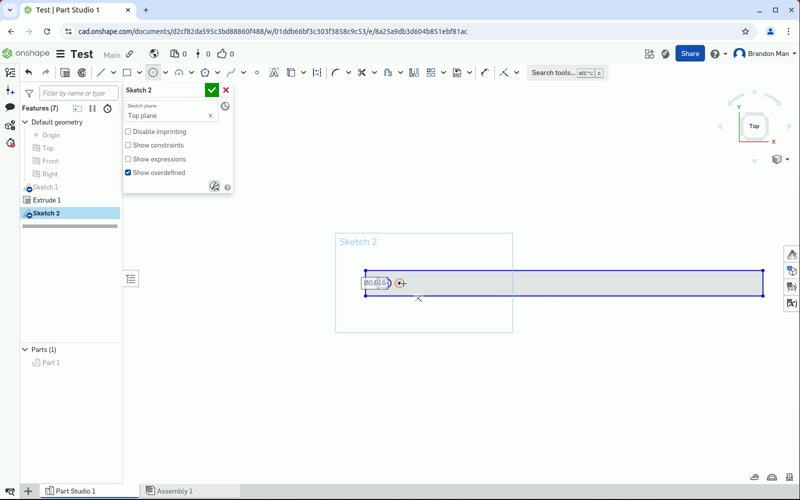
scroll(-6)
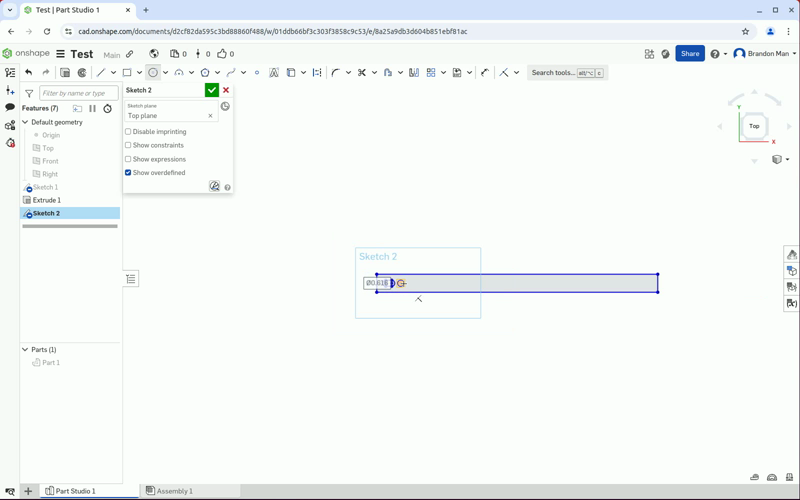
scroll(-6)
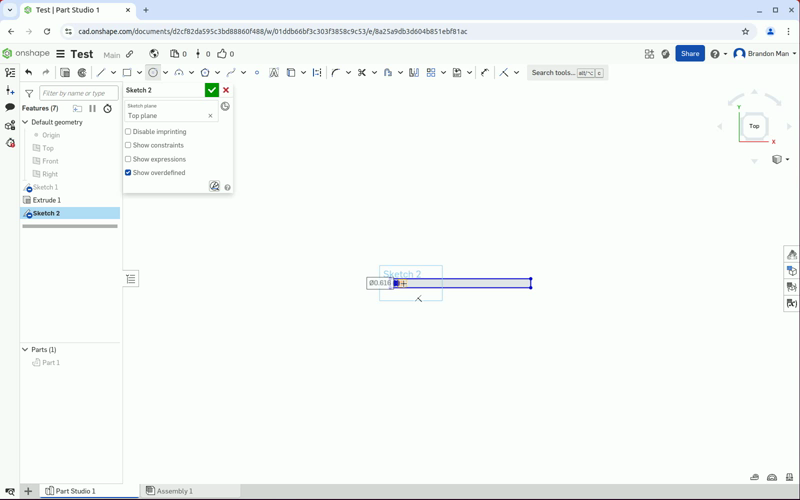
key(esc)
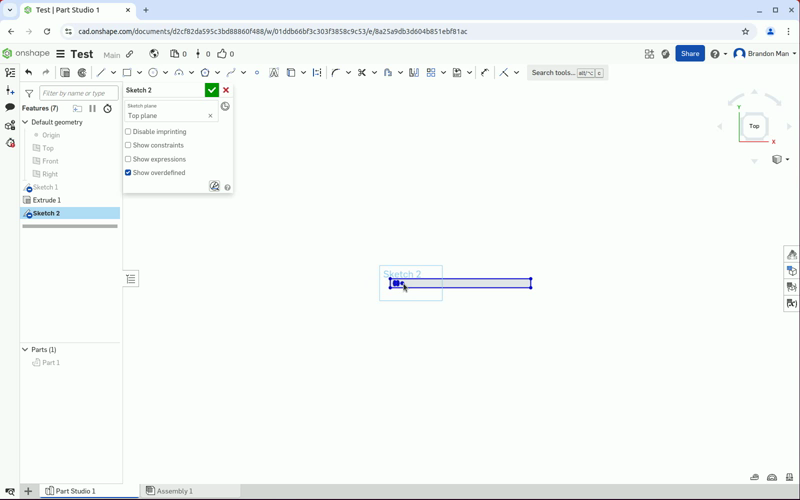
key(c)
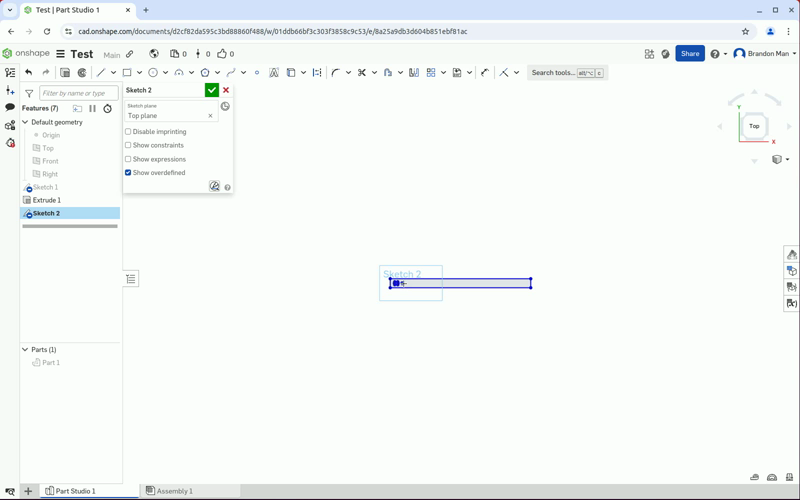
key_down(shift)
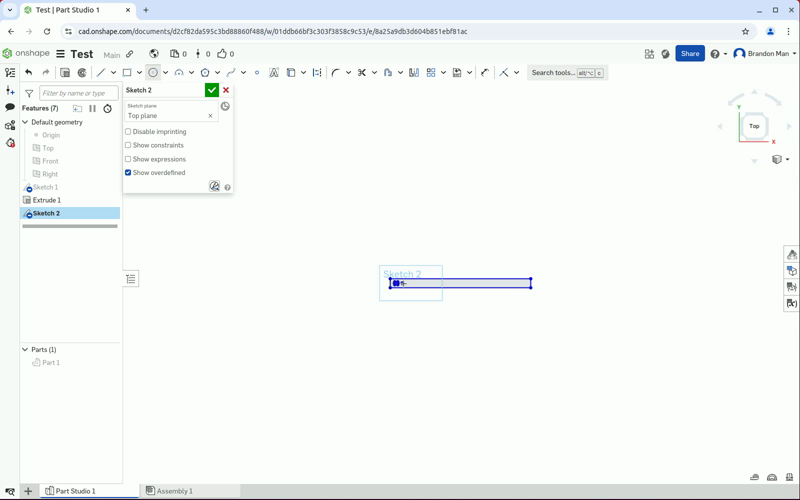
mouse_move(406, 283)
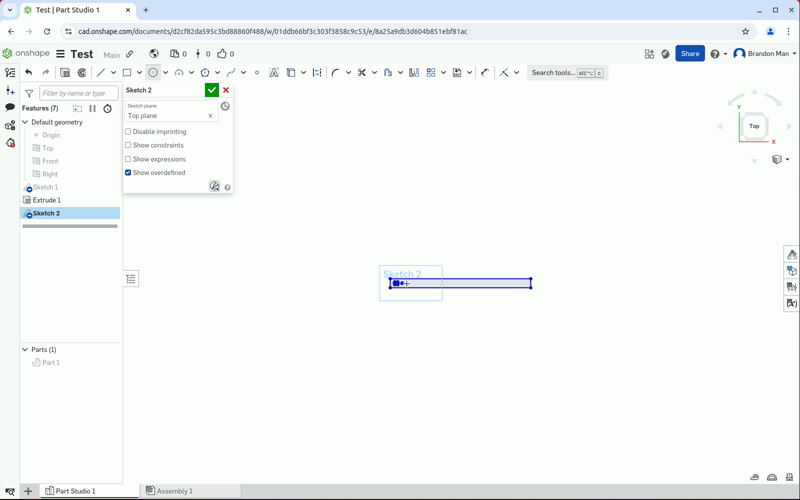
scroll(6)
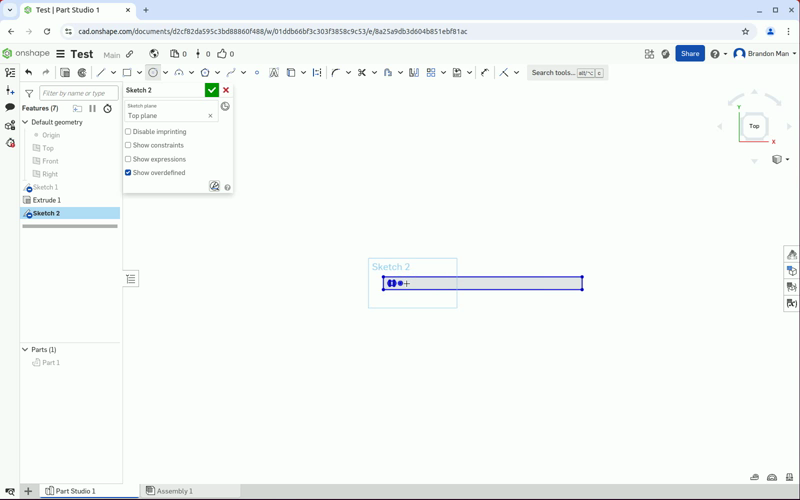
scroll(6)
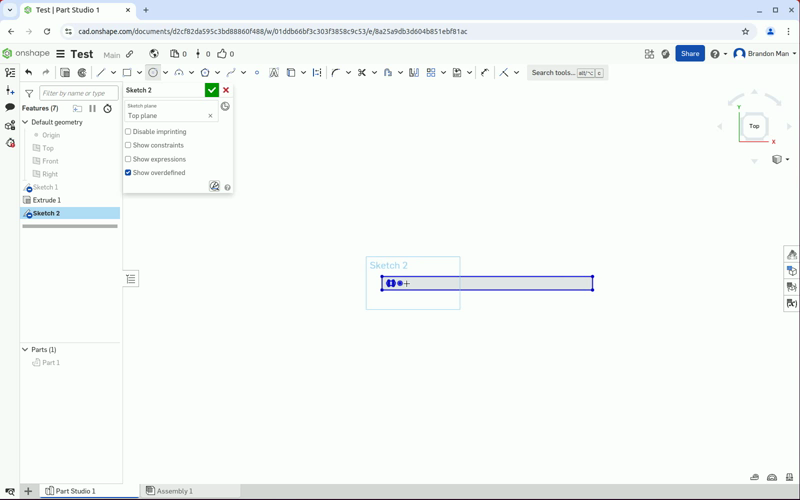
scroll(6)
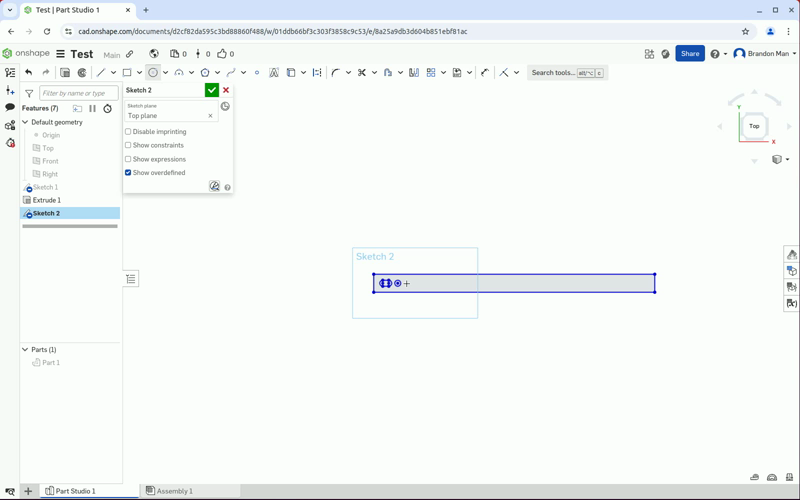
scroll(6)
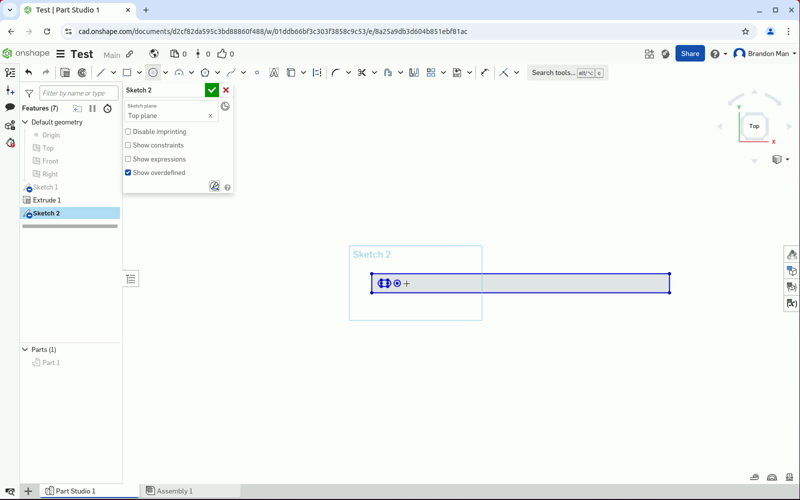
scroll(6)
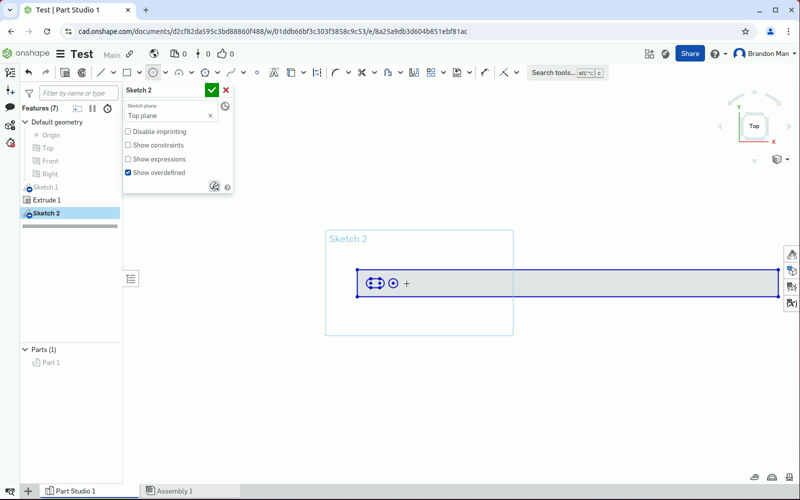
scroll(6)
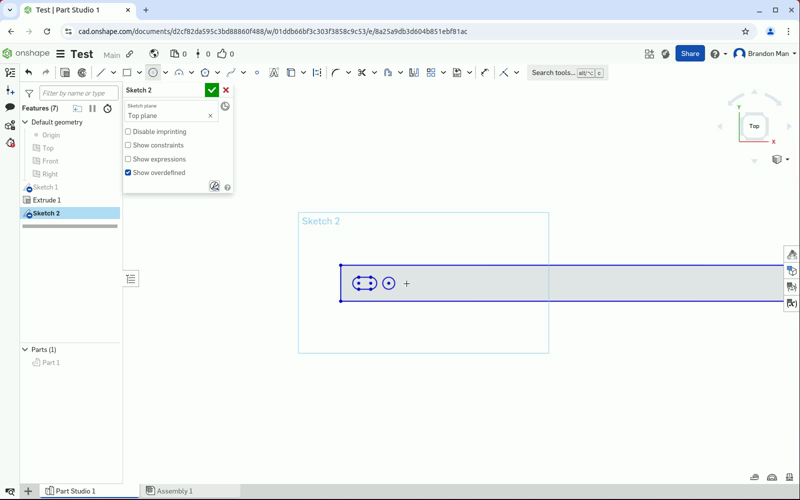
scroll(6)
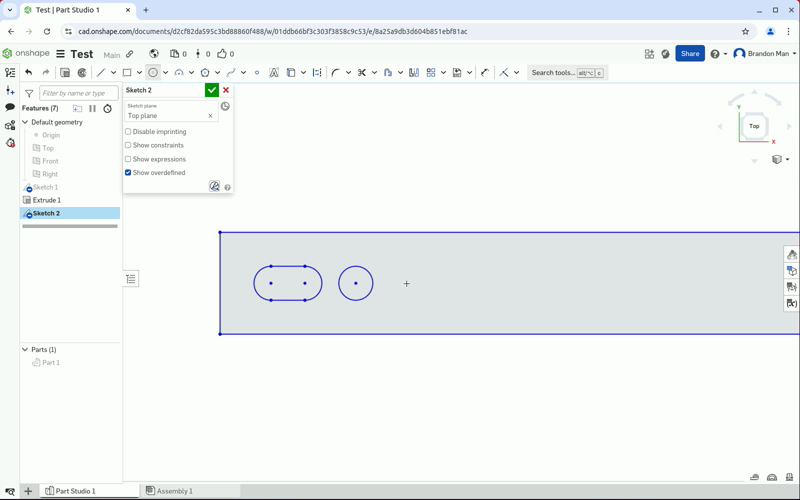
click(406, 283)
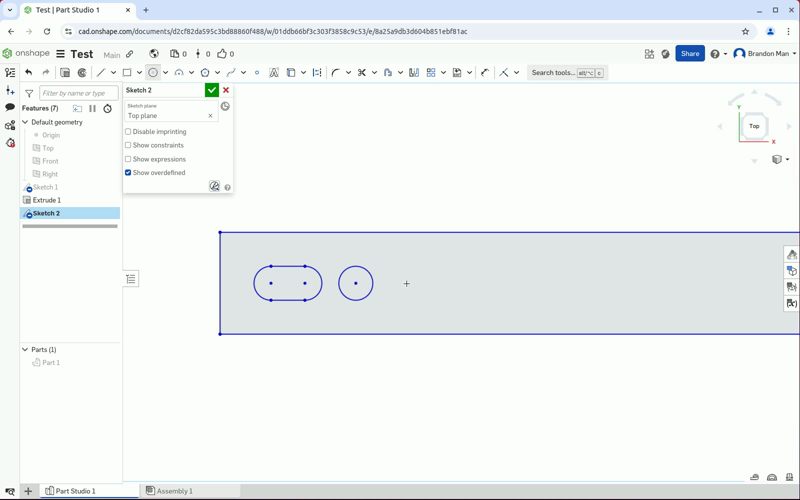
scroll(-6)
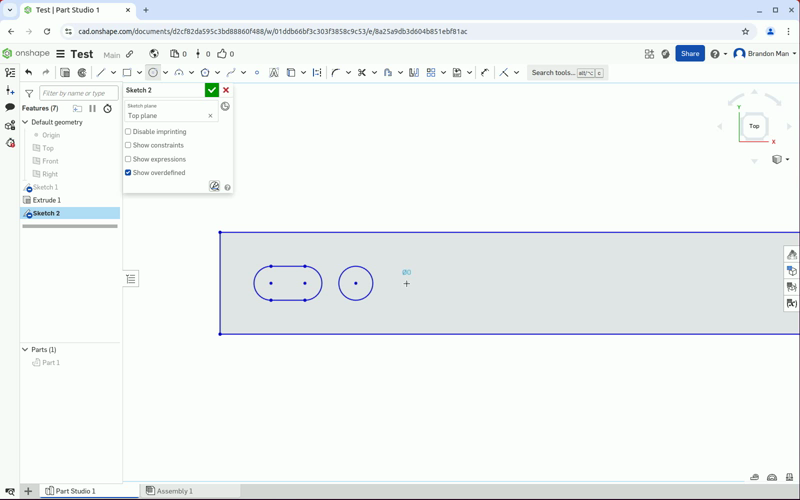
scroll(-6)
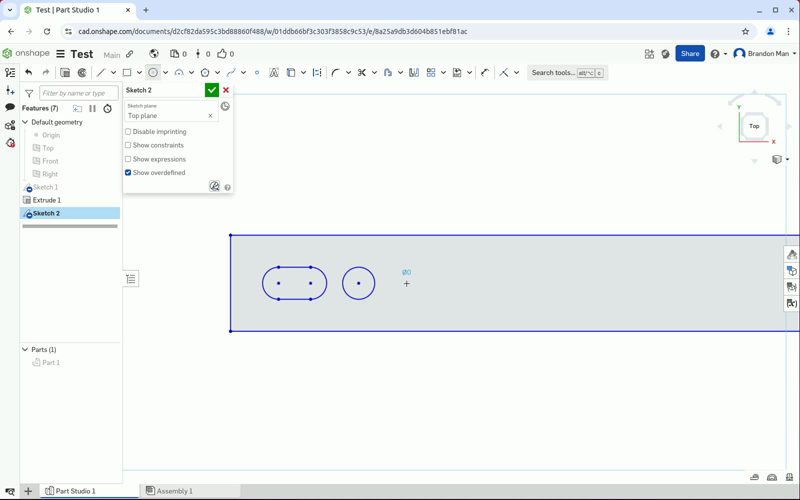
scroll(-6)
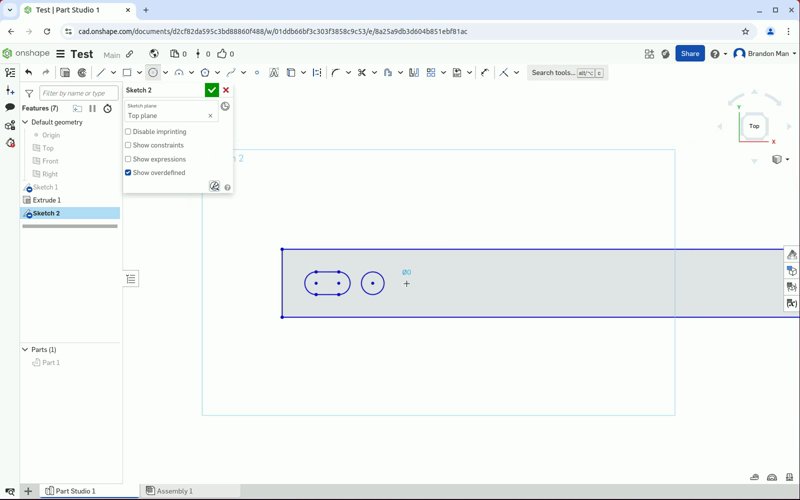
scroll(-6)
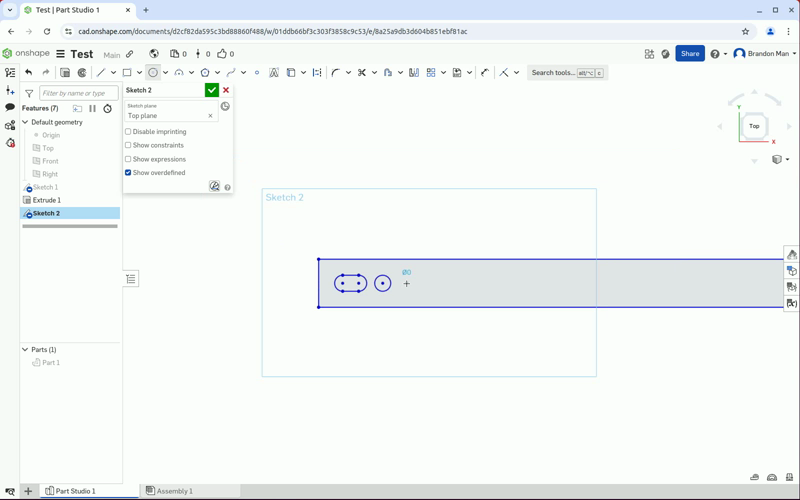
scroll(-6)
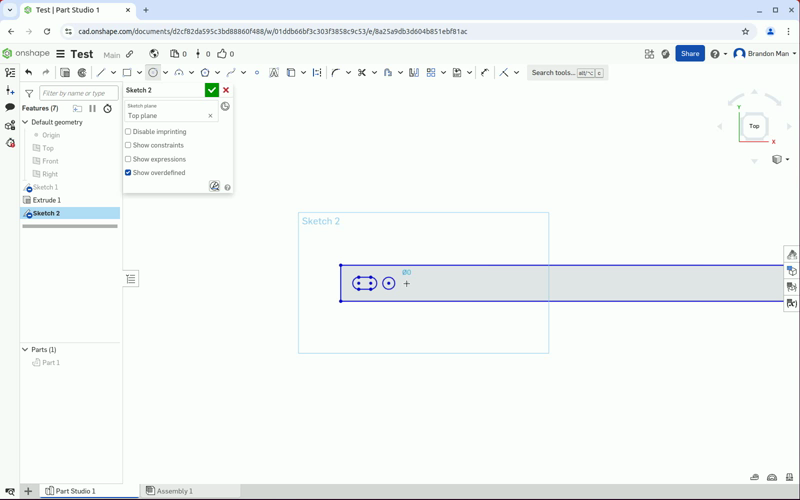
scroll(-6)
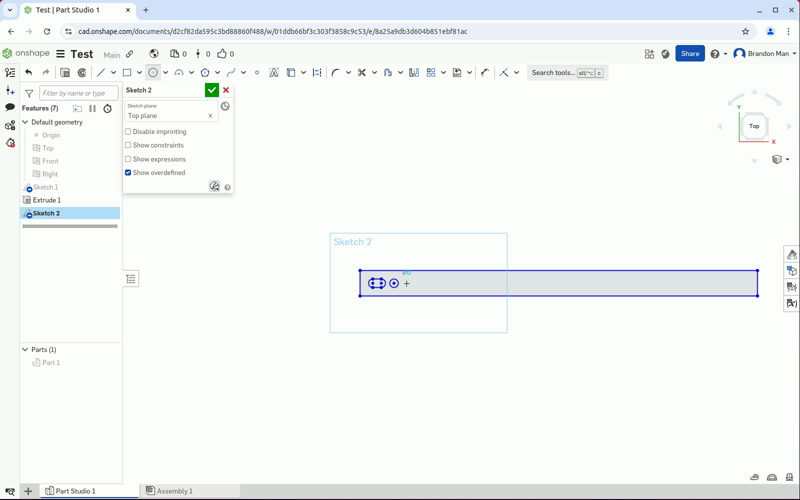
scroll(-6)
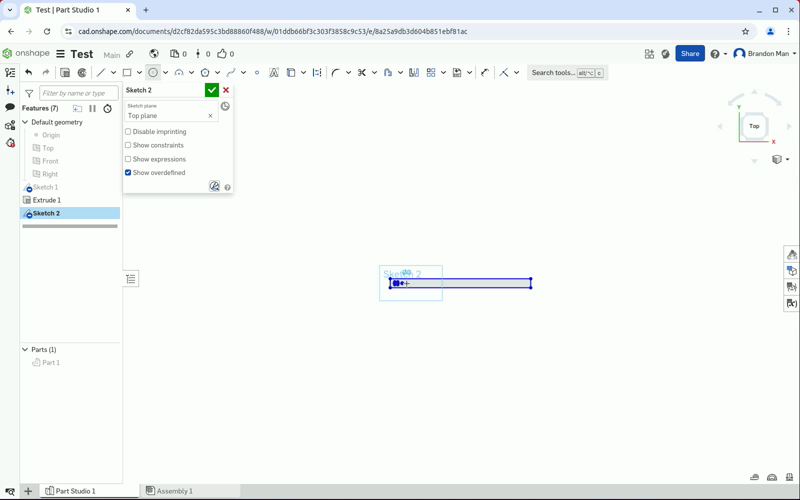
key_up(shift)
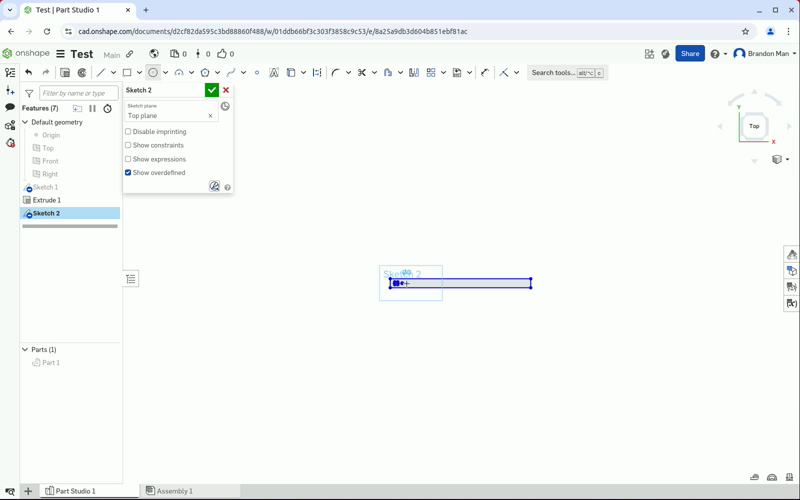
mouse_move(408, 283)
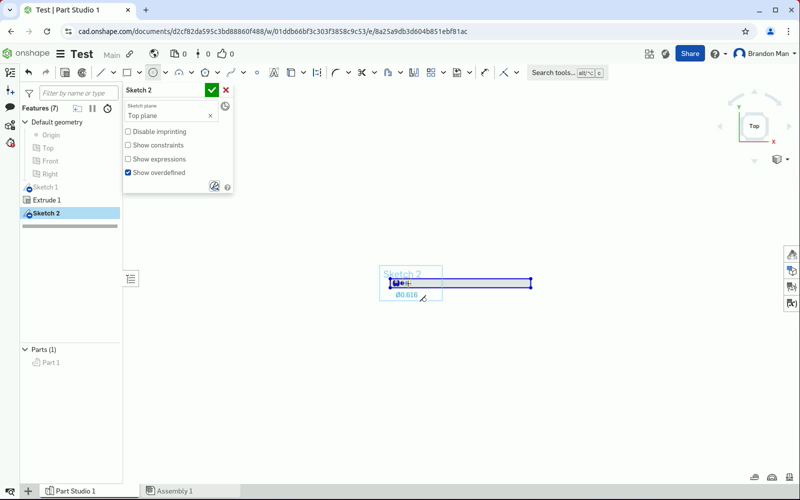
scroll(6)
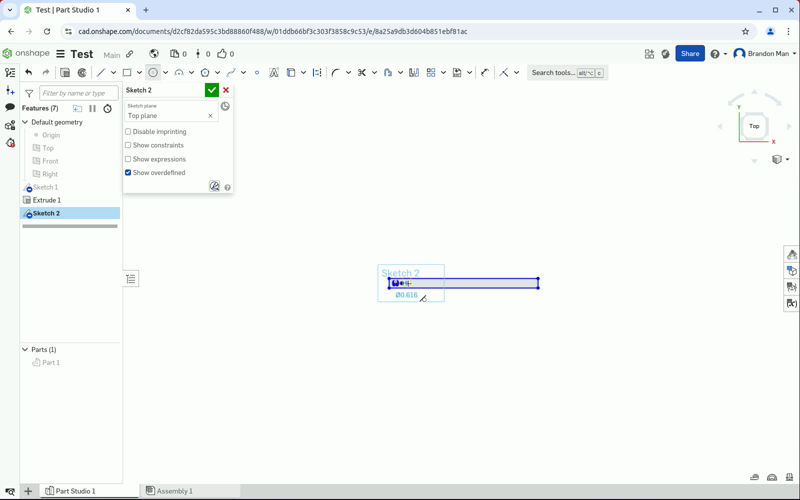
scroll(6)
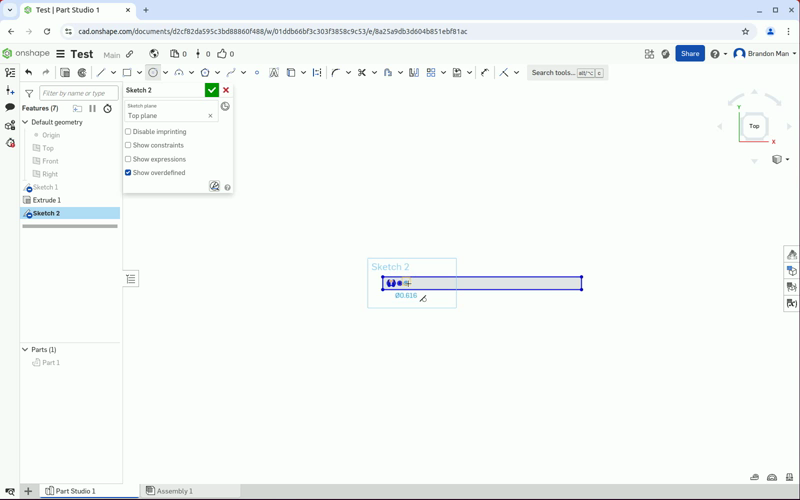
scroll(6)
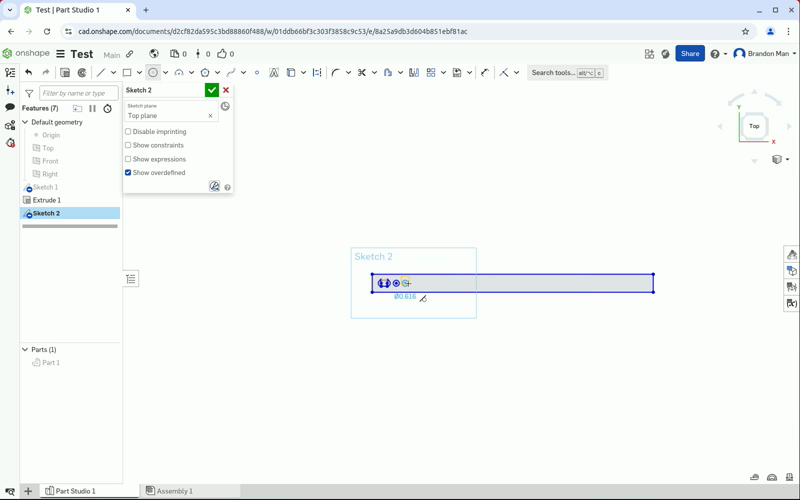
scroll(6)
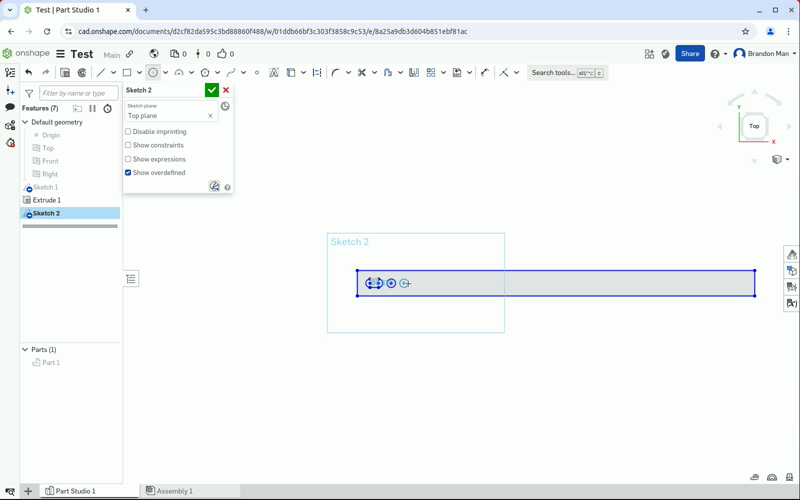
scroll(6)
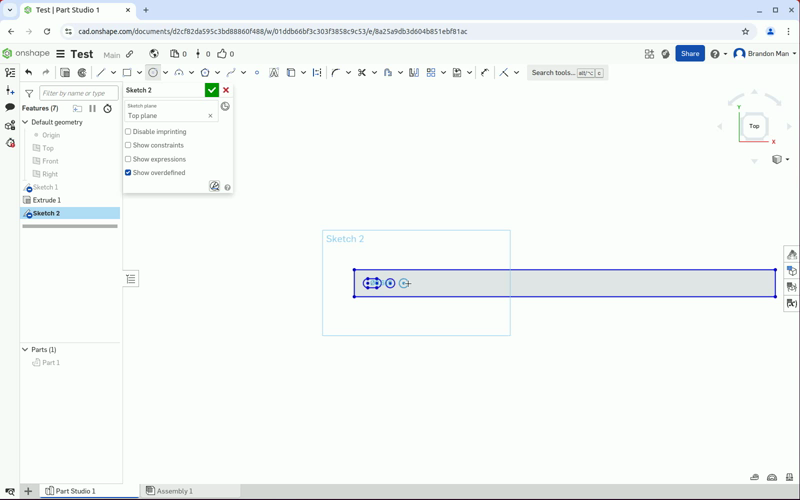
scroll(6)
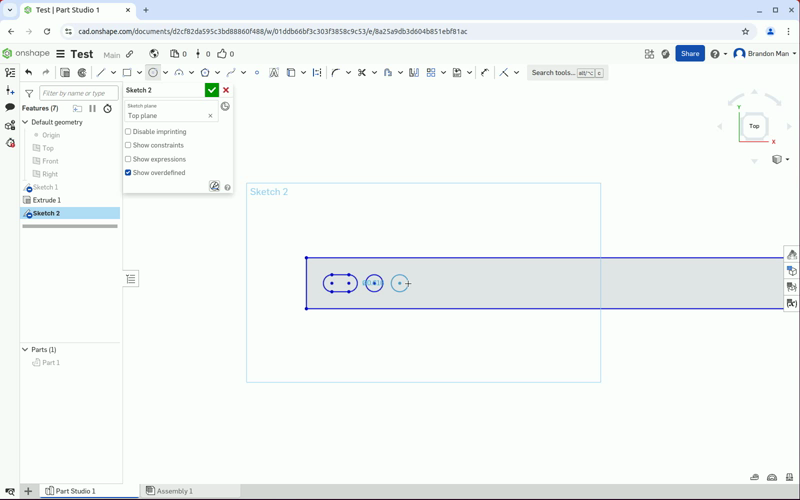
scroll(6)
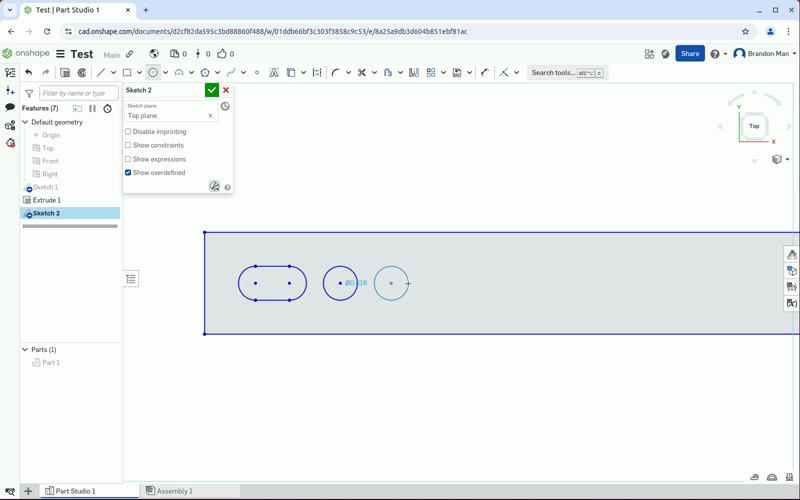
click(408, 283)
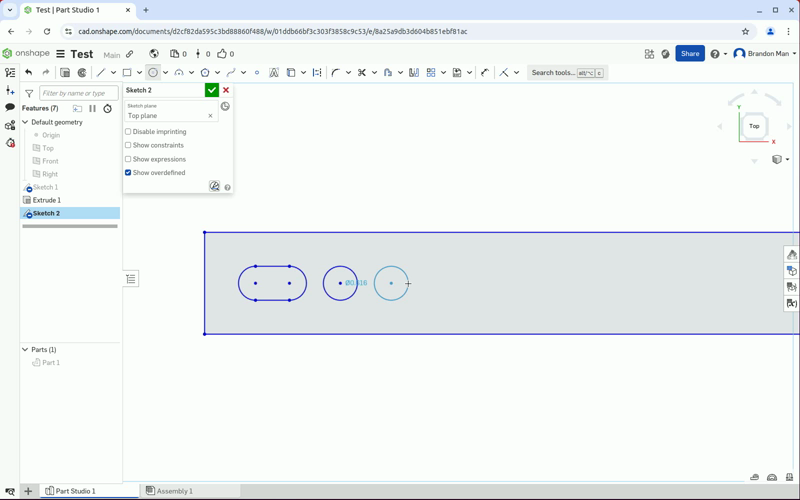
scroll(-6)
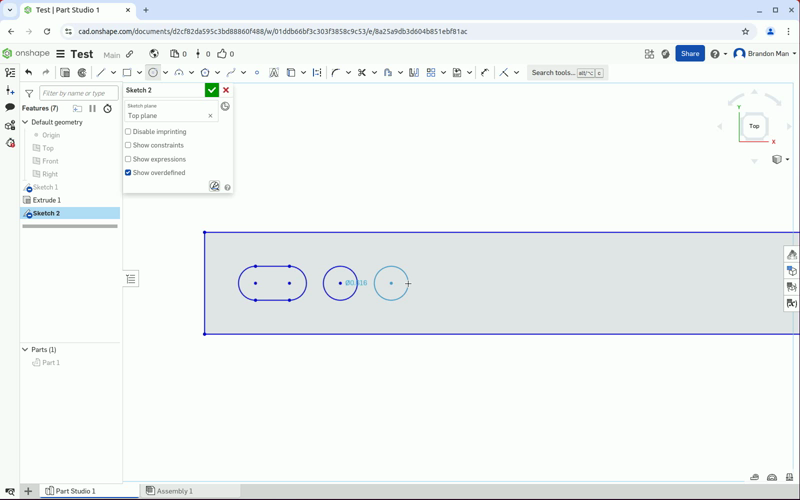
scroll(-6)
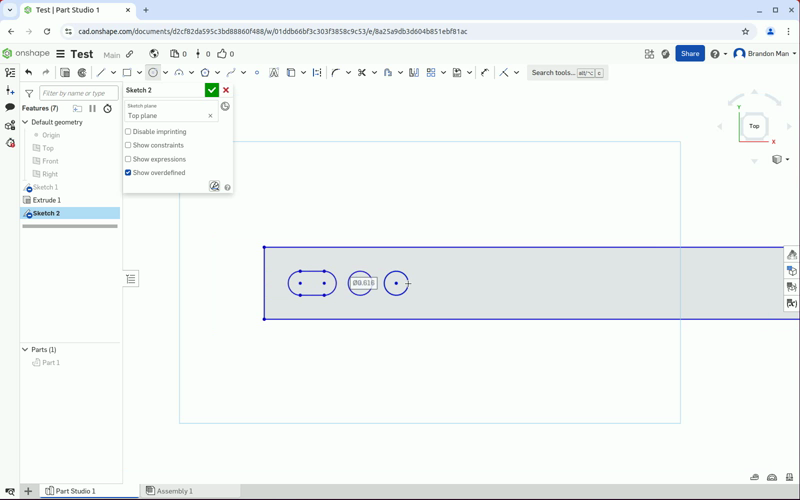
scroll(-6)
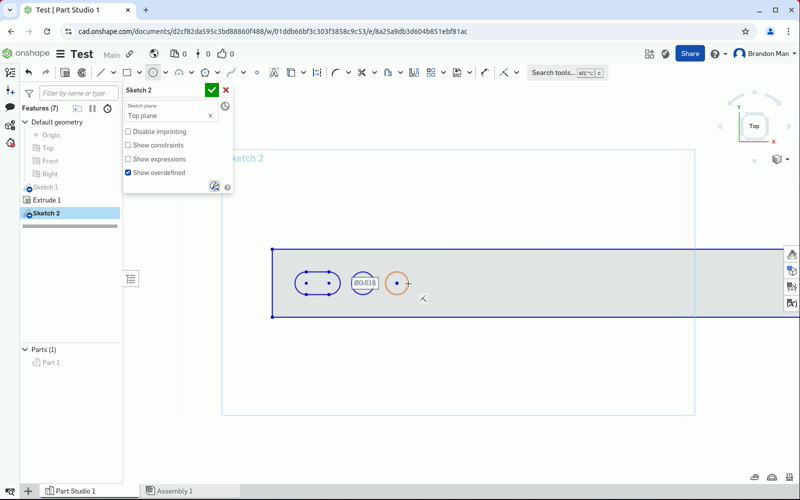
scroll(-6)
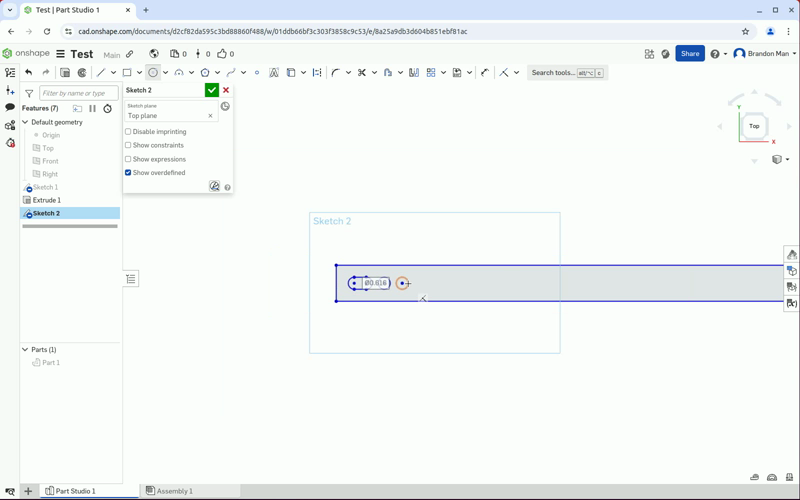
scroll(-6)
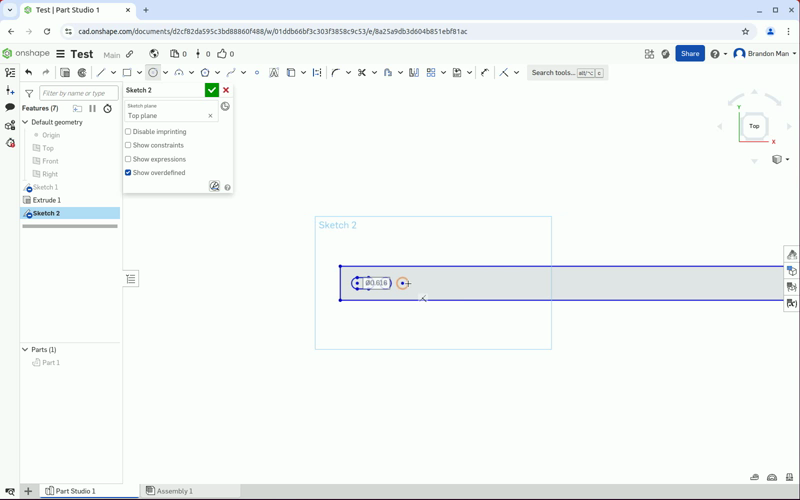
scroll(-6)
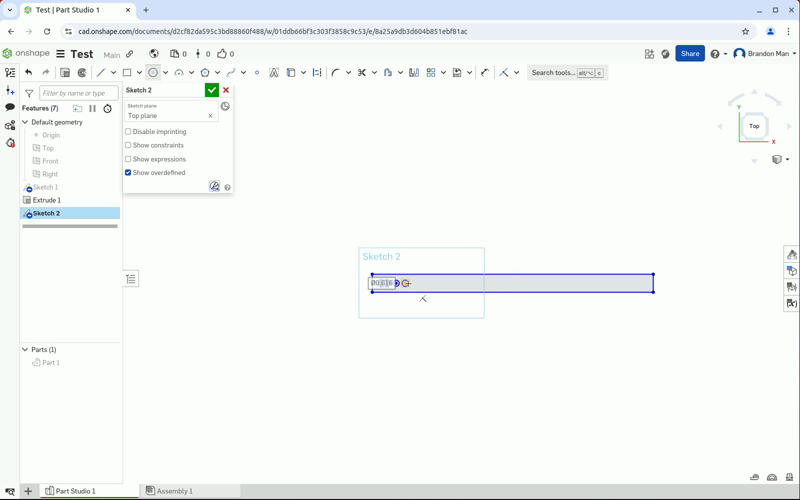
scroll(-6)
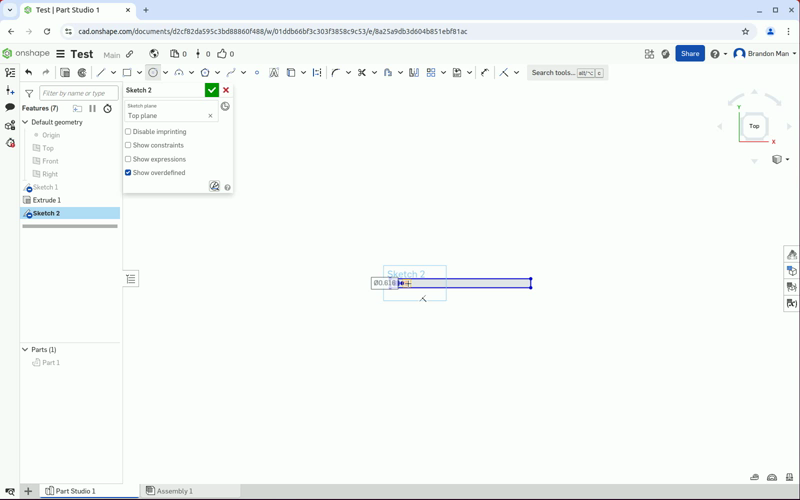
key(esc)
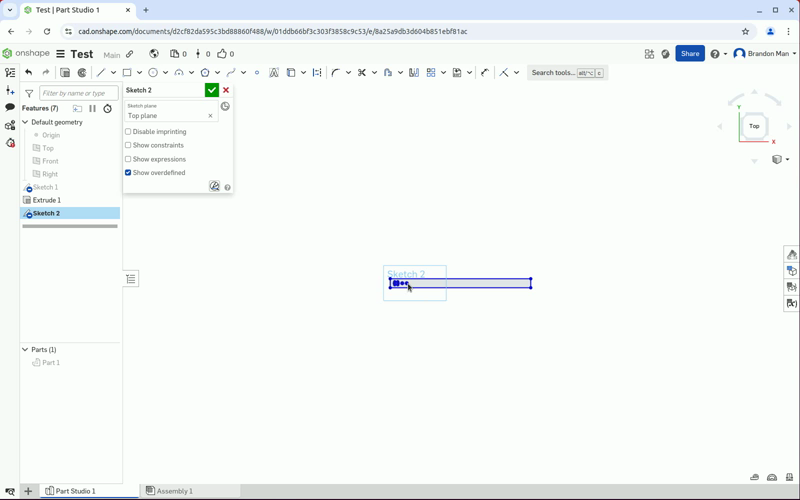
key(c)
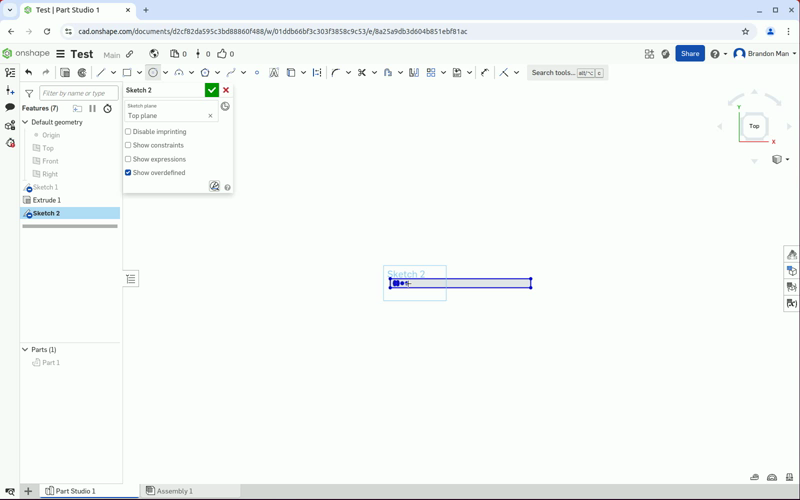
key_down(shift)
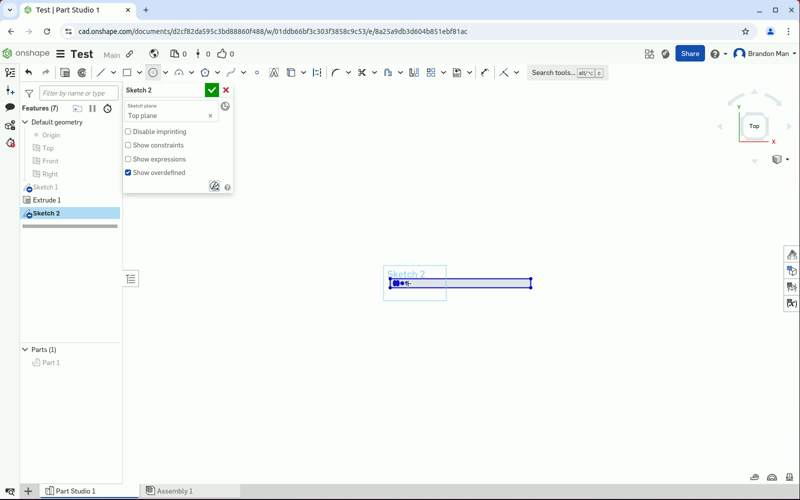
mouse_move(422, 283)
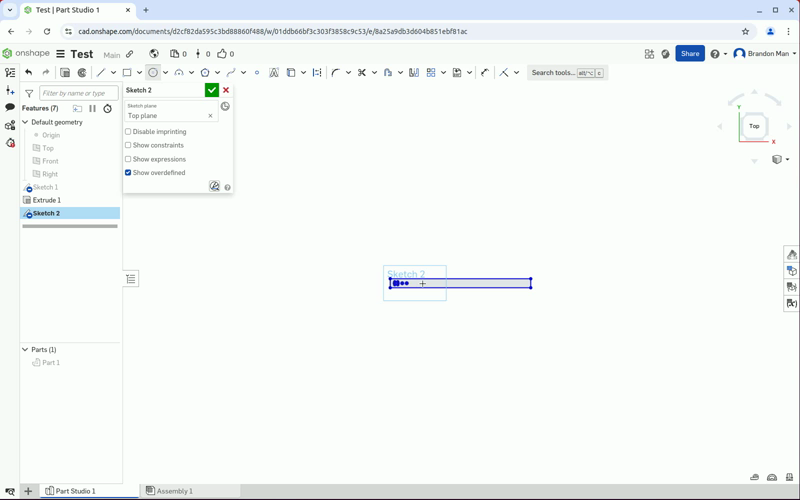
click(422, 283)
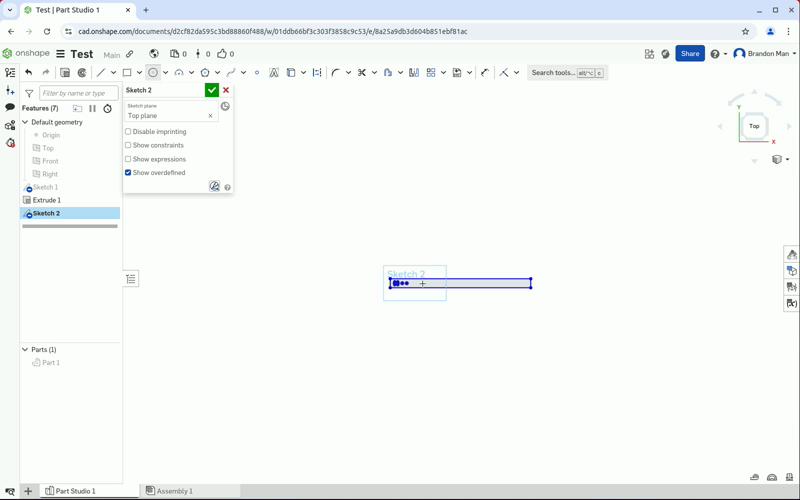
key_up(shift)
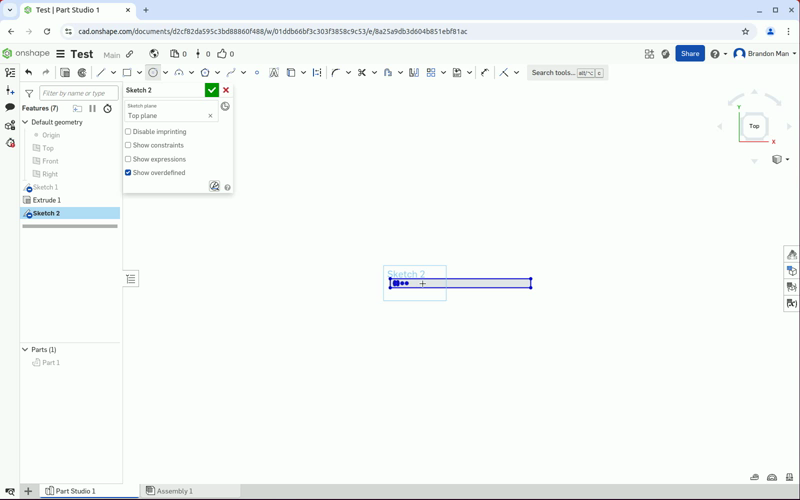
mouse_move(424, 283)
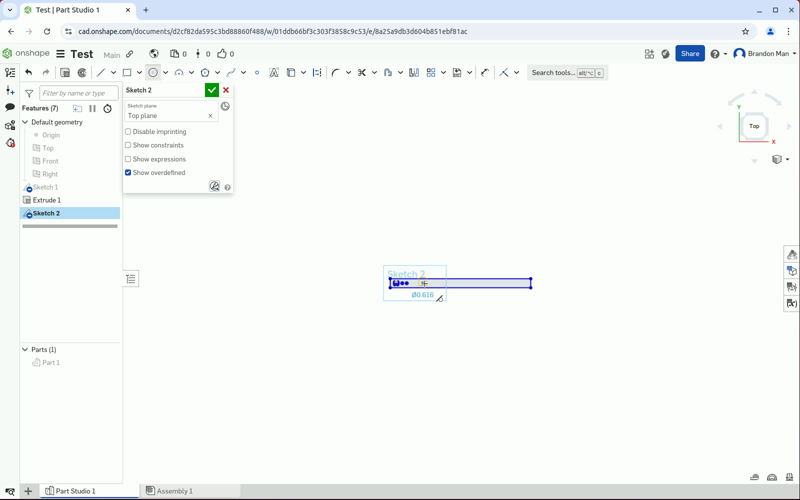
scroll(6)
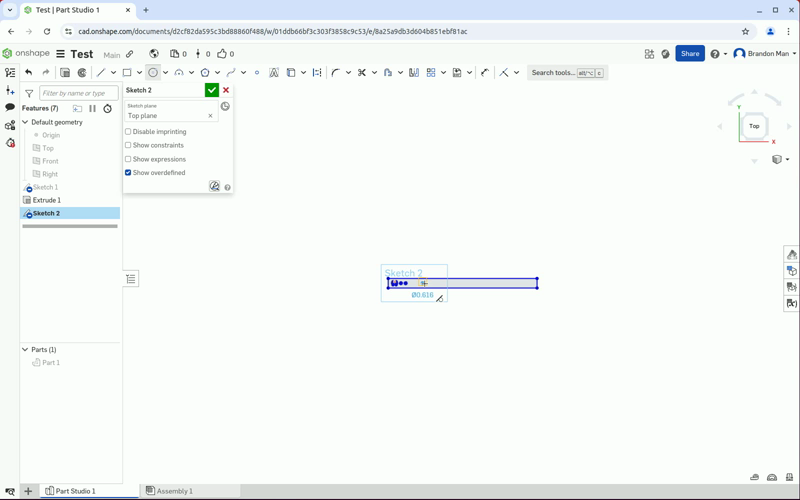
scroll(6)
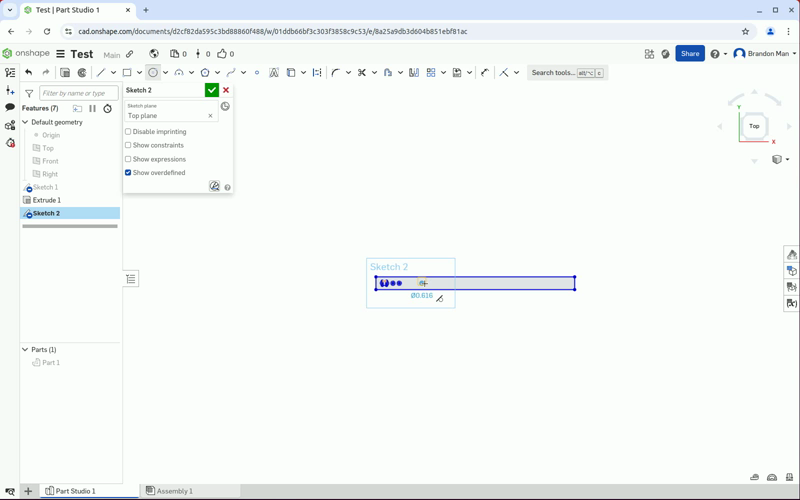
scroll(6)
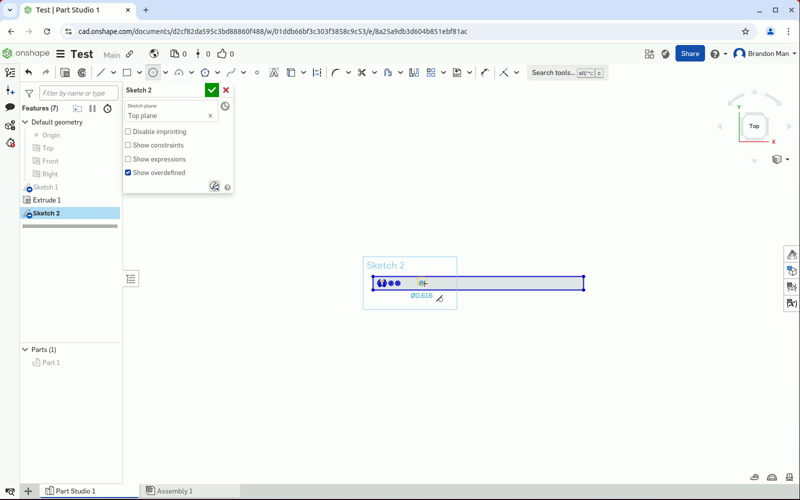
scroll(6)
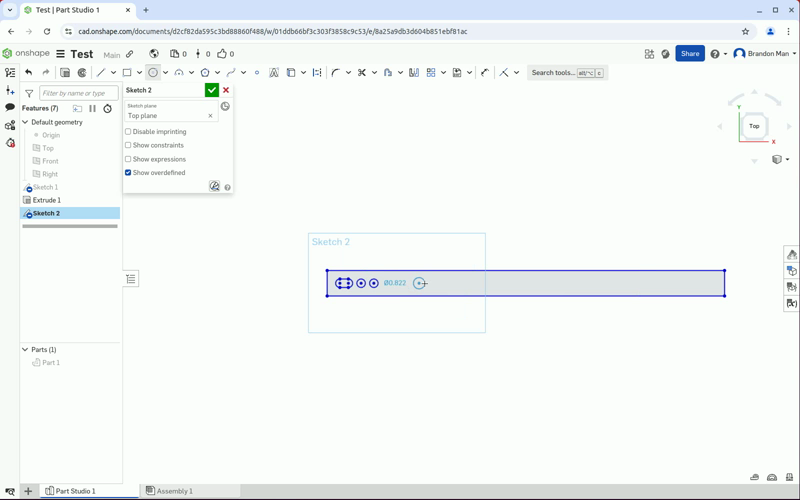
scroll(6)
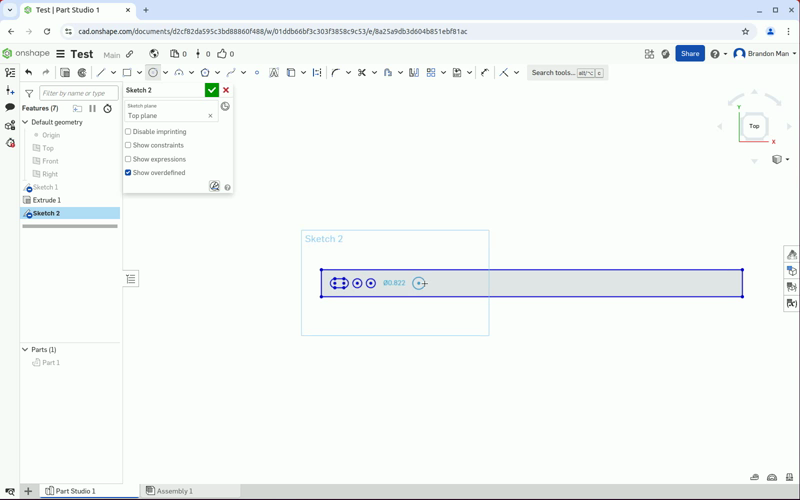
scroll(6)
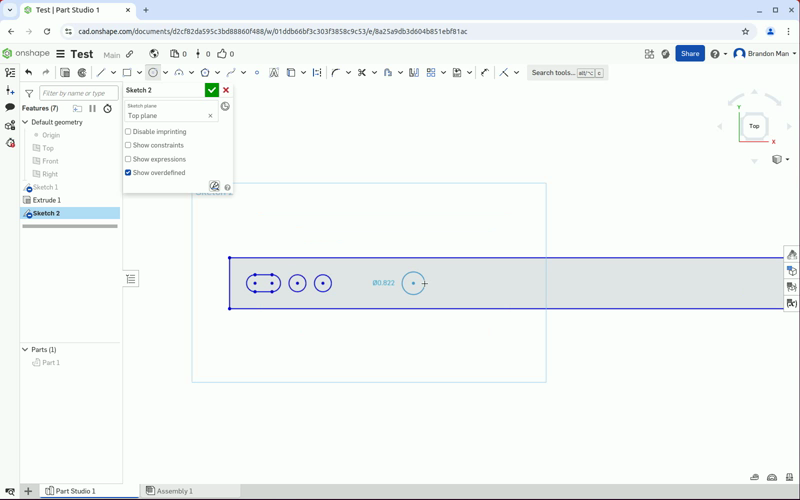
scroll(6)
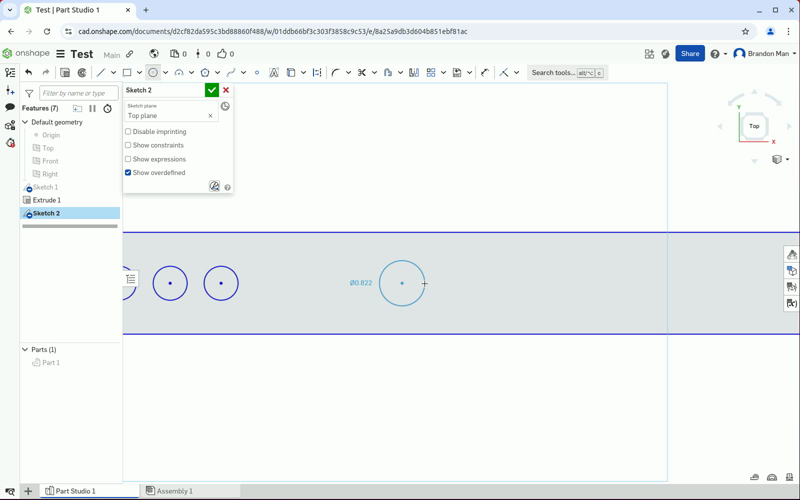
click(424, 283)
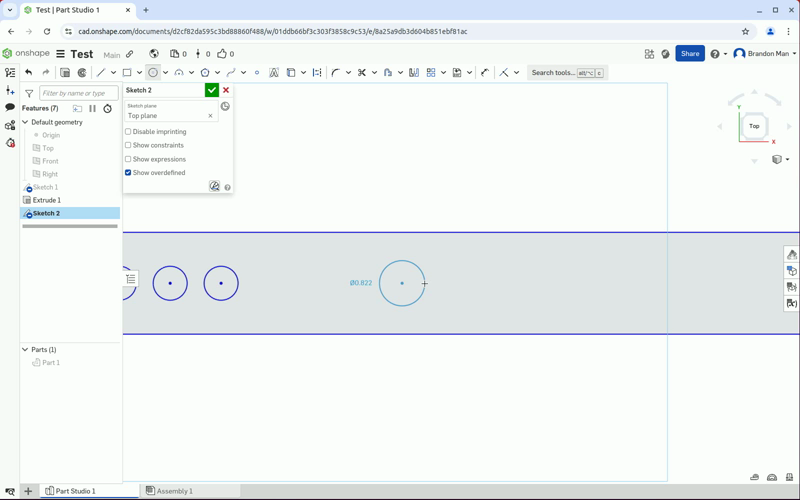
scroll(-6)
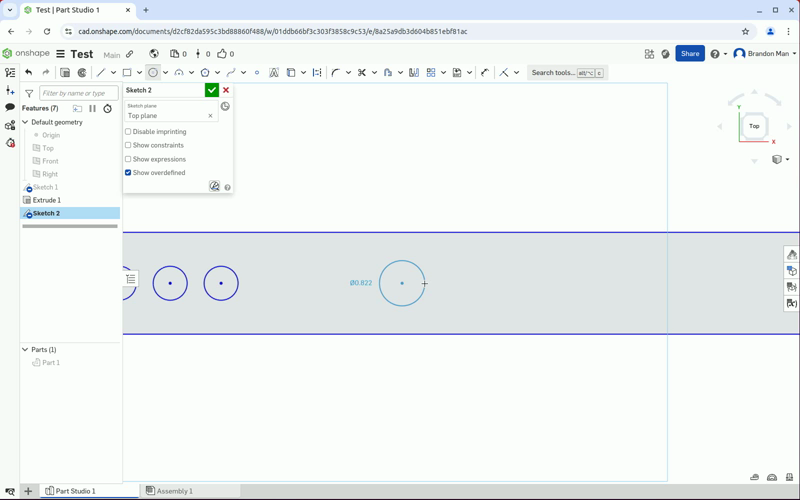
scroll(-6)
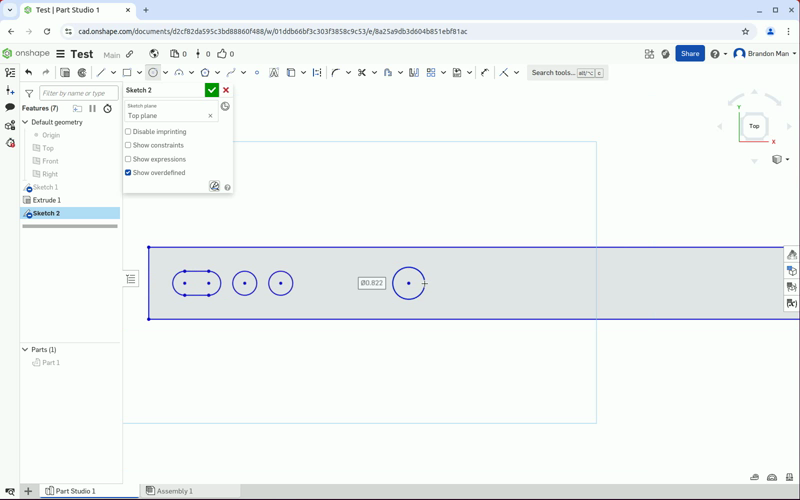
scroll(-6)
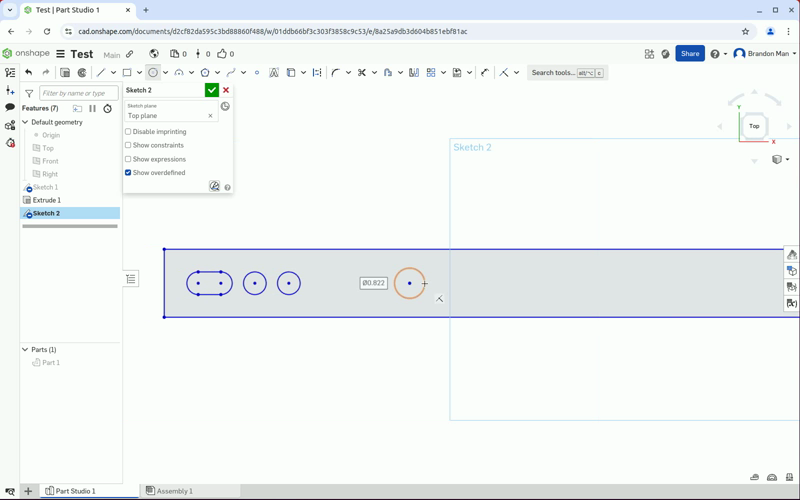
scroll(-6)
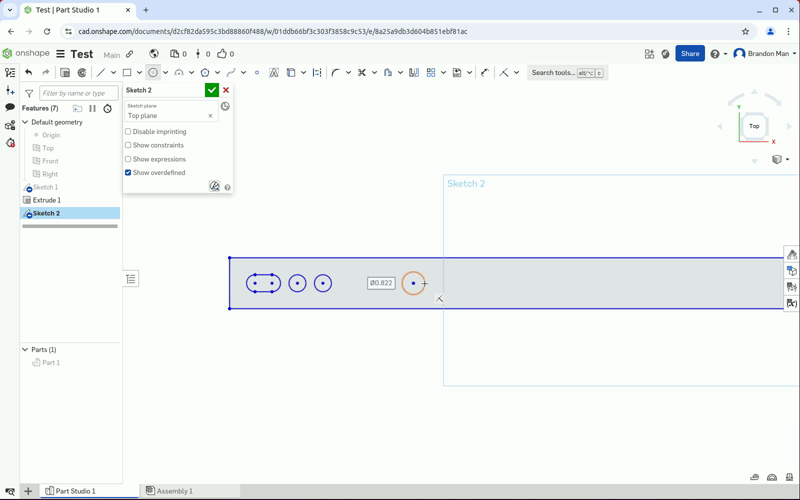
scroll(-6)
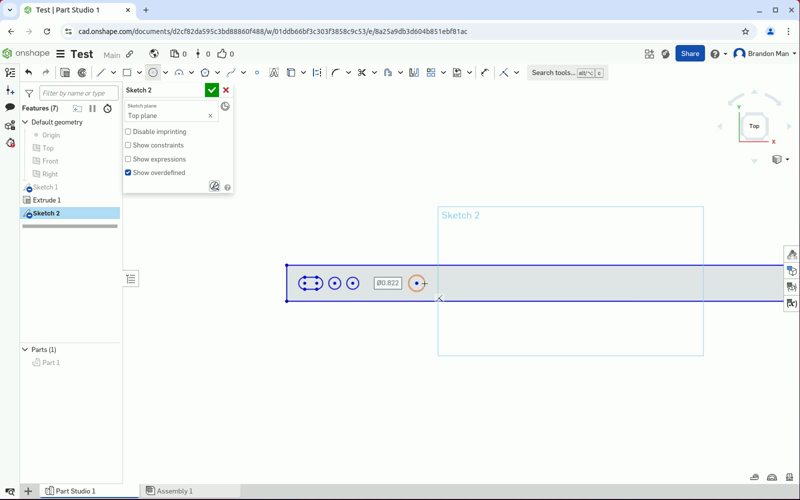
scroll(-6)
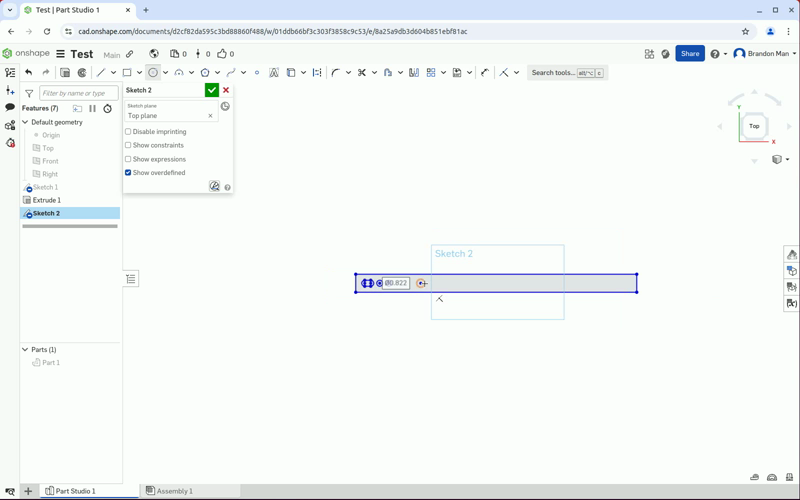
scroll(-6)
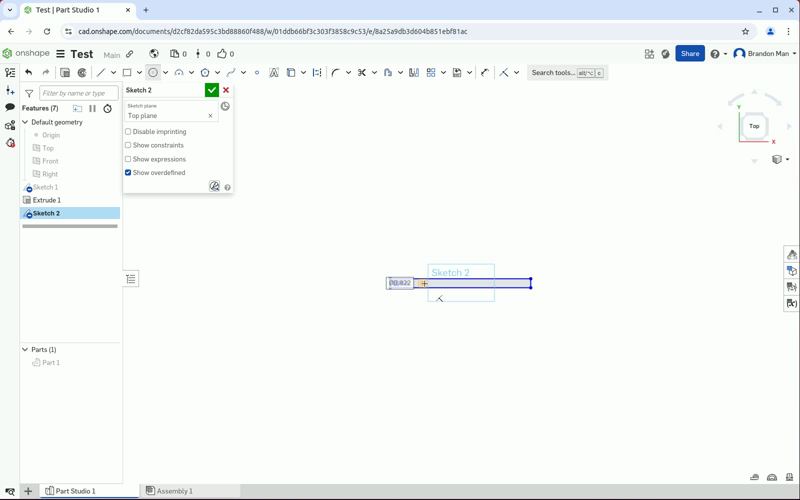
key(esc)
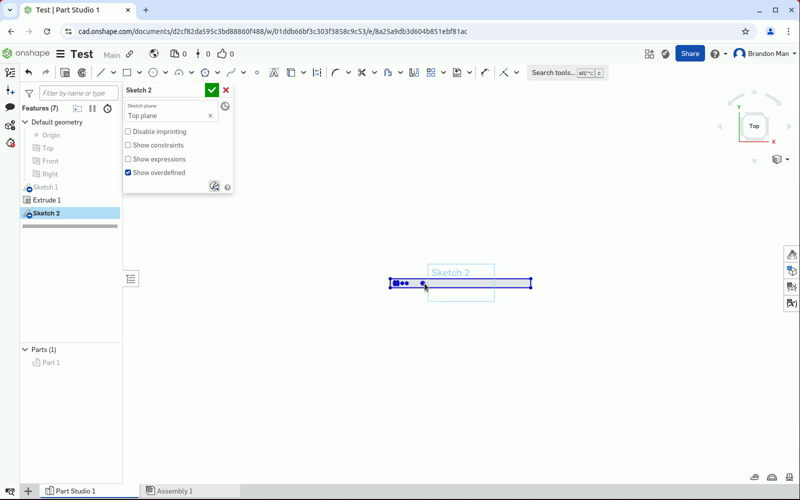
key(c)
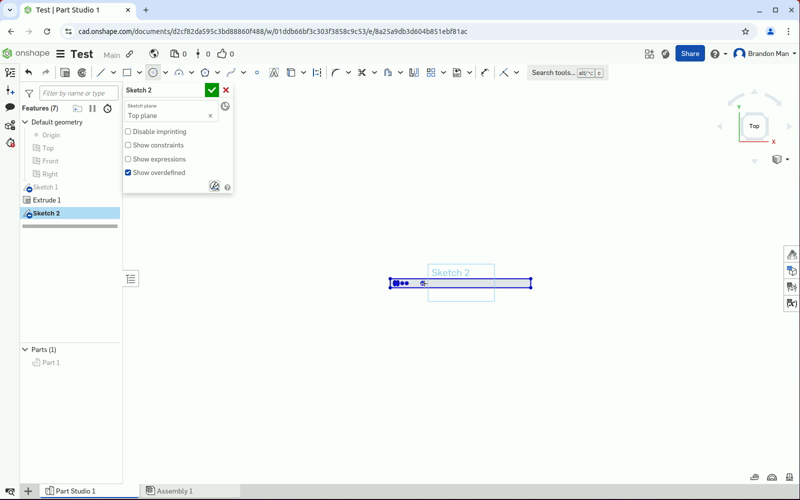
key_down(shift)
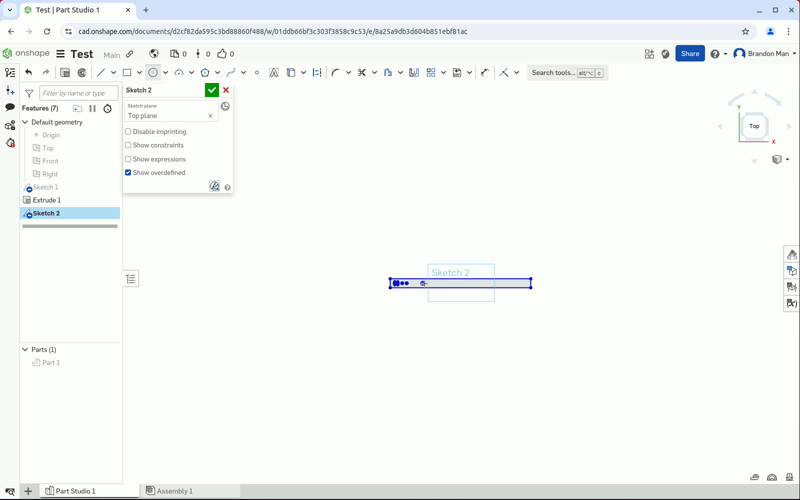
mouse_move(485, 283)
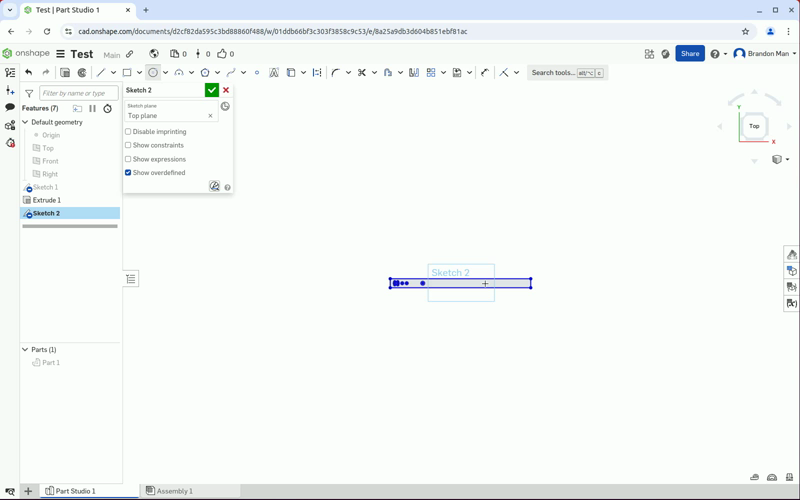
click(485, 283)
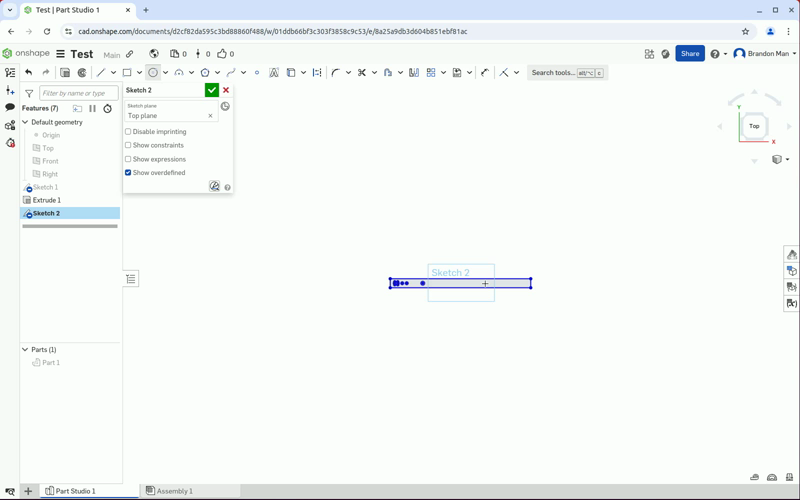
key_up(shift)
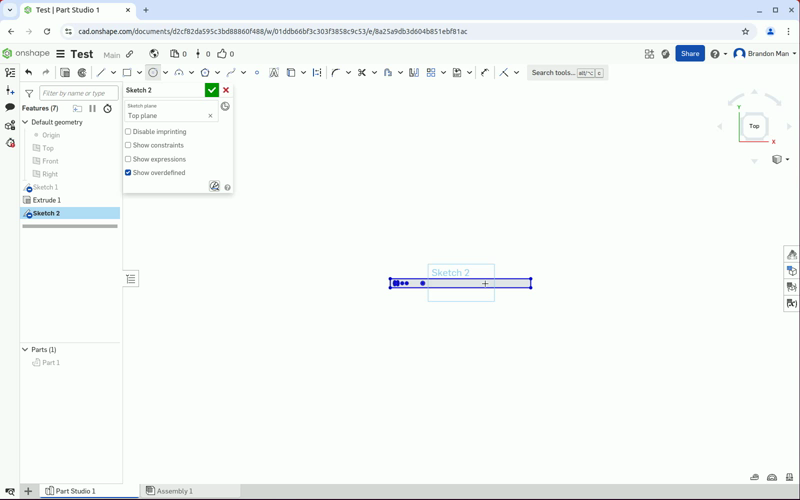
mouse_move(486, 283)
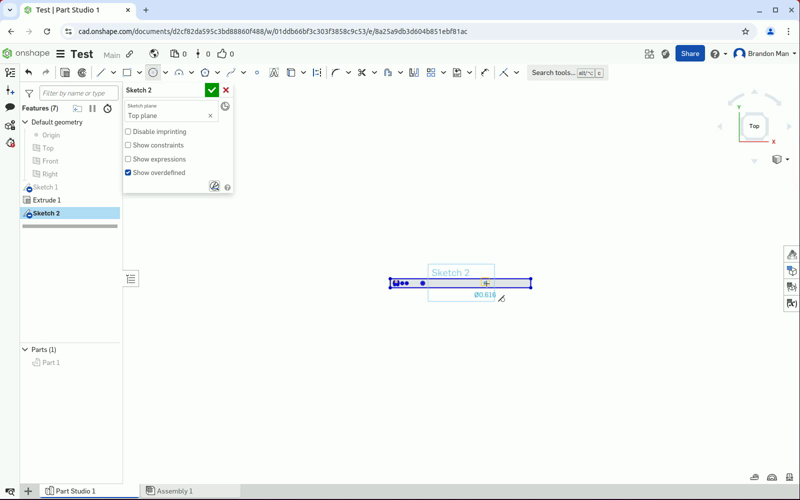
scroll(6)
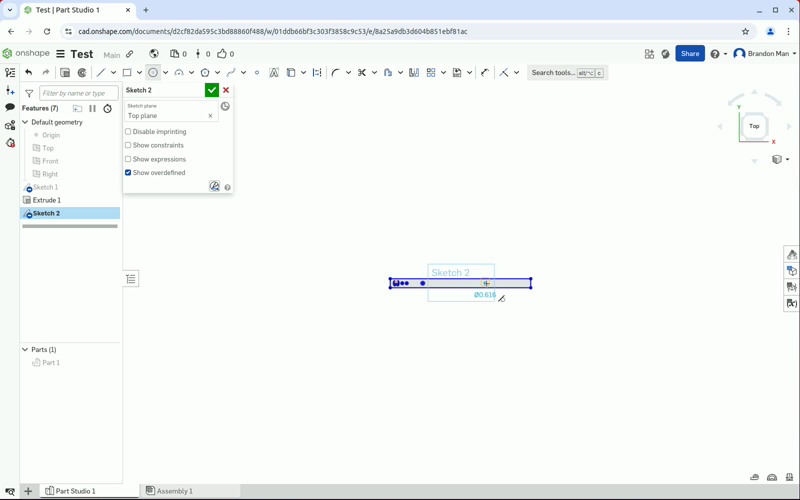
scroll(6)
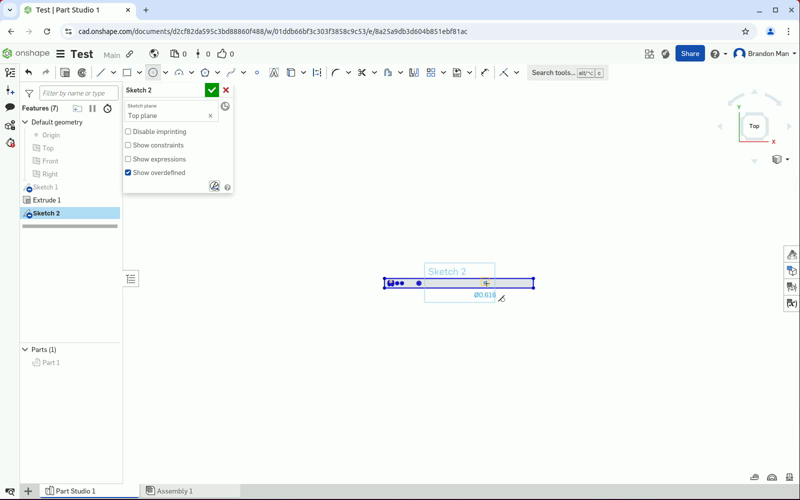
scroll(6)
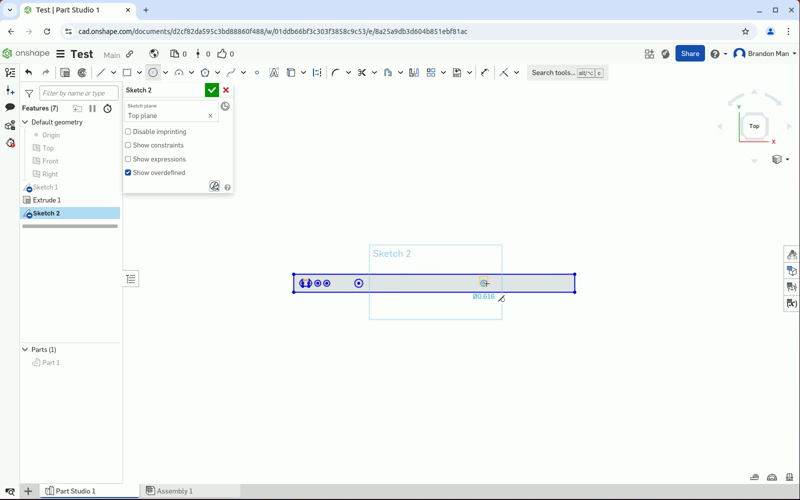
scroll(6)
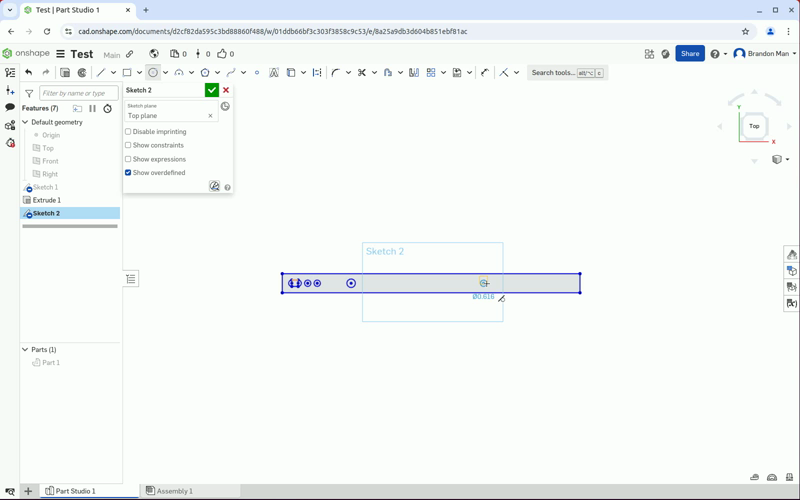
scroll(6)
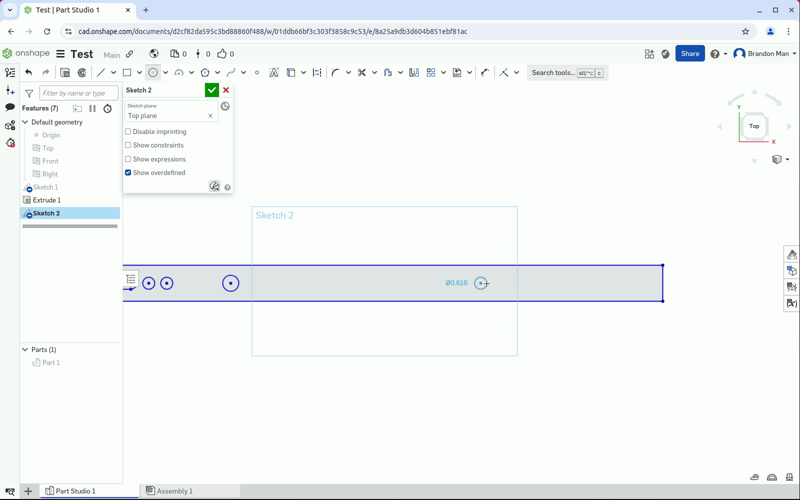
scroll(6)
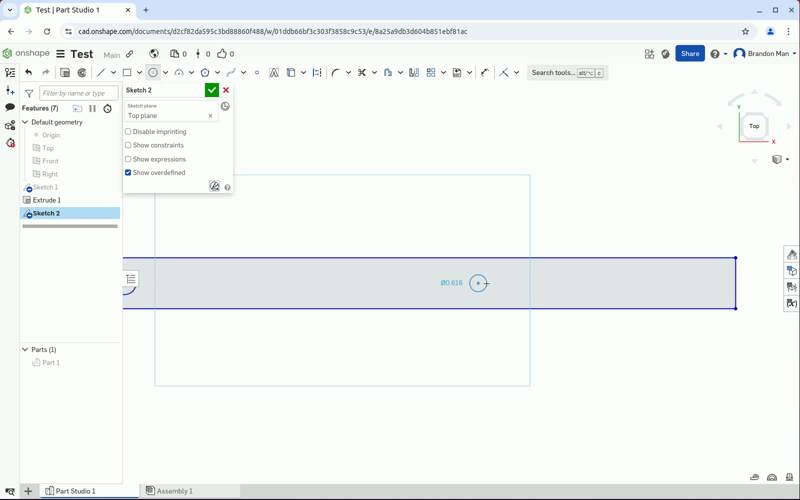
scroll(6)
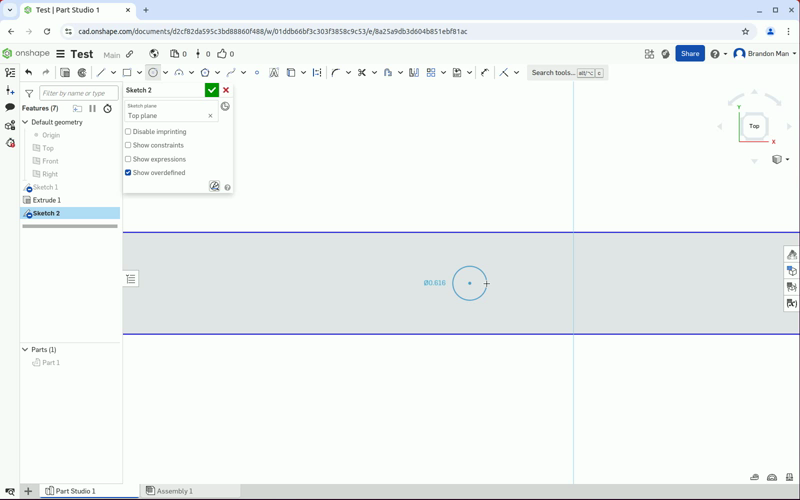
click(486, 283)
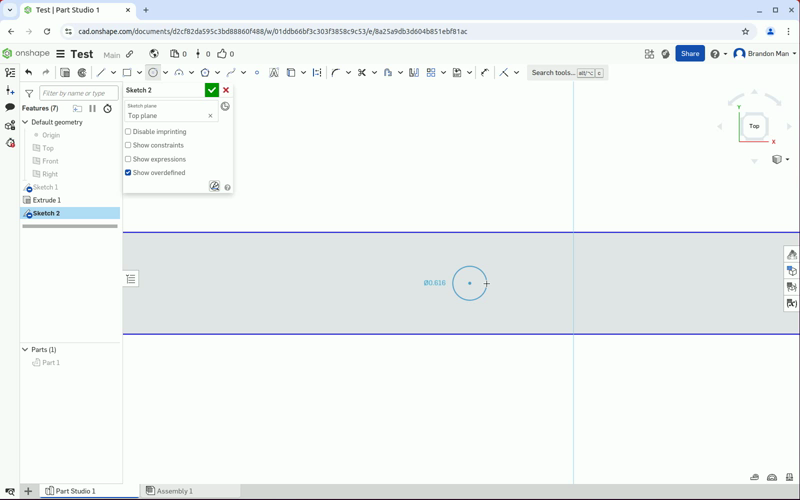
scroll(-6)
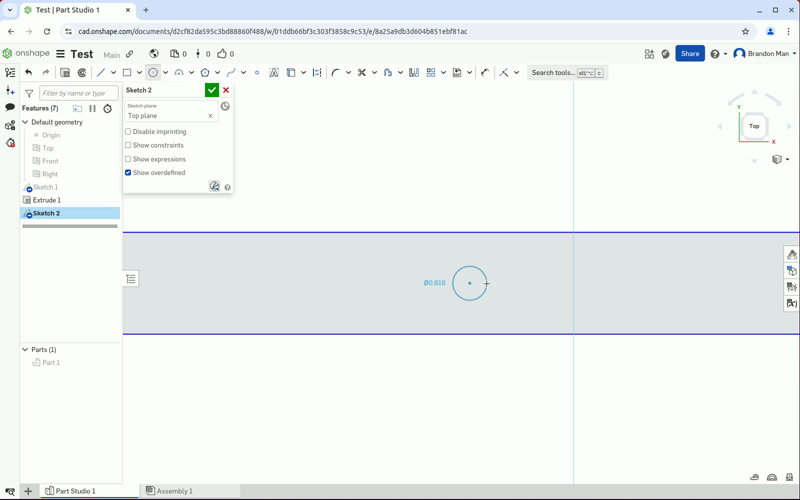
scroll(-6)
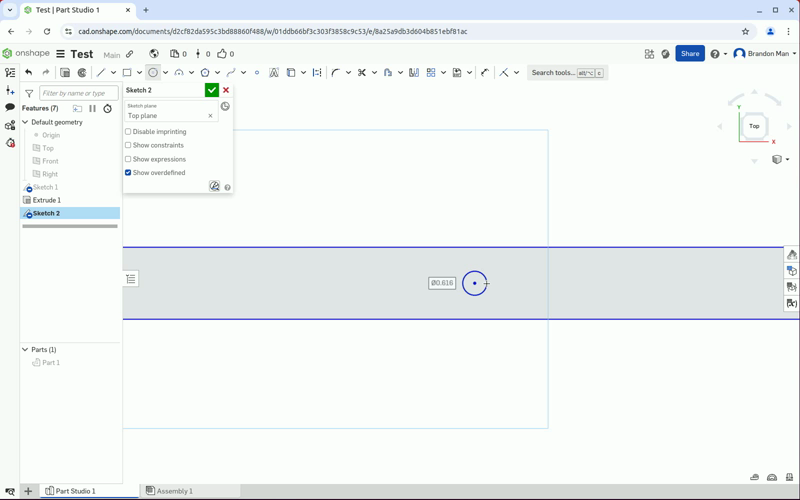
scroll(-6)
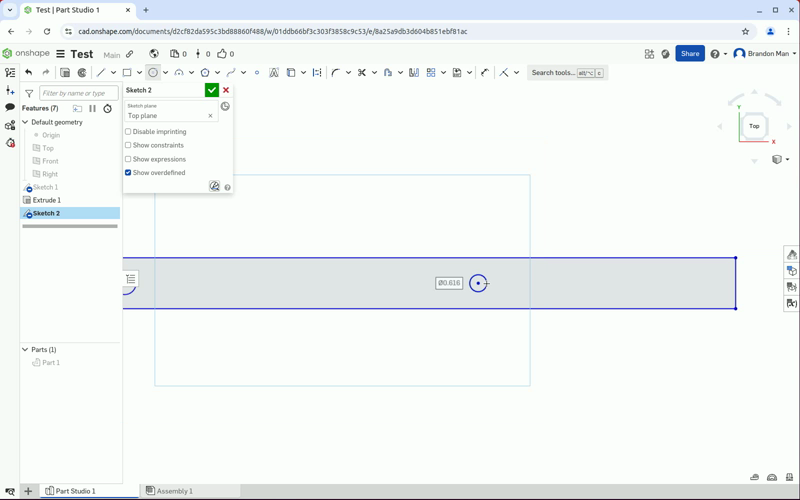
scroll(-6)
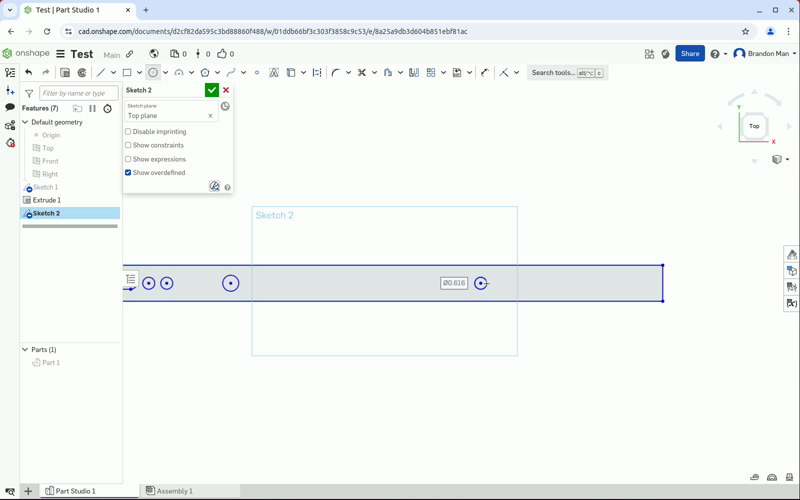
scroll(-6)
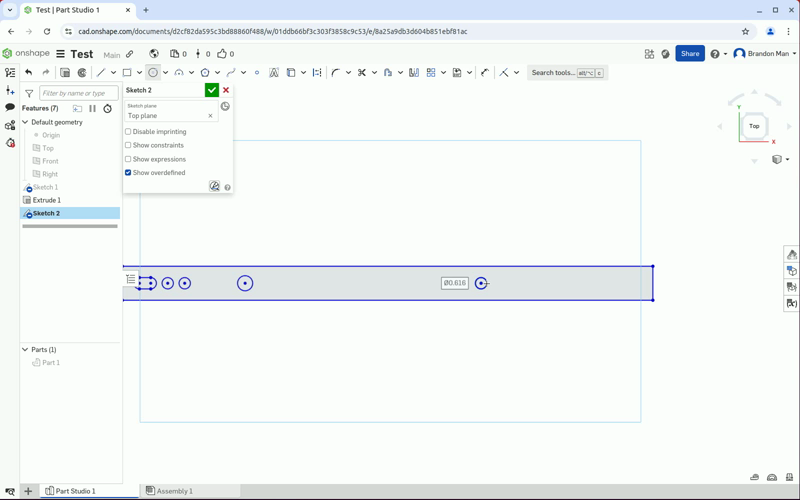
scroll(-6)
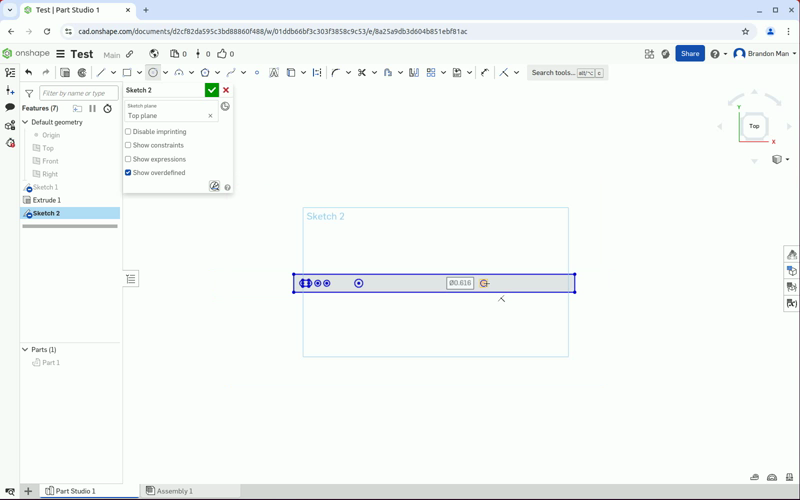
scroll(-6)
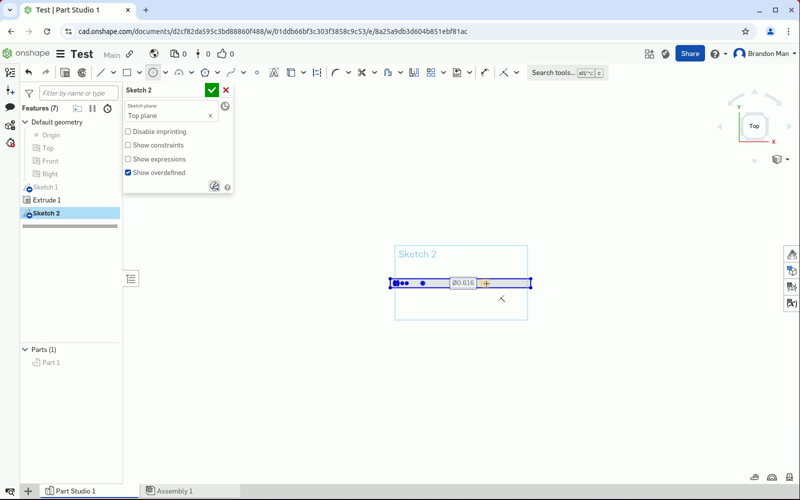
key(esc)
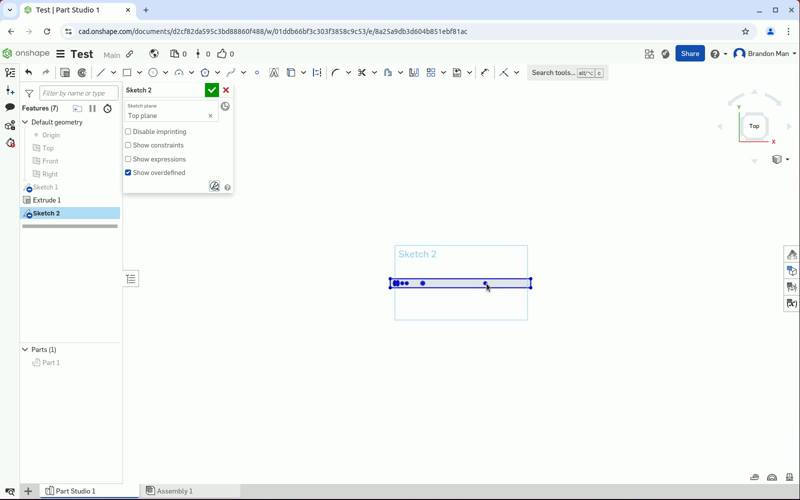
mouse_move(451, 281)
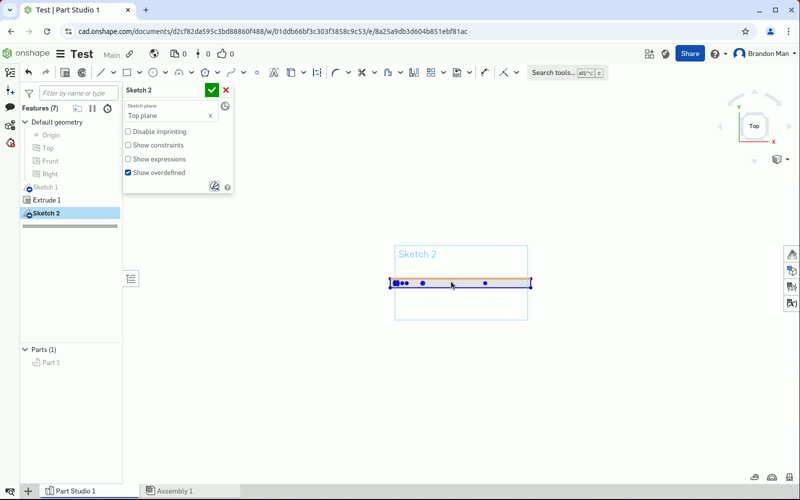
scroll(6)
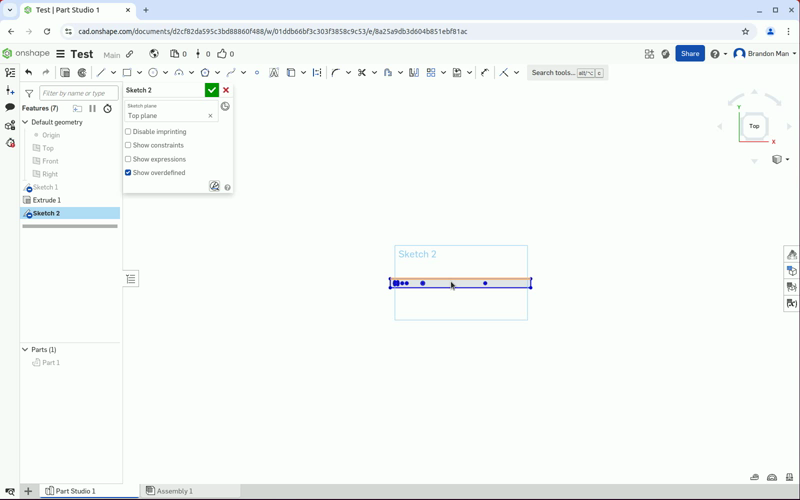
scroll(6)
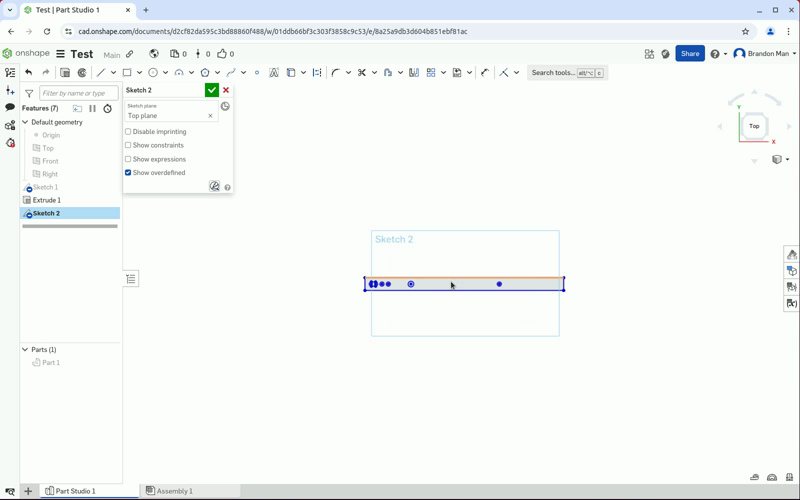
scroll(6)
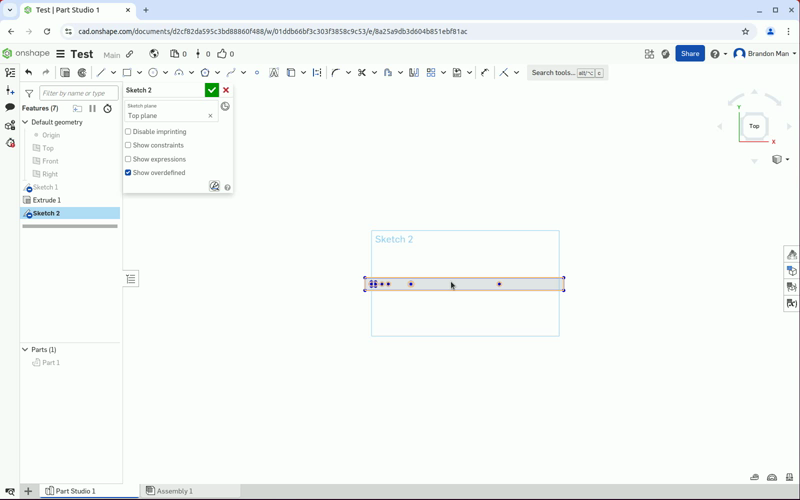
scroll(6)
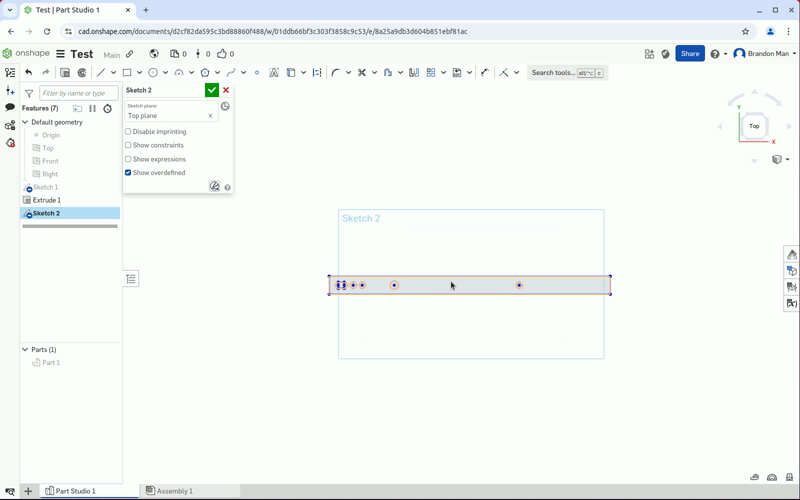
scroll(6)
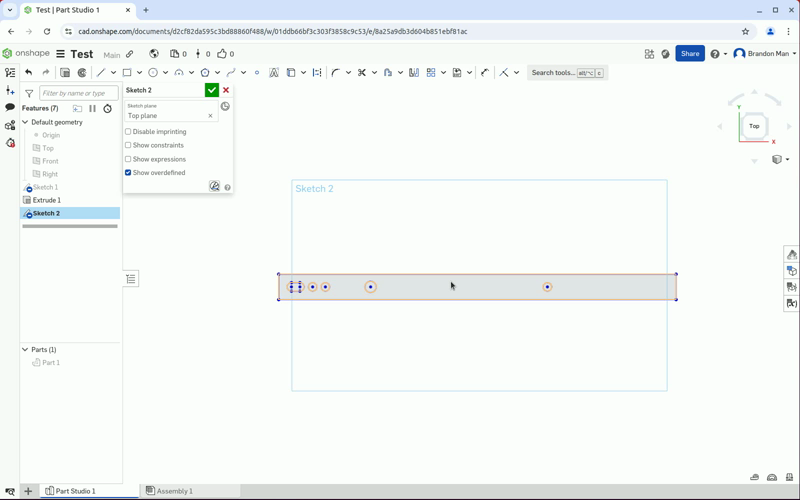
scroll(6)
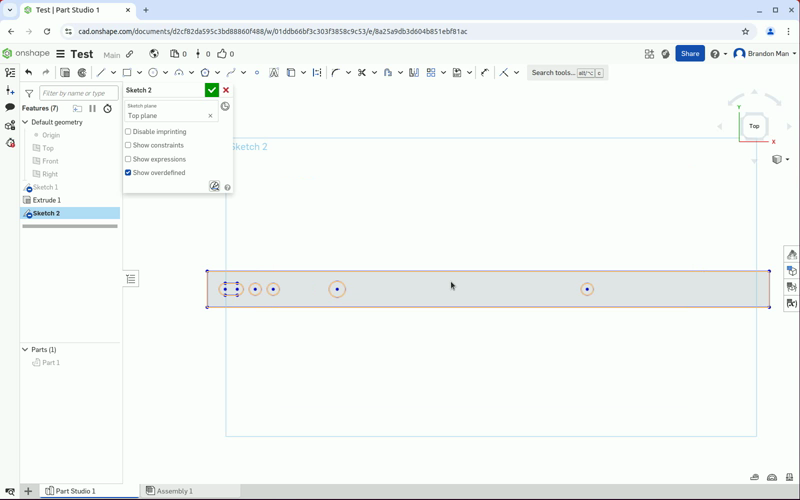
scroll(6)
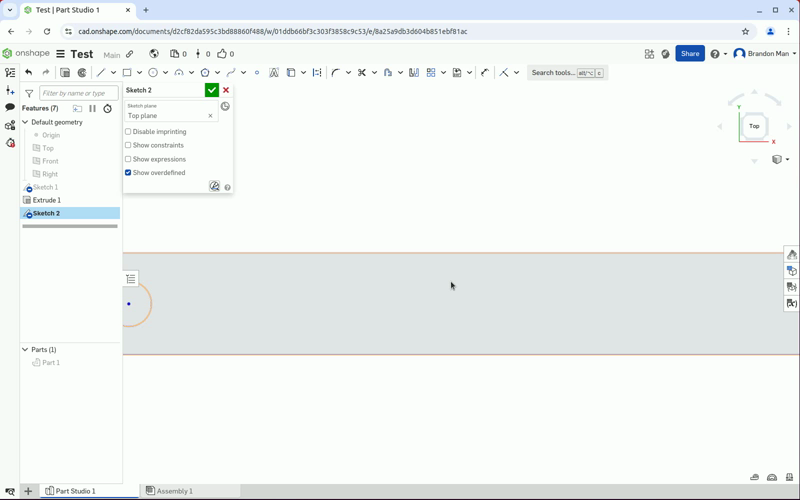
click(451, 281)
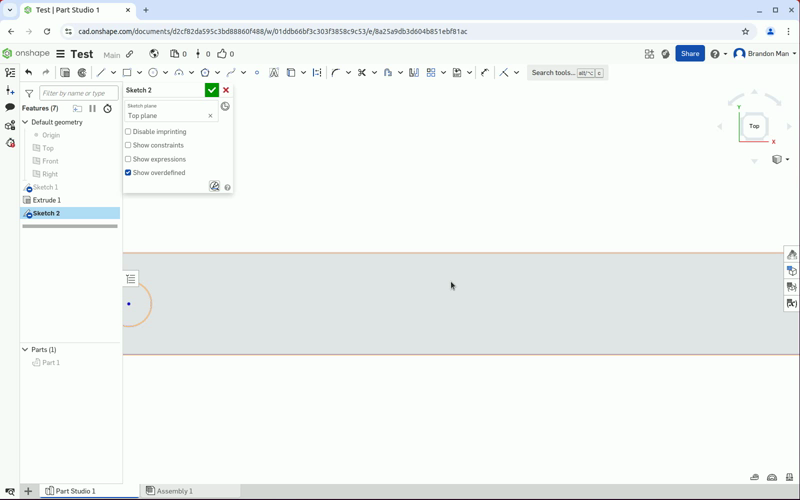
scroll(-6)
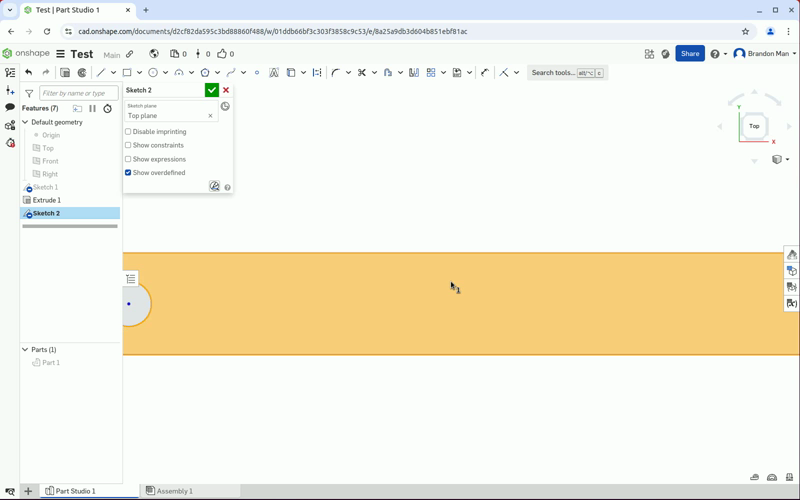
scroll(-6)
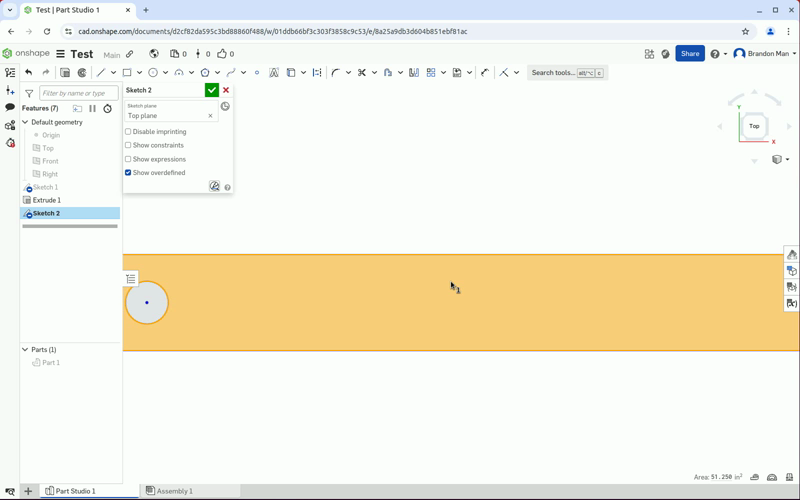
scroll(-6)
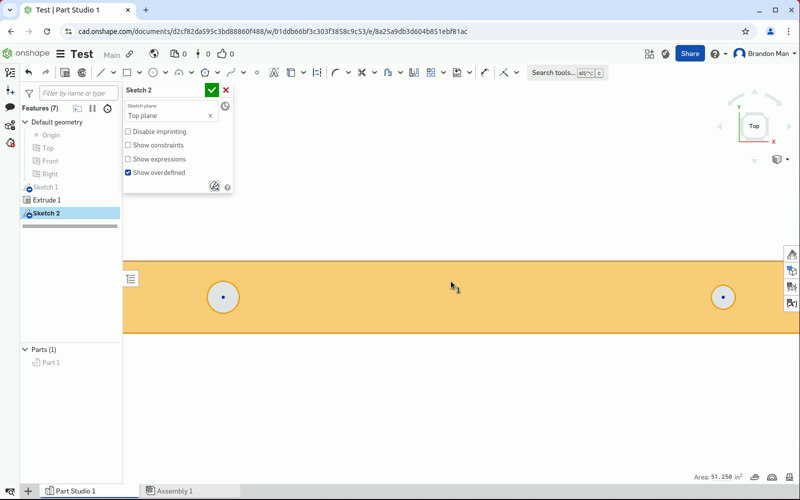
scroll(-6)
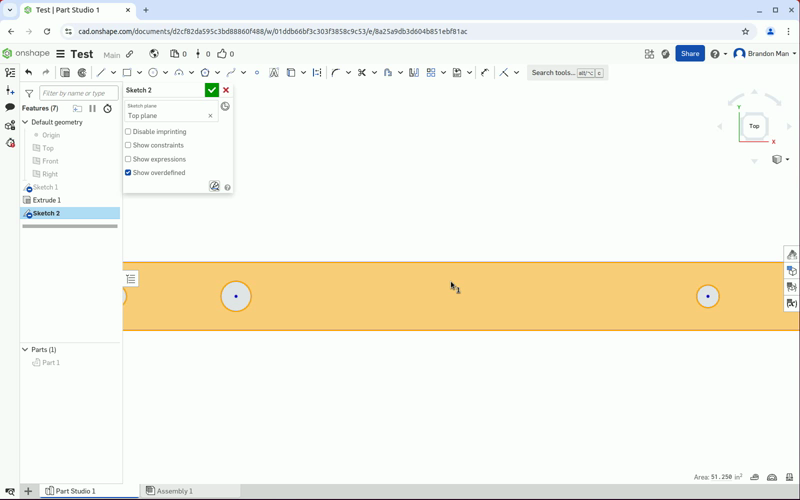
scroll(-6)
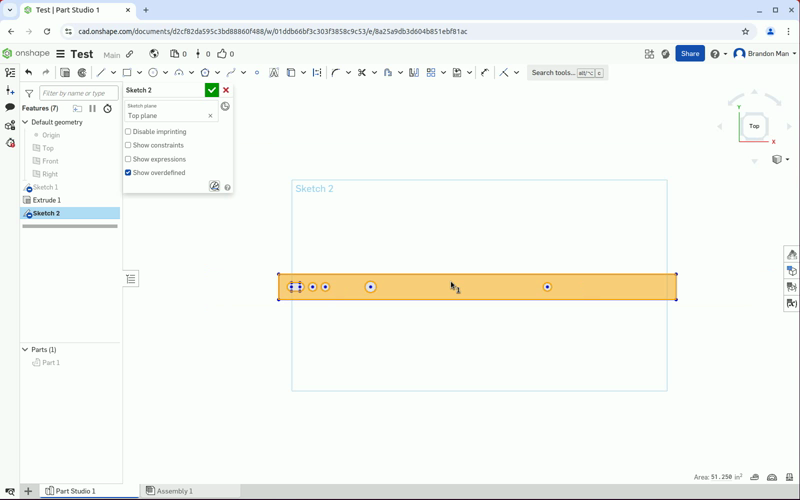
scroll(-6)
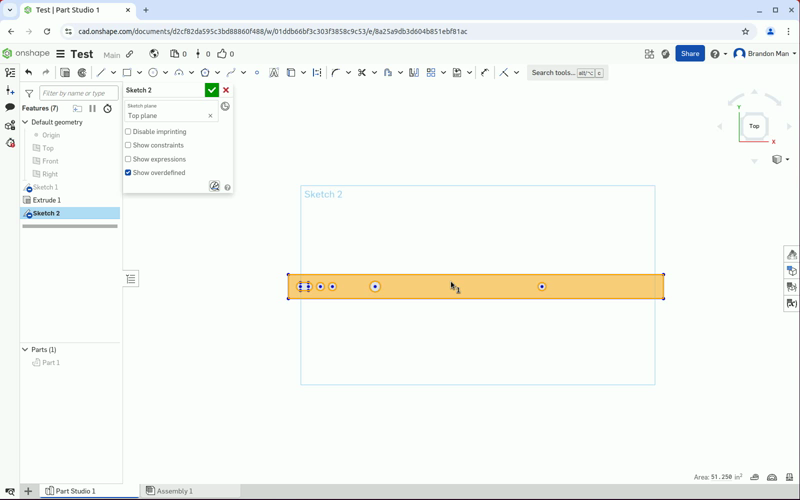
scroll(-6)
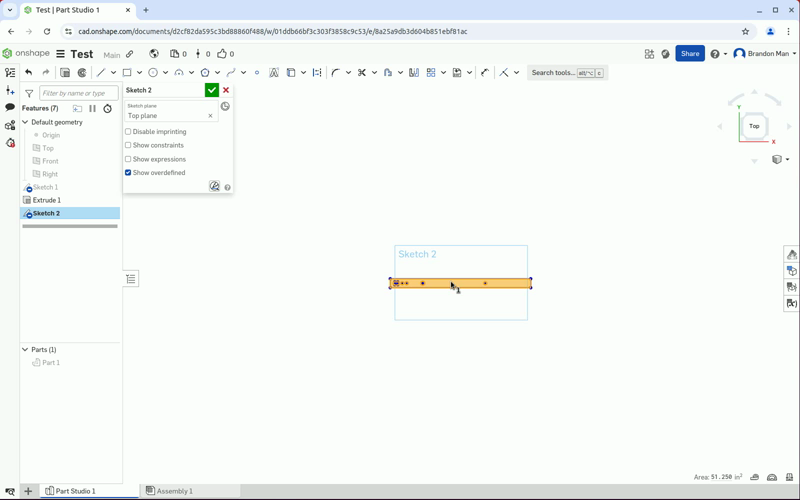
mouse_move(73, 352)
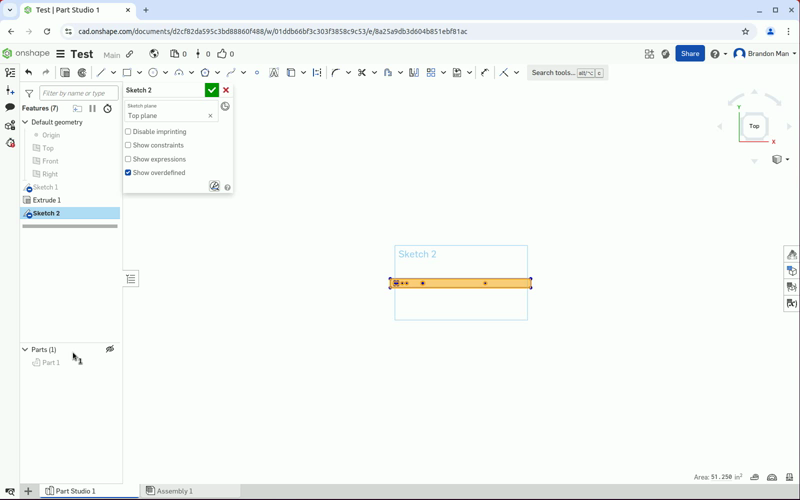
key(shift+y)
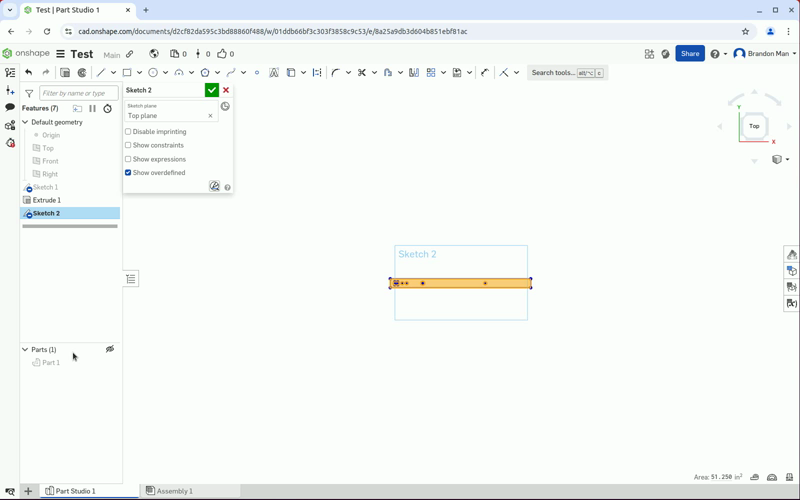
key(shift+e)
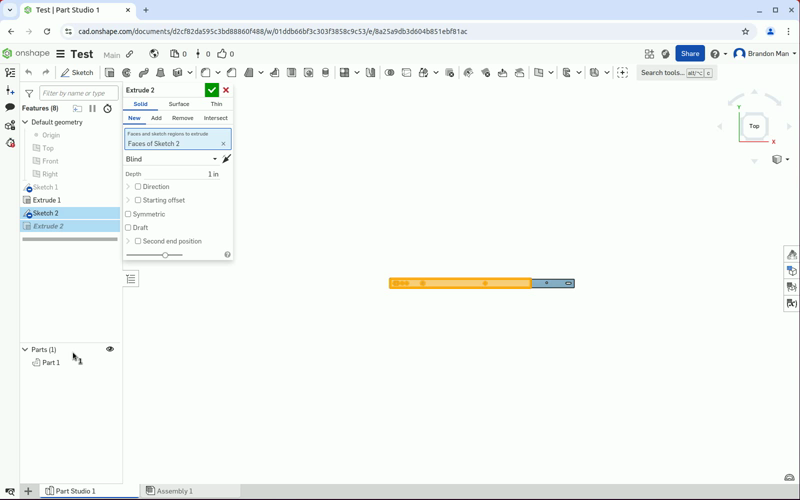
mouse_move(143, 106)
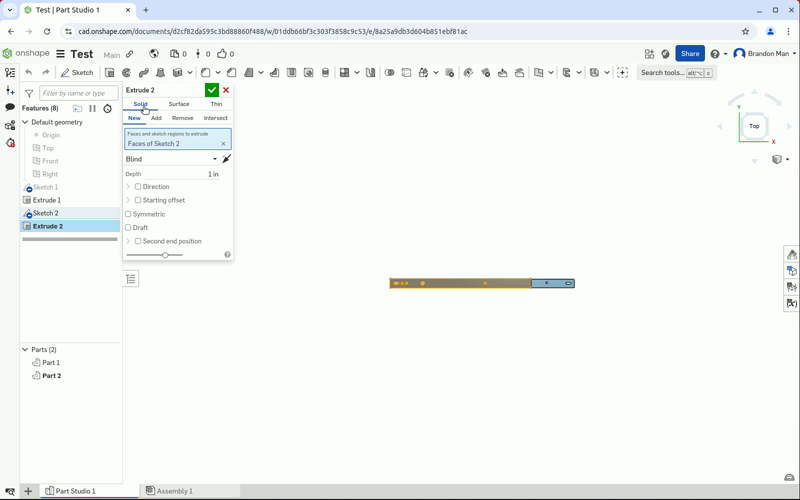
click(143, 106)
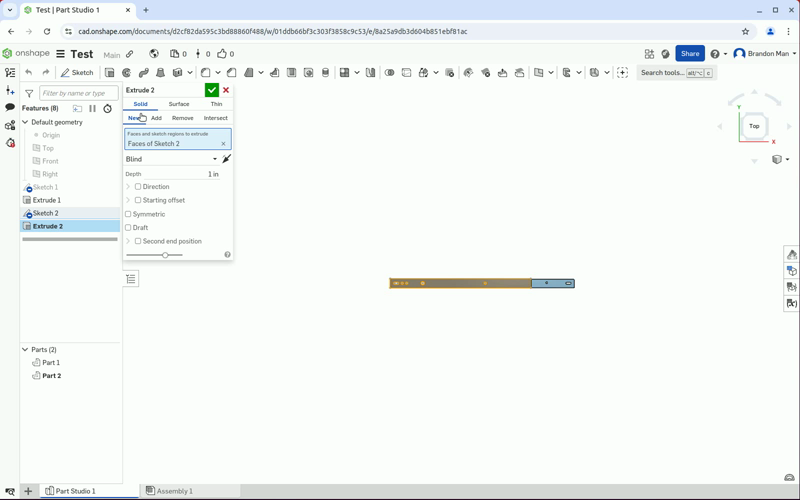
mouse_move(137, 120)
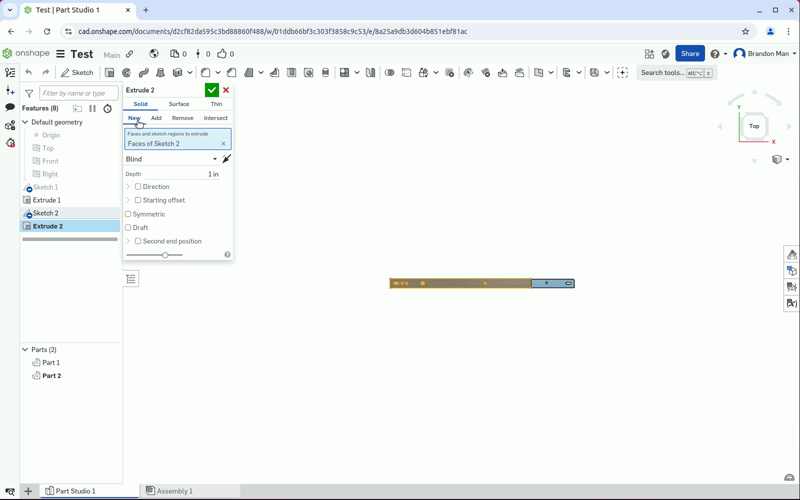
click(137, 120)
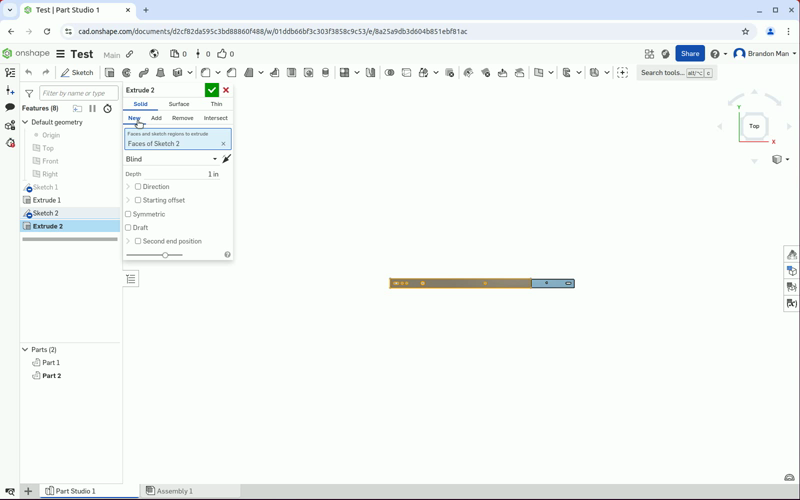
key(tab, 4)
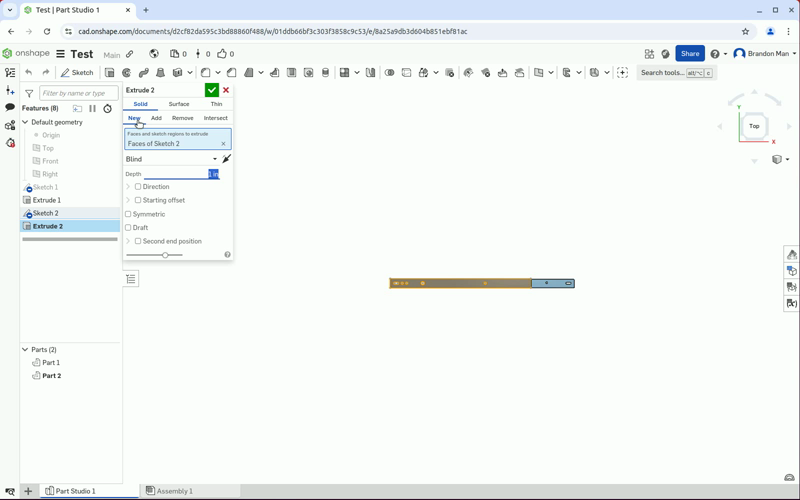
text(0.241)
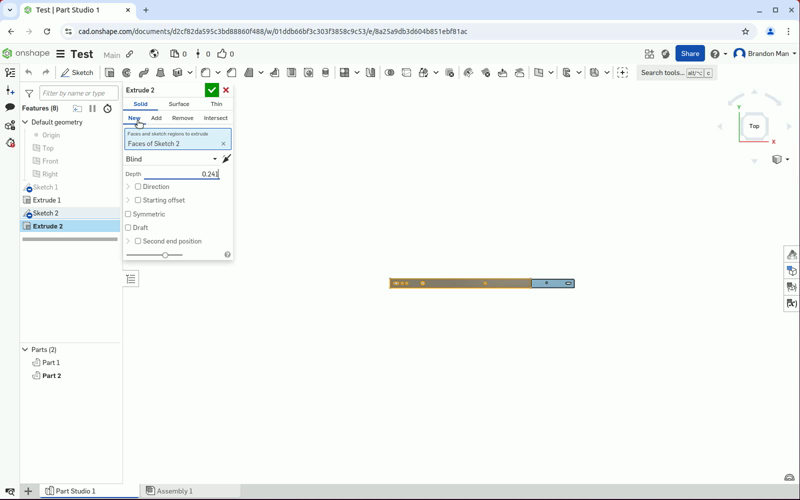
key(enter)
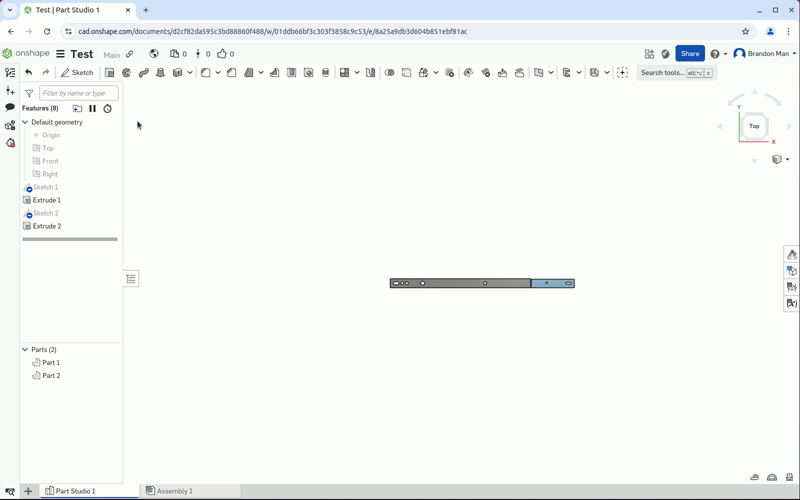
key(shift+h)
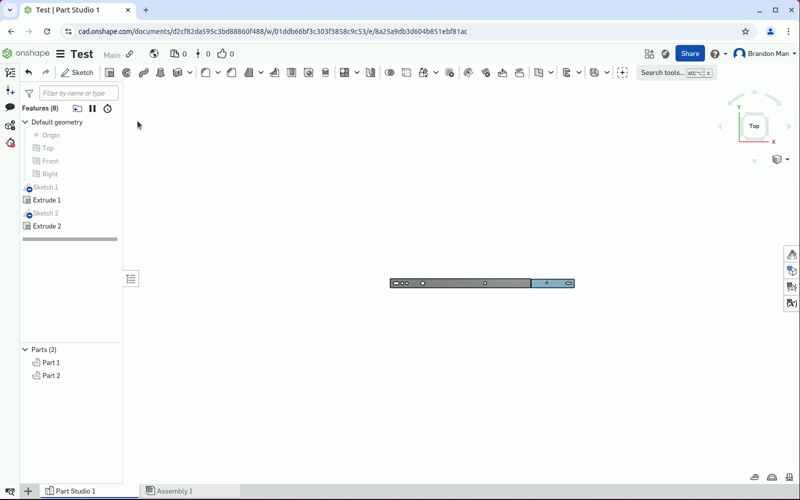
key(shift+h)
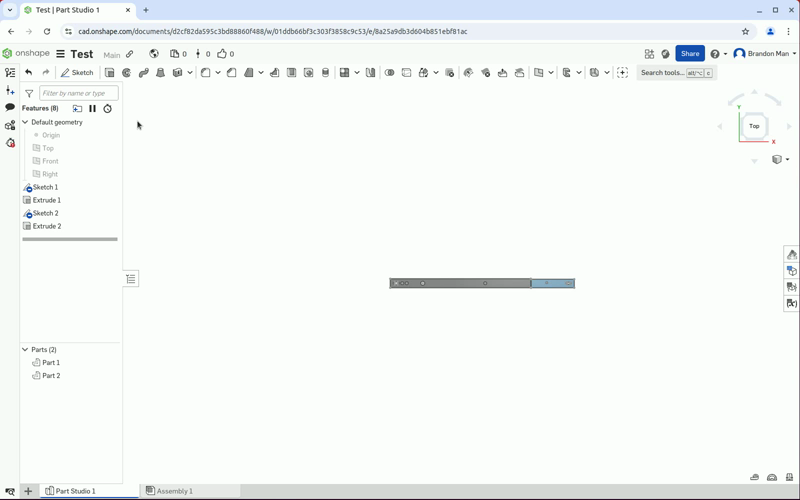
key(shift+7)
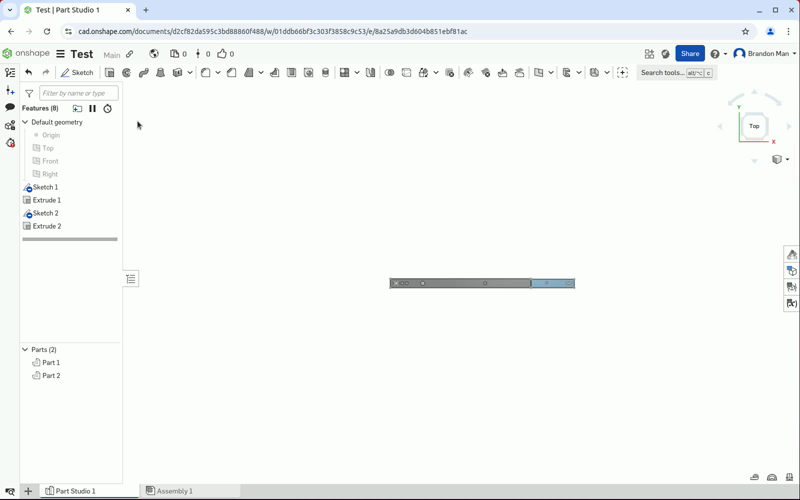
key(up, 3)
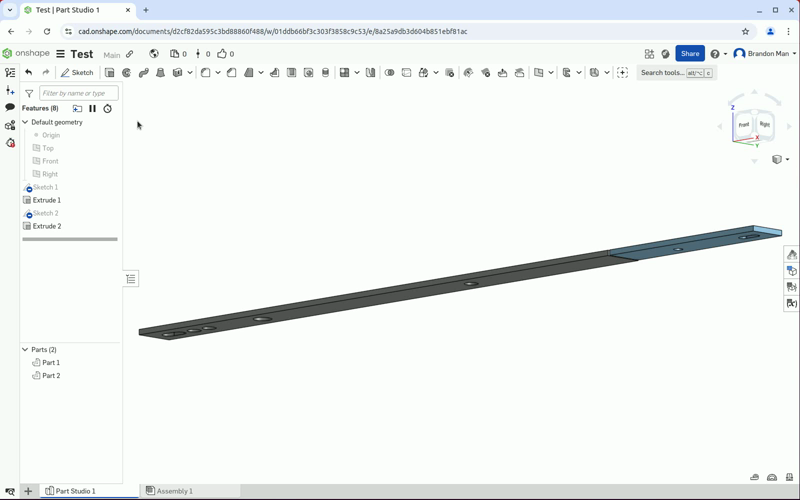
key(left, 3)
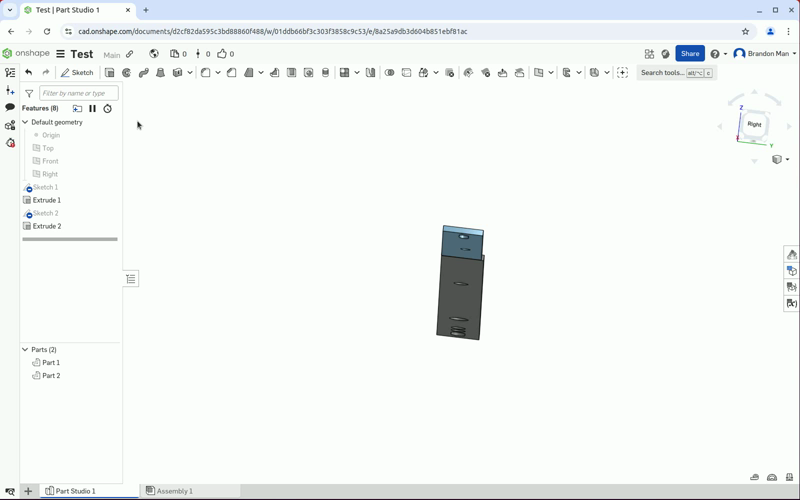
key(right, 3)
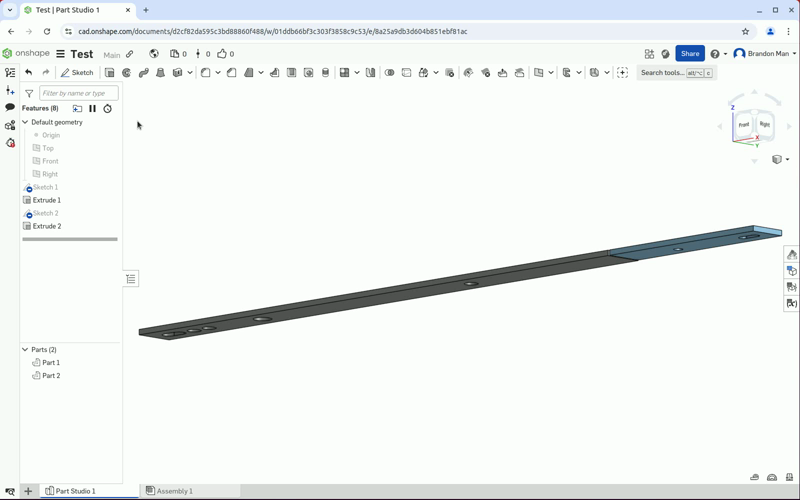
key(down, 3)
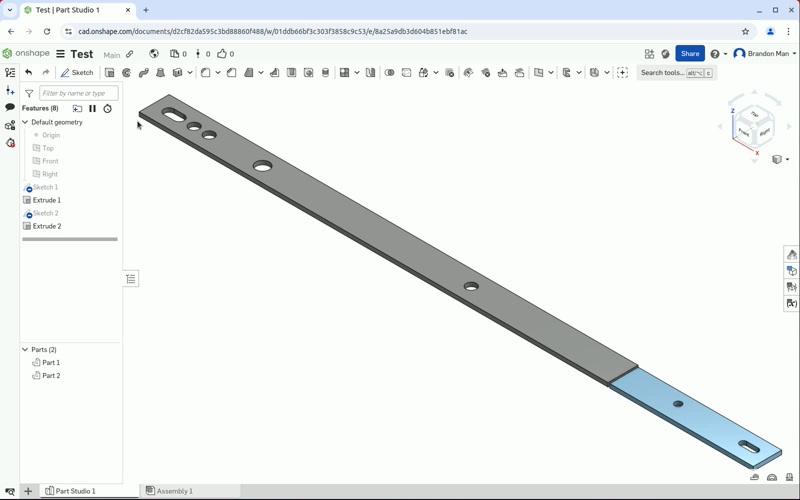
mouse_move(73, 189)
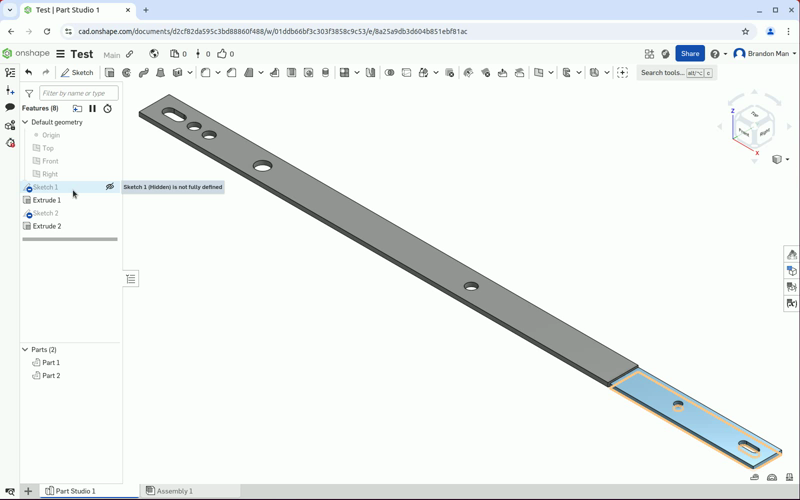
click(73, 189)